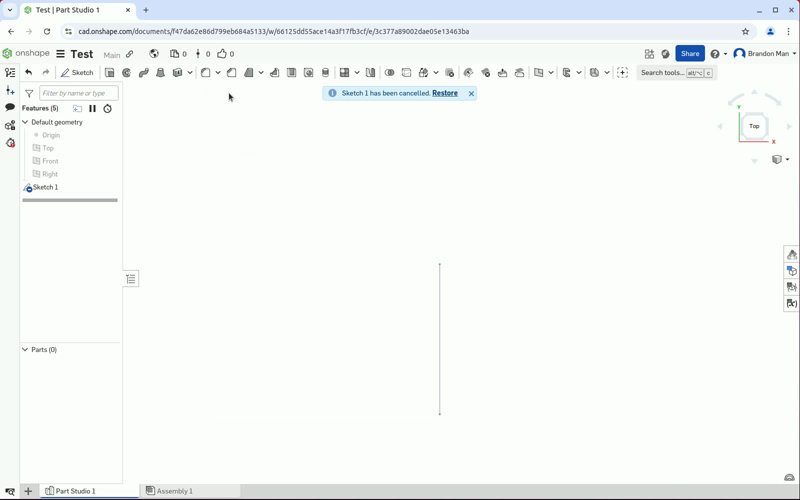
key(shift+h)
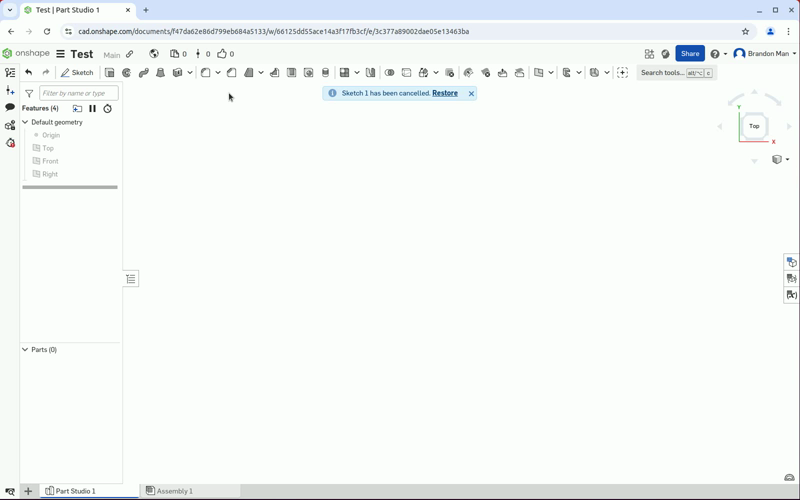
mouse_move(73, 352)
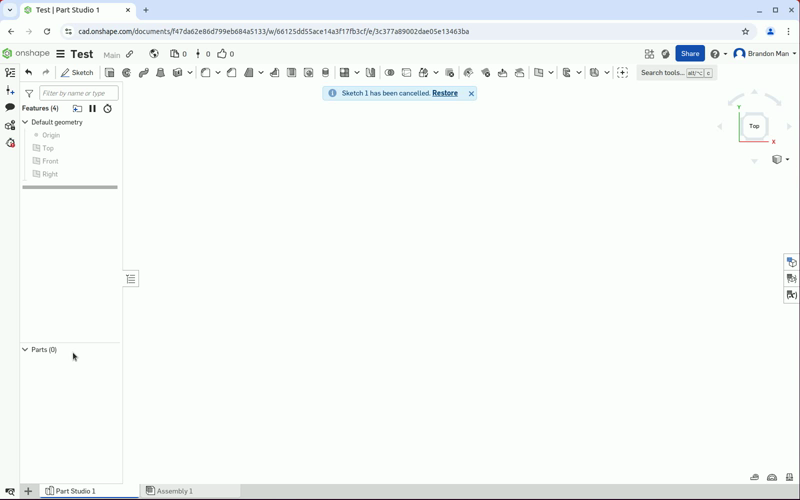
key(y)
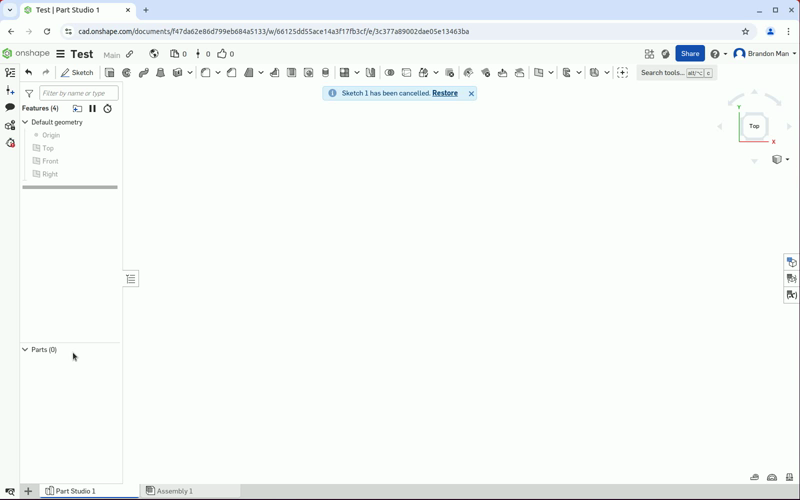
key(shift+p)
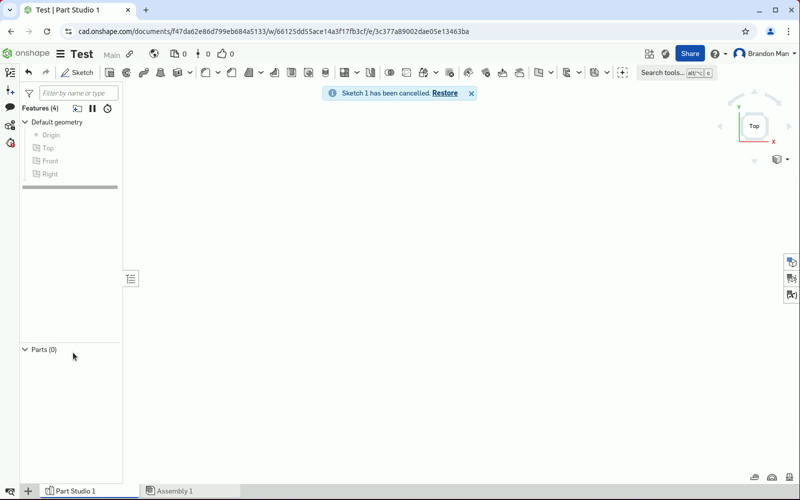
key(space)
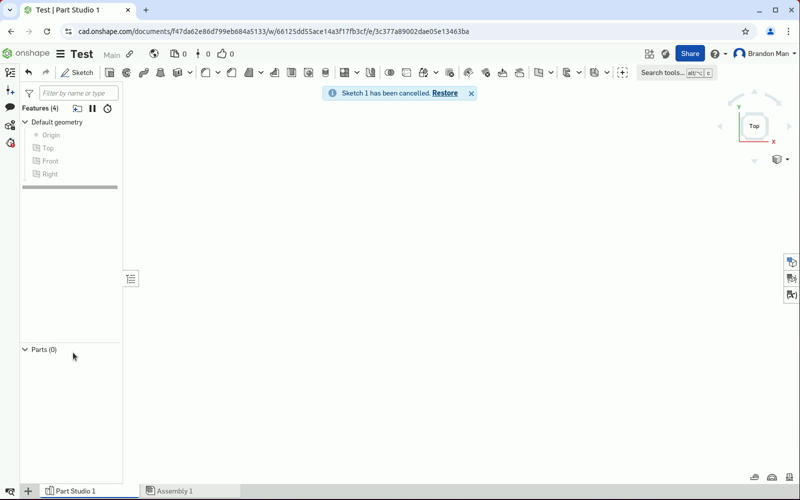
key_down(shift)
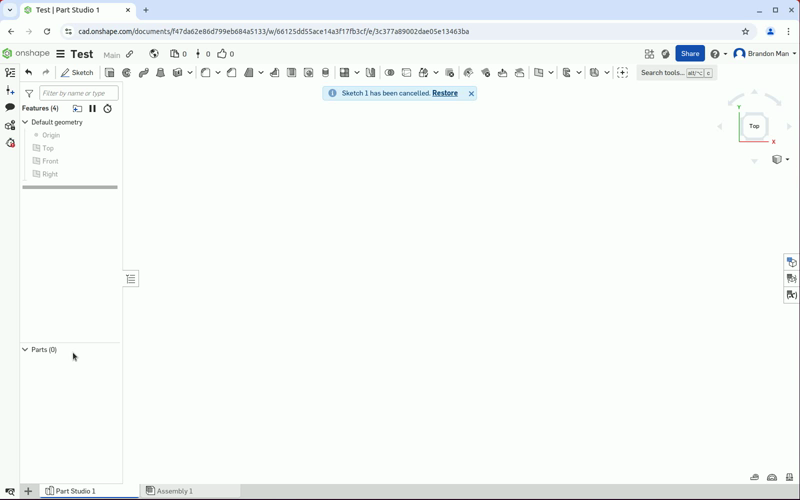
key(up)
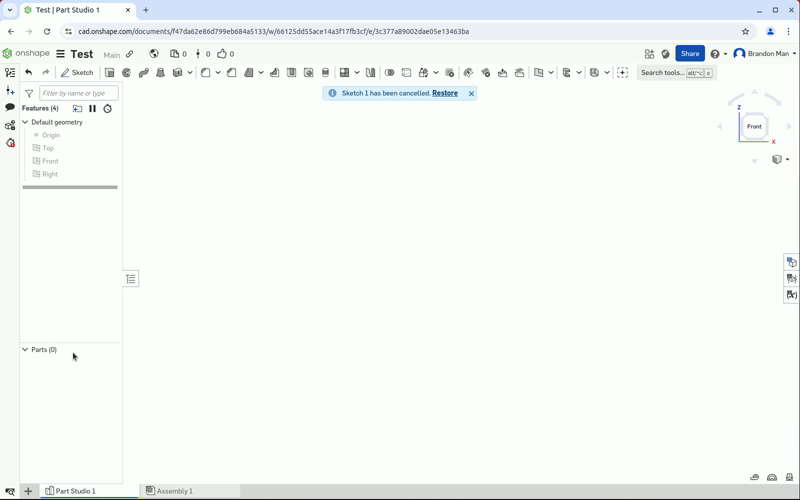
key_up(shift)
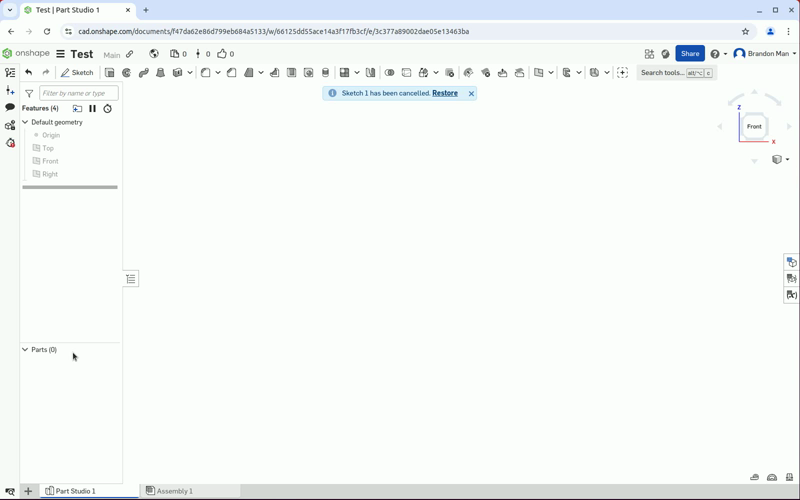
mouse_move(73, 352)
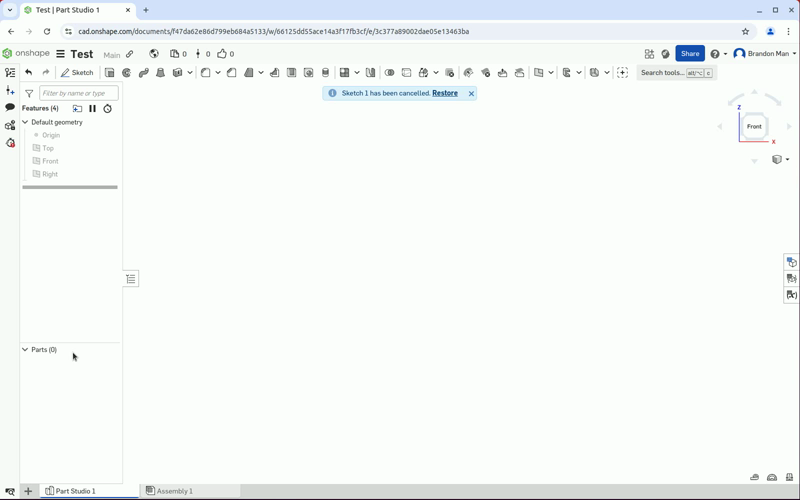
key(shift+y)
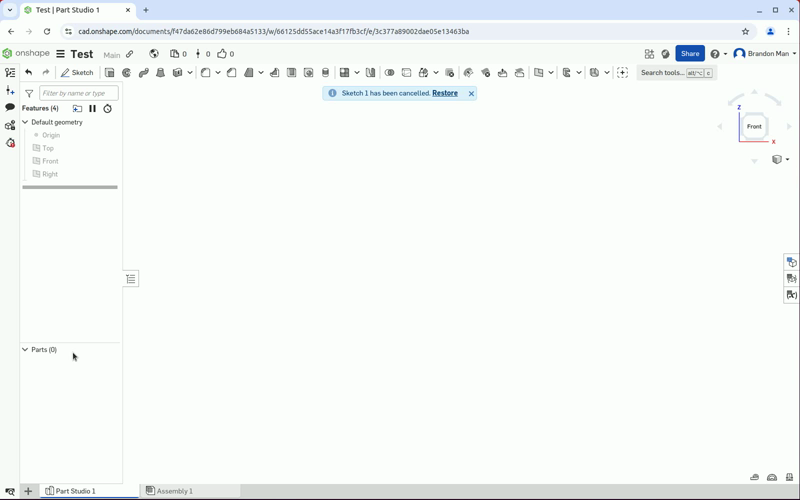
key(shift+s)
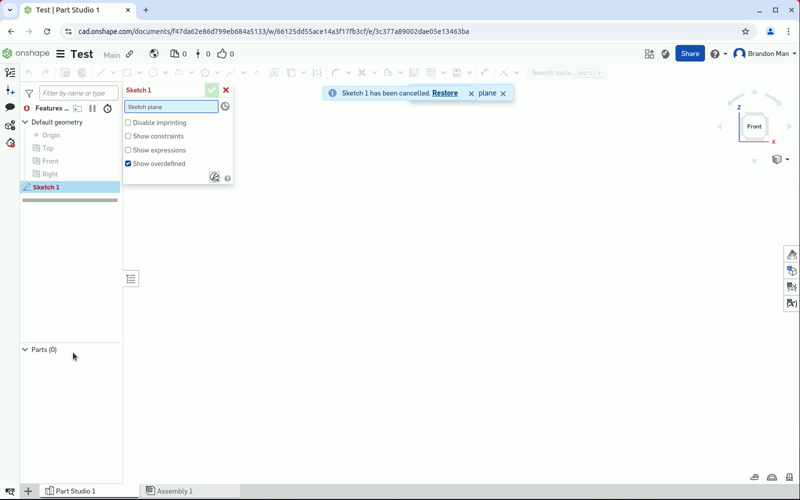
mouse_move(73, 163)
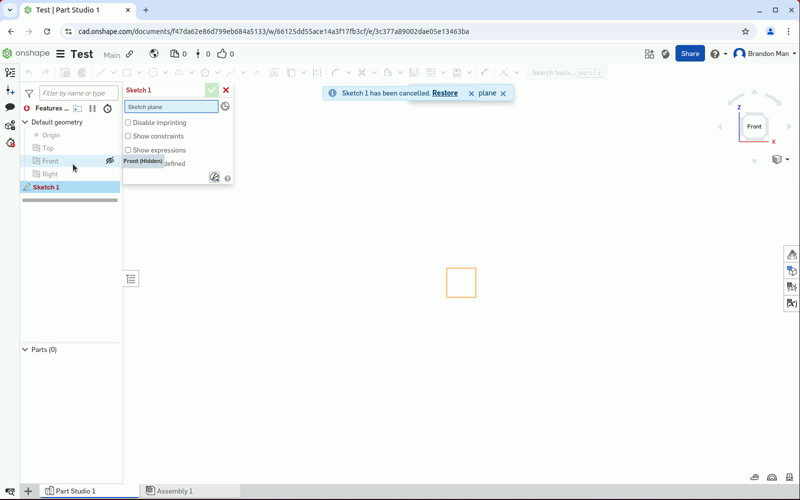
click(73, 163)
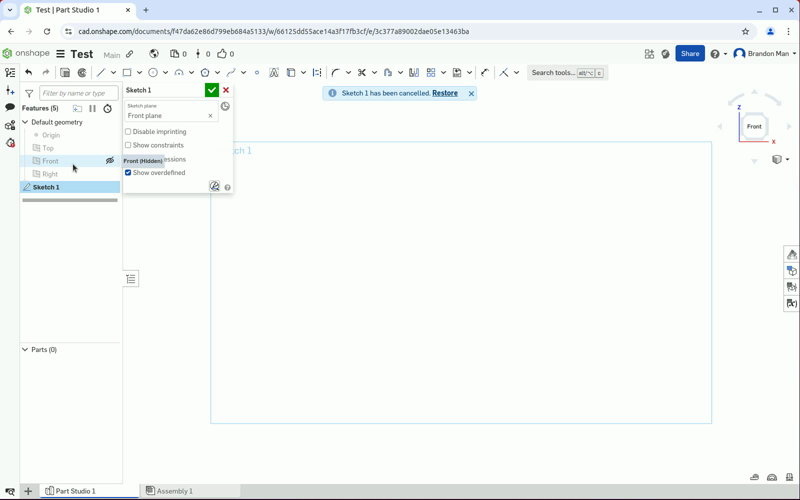
mouse_move(73, 352)
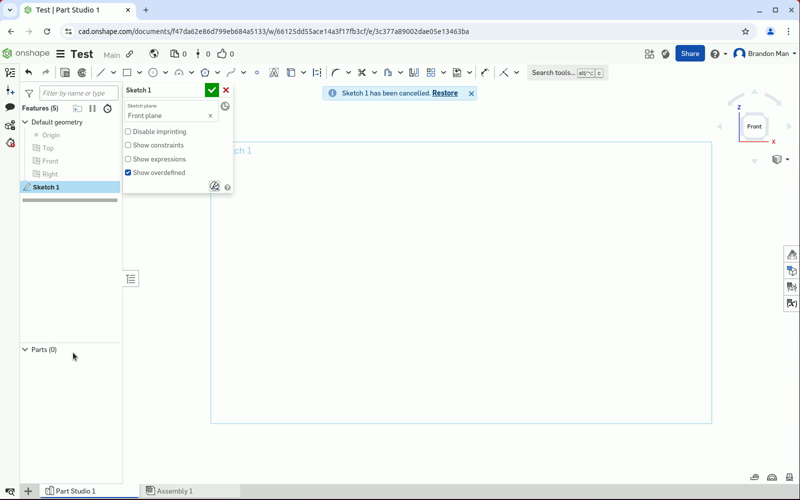
key(y)
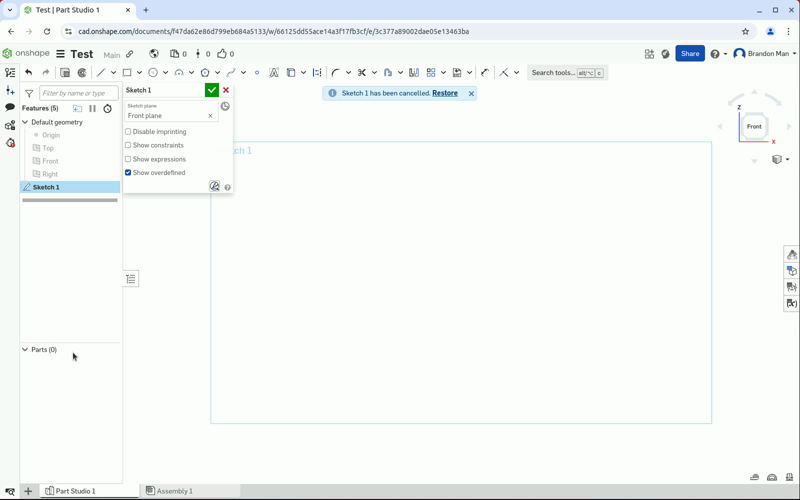
key(c)
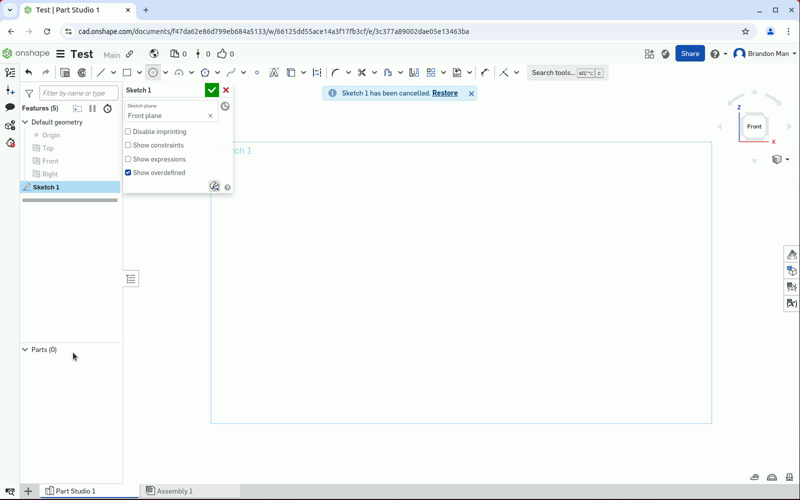
key_down(shift)
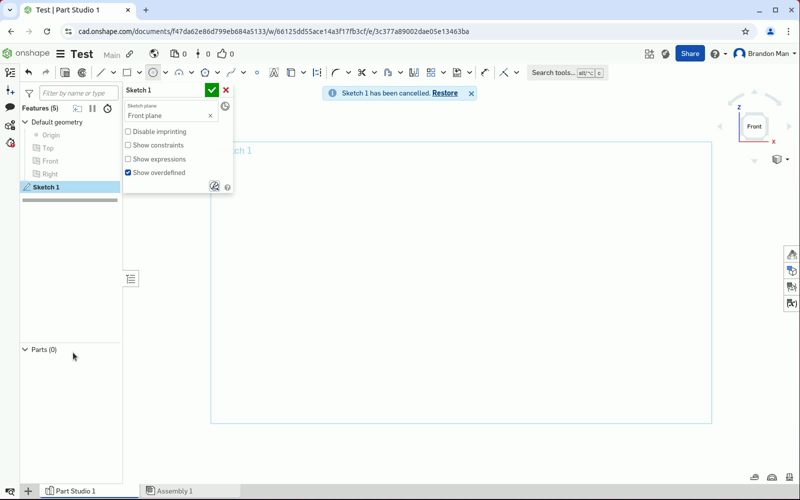
mouse_move(461, 178)
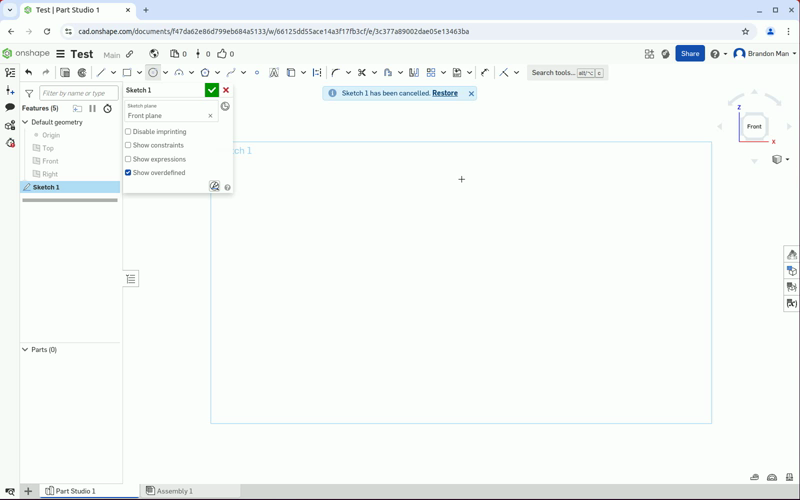
click(461, 178)
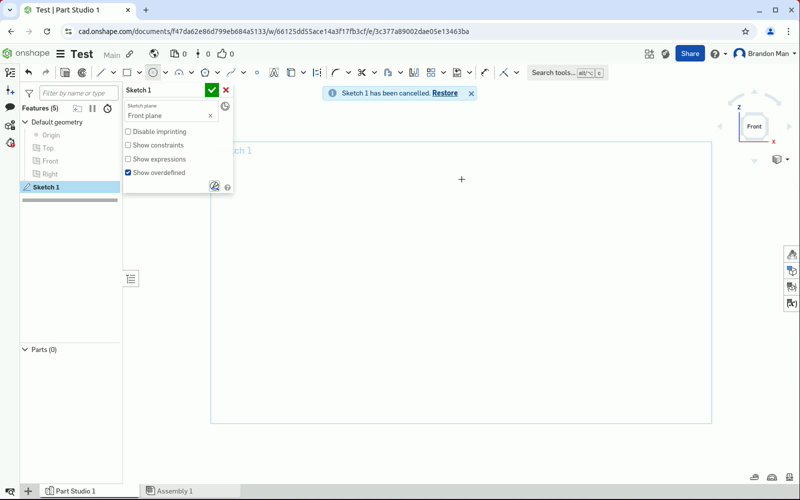
key_up(shift)
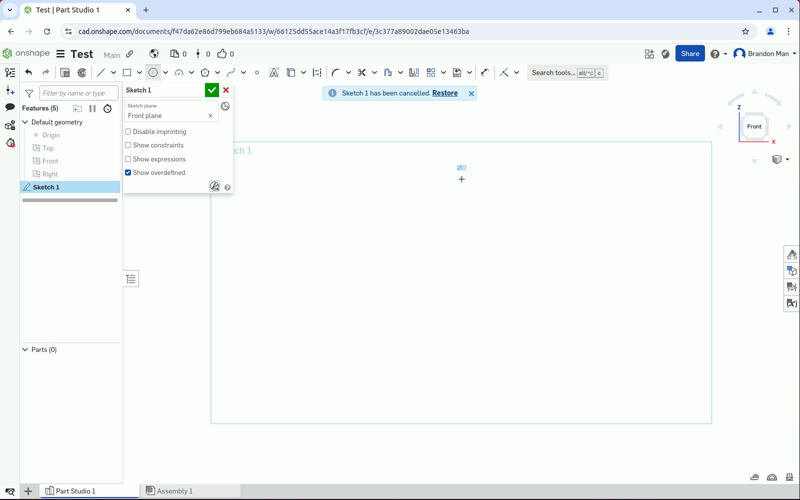
mouse_move(471, 178)
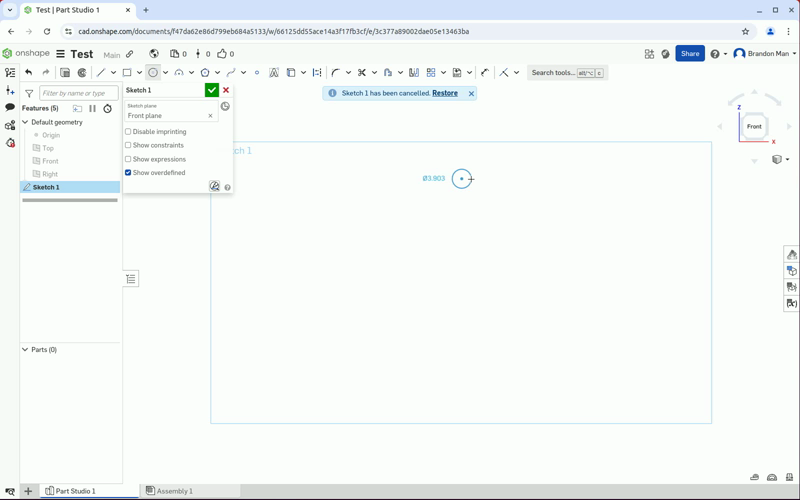
click(471, 178)
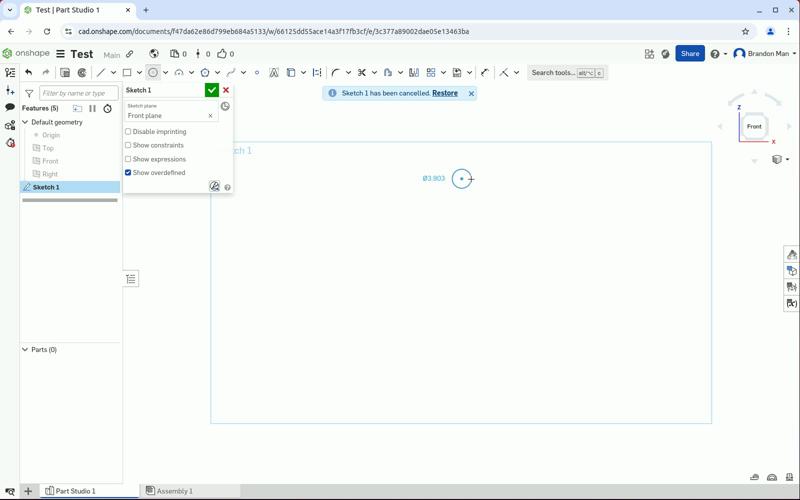
key(esc)
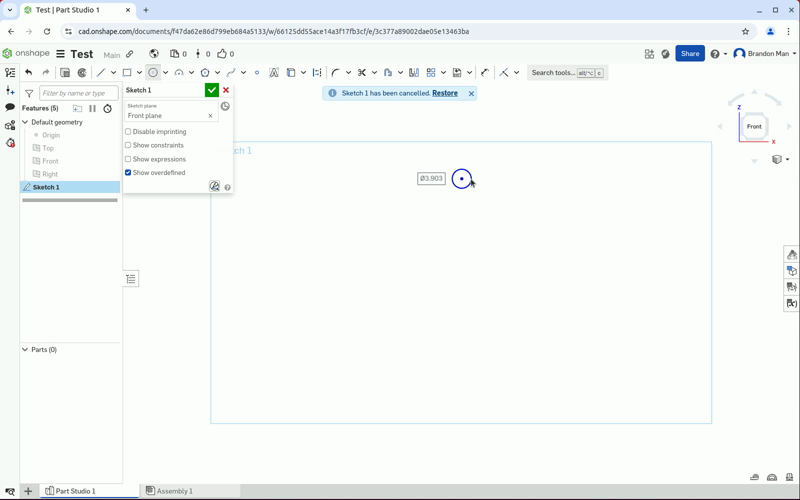
key(c)
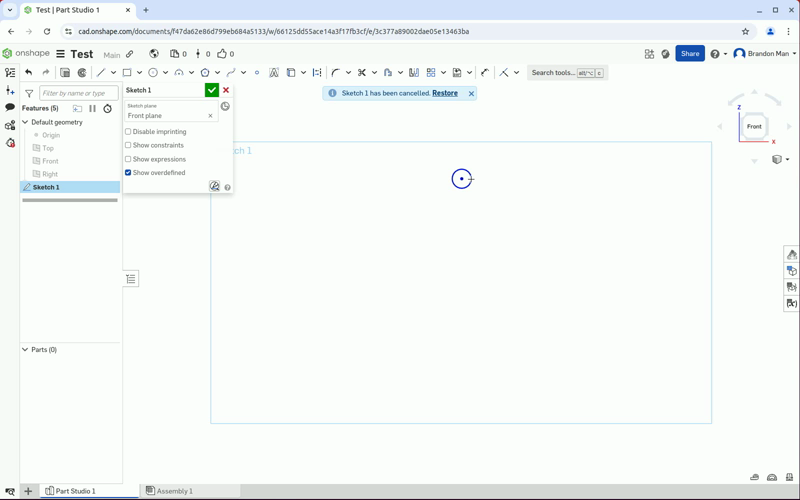
key_down(shift)
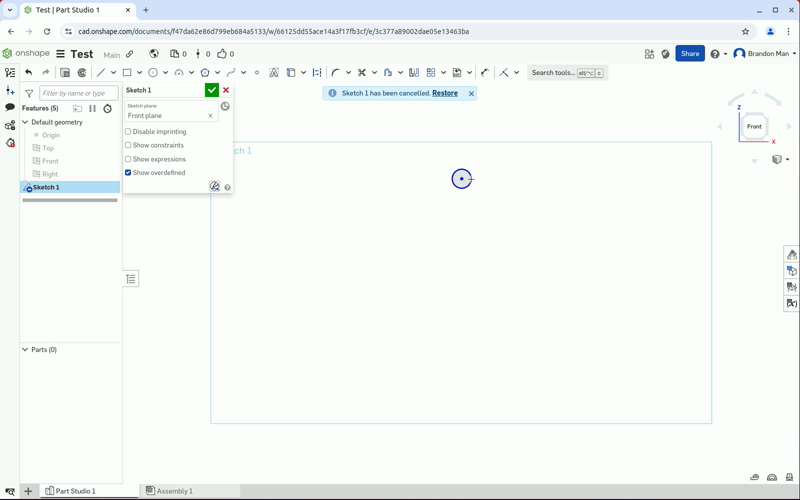
mouse_move(461, 178)
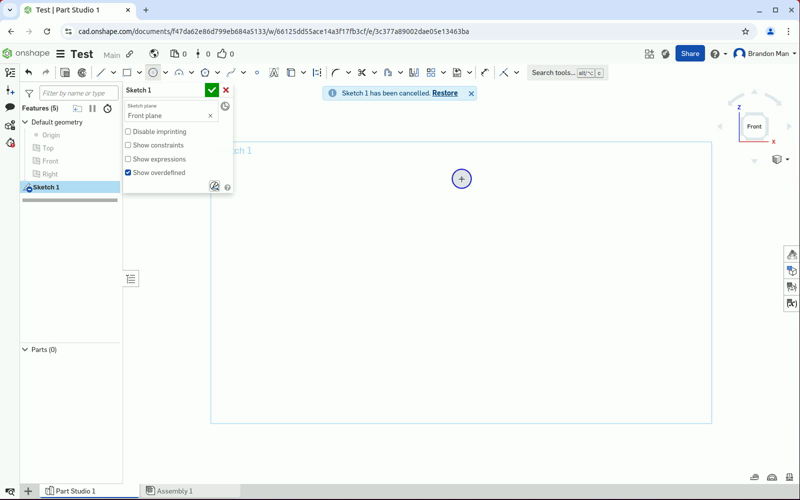
click(461, 178)
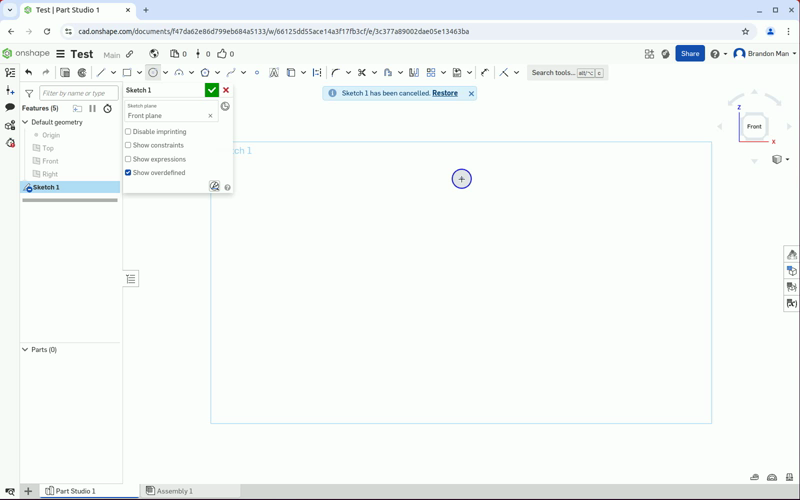
key_up(shift)
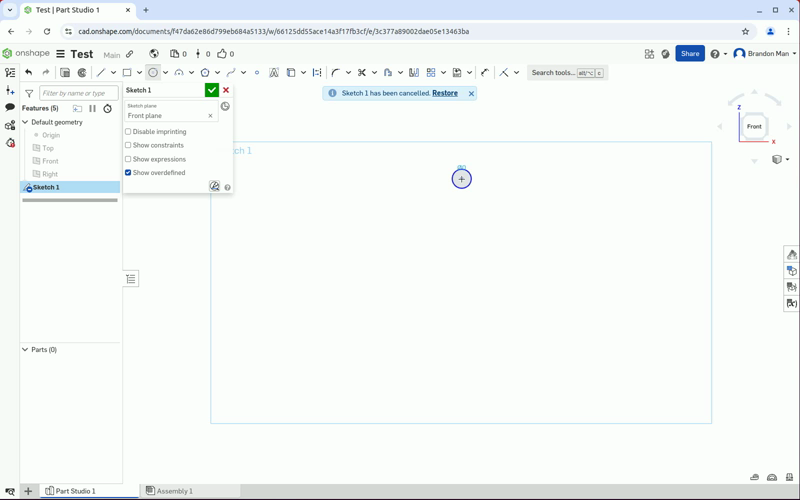
mouse_move(464, 178)
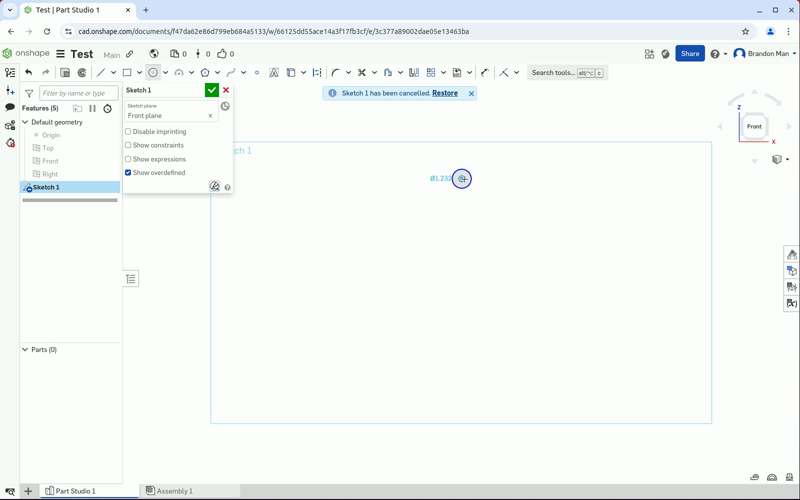
scroll(6)
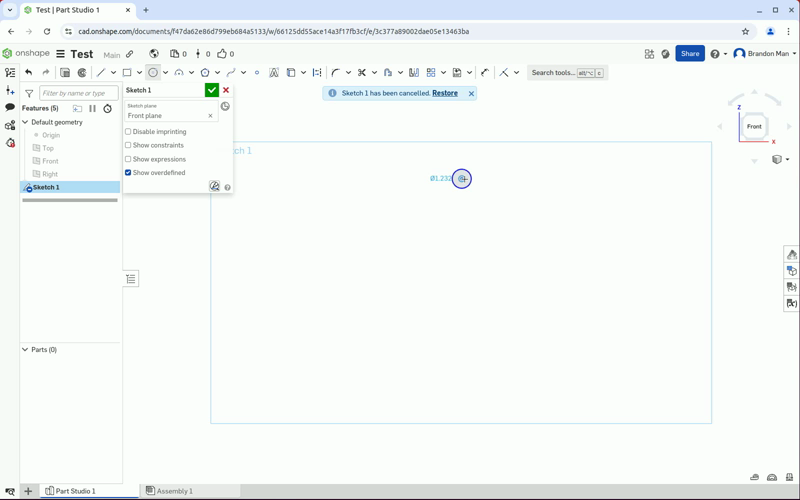
scroll(6)
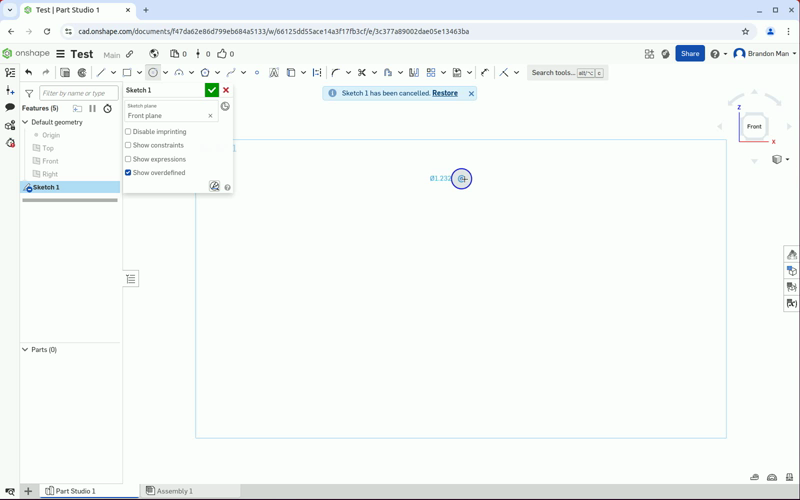
scroll(6)
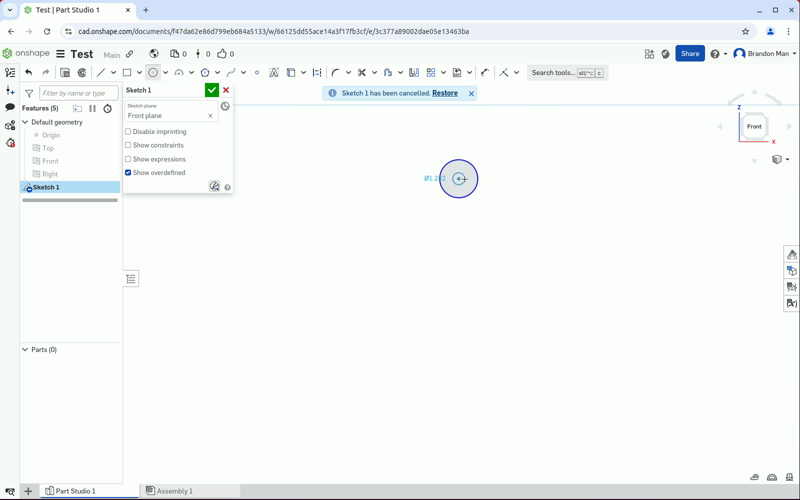
scroll(6)
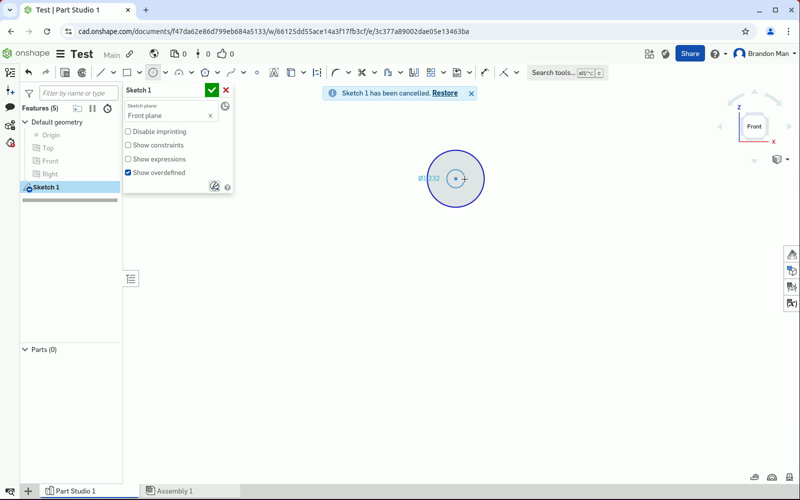
scroll(6)
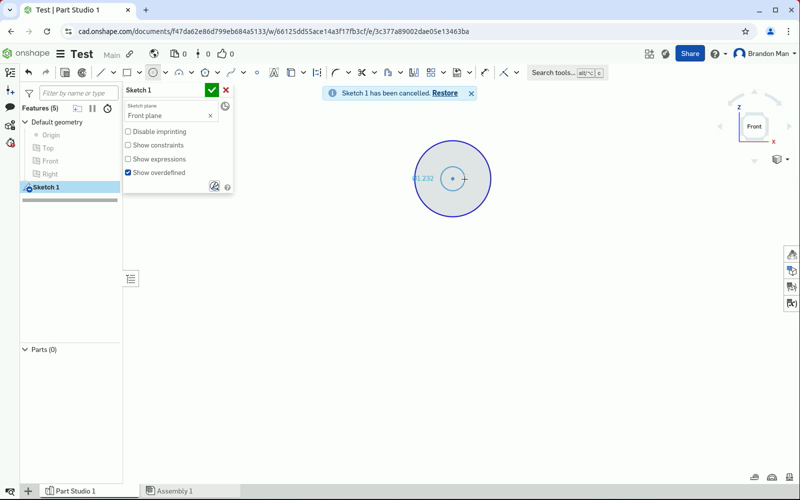
scroll(6)
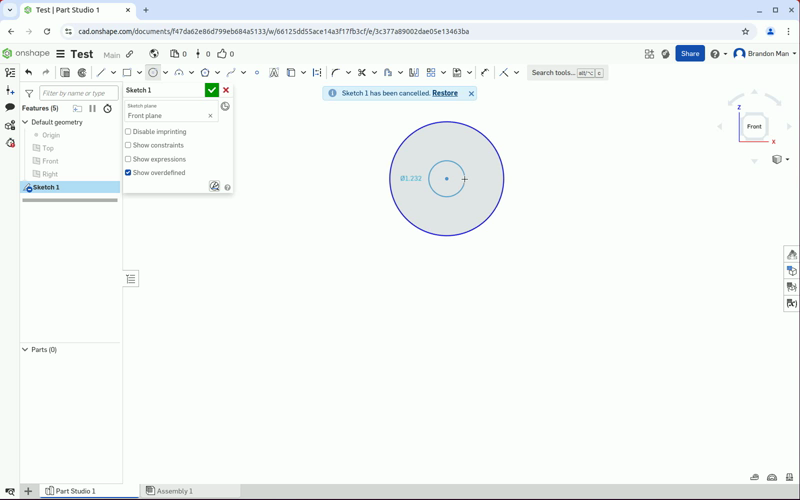
scroll(6)
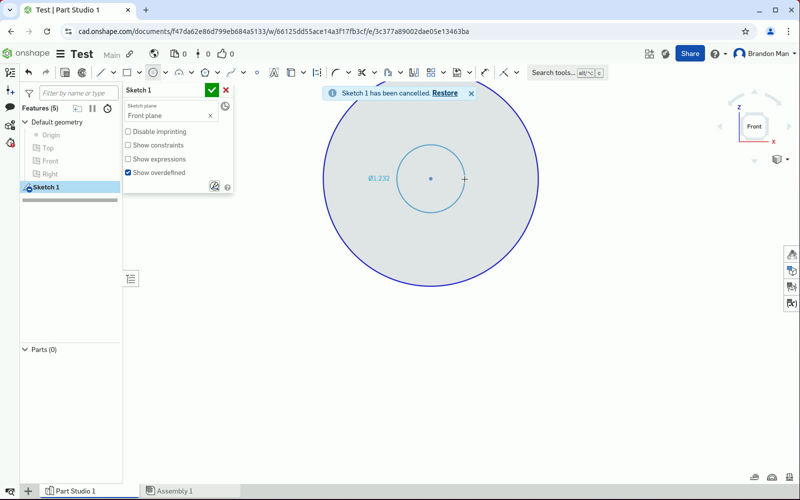
click(464, 178)
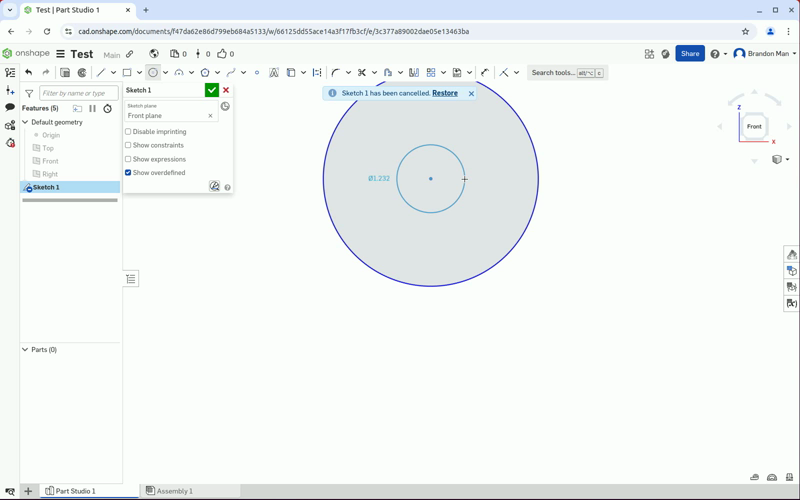
scroll(-6)
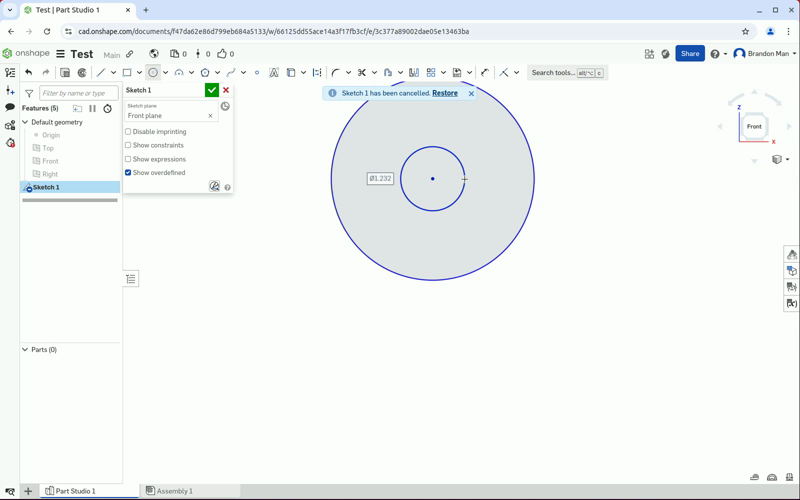
scroll(-6)
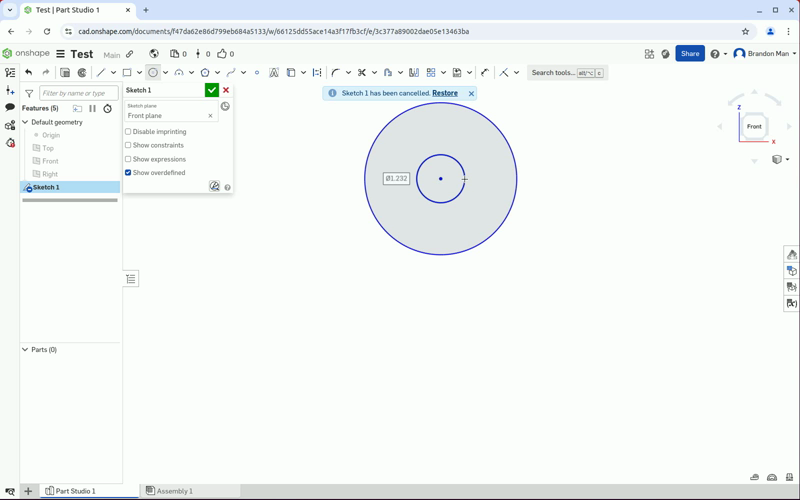
scroll(-6)
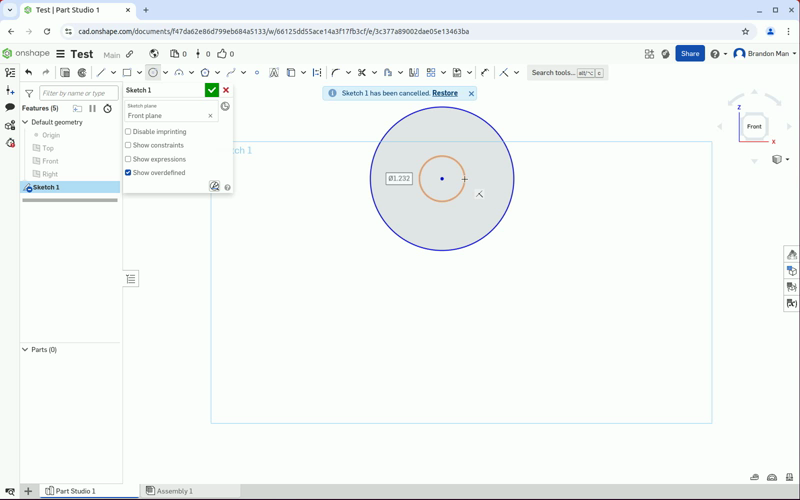
scroll(-6)
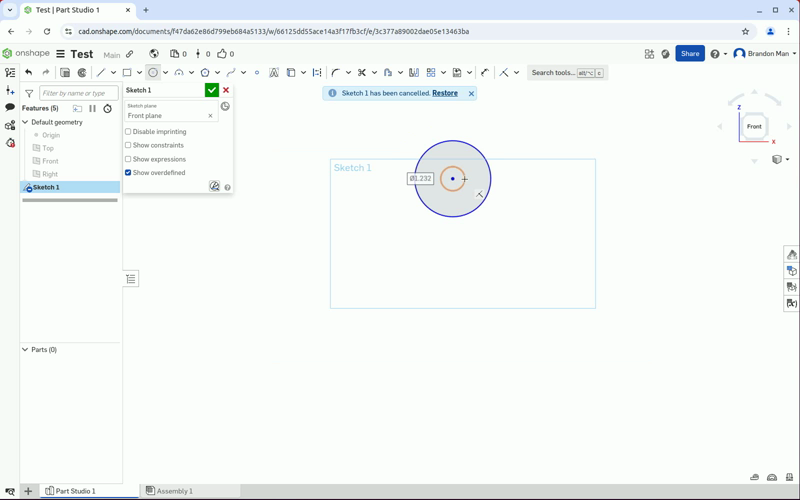
scroll(-6)
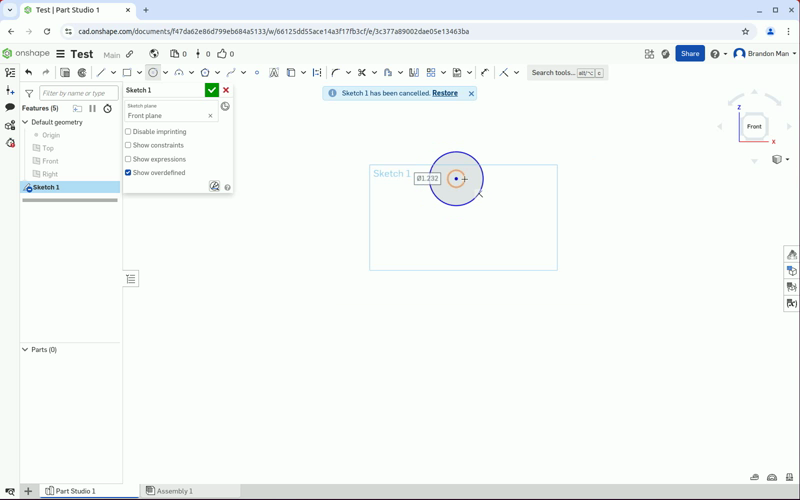
scroll(-6)
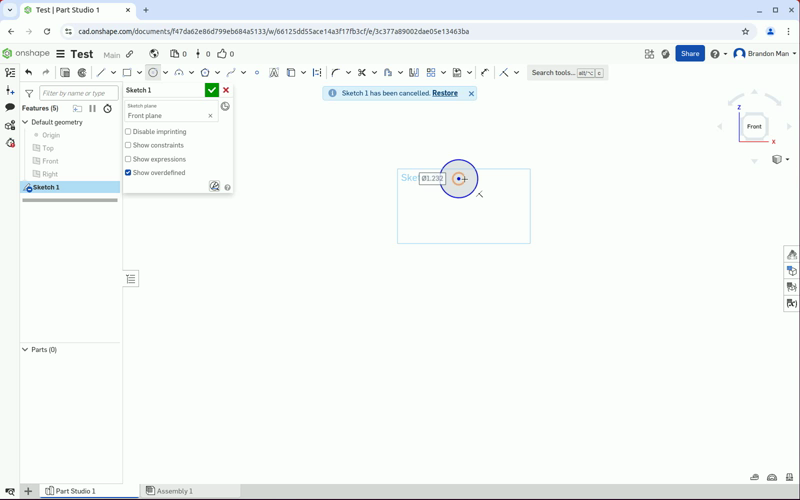
scroll(-6)
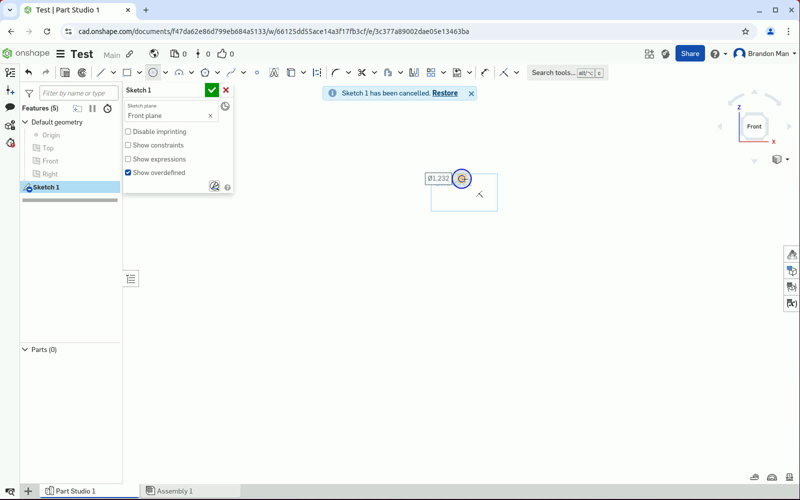
key(esc)
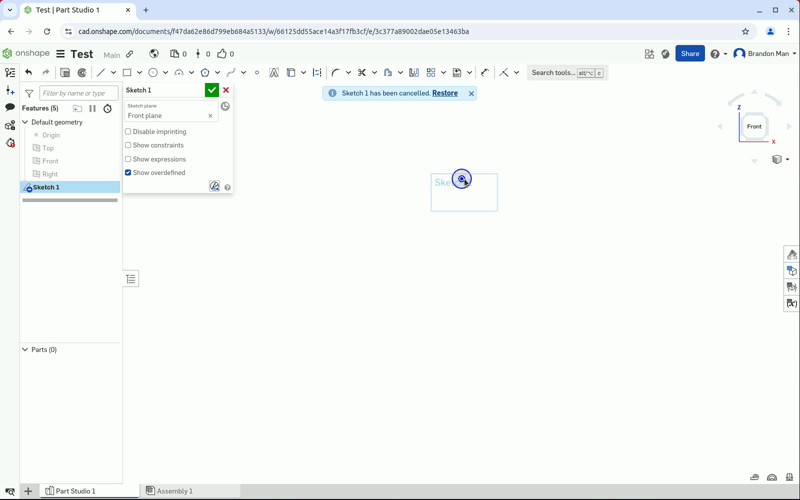
mouse_move(462, 173)
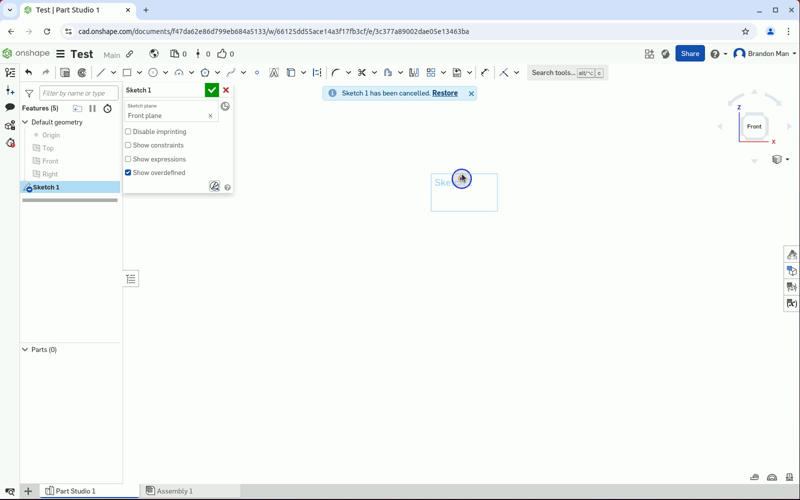
scroll(6)
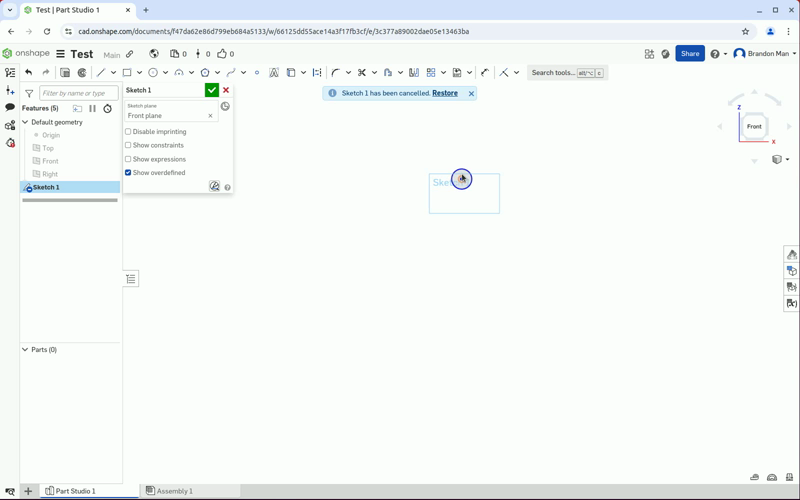
scroll(6)
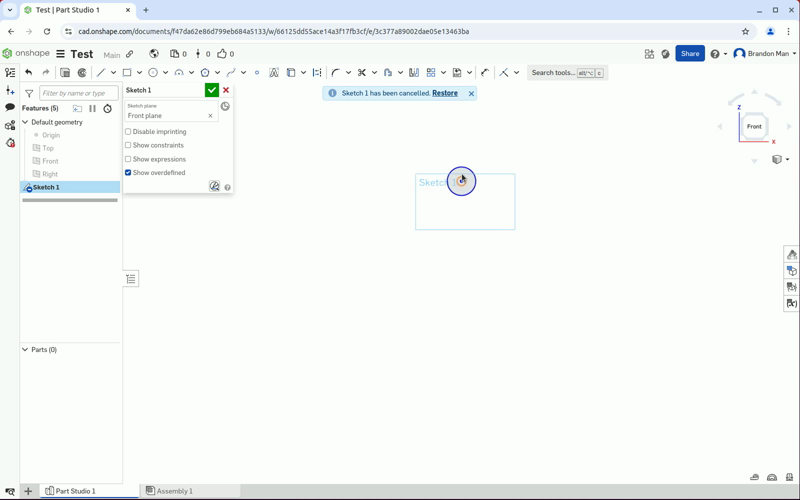
scroll(6)
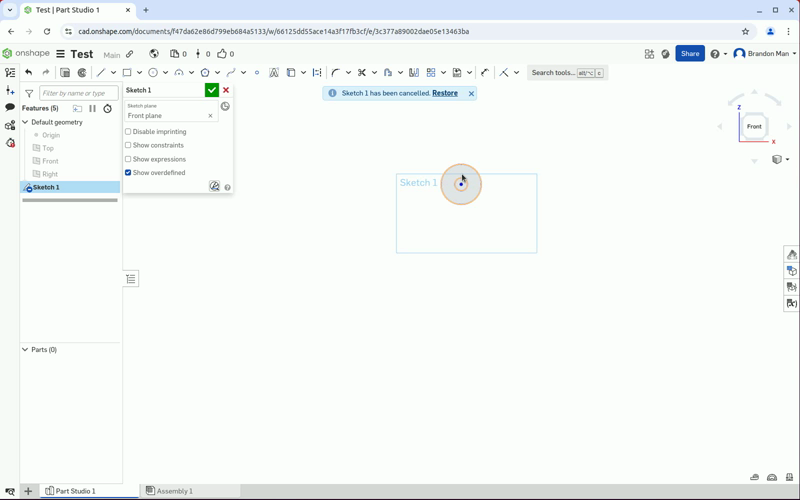
scroll(6)
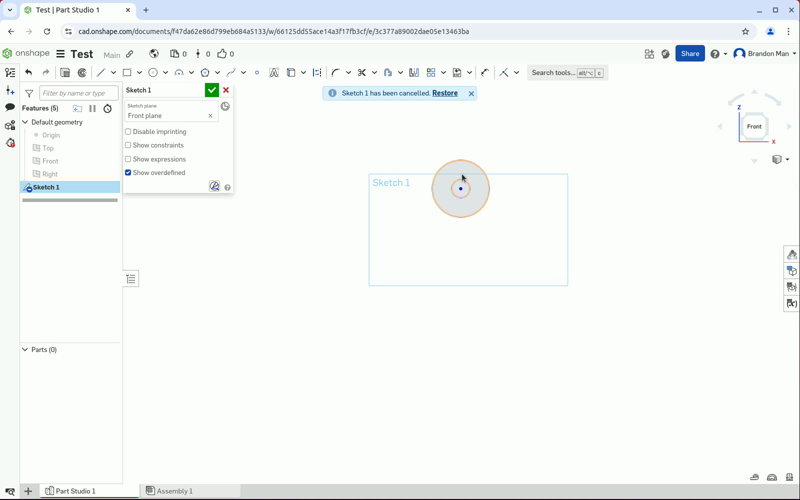
scroll(6)
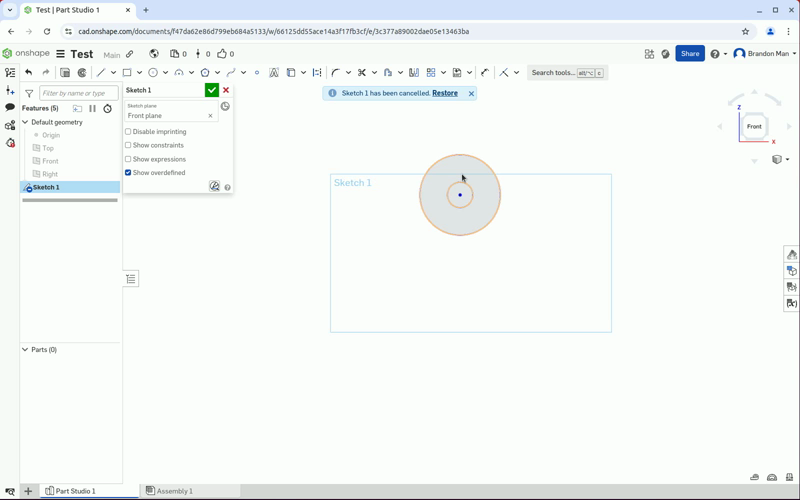
scroll(6)
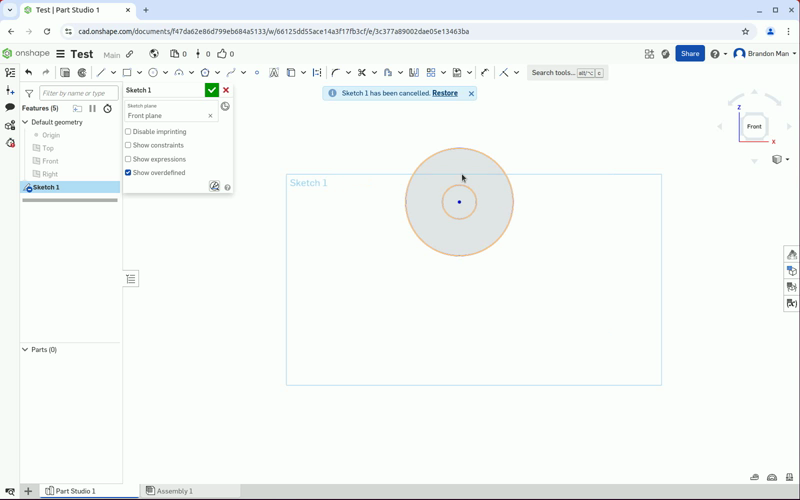
scroll(6)
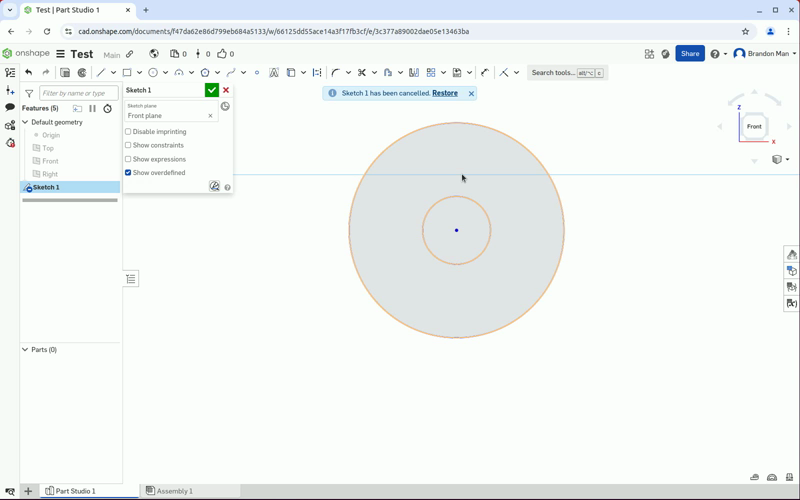
click(462, 173)
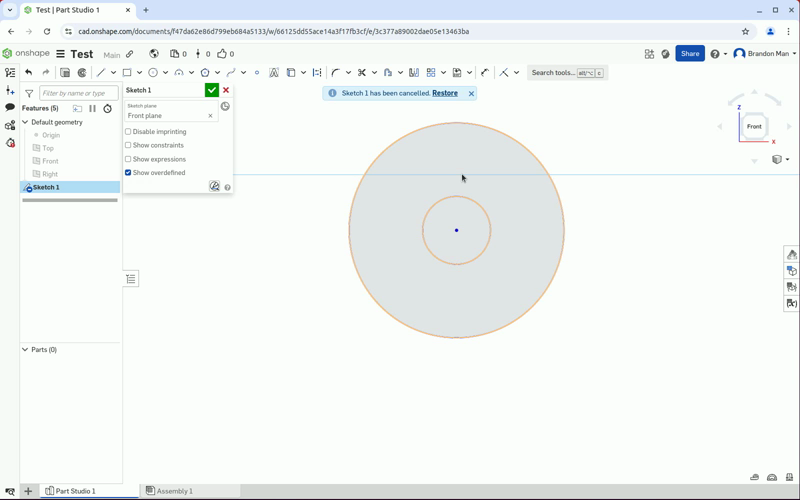
scroll(-6)
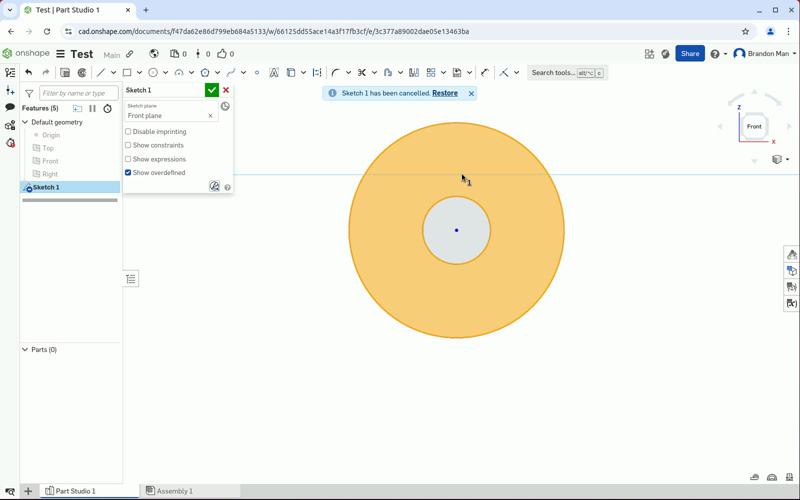
scroll(-6)
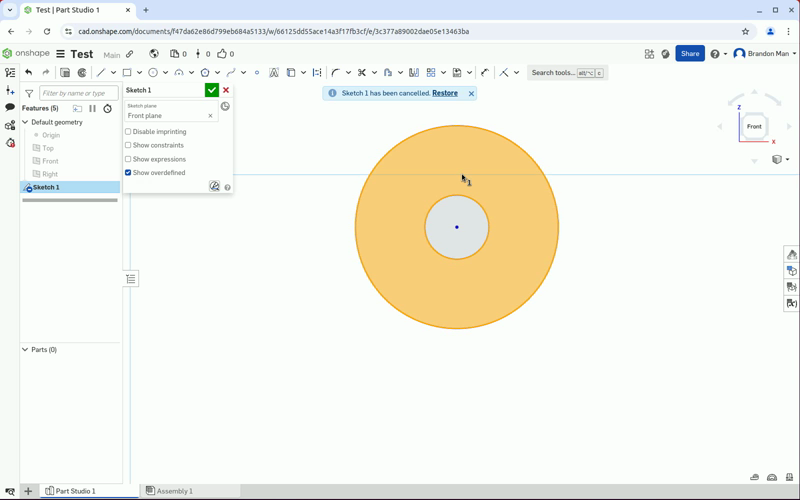
scroll(-6)
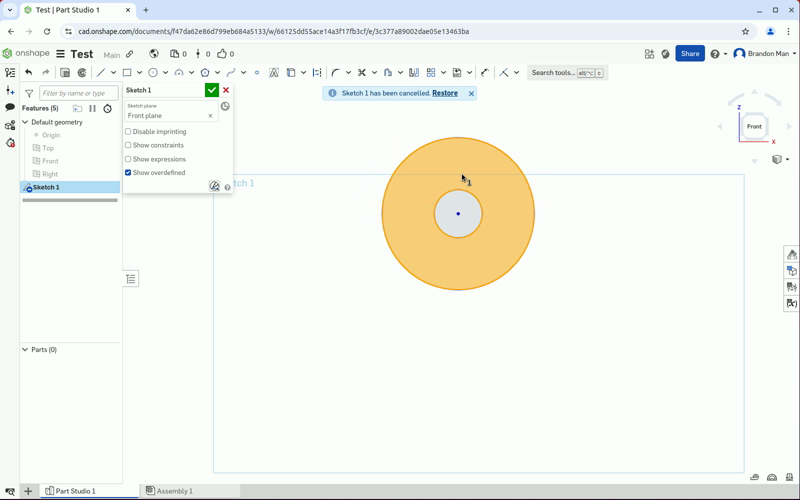
scroll(-6)
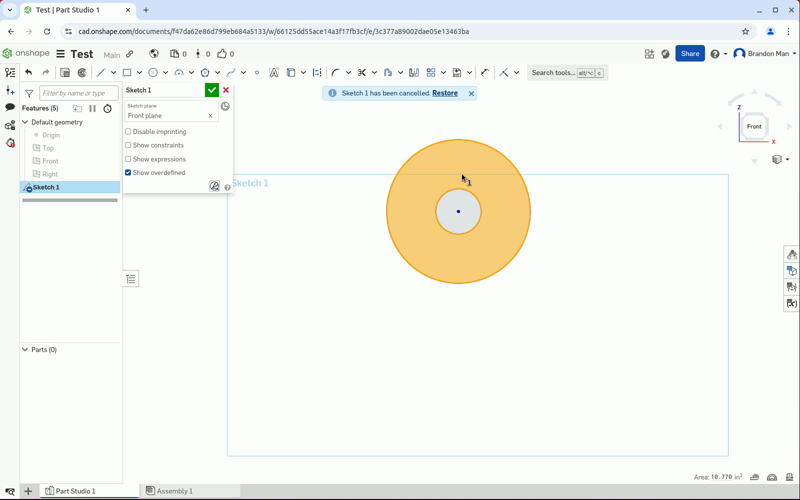
scroll(-6)
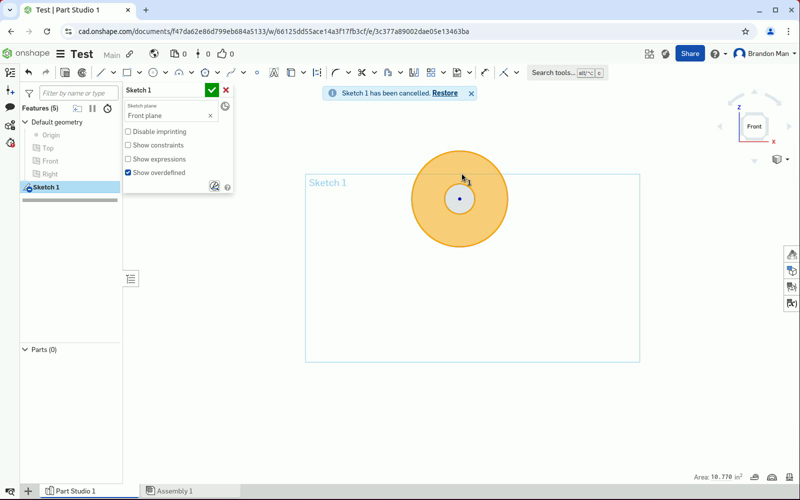
scroll(-6)
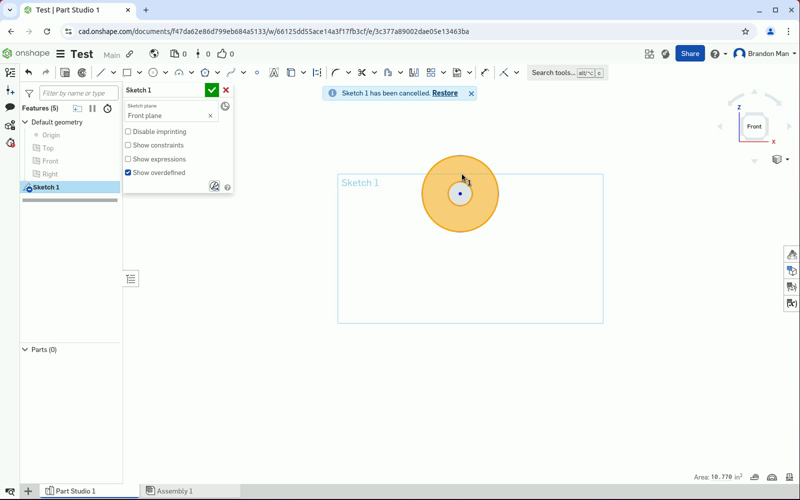
scroll(-6)
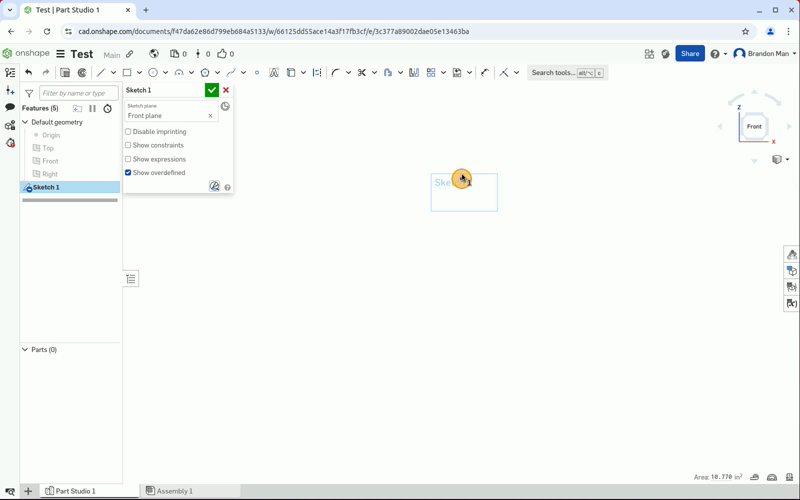
mouse_move(73, 352)
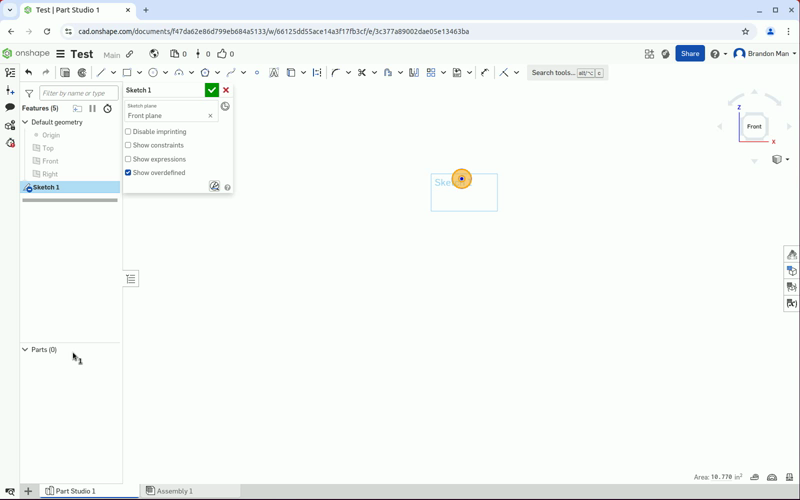
key(shift+y)
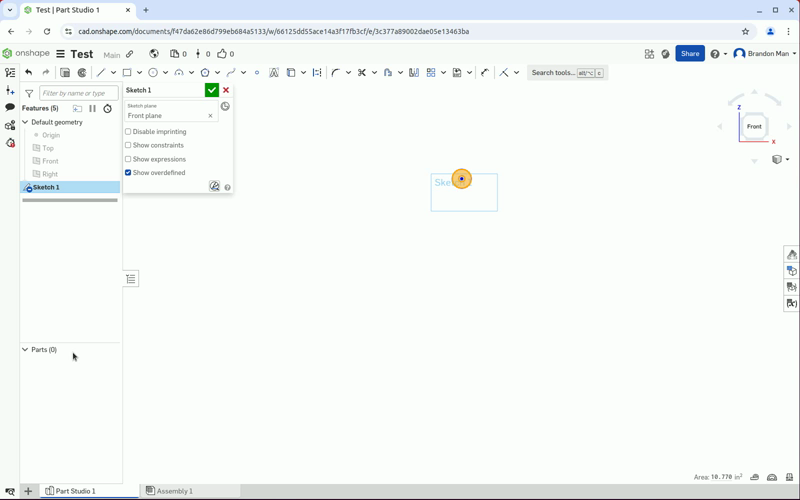
key(shift+e)
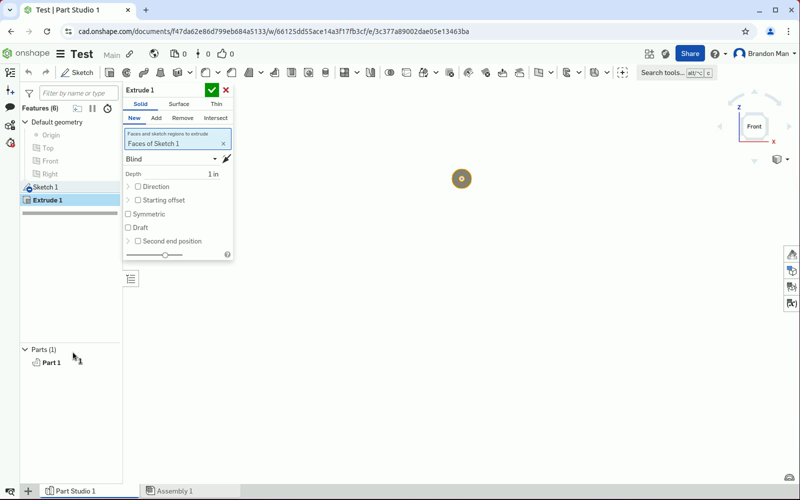
mouse_move(143, 106)
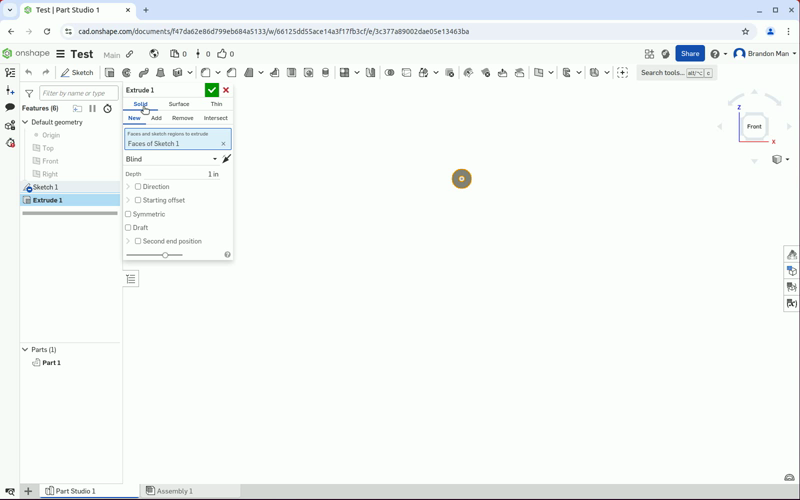
click(143, 106)
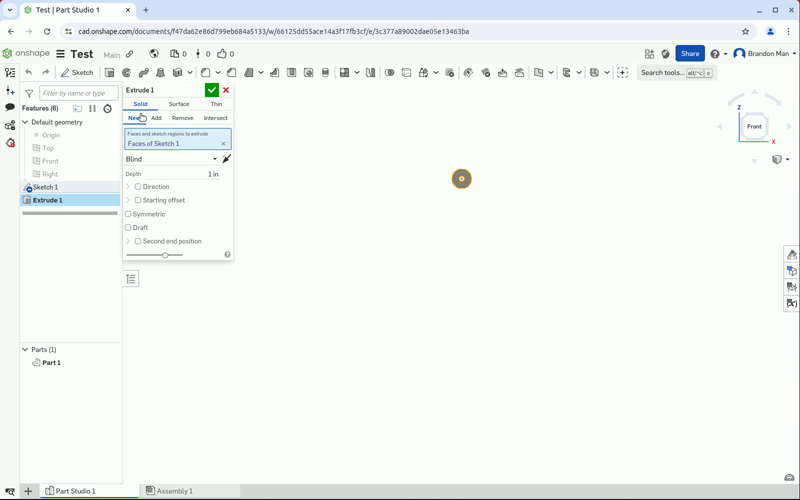
mouse_move(137, 120)
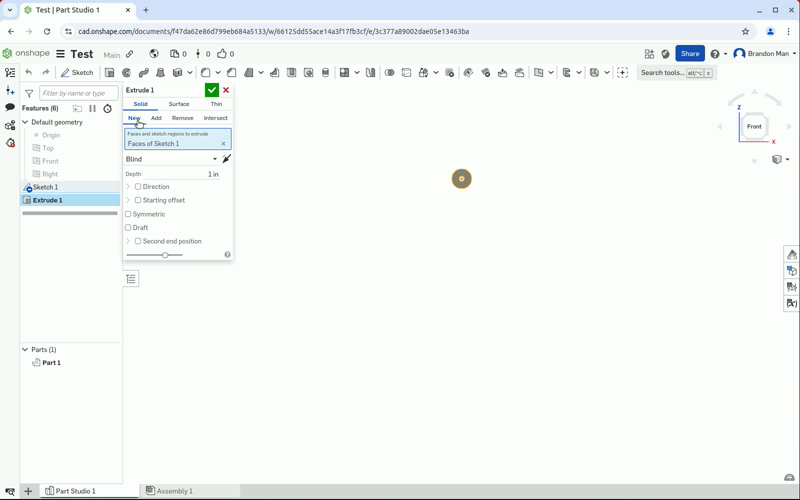
click(137, 120)
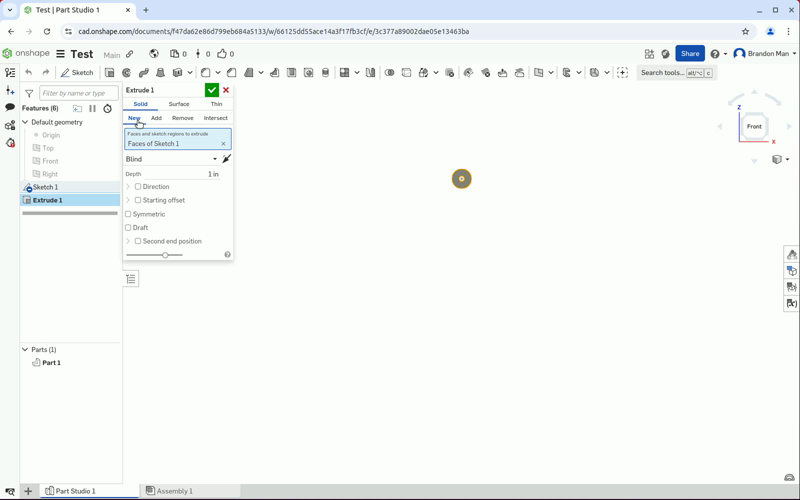
key(tab, 4)
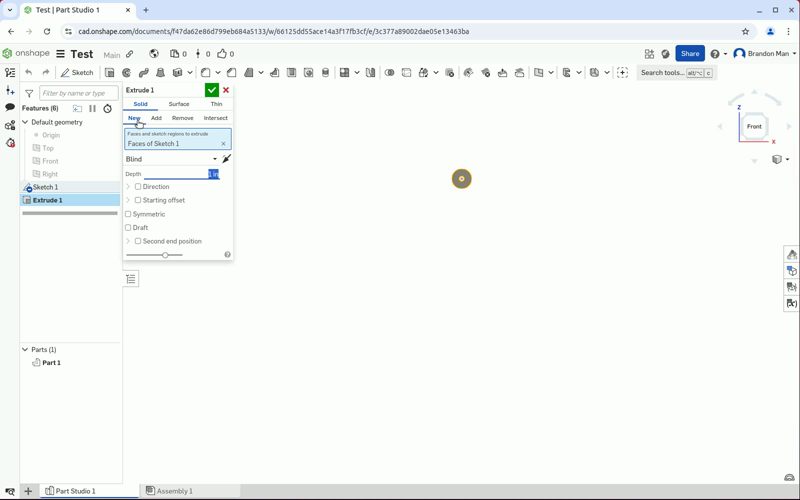
text(0.481)
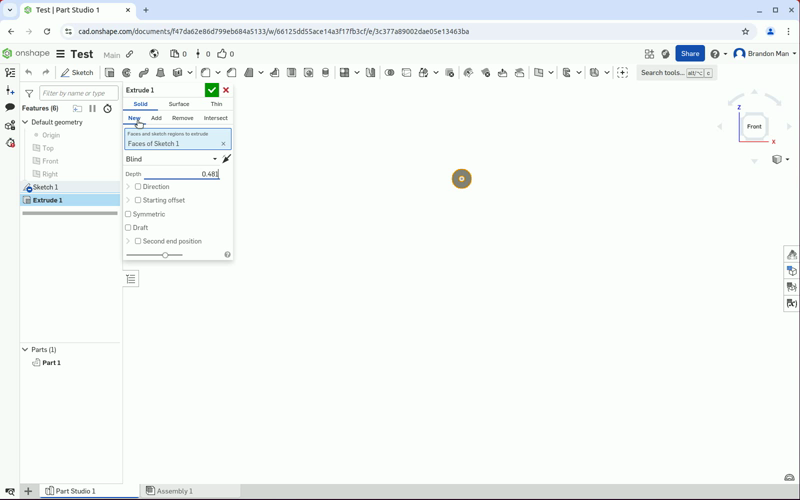
key(enter)
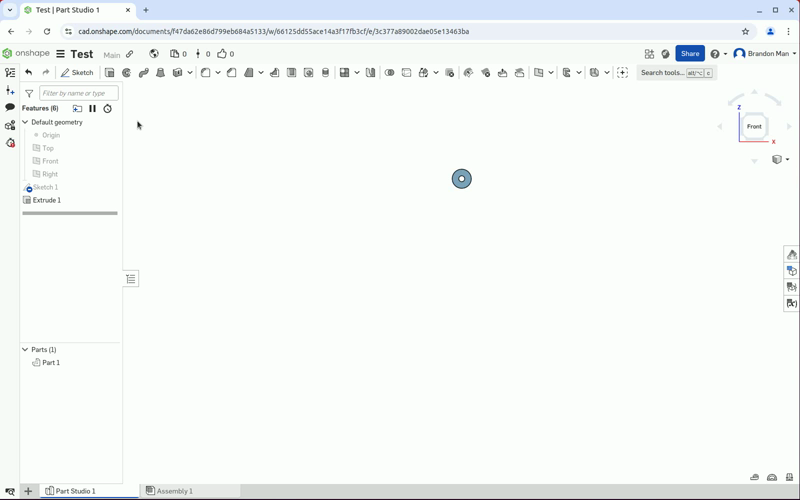
key(shift+h)
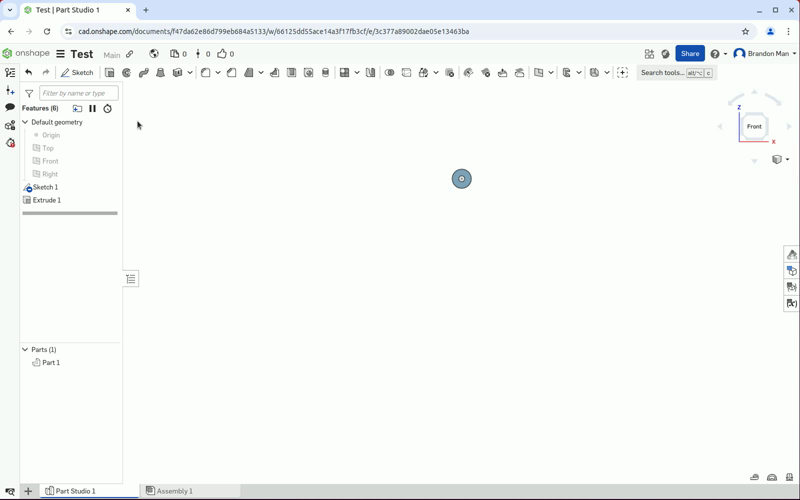
key(shift+h)
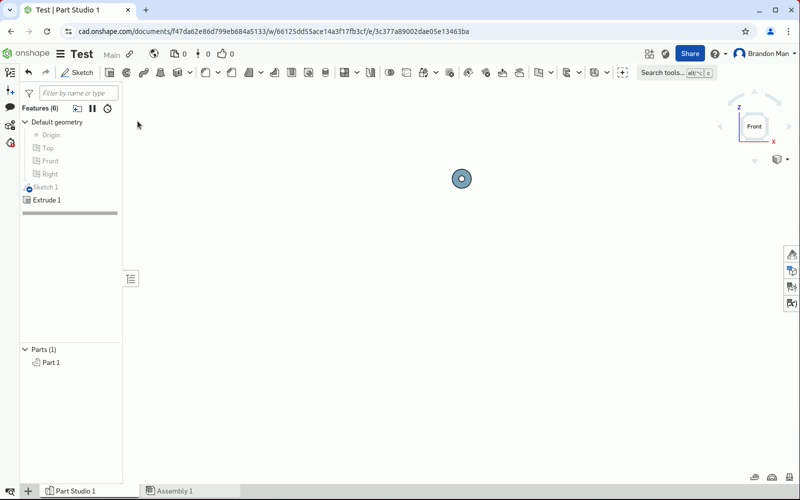
mouse_move(73, 189)
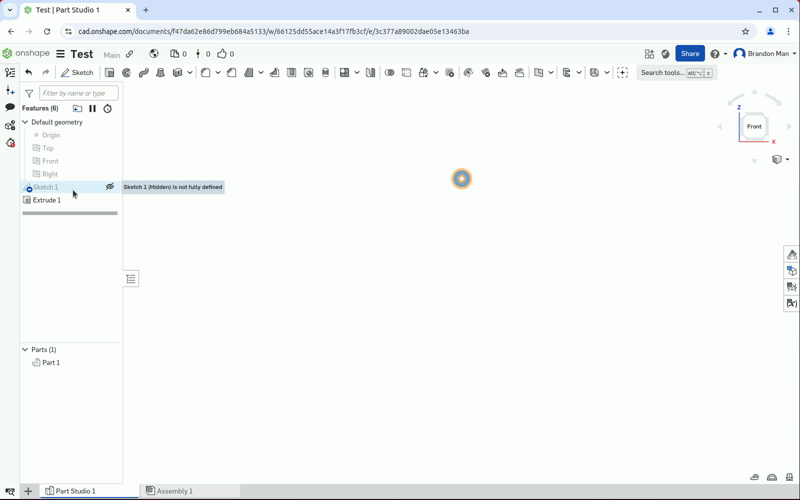
click(73, 189)
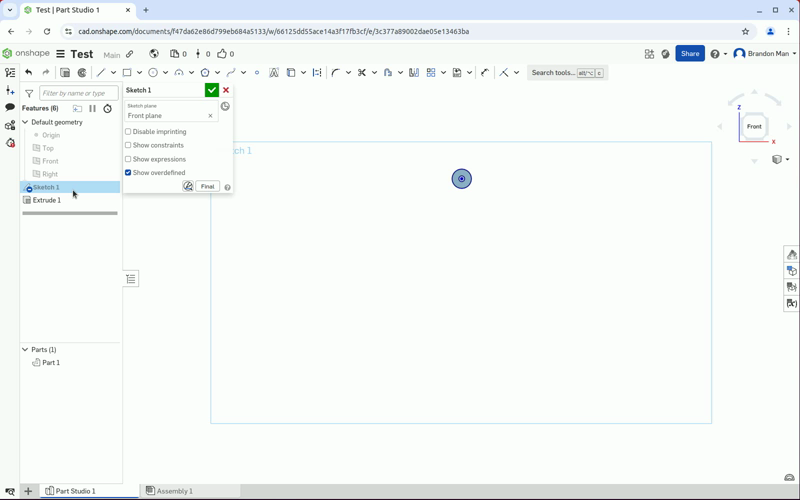
mouse_move(229, 92)
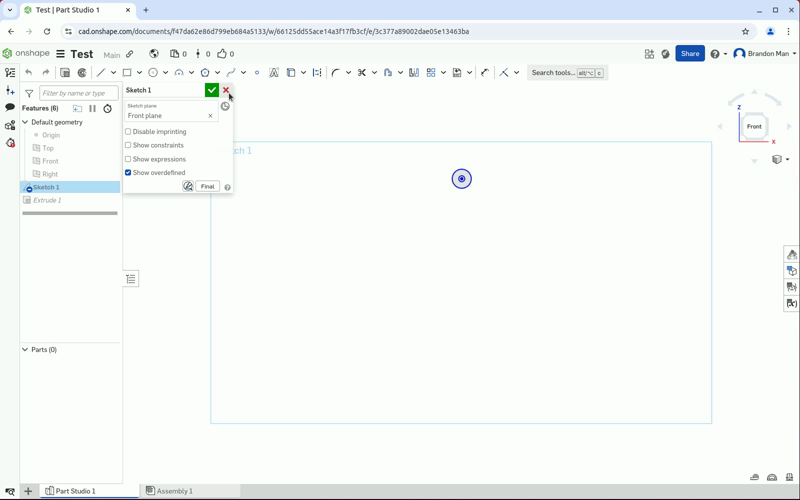
click(229, 92)
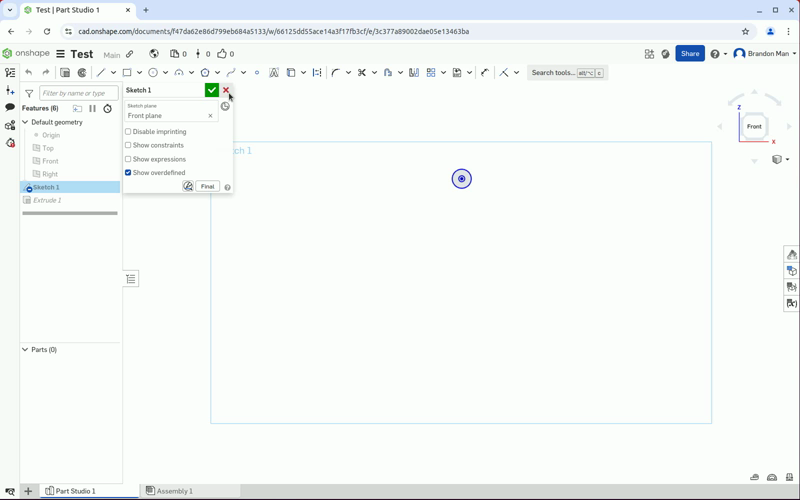
key(shift+s)
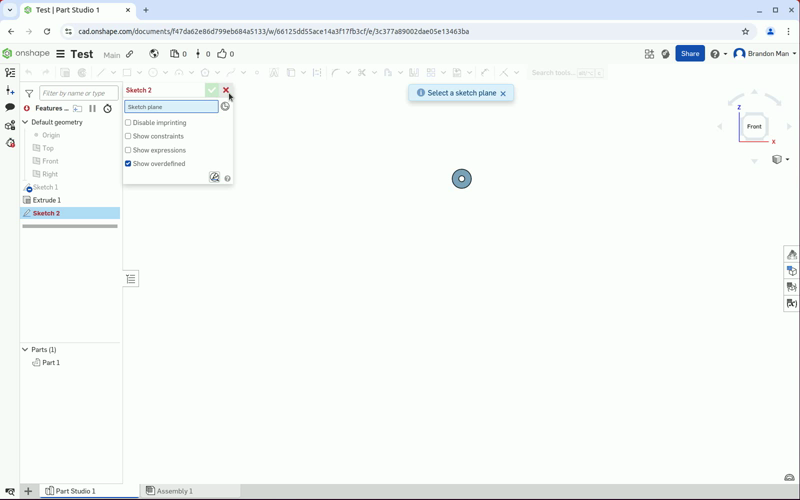
mouse_move(73, 163)
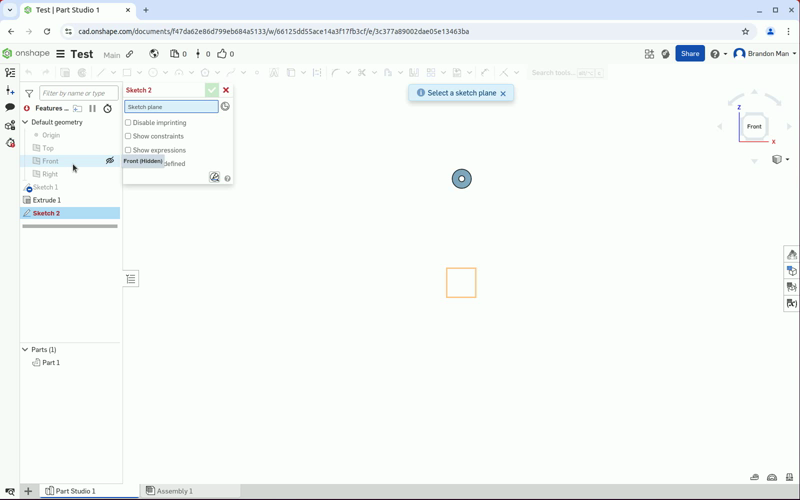
click(73, 163)
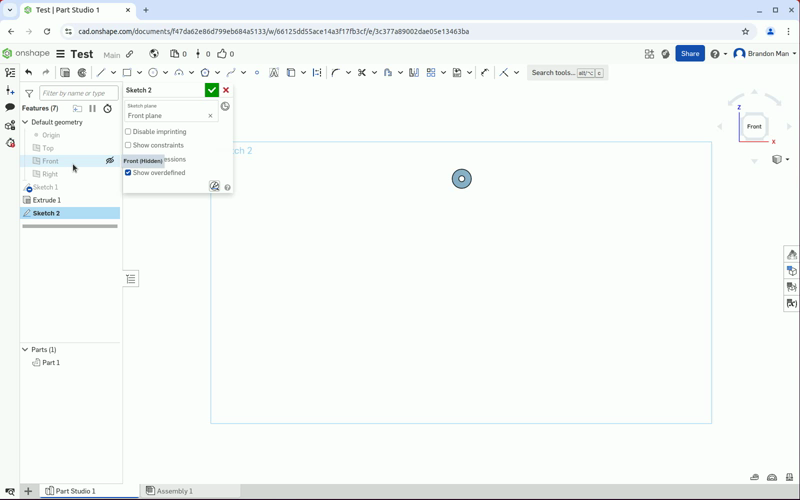
mouse_move(73, 352)
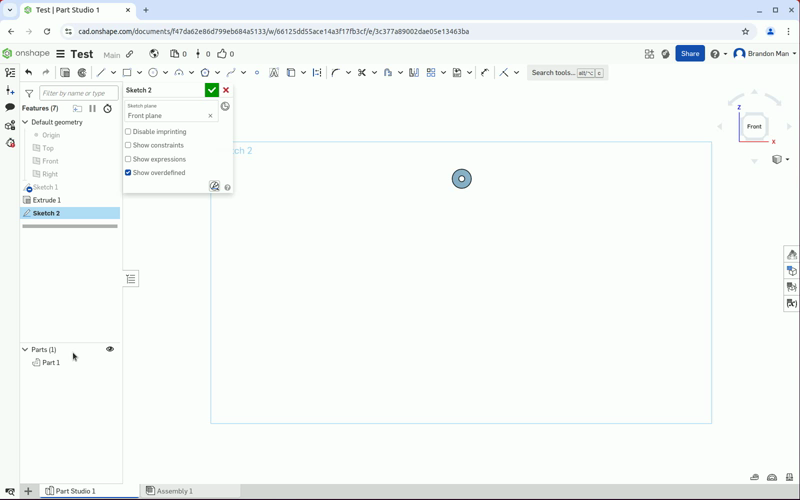
key(y)
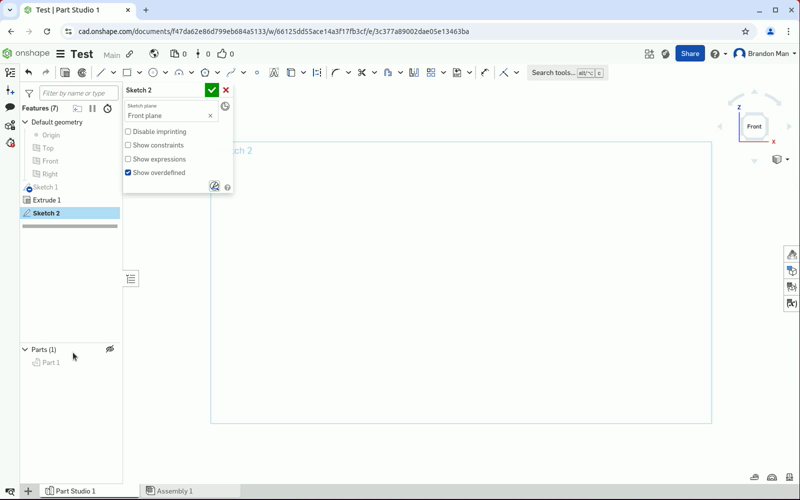
key(c)
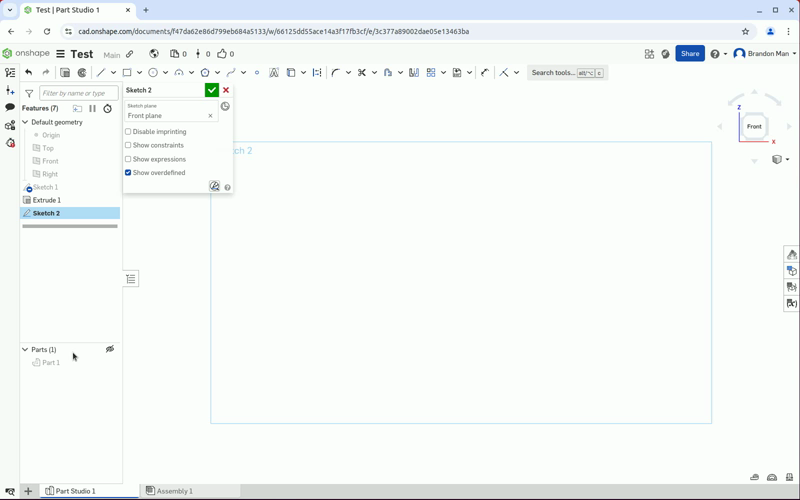
key_down(shift)
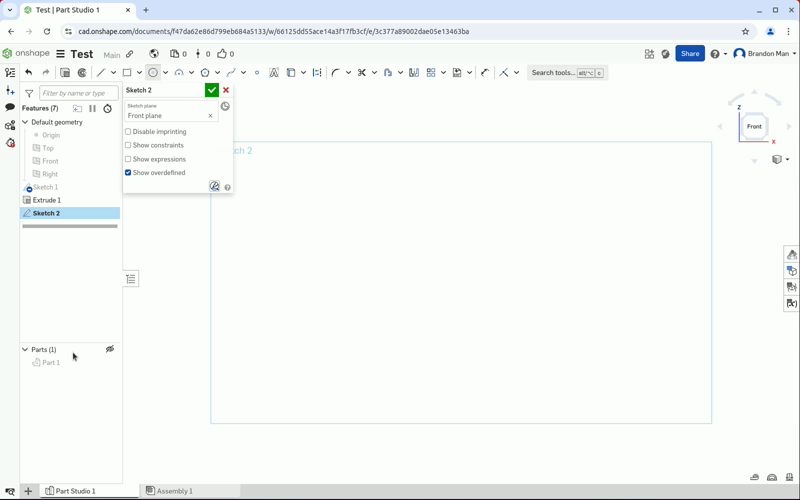
mouse_move(461, 282)
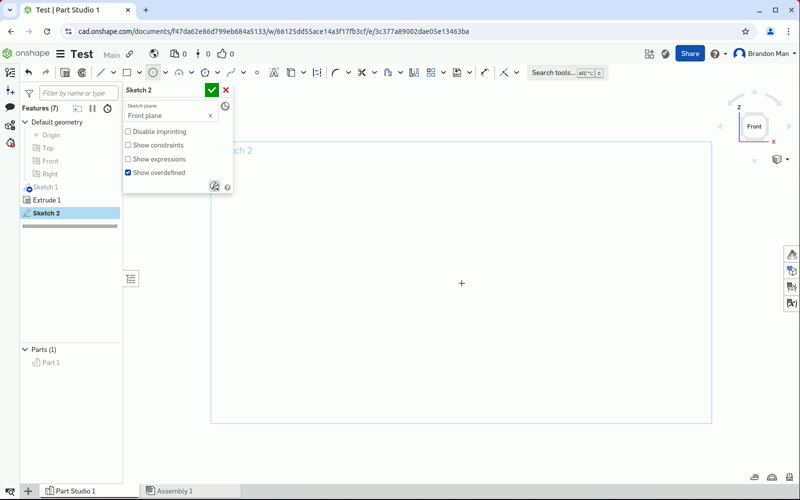
click(461, 282)
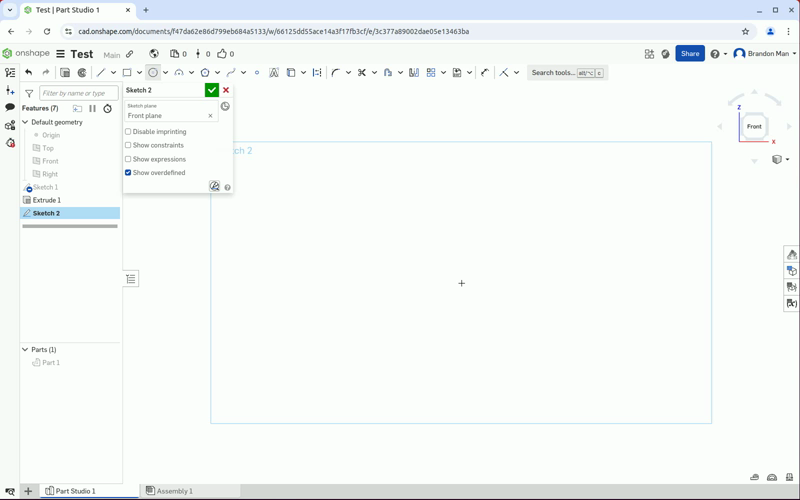
key_up(shift)
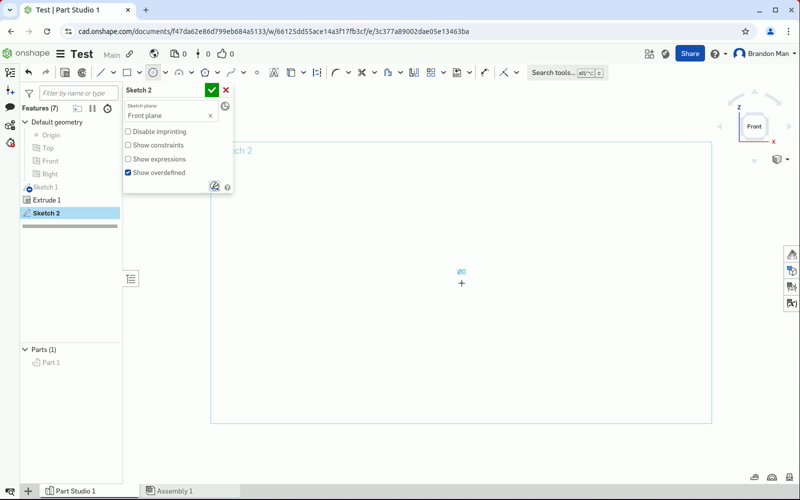
mouse_move(471, 282)
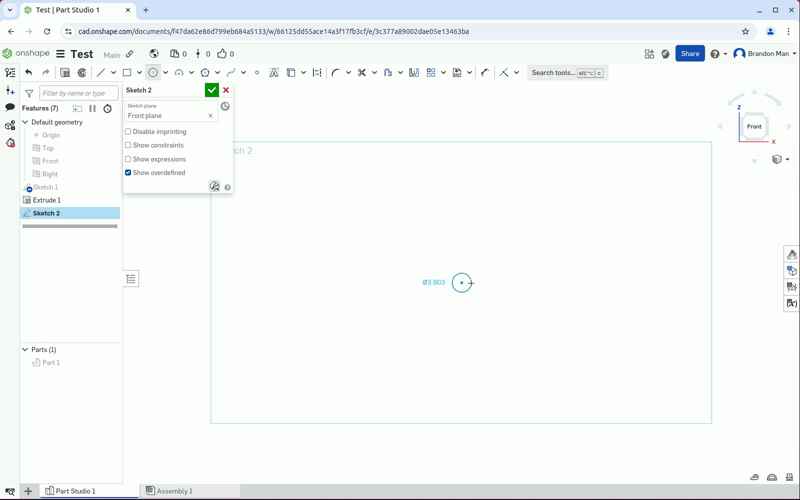
click(471, 282)
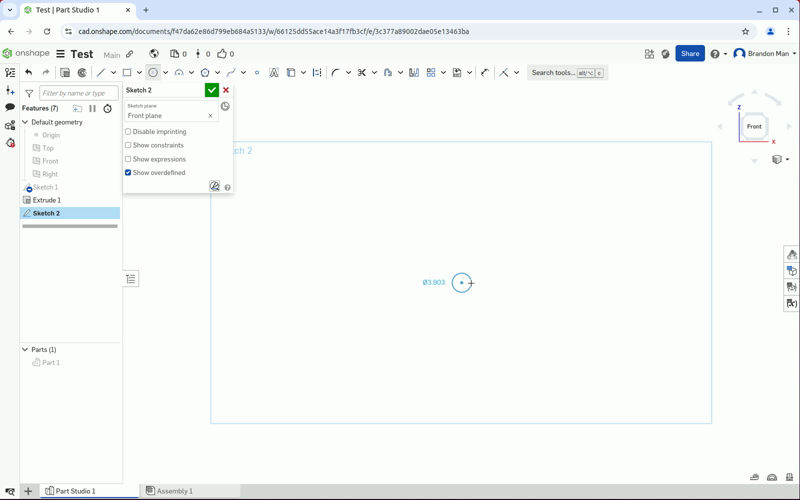
key(esc)
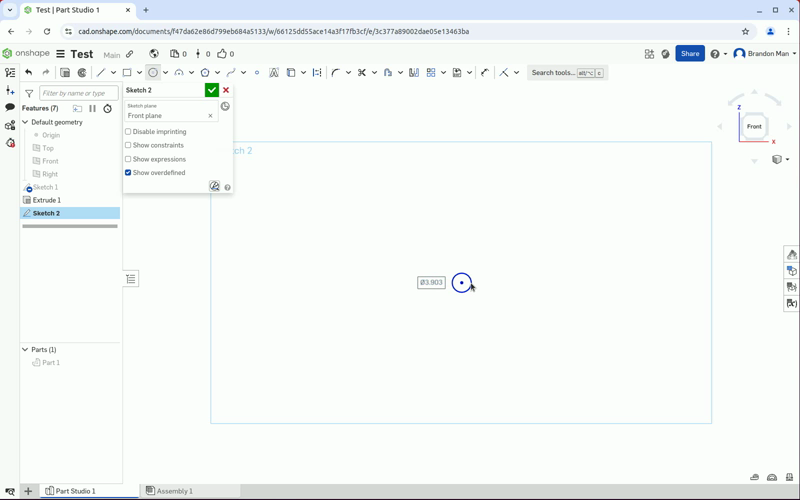
key(c)
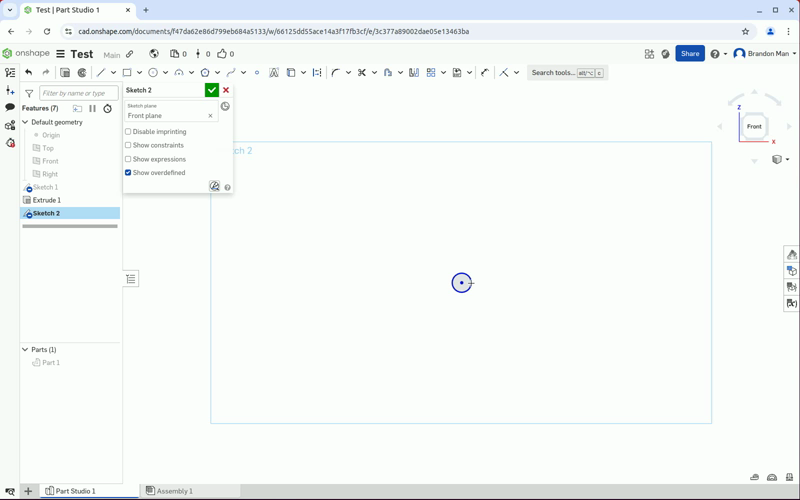
key_down(shift)
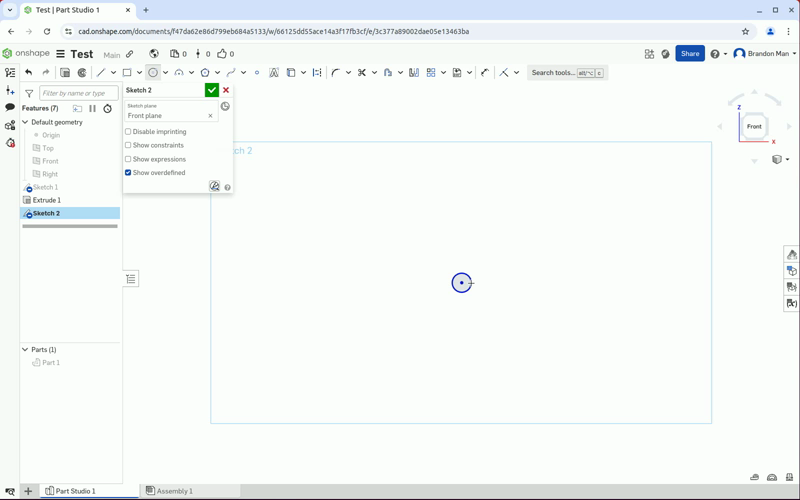
mouse_move(461, 282)
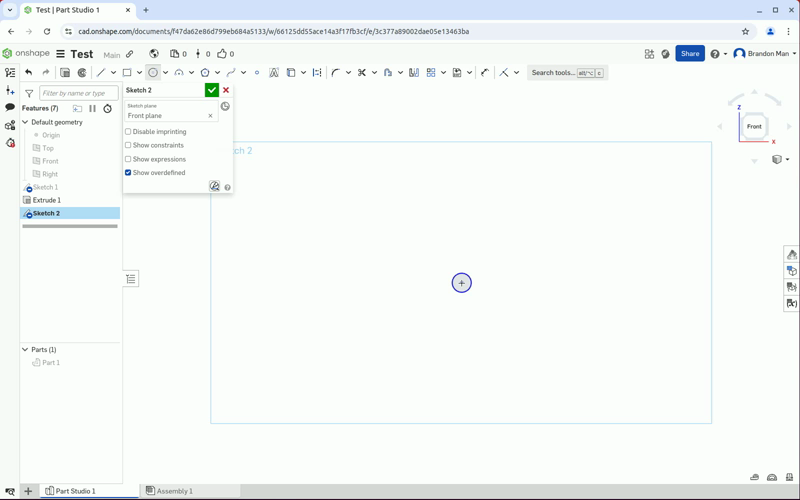
click(461, 282)
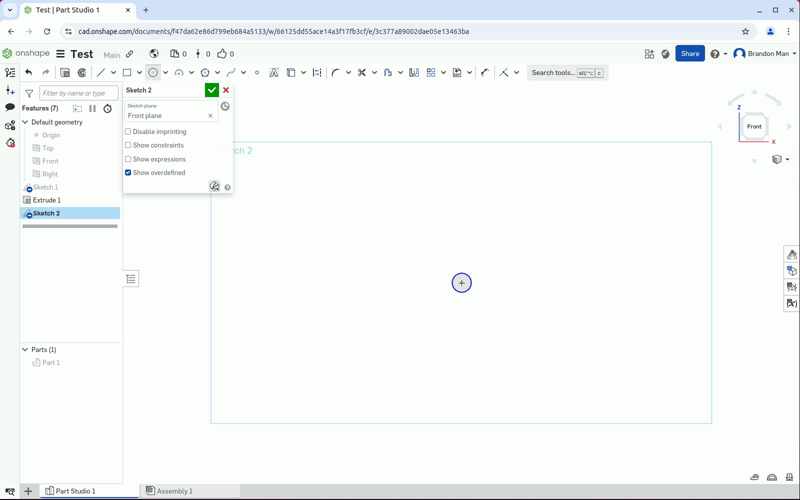
key_up(shift)
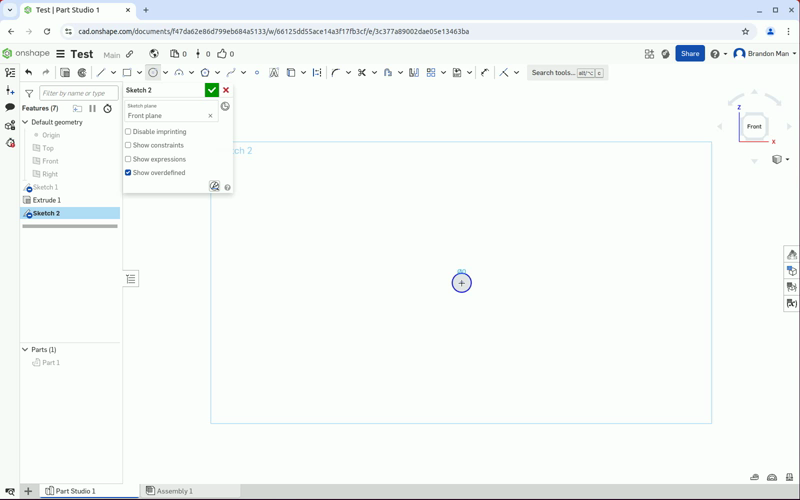
mouse_move(464, 282)
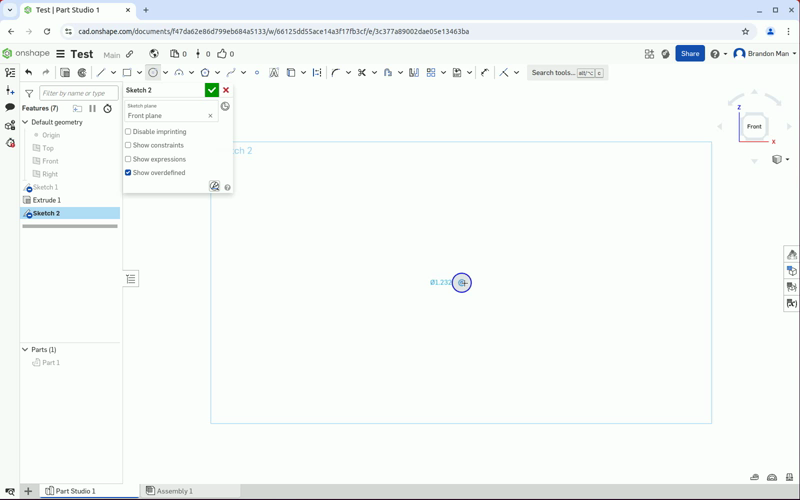
scroll(6)
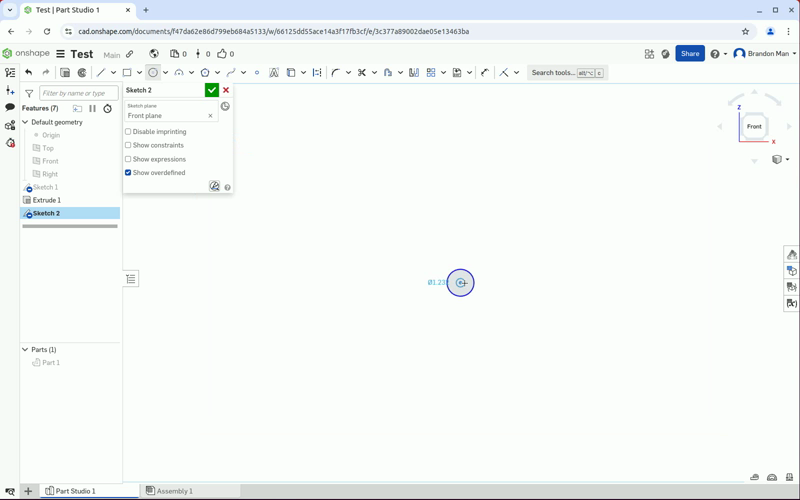
scroll(6)
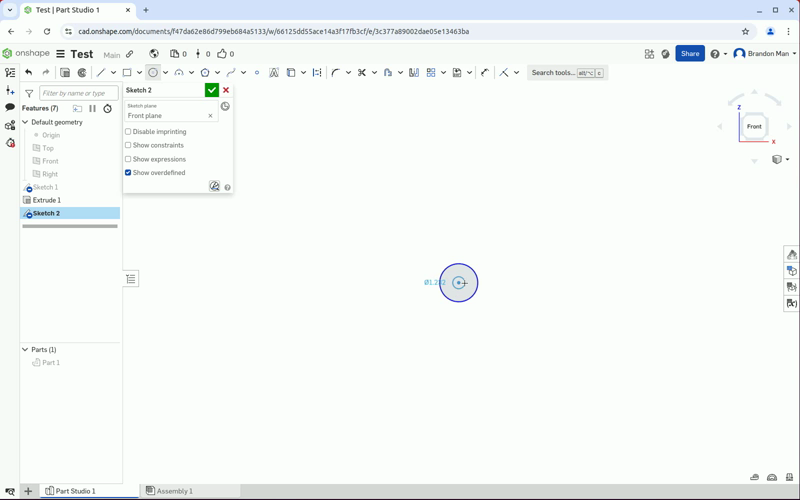
scroll(6)
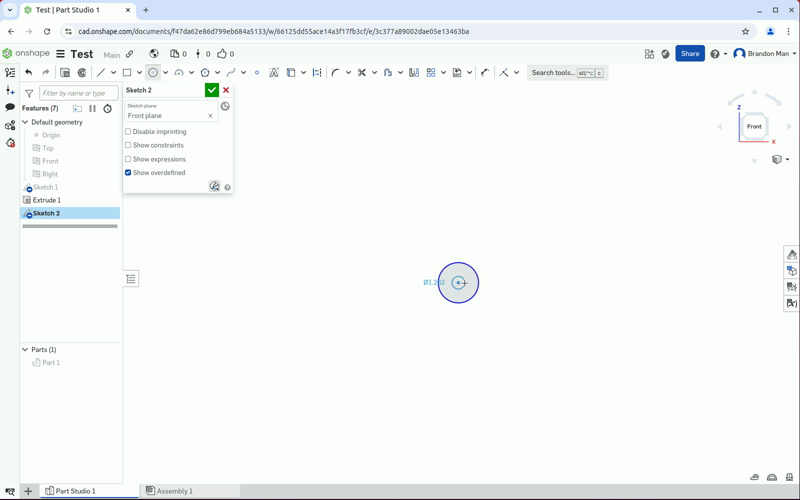
scroll(6)
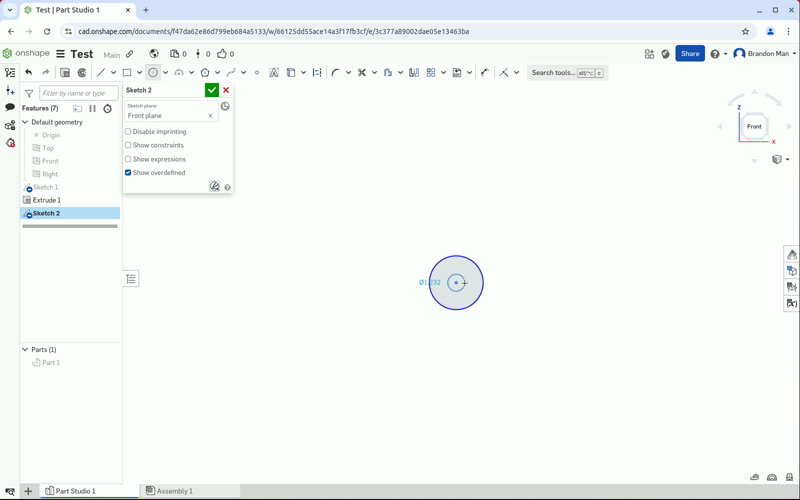
scroll(6)
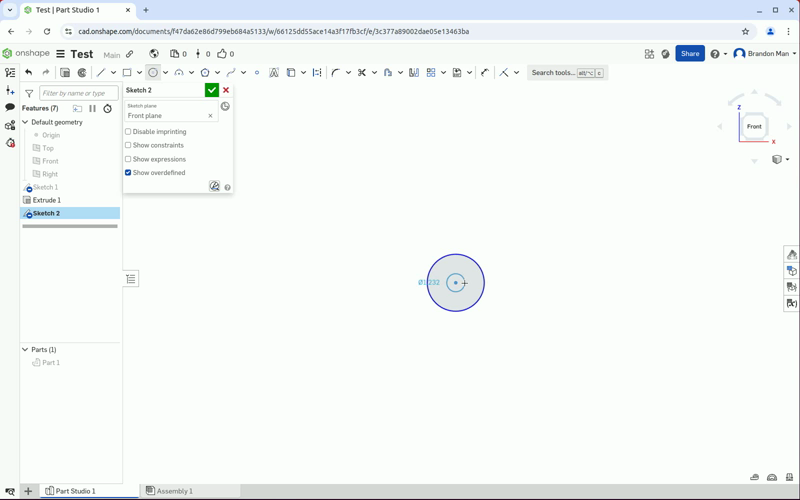
scroll(6)
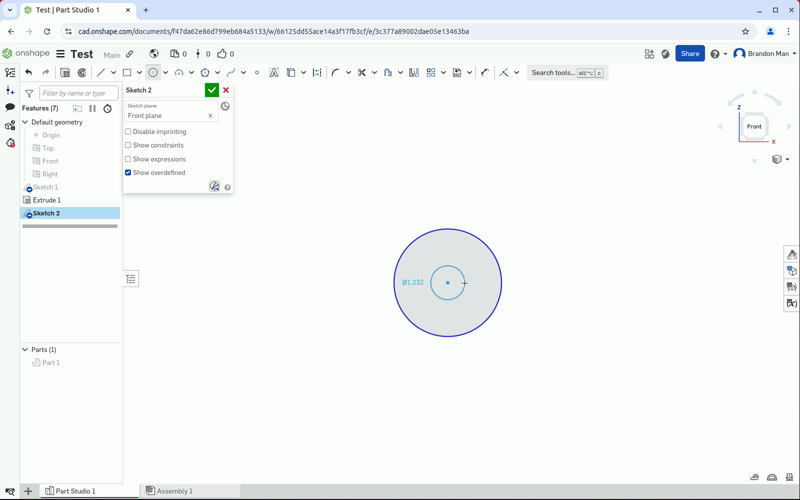
scroll(6)
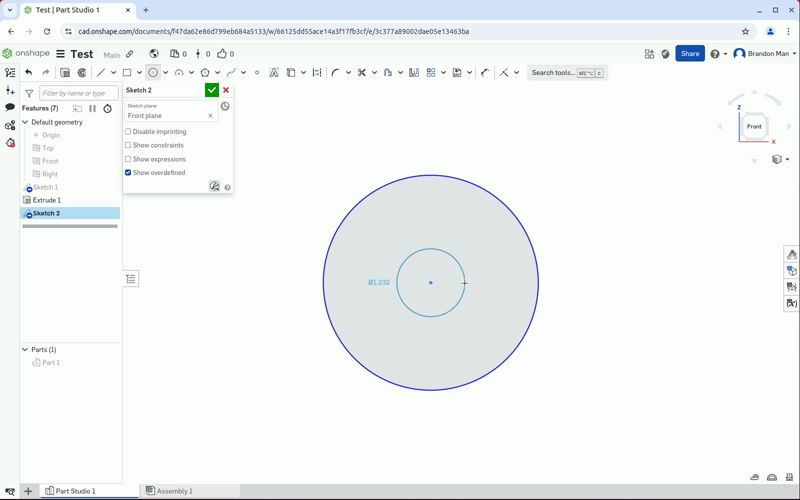
click(464, 282)
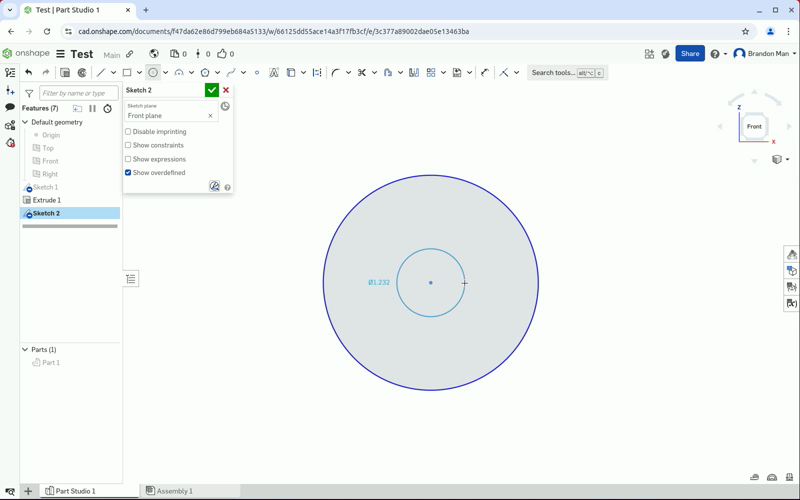
scroll(-6)
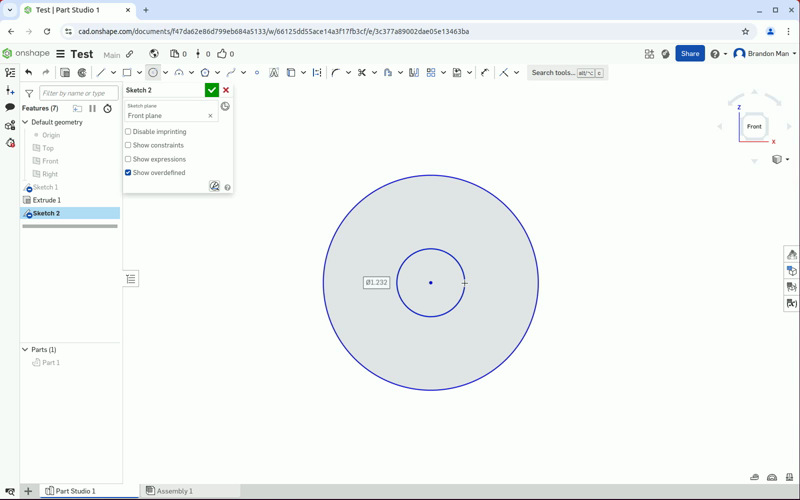
scroll(-6)
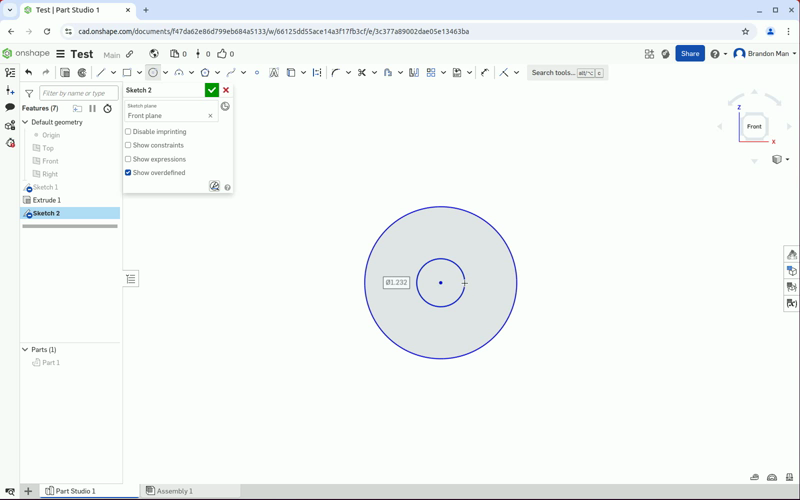
scroll(-6)
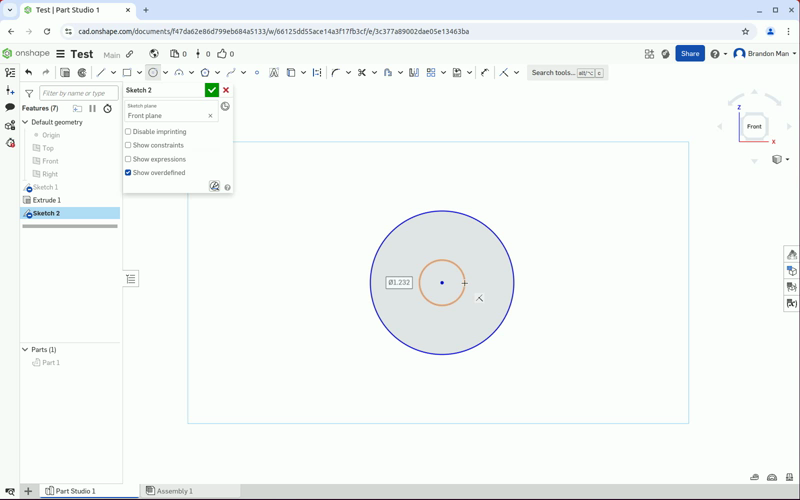
scroll(-6)
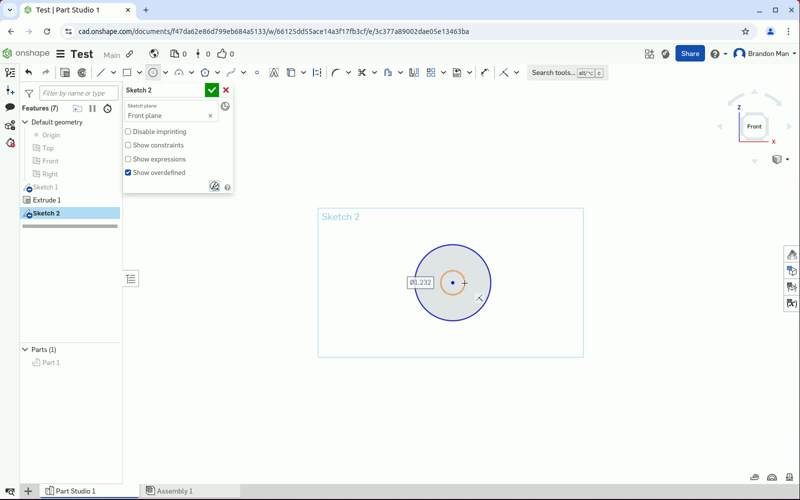
scroll(-6)
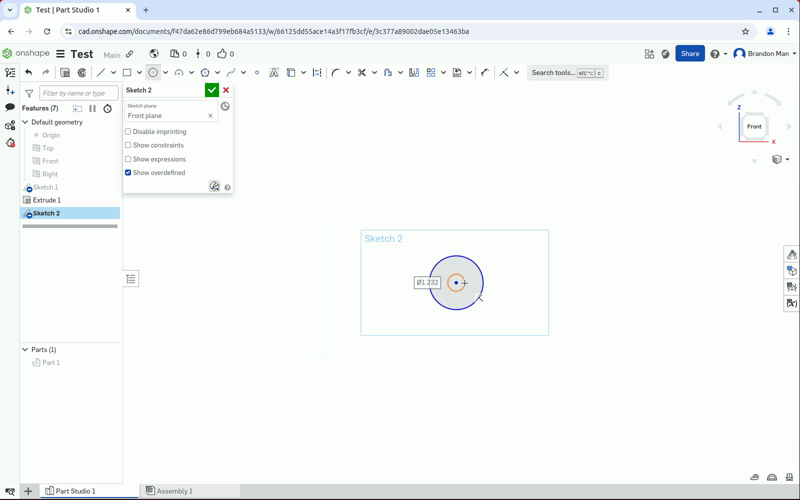
scroll(-6)
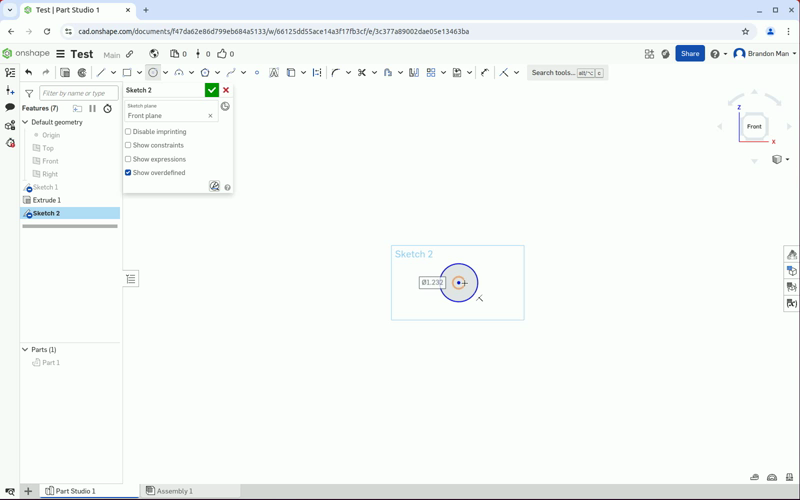
scroll(-6)
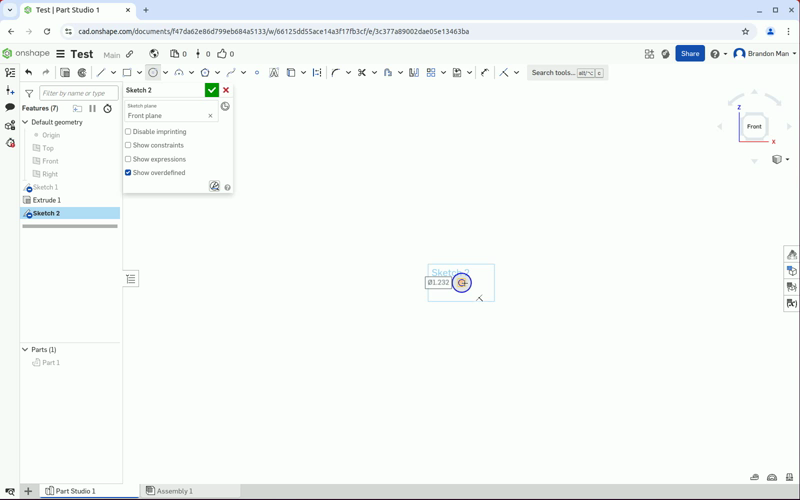
key(esc)
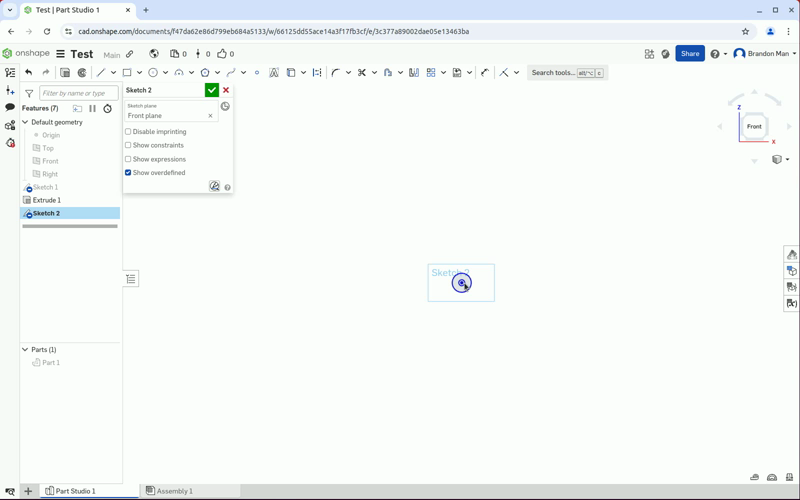
mouse_move(461, 279)
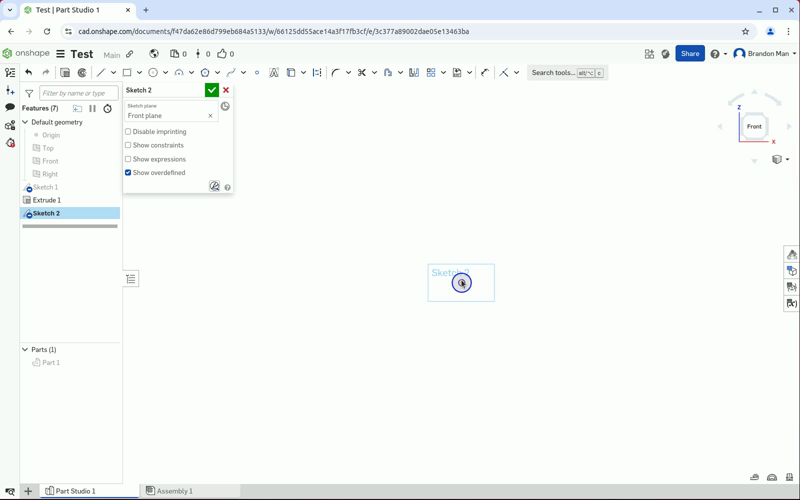
scroll(6)
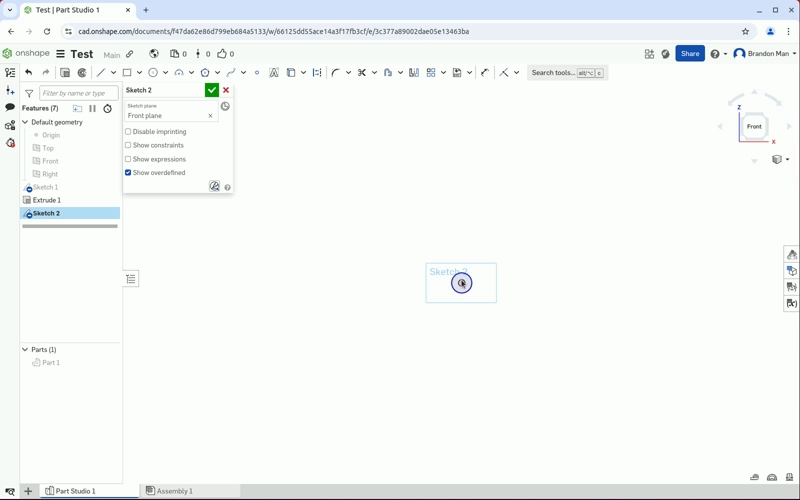
scroll(6)
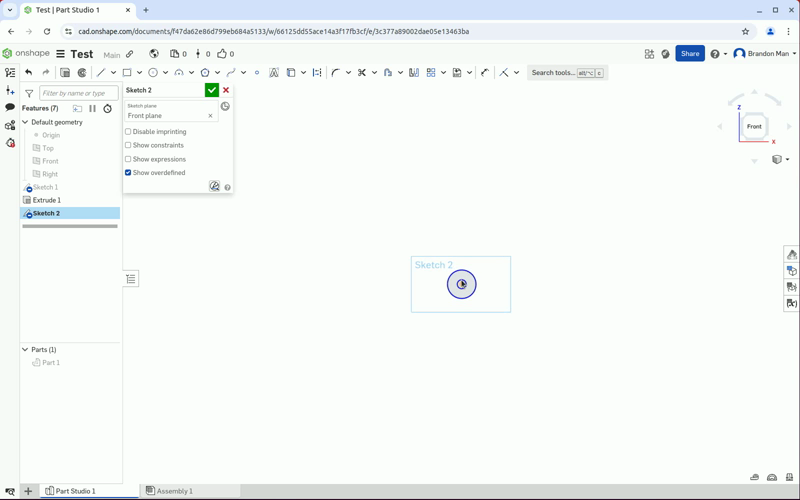
scroll(6)
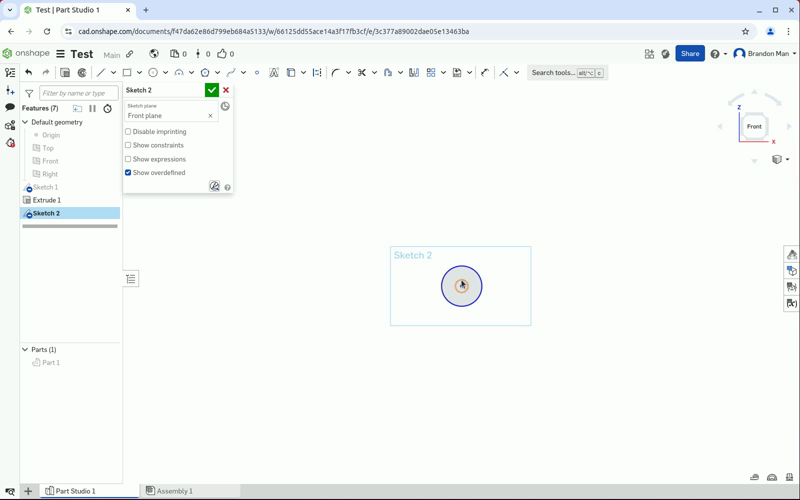
scroll(6)
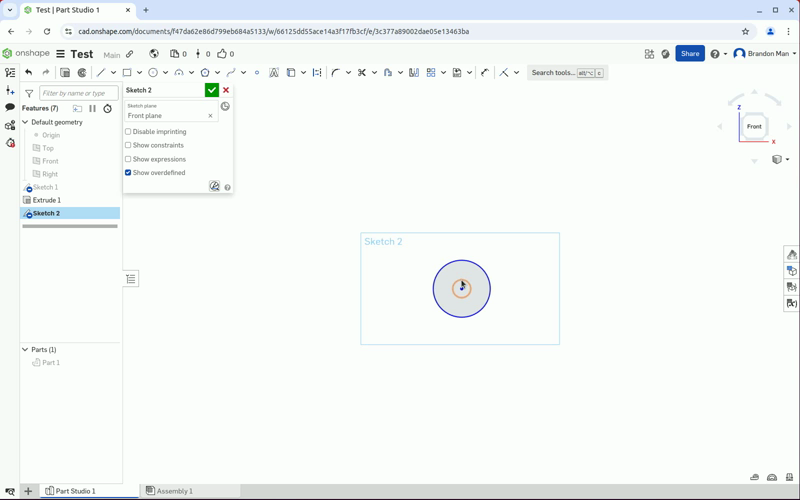
scroll(6)
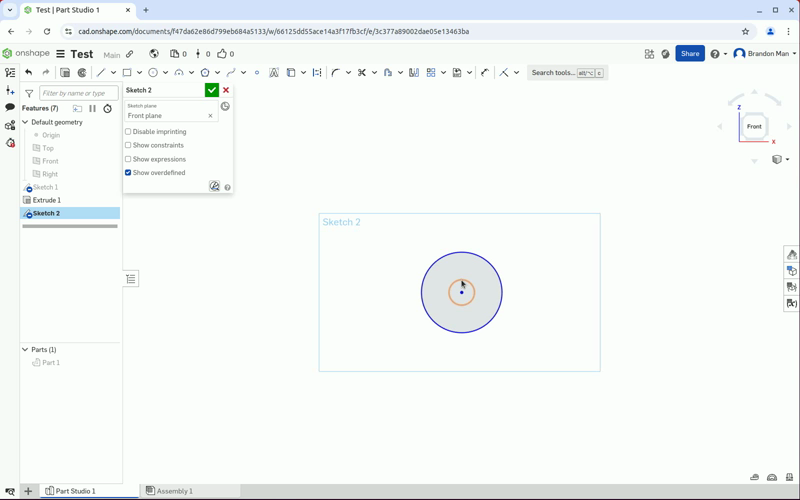
scroll(6)
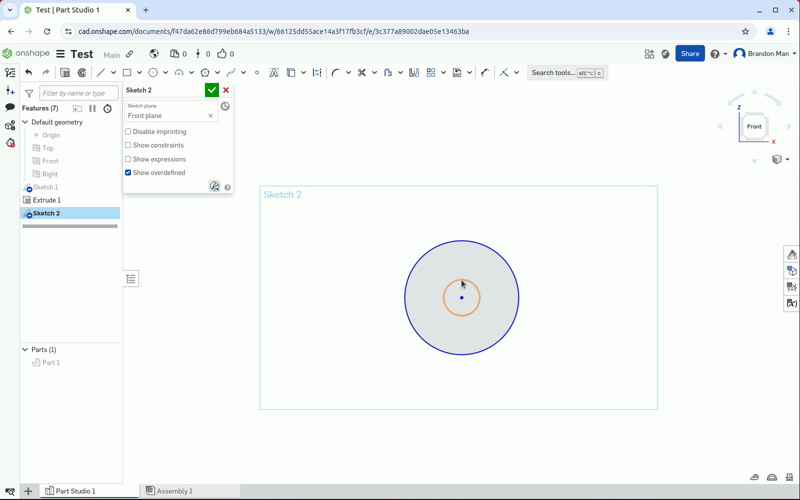
scroll(6)
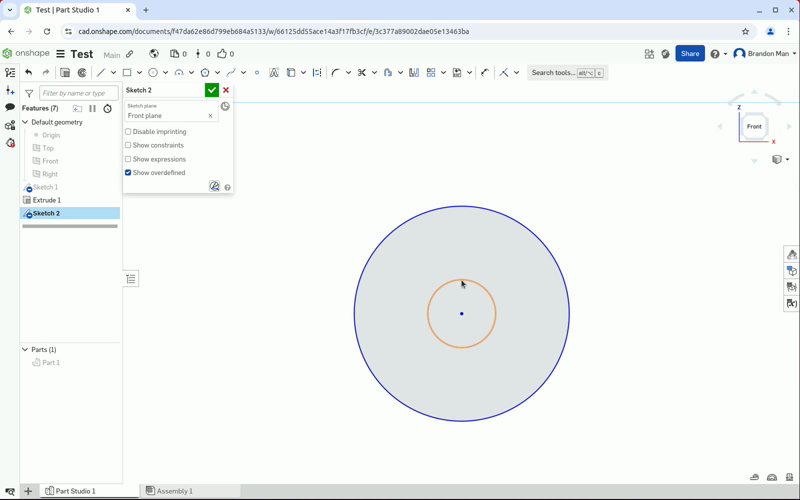
click(461, 279)
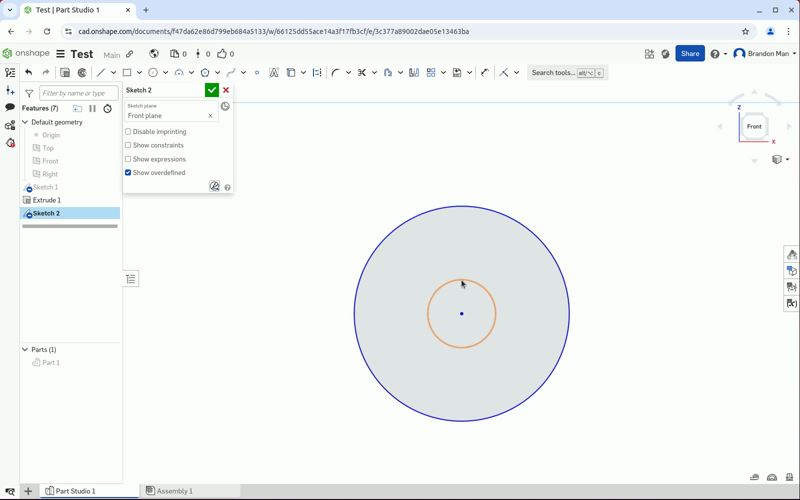
scroll(-6)
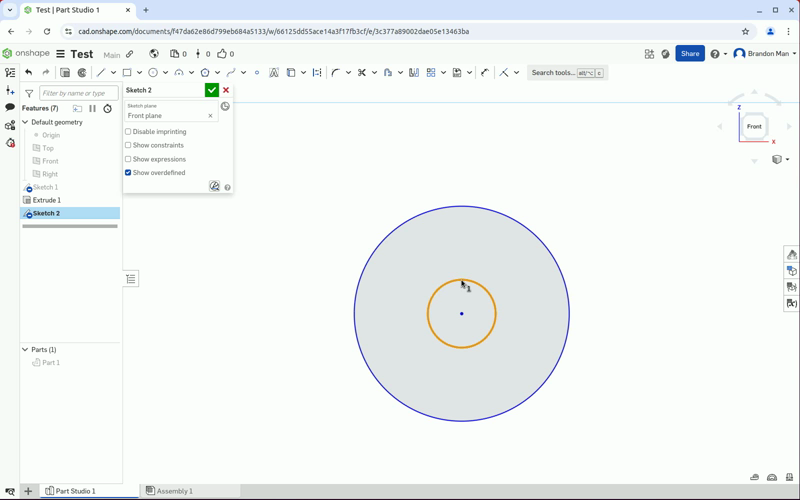
scroll(-6)
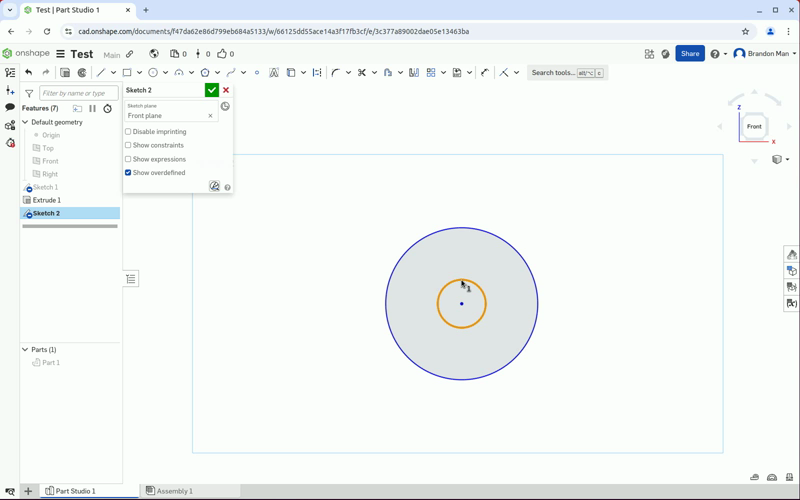
scroll(-6)
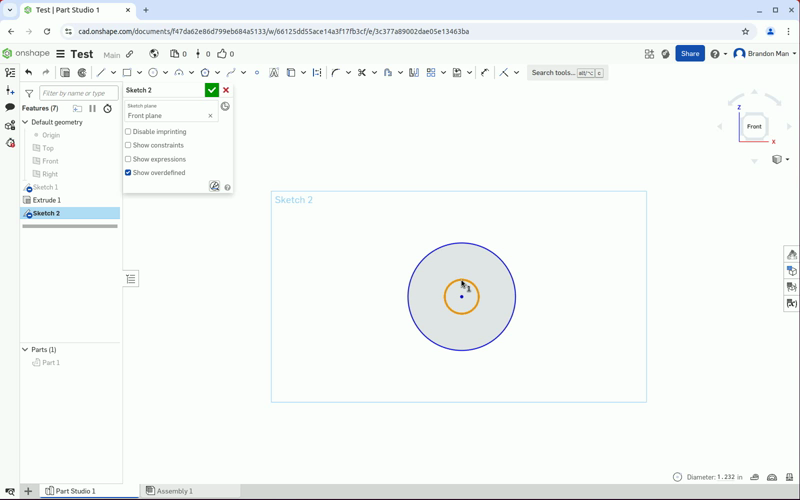
scroll(-6)
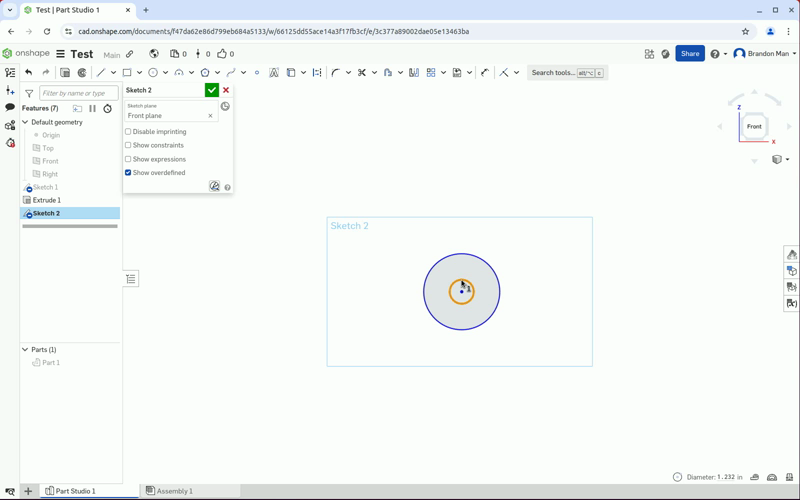
scroll(-6)
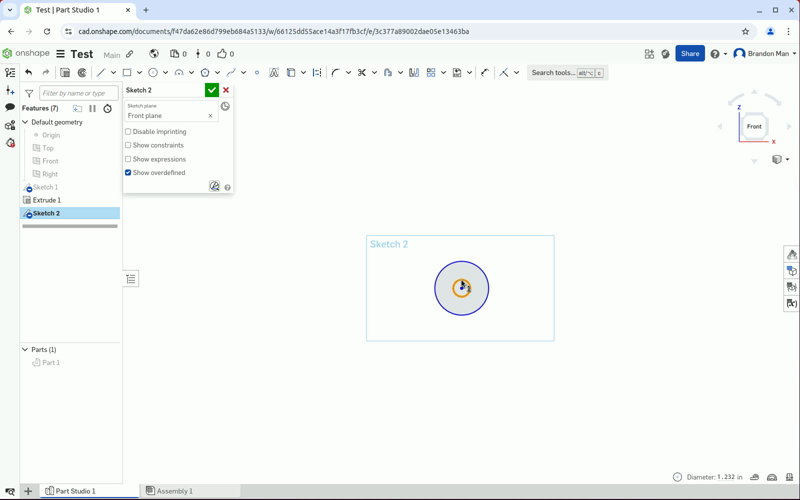
scroll(-6)
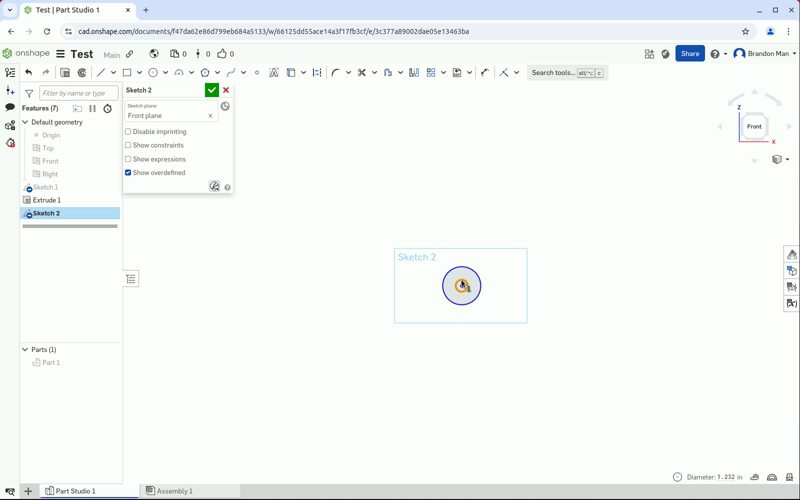
scroll(-6)
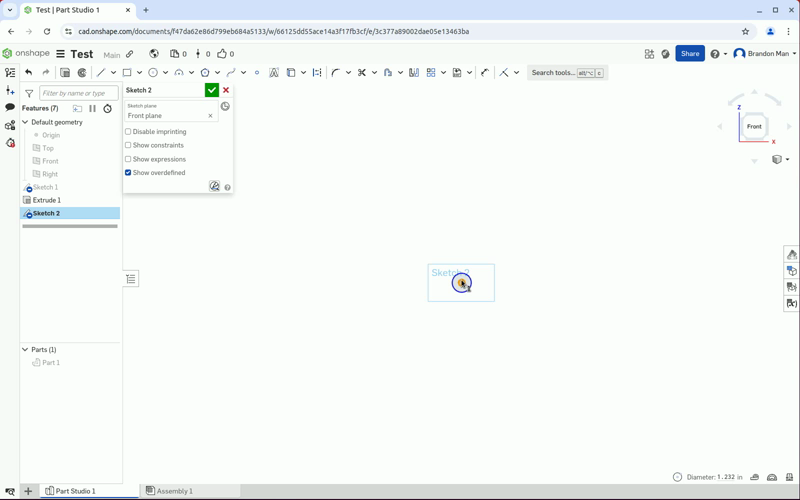
mouse_move(73, 352)
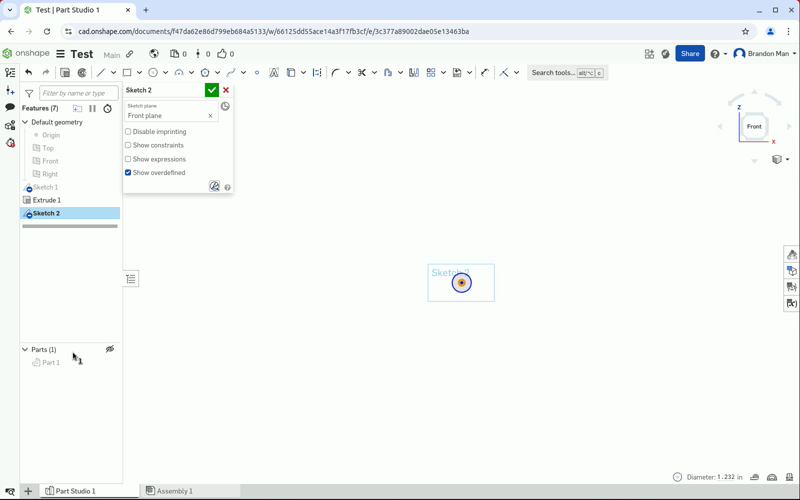
key(shift+y)
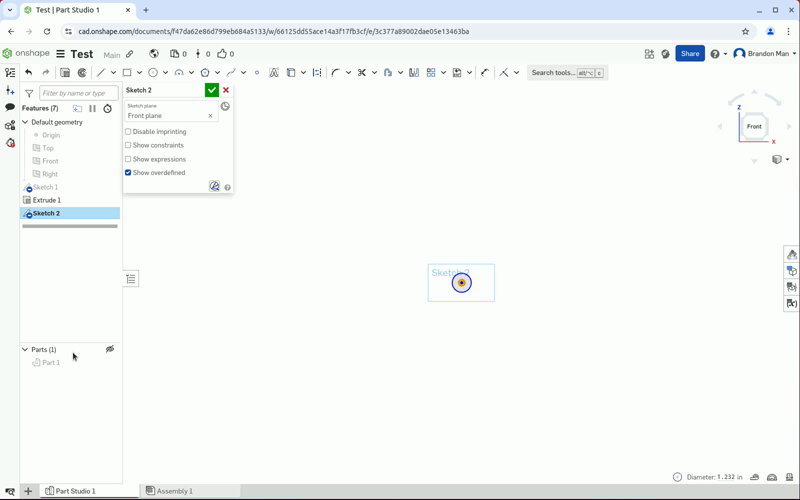
key(shift+e)
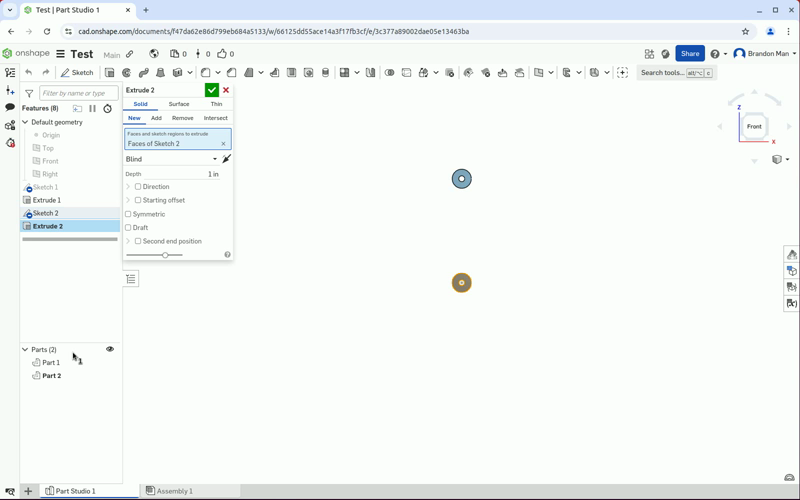
mouse_move(143, 106)
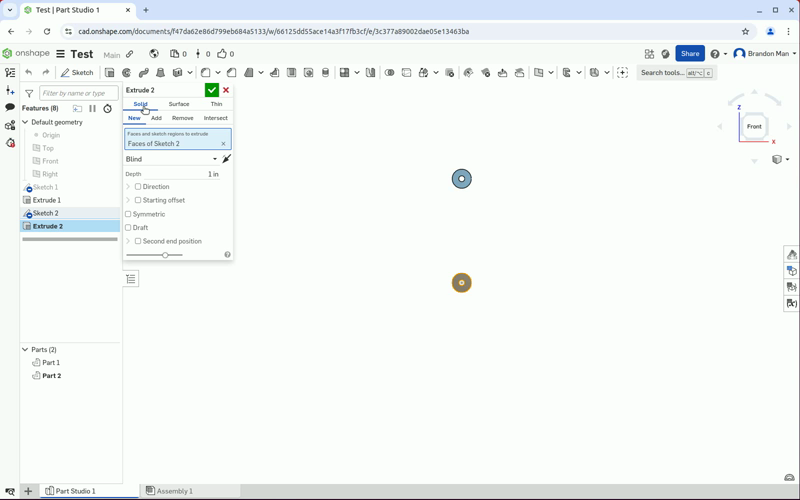
click(143, 106)
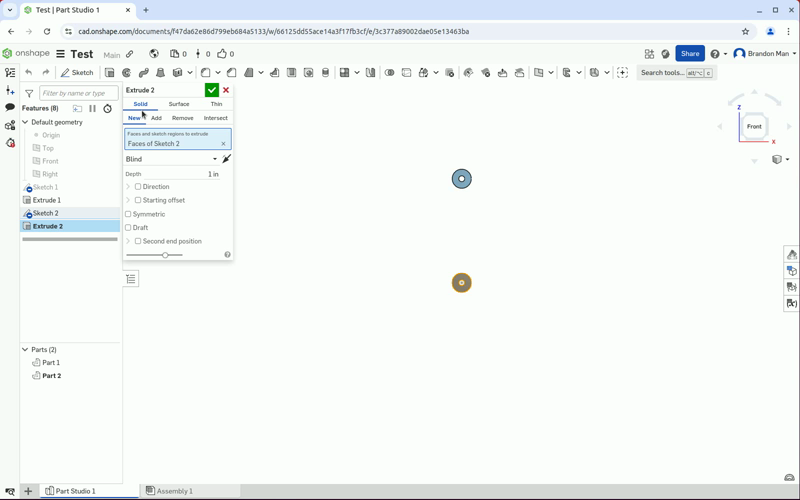
mouse_move(137, 120)
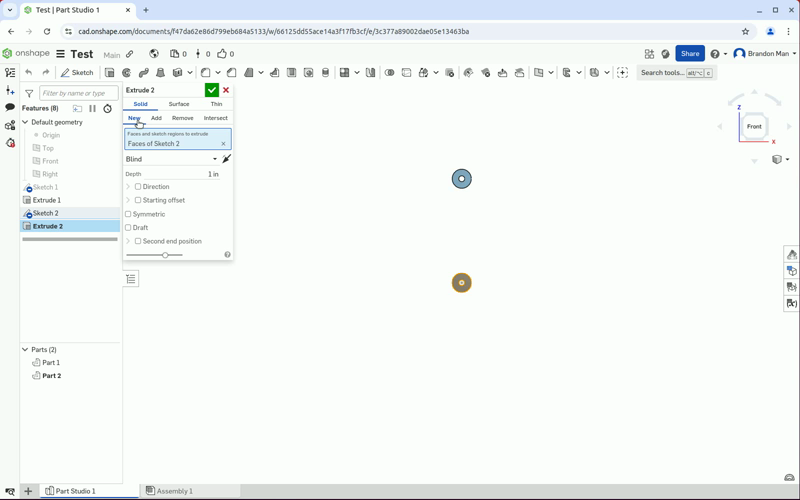
click(137, 120)
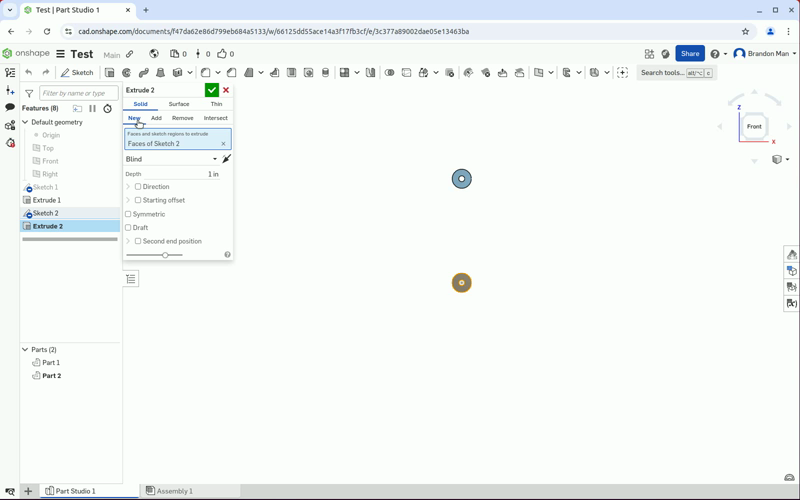
key(tab, 4)
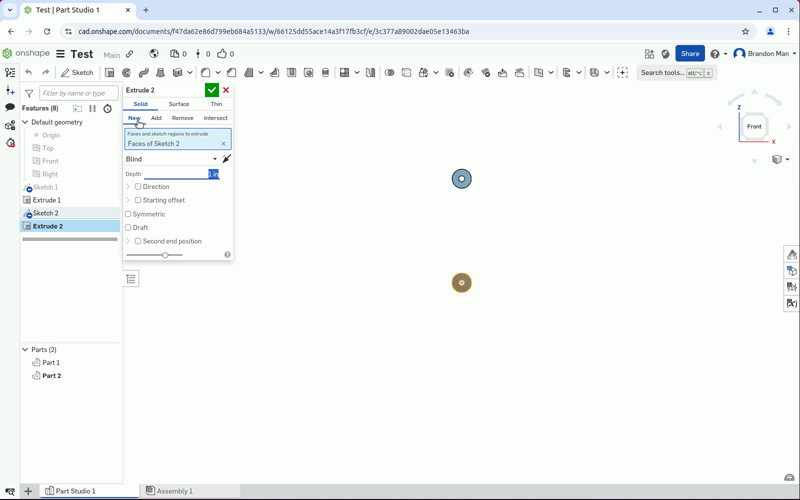
text(0.481)
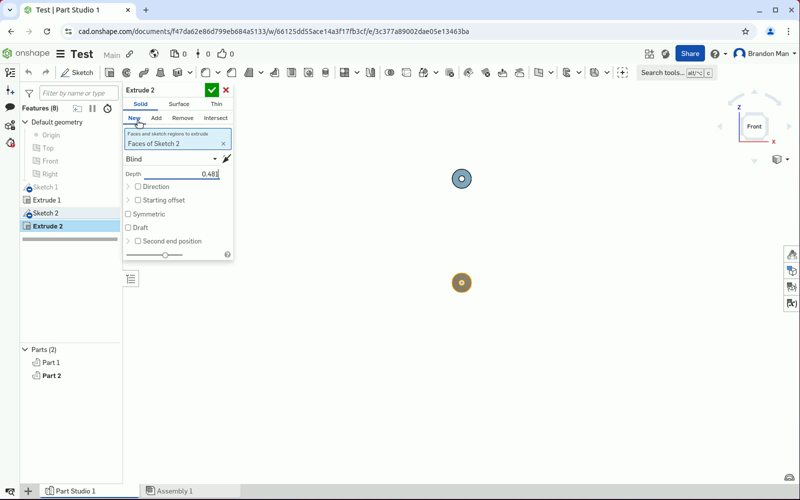
key(enter)
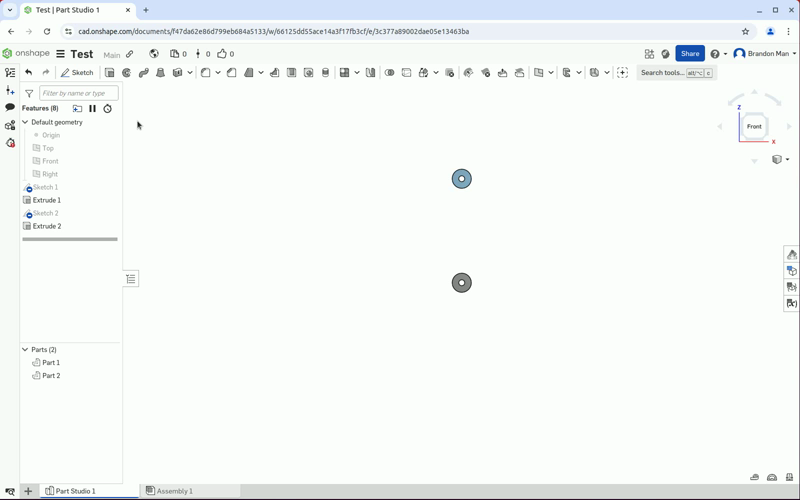
key(shift+h)
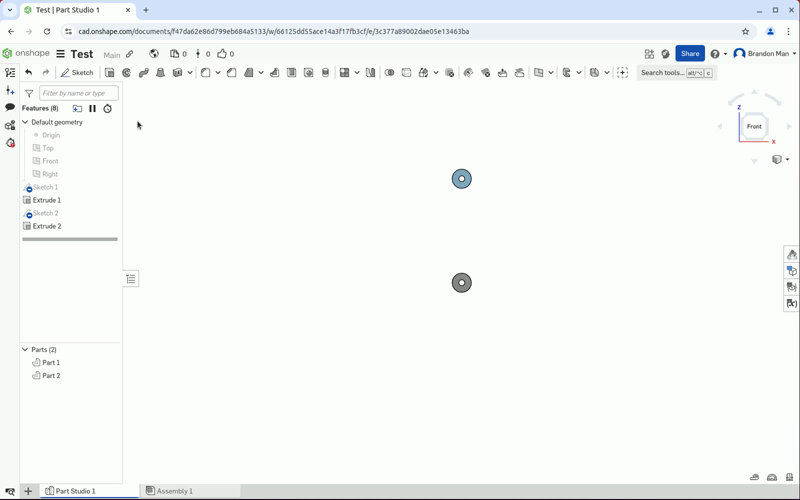
key(shift+h)
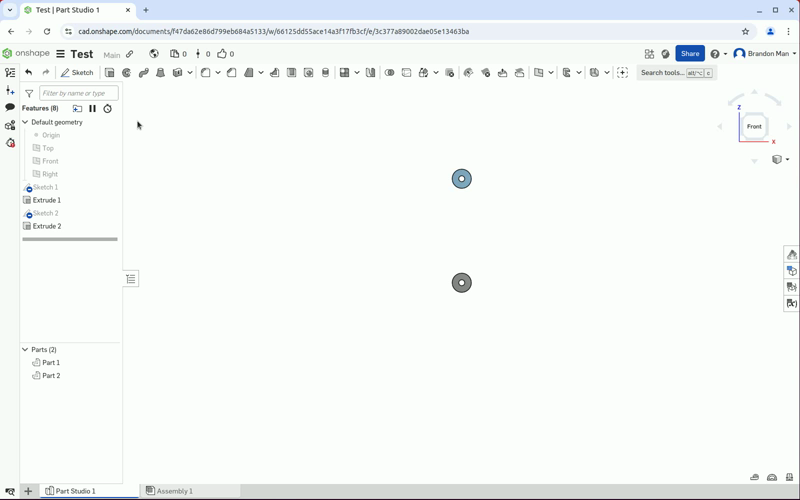
mouse_move(73, 189)
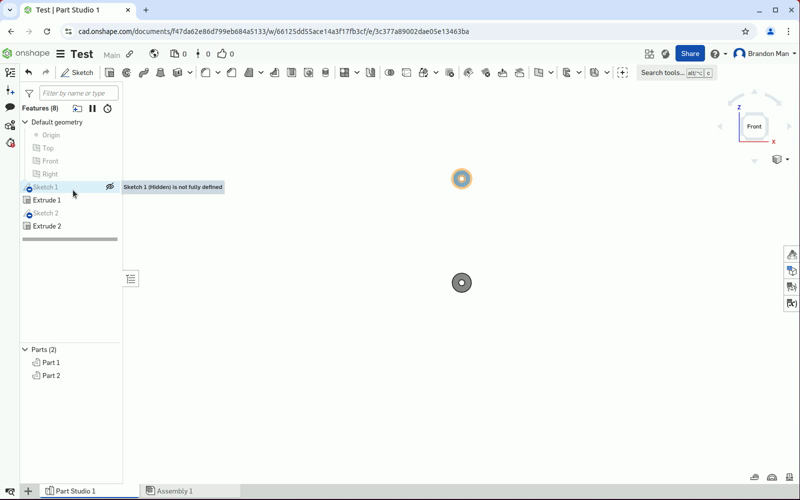
click(73, 189)
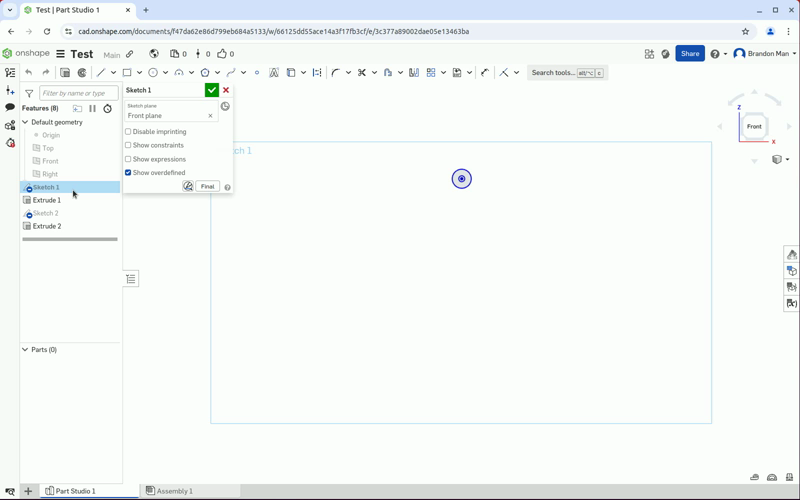
mouse_move(229, 92)
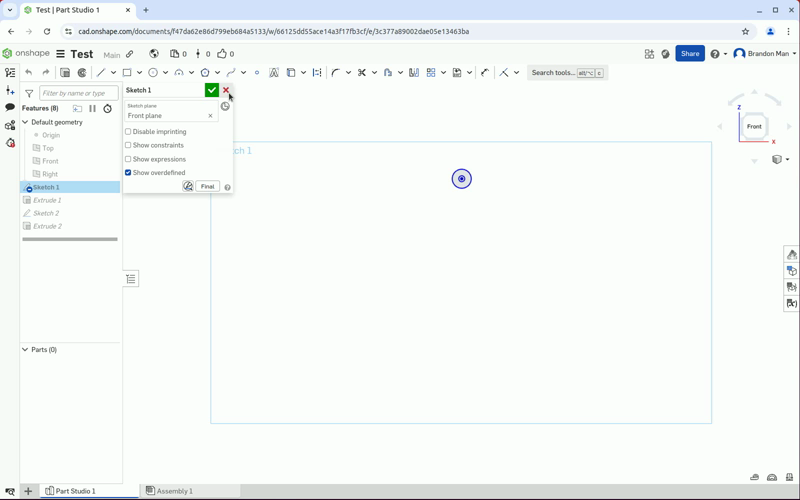
click(229, 92)
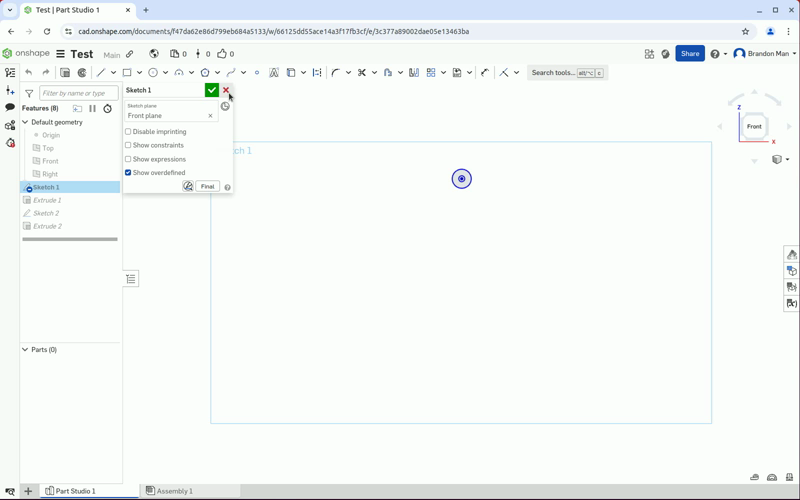
key(shift+s)
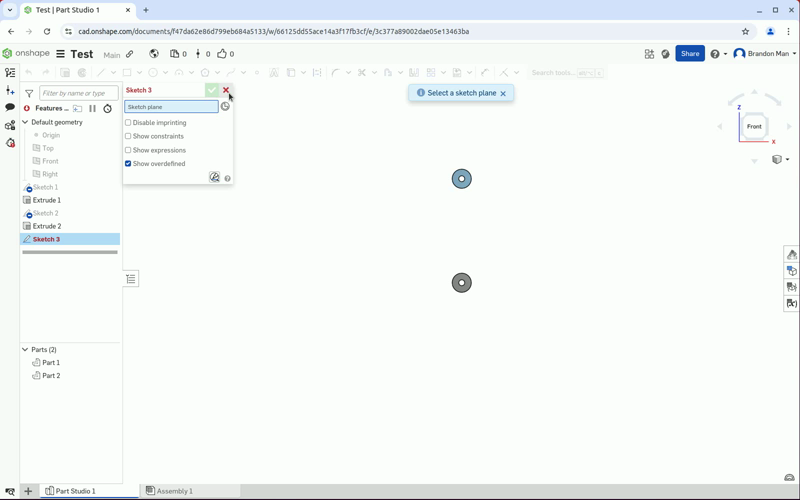
mouse_move(73, 163)
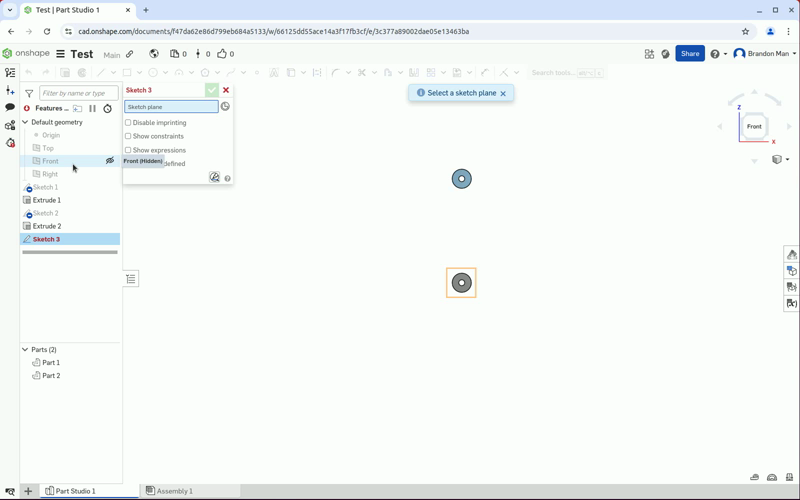
click(73, 163)
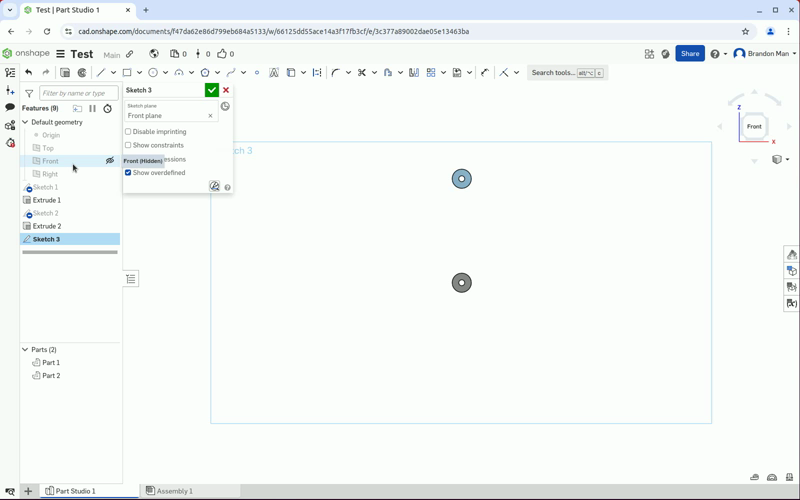
mouse_move(73, 352)
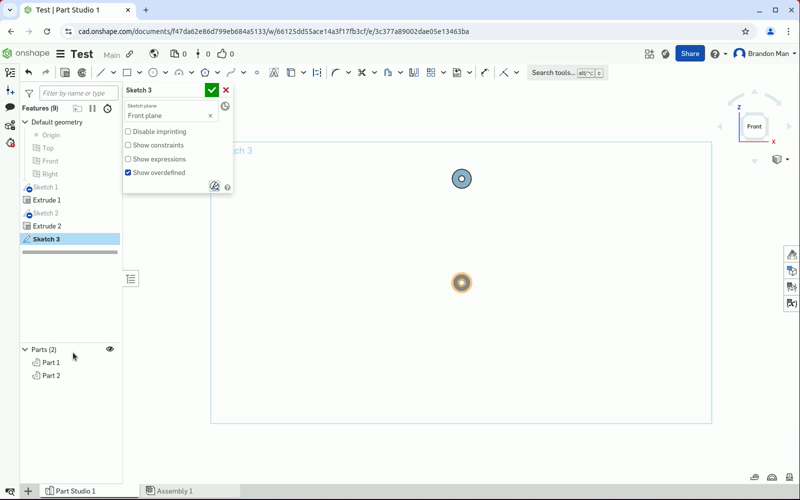
key(y)
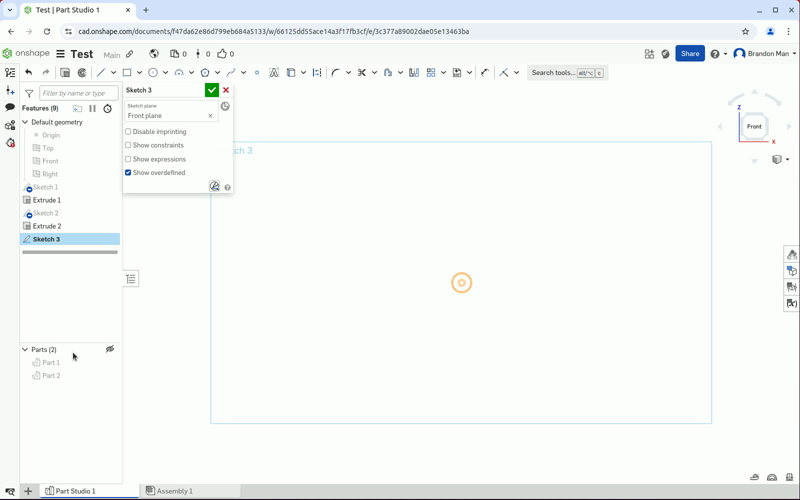
key(c)
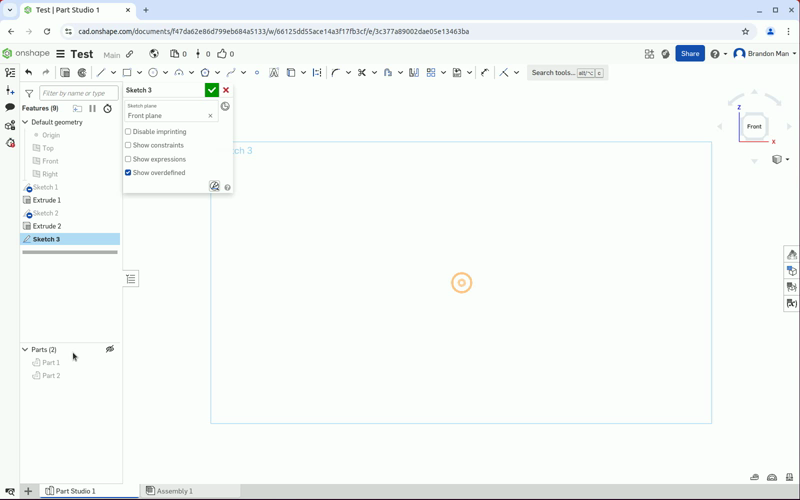
key_down(shift)
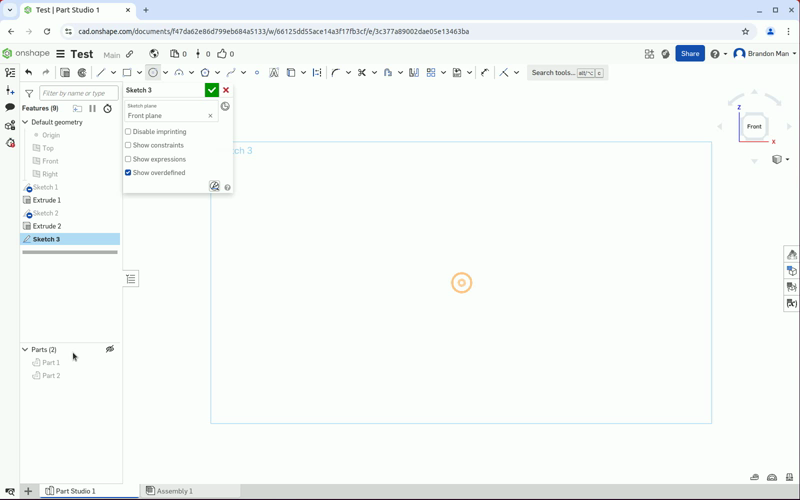
mouse_move(501, 282)
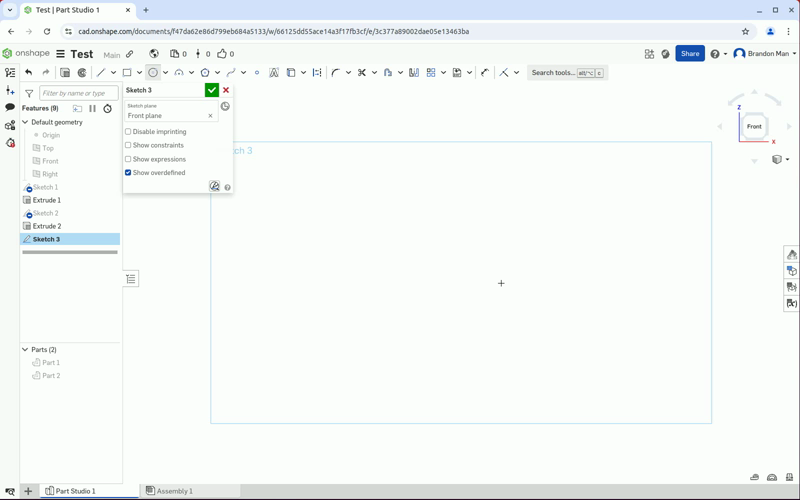
click(501, 282)
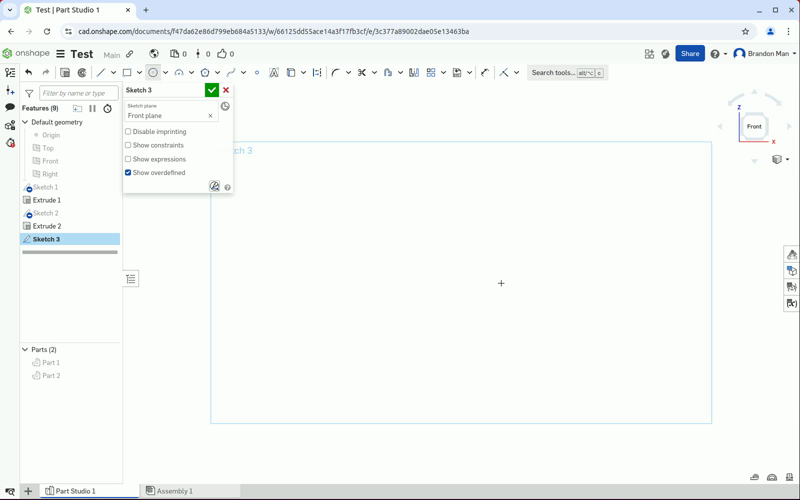
key_up(shift)
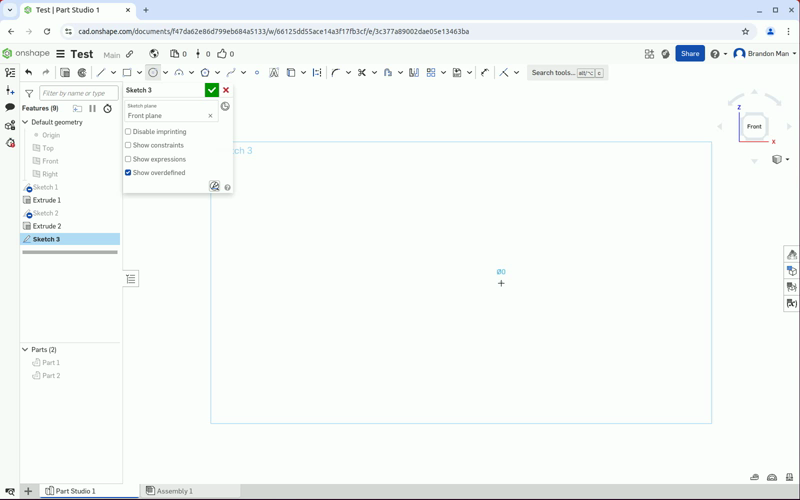
mouse_move(508, 282)
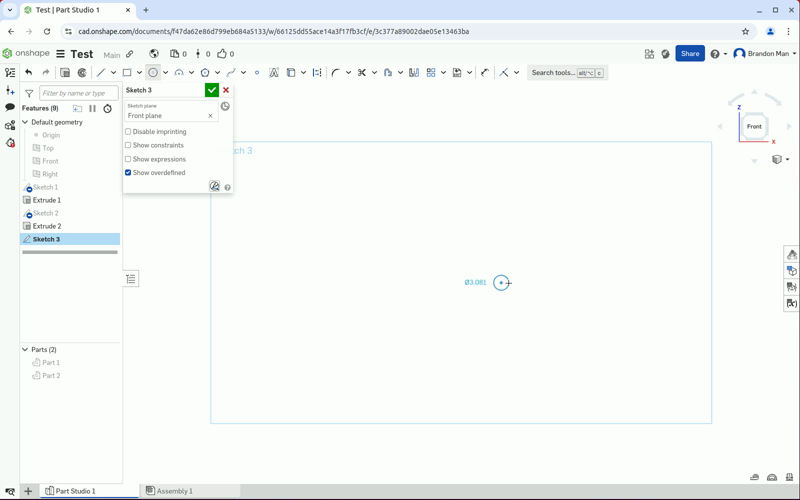
click(508, 282)
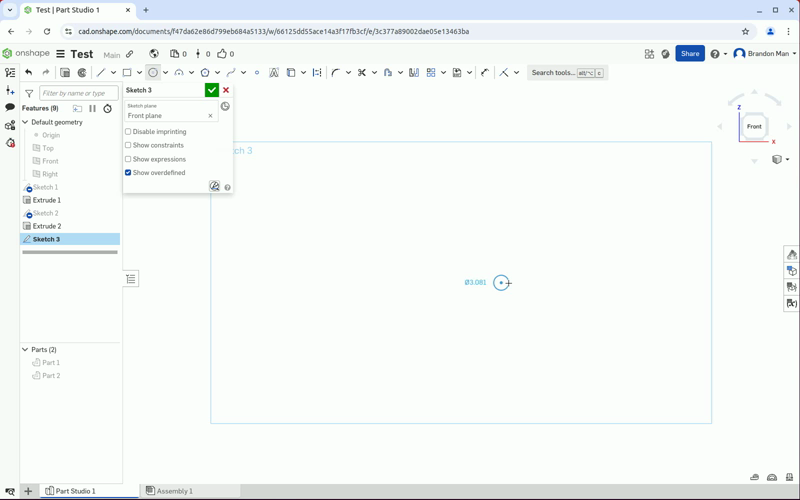
key(esc)
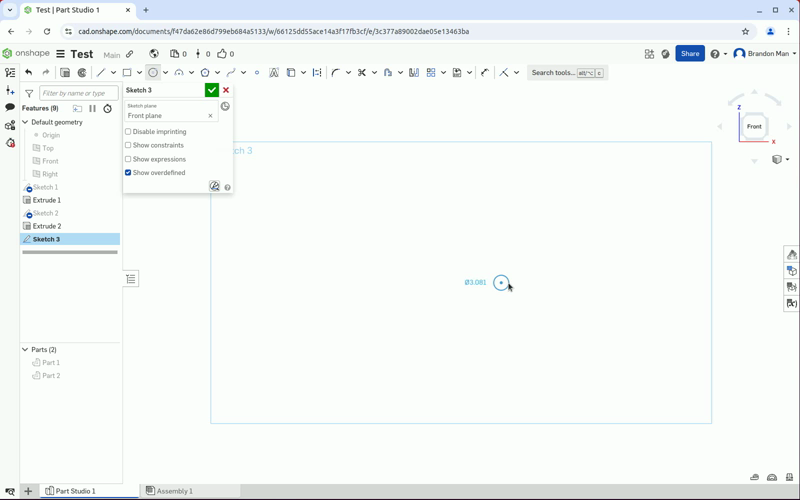
key(c)
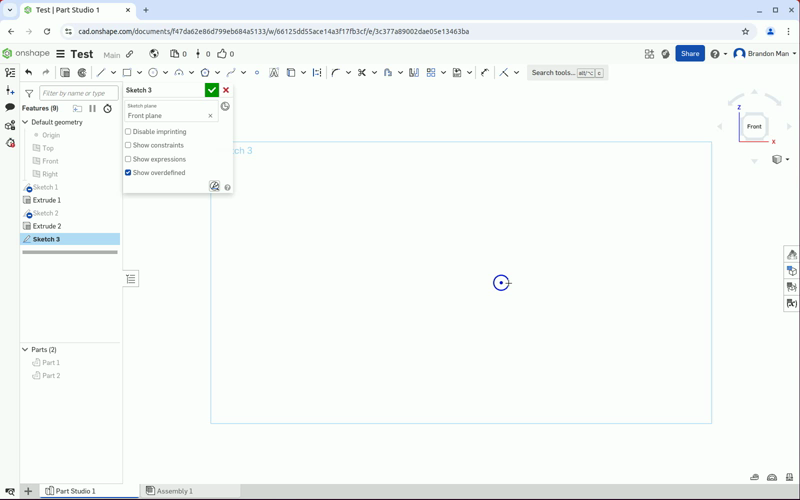
key_down(shift)
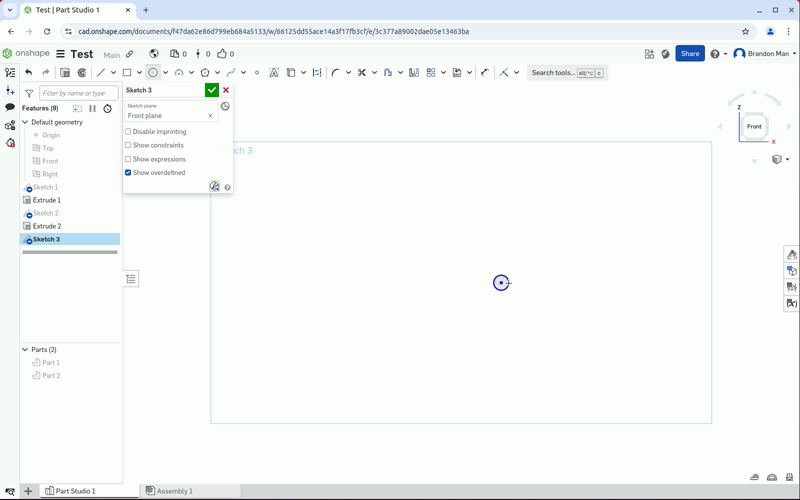
mouse_move(501, 282)
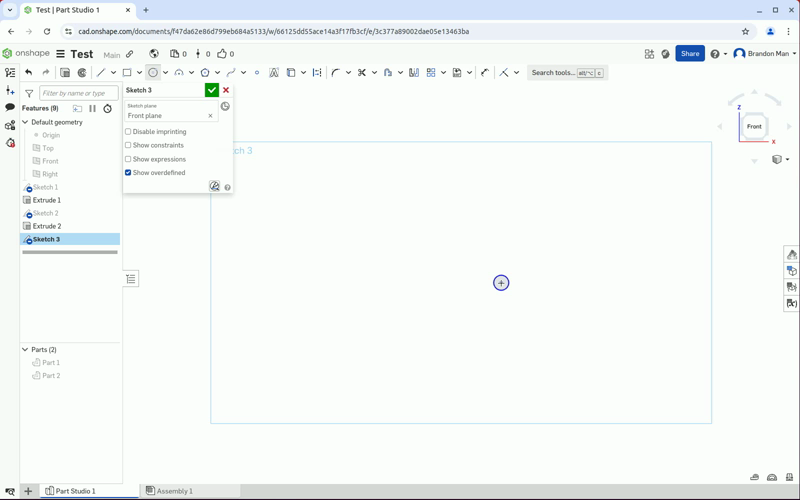
click(501, 282)
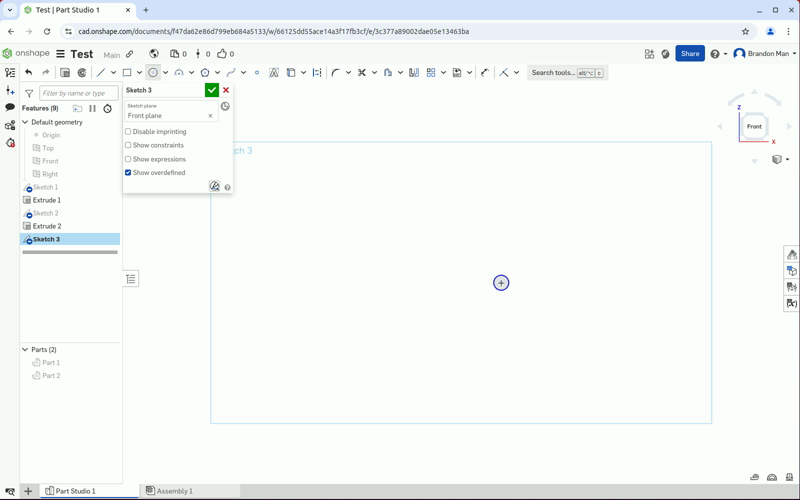
key_up(shift)
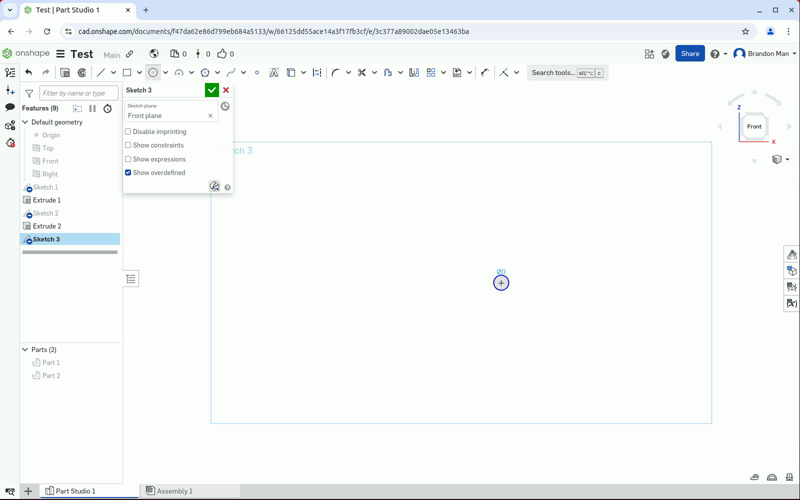
mouse_move(504, 282)
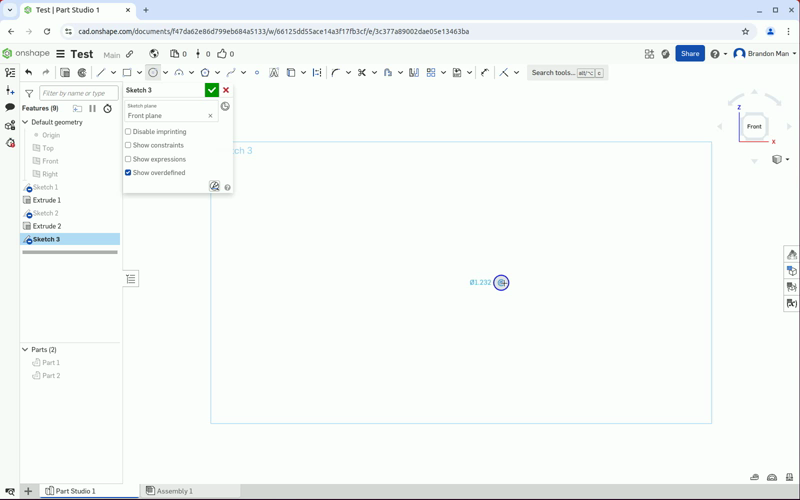
scroll(6)
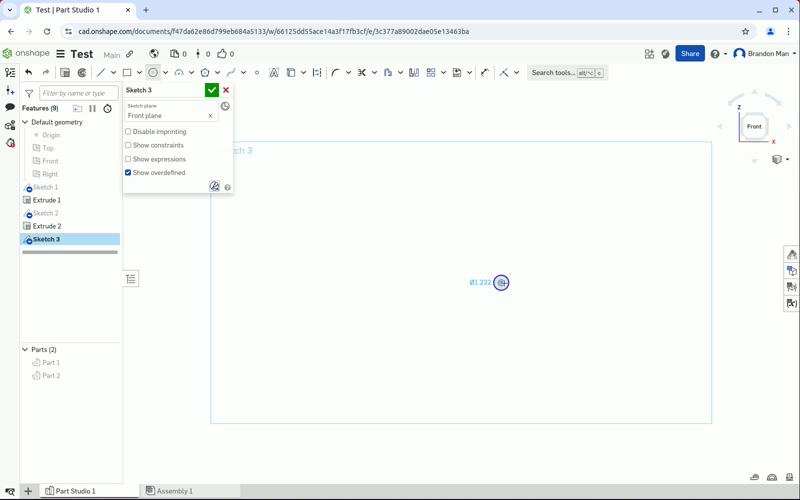
scroll(6)
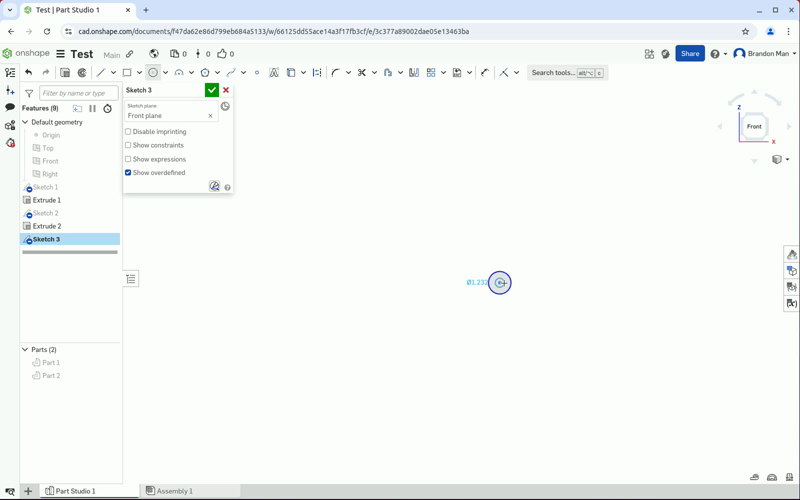
scroll(6)
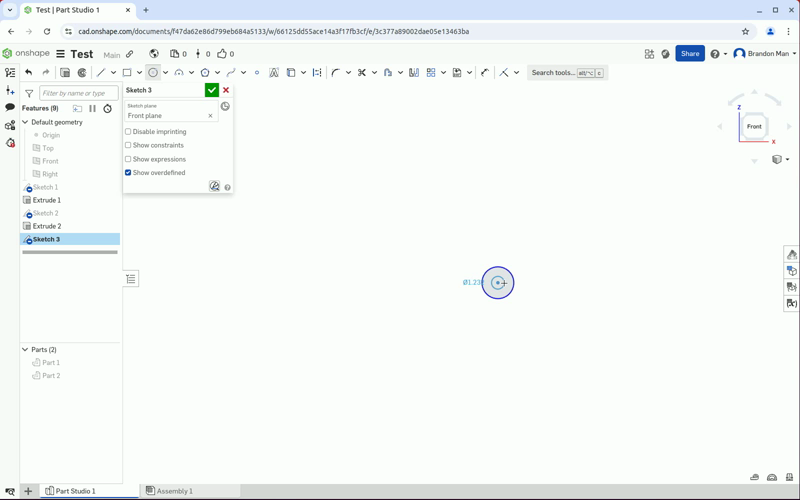
scroll(6)
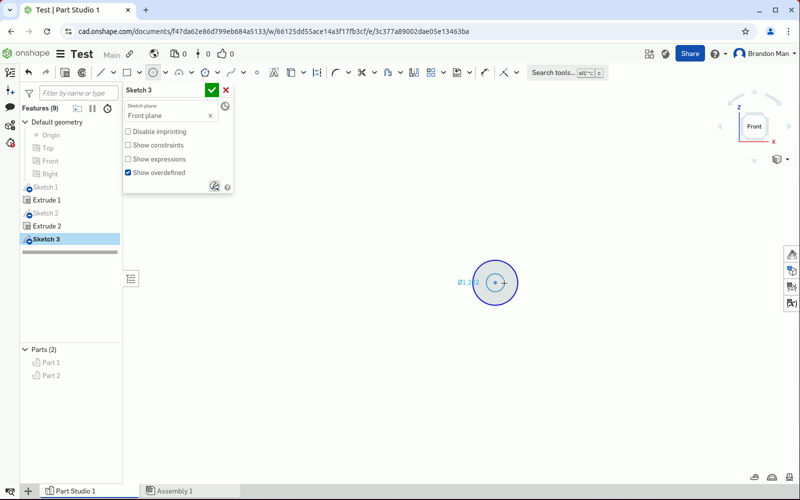
scroll(6)
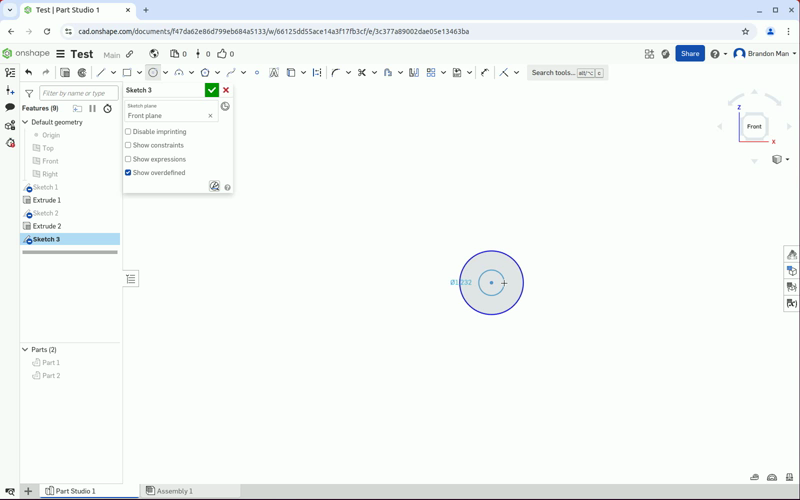
scroll(6)
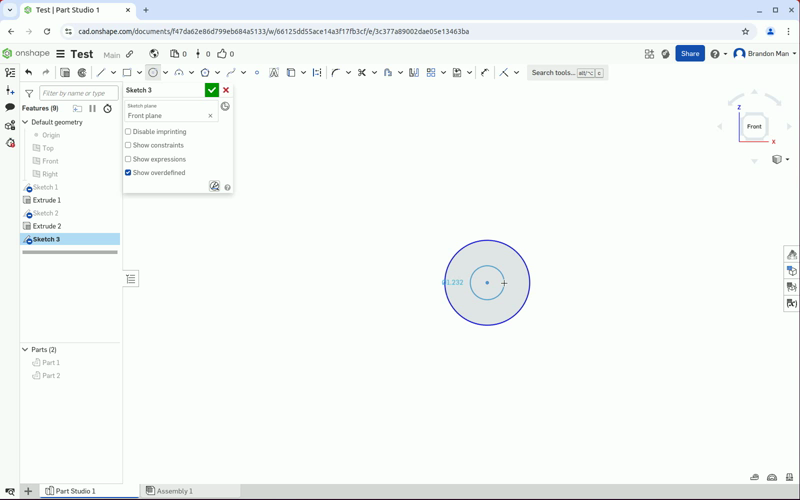
scroll(6)
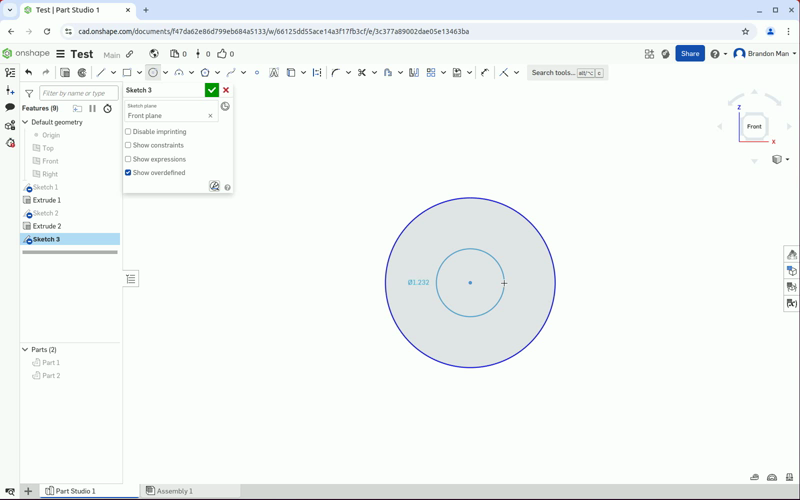
click(504, 282)
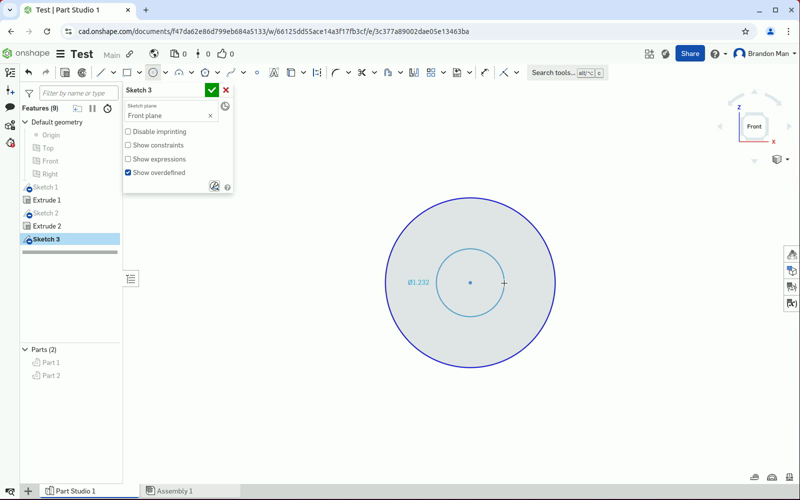
scroll(-6)
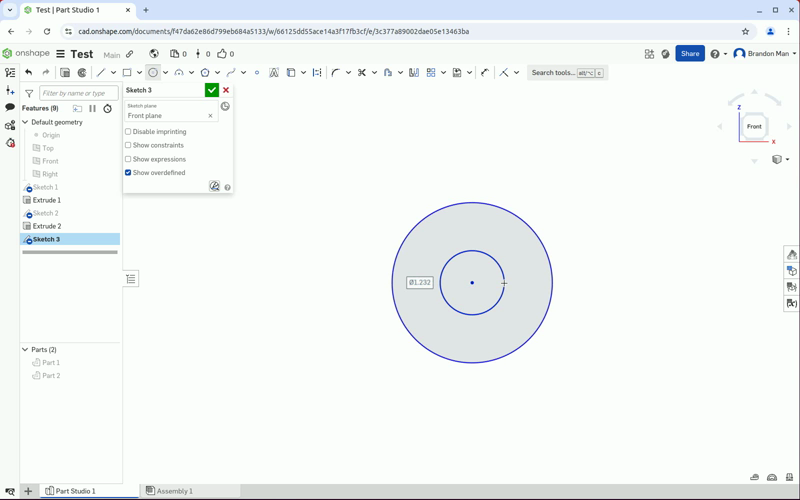
scroll(-6)
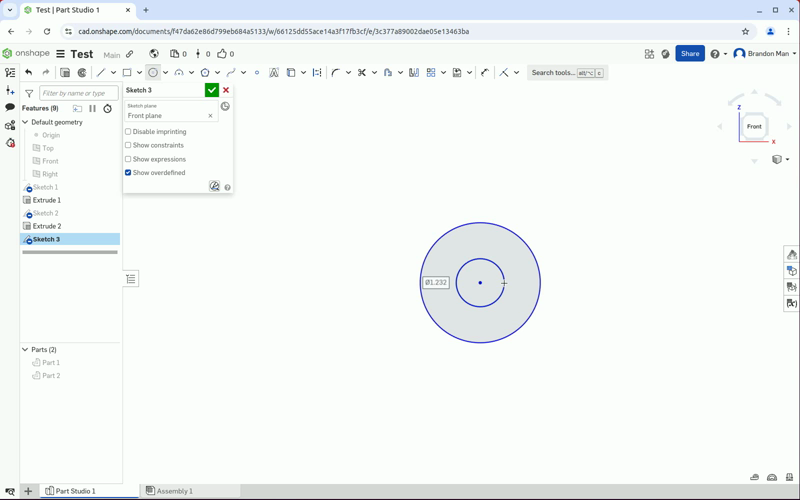
scroll(-6)
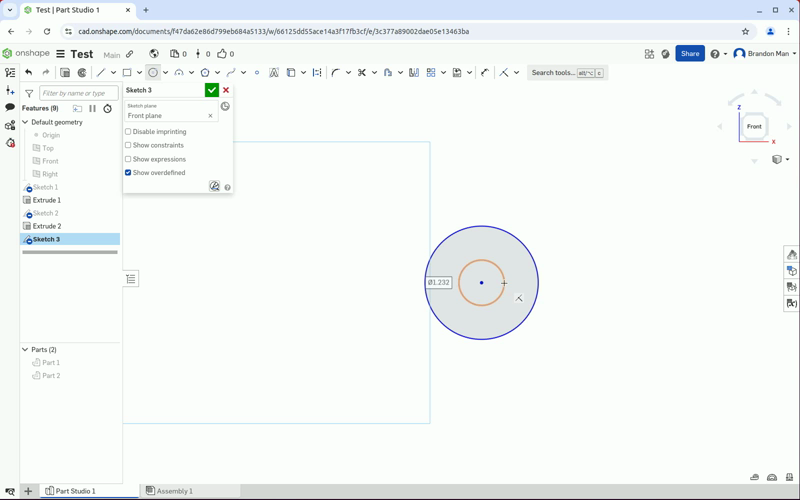
scroll(-6)
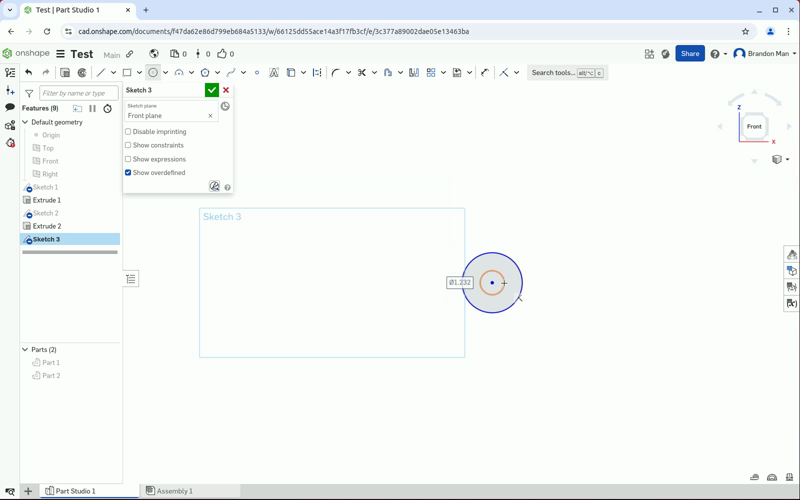
scroll(-6)
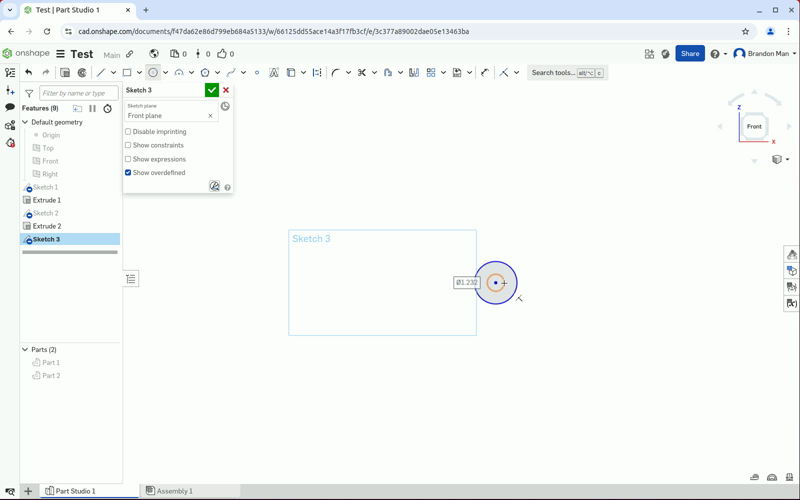
scroll(-6)
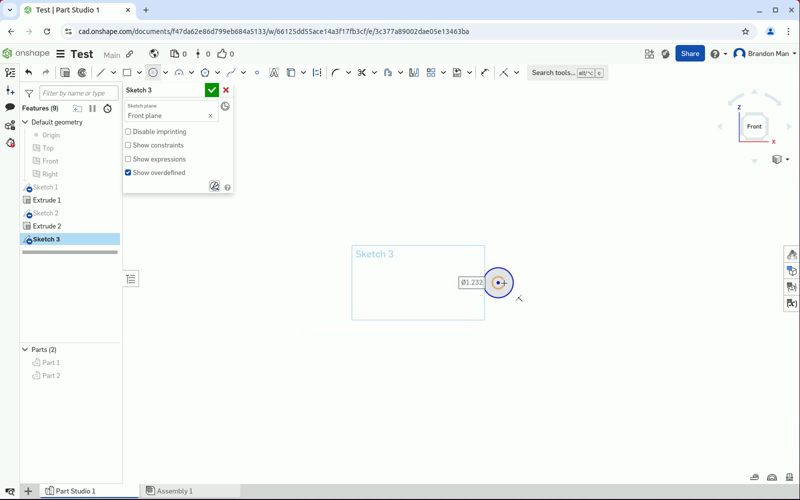
scroll(-6)
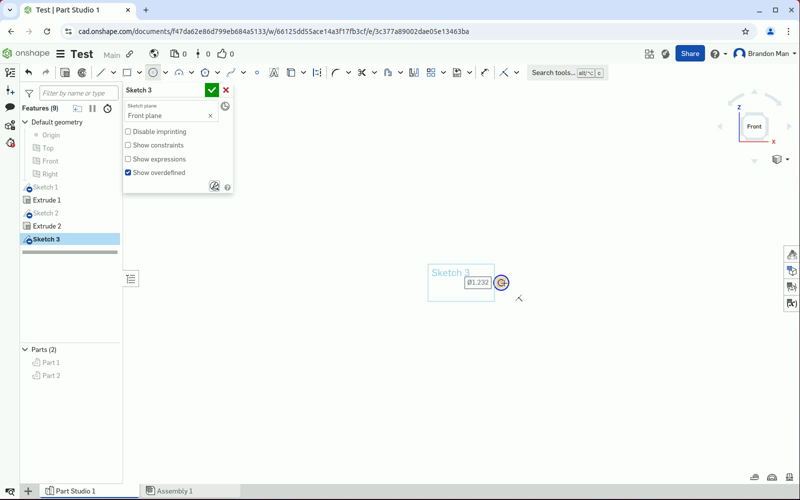
key(esc)
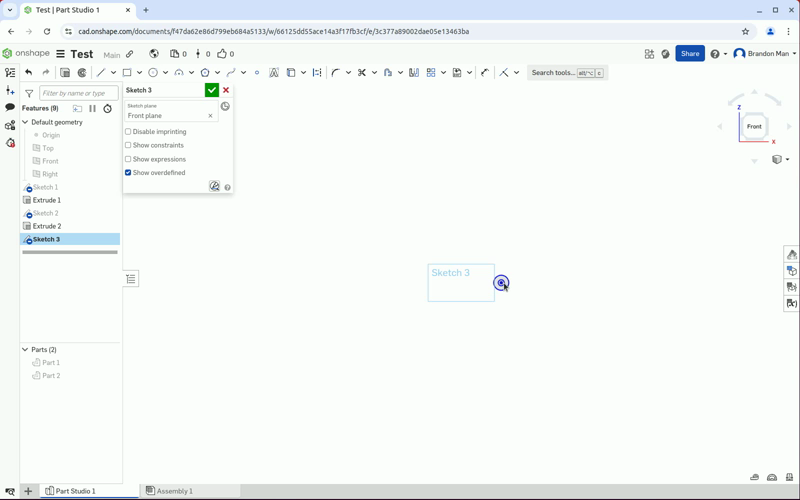
mouse_move(500, 275)
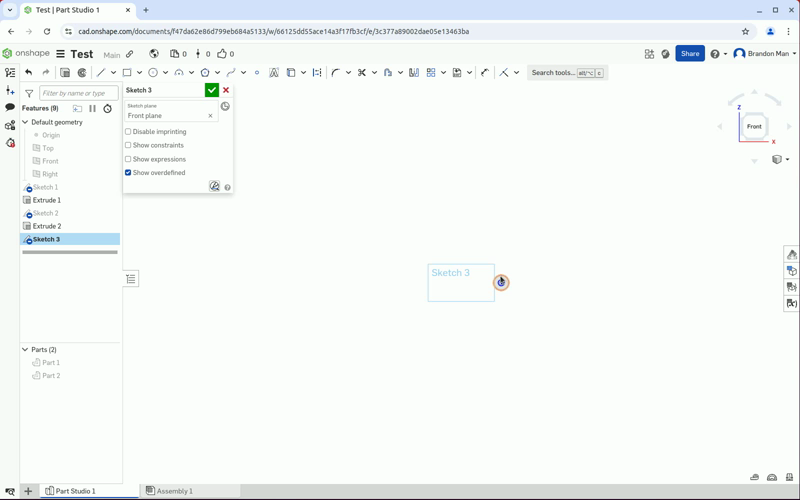
scroll(6)
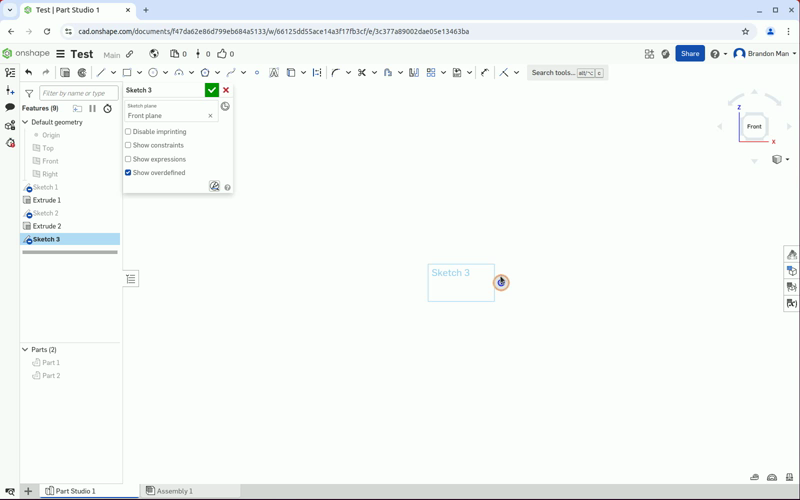
scroll(6)
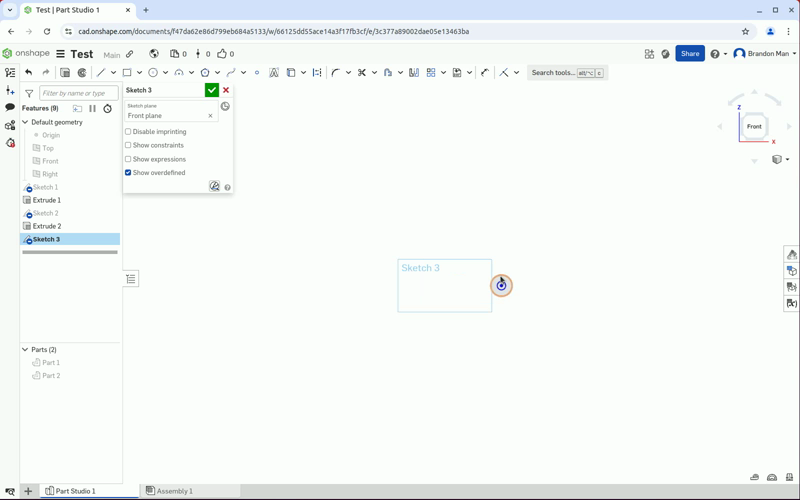
scroll(6)
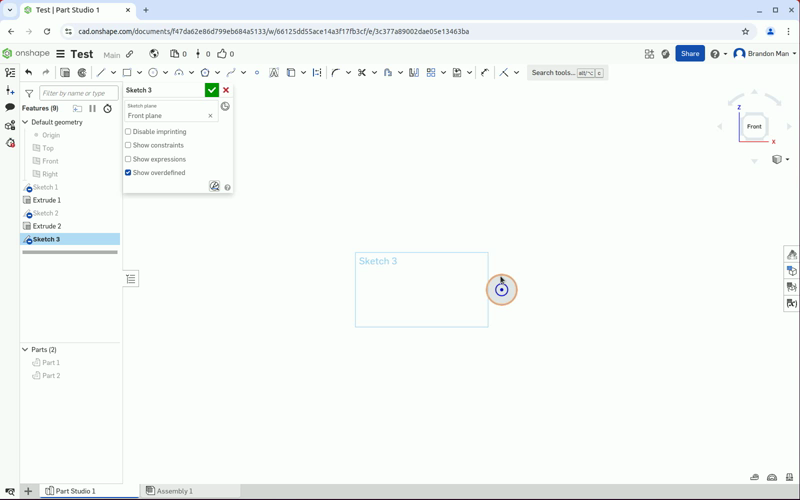
scroll(6)
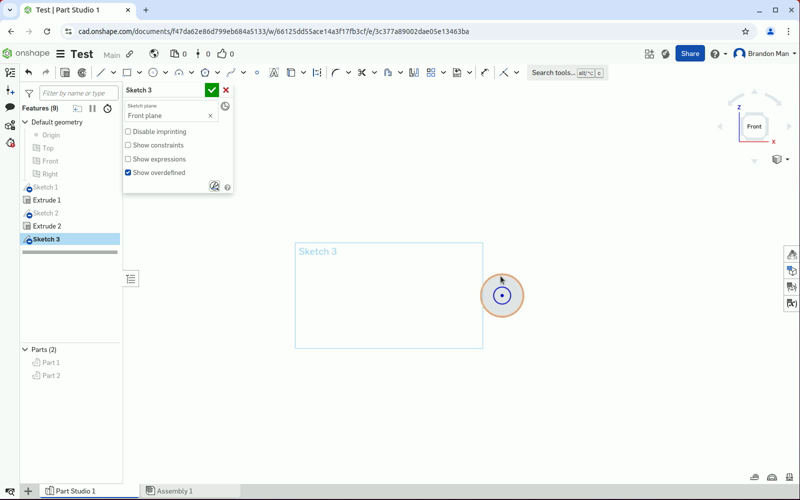
scroll(6)
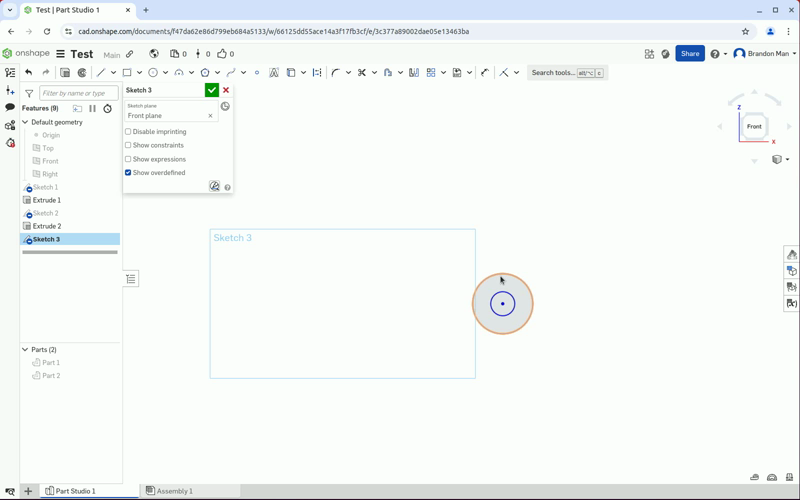
scroll(6)
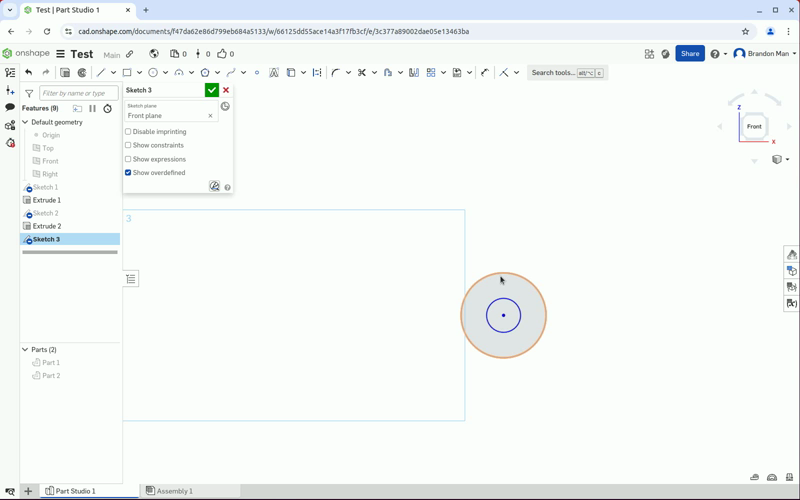
scroll(6)
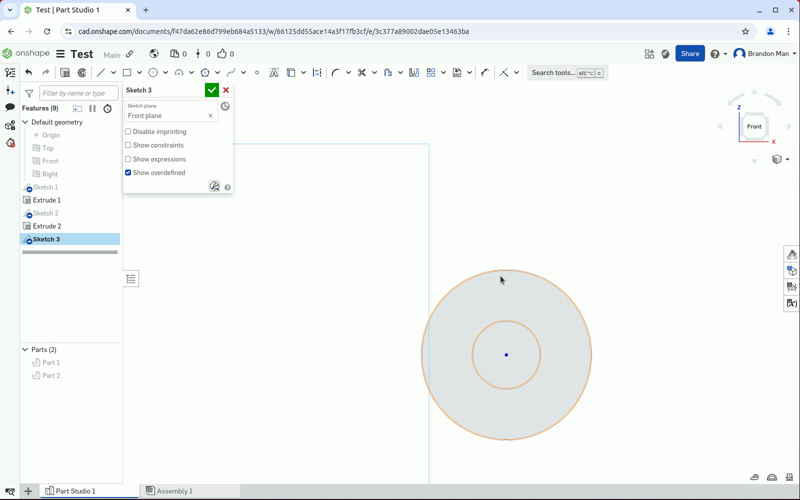
click(500, 275)
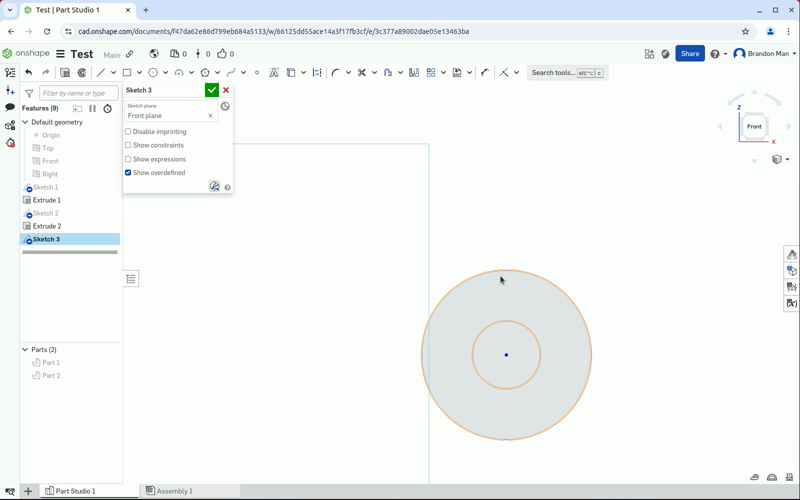
scroll(-6)
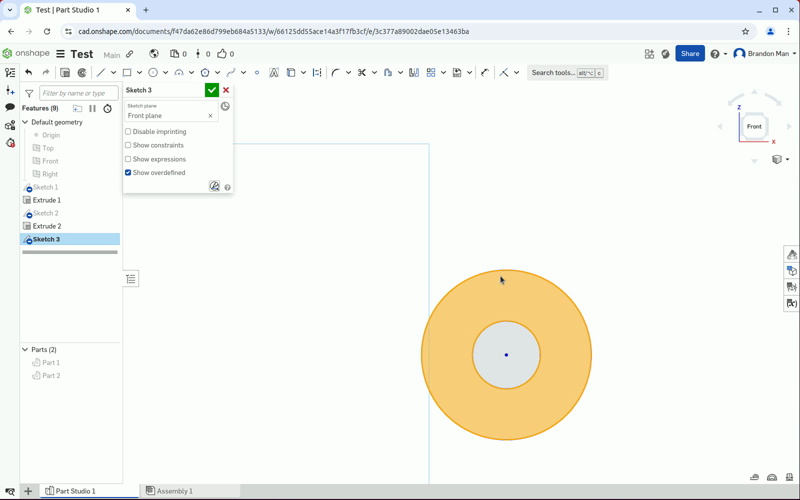
scroll(-6)
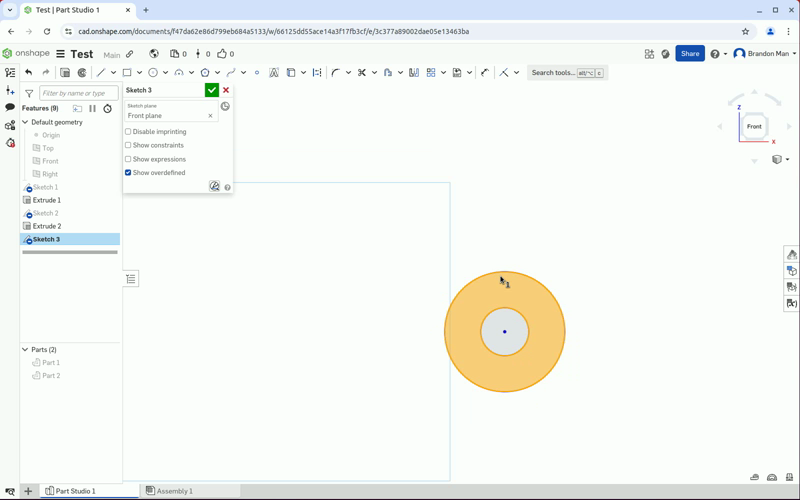
scroll(-6)
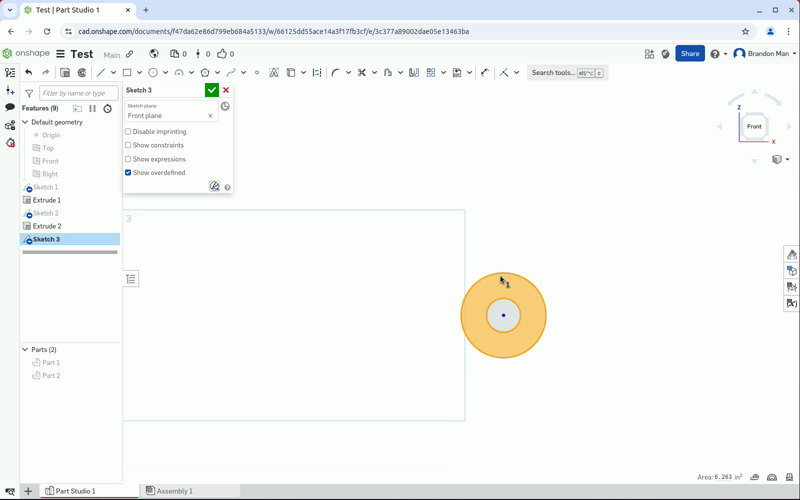
scroll(-6)
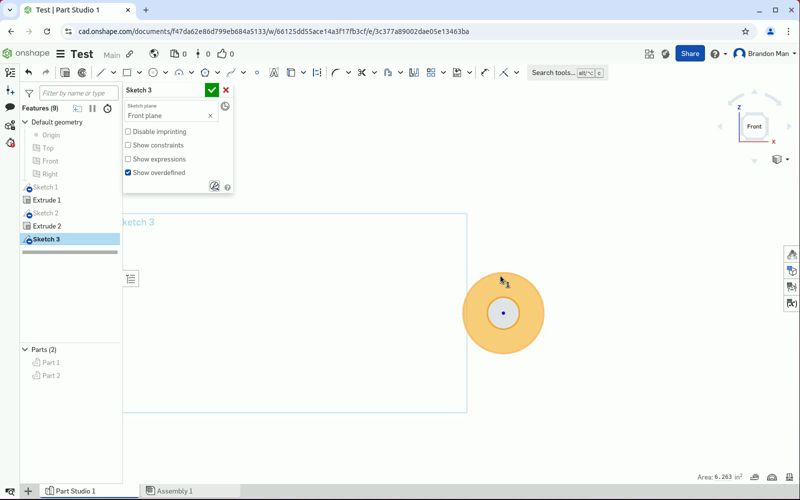
scroll(-6)
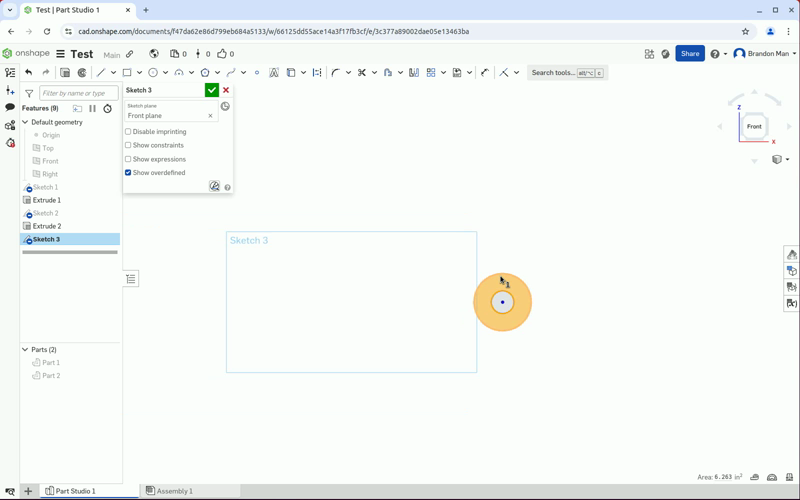
scroll(-6)
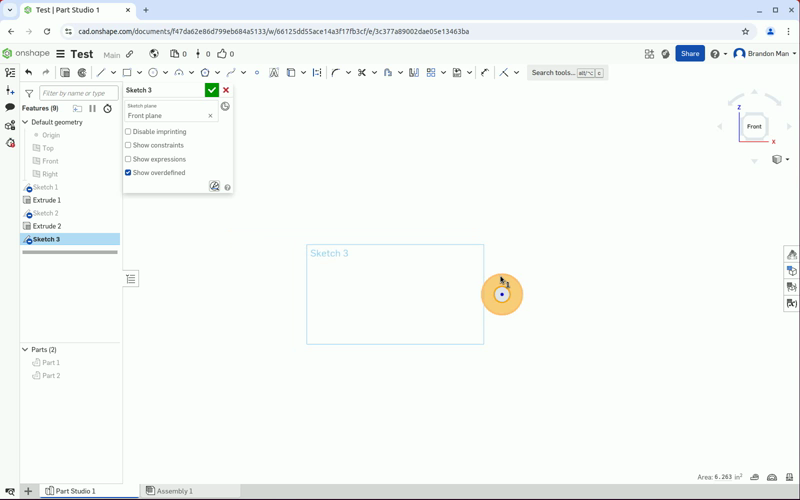
scroll(-6)
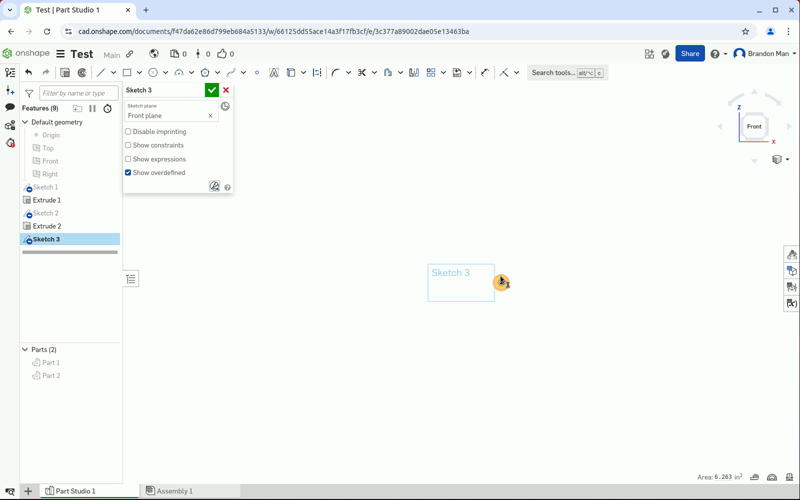
mouse_move(73, 352)
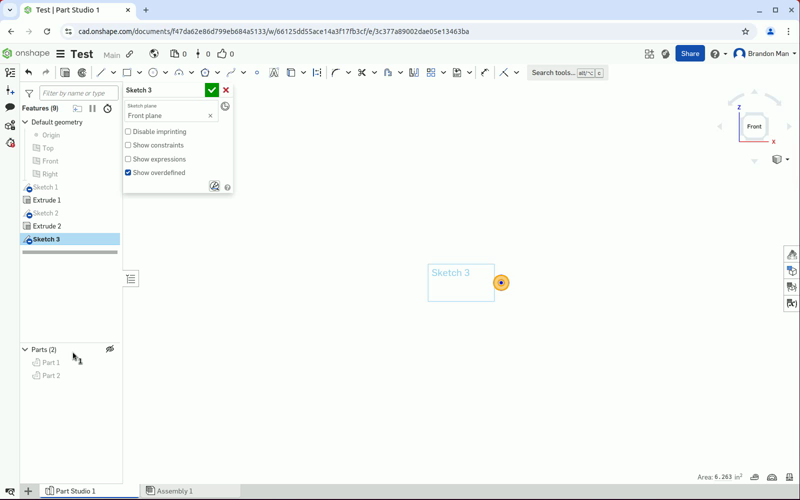
key(shift+y)
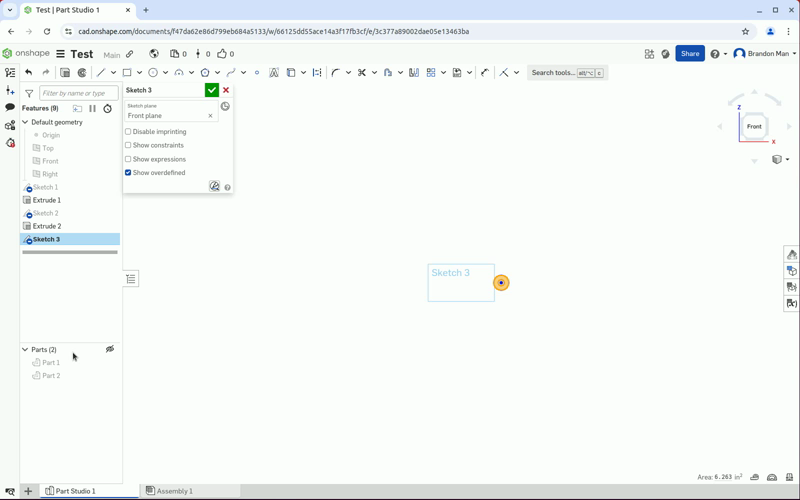
key(shift+e)
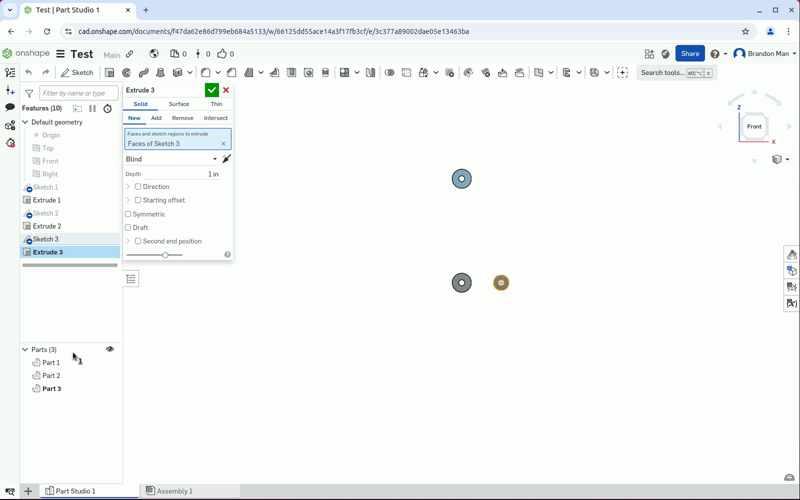
mouse_move(143, 106)
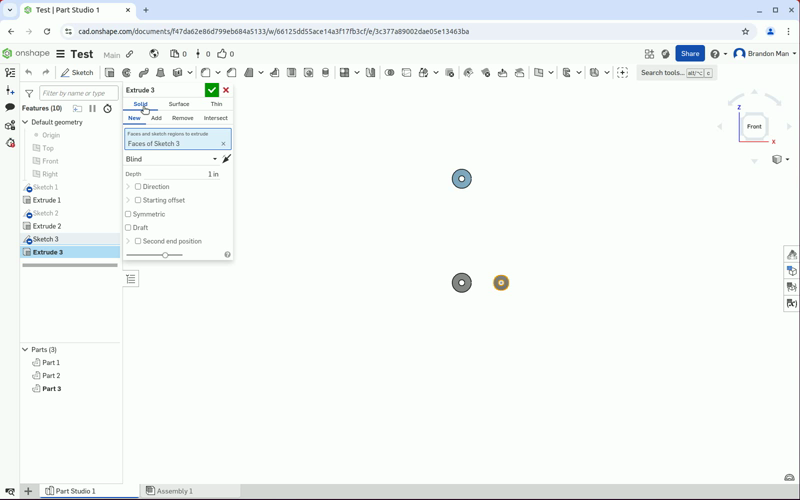
click(143, 106)
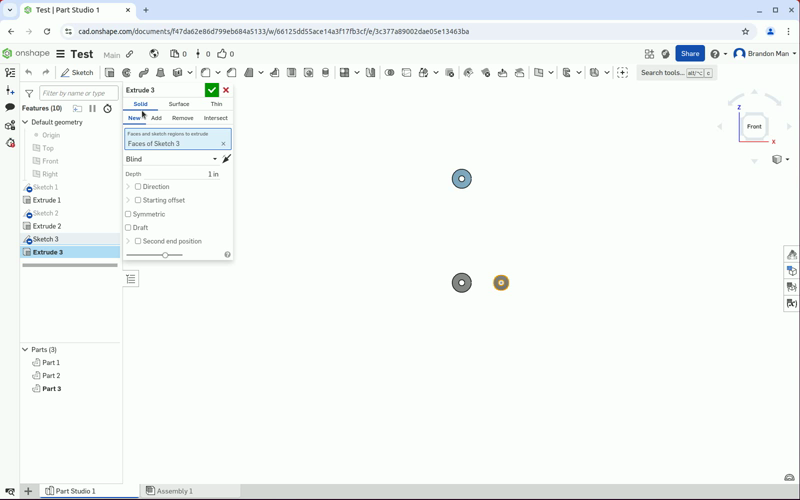
mouse_move(137, 120)
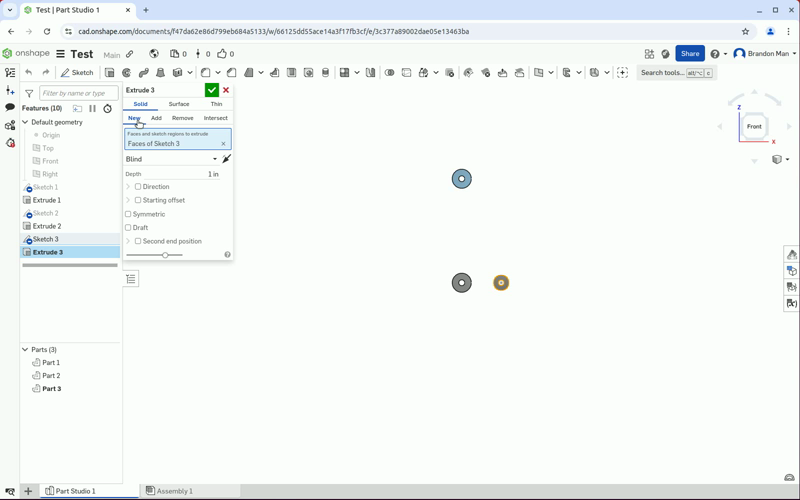
click(137, 120)
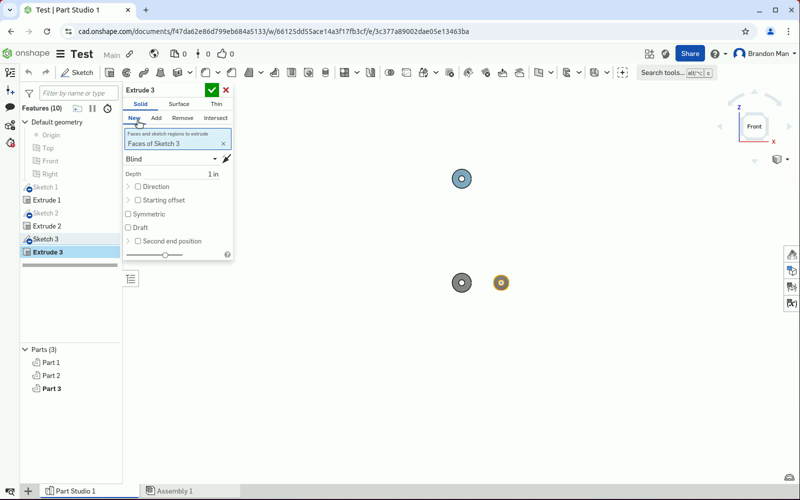
key(tab, 4)
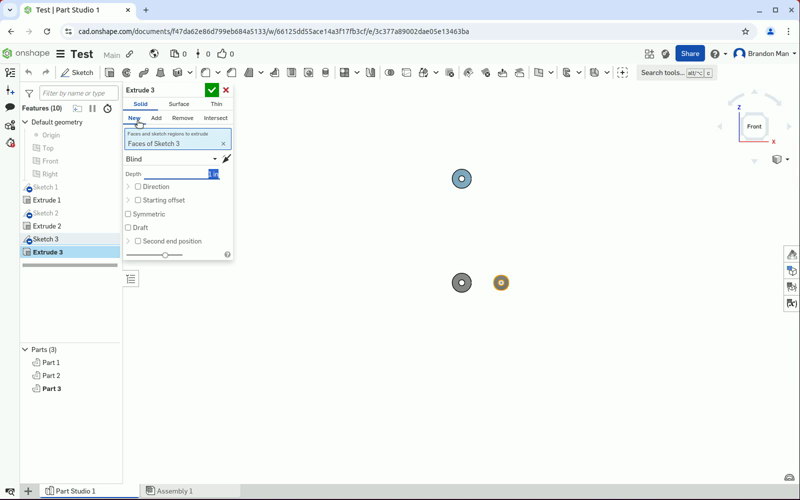
text(0.481)
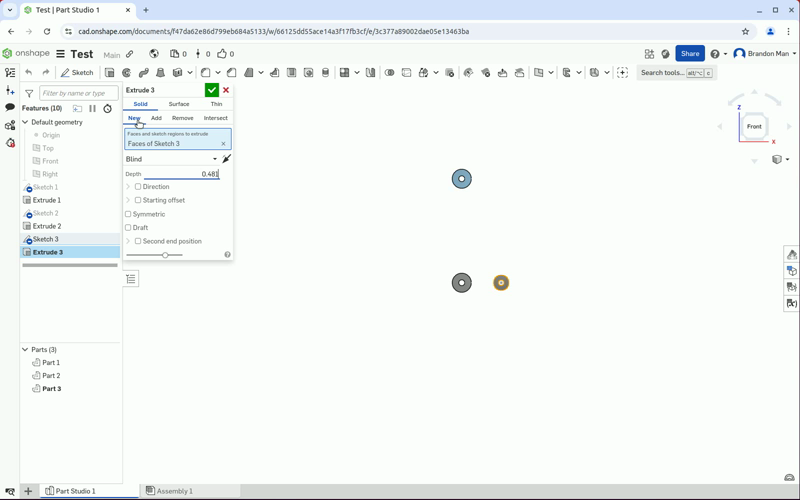
key(enter)
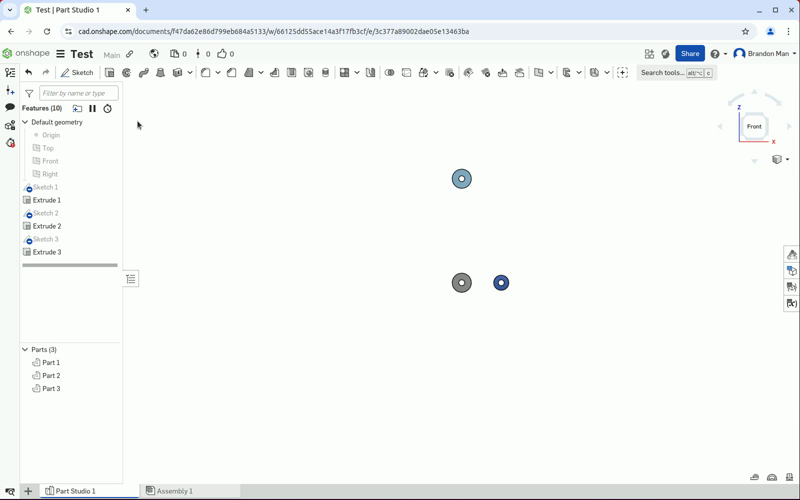
key(shift+h)
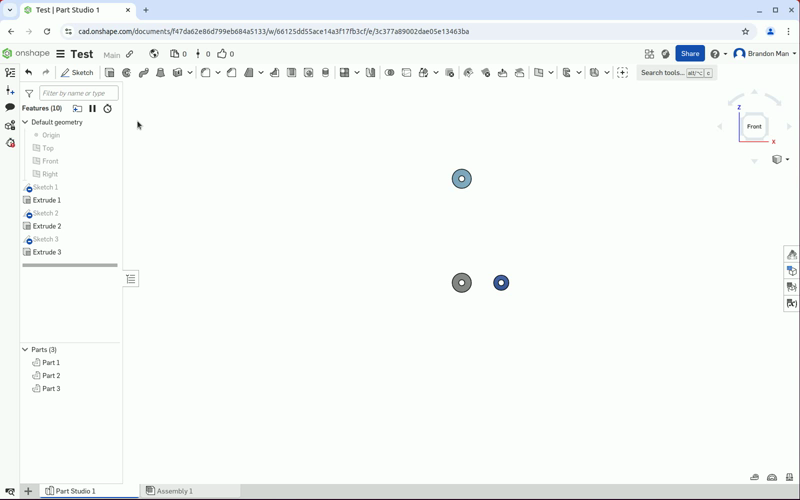
key(shift+h)
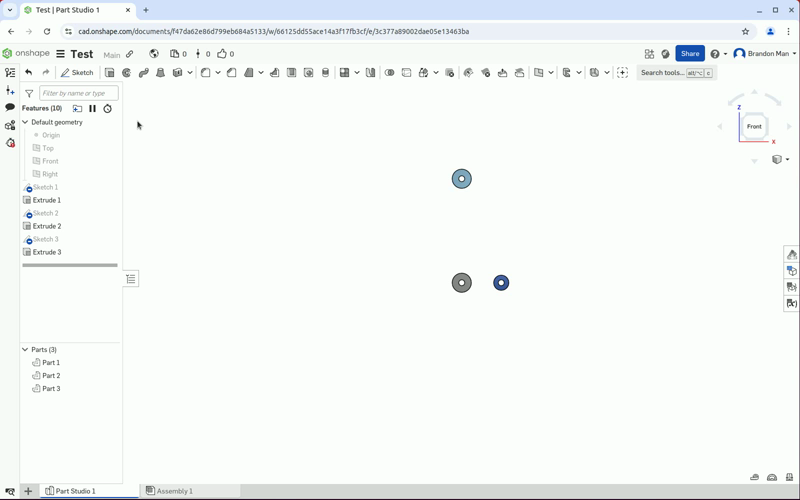
mouse_move(73, 189)
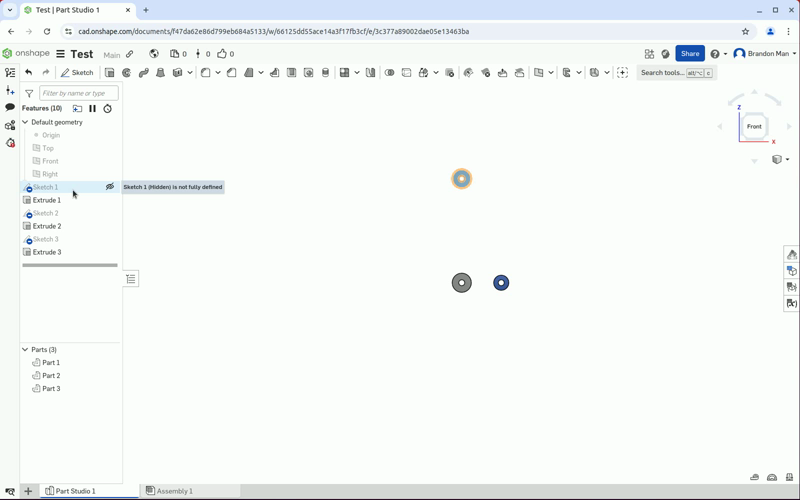
click(73, 189)
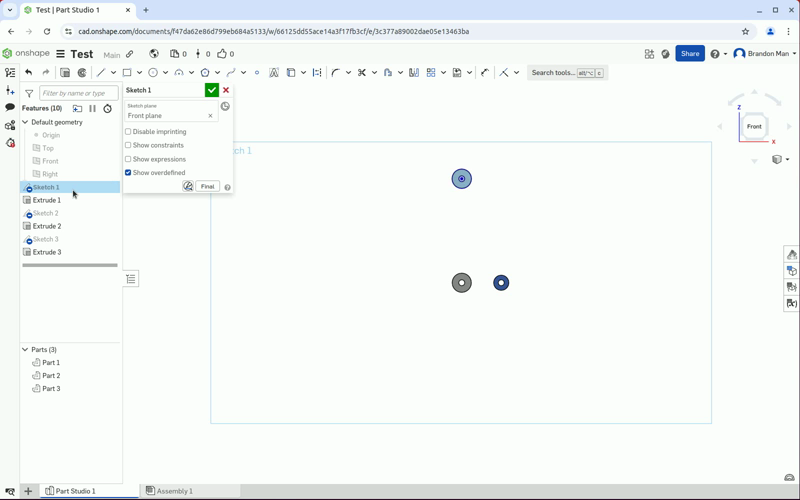
mouse_move(229, 92)
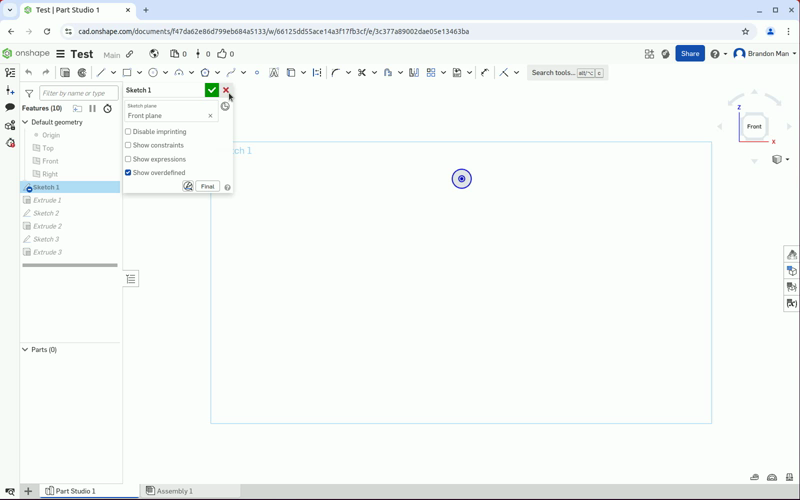
click(229, 92)
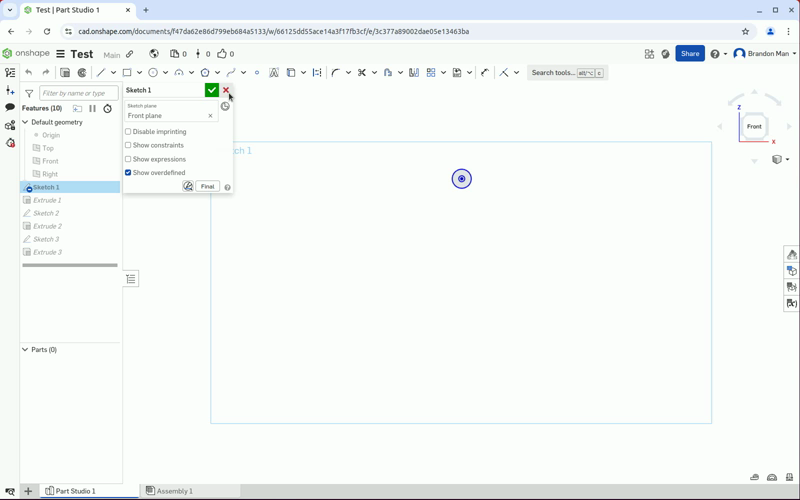
key(shift+s)
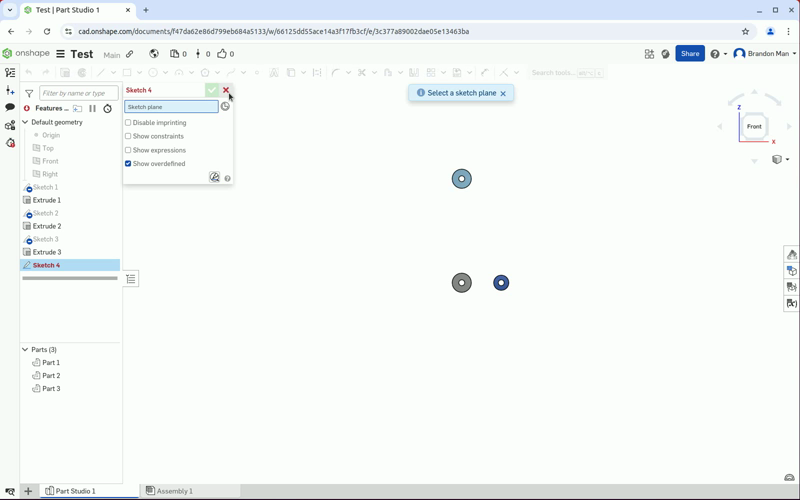
mouse_move(73, 163)
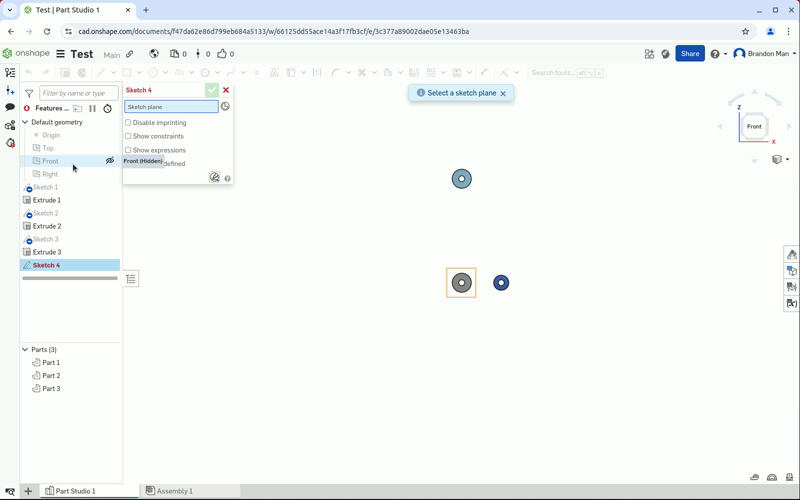
click(73, 163)
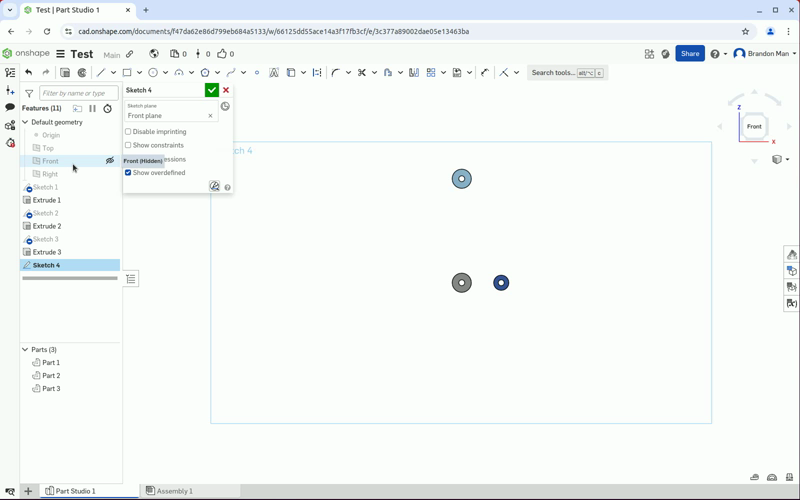
mouse_move(73, 352)
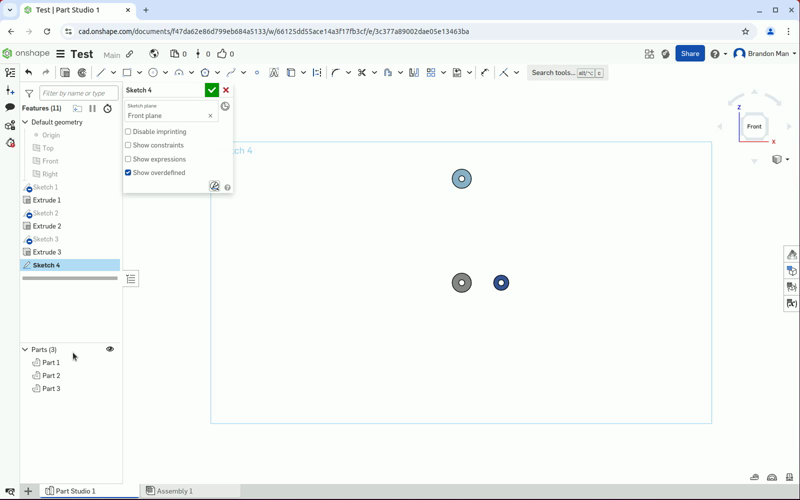
key(y)
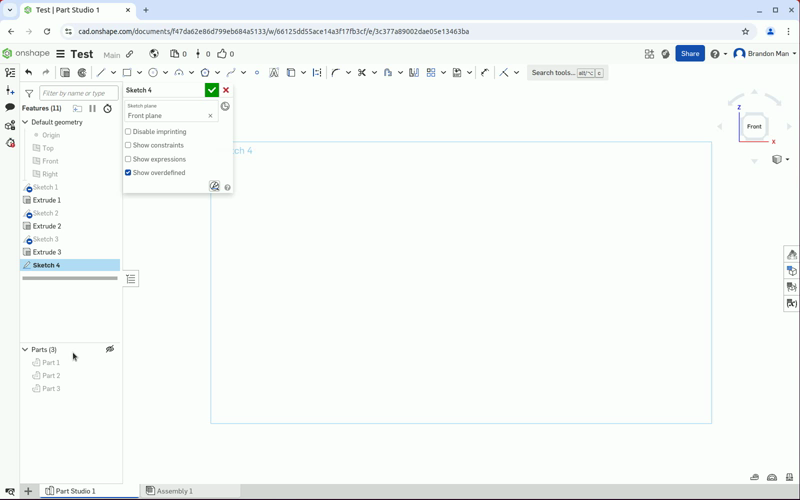
key(a)
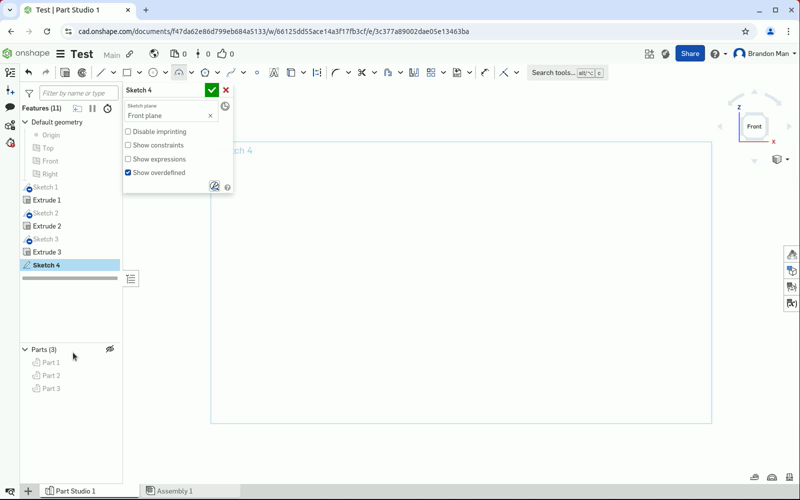
key_down(shift)
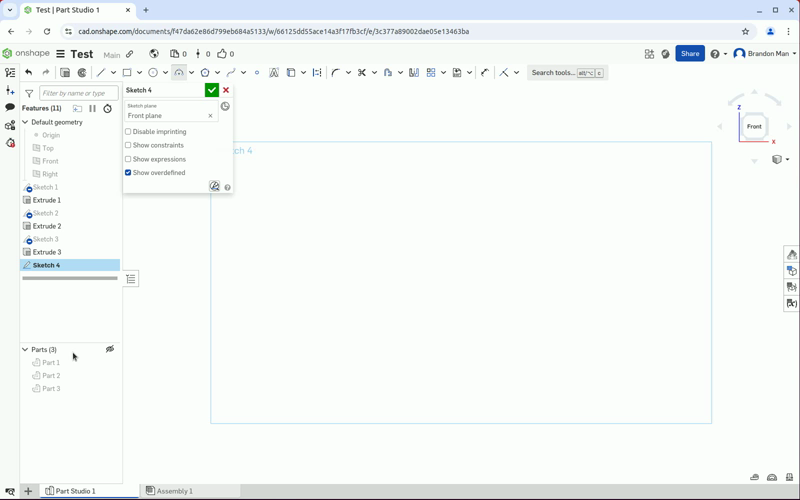
mouse_move(446, 223)
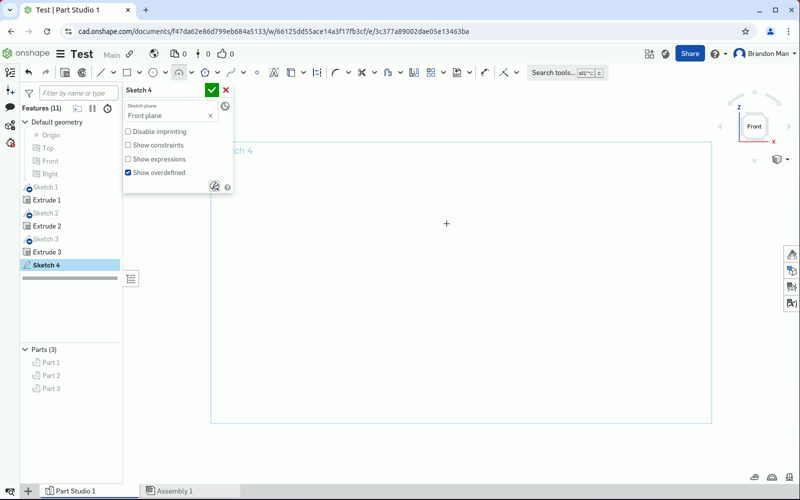
click(446, 223)
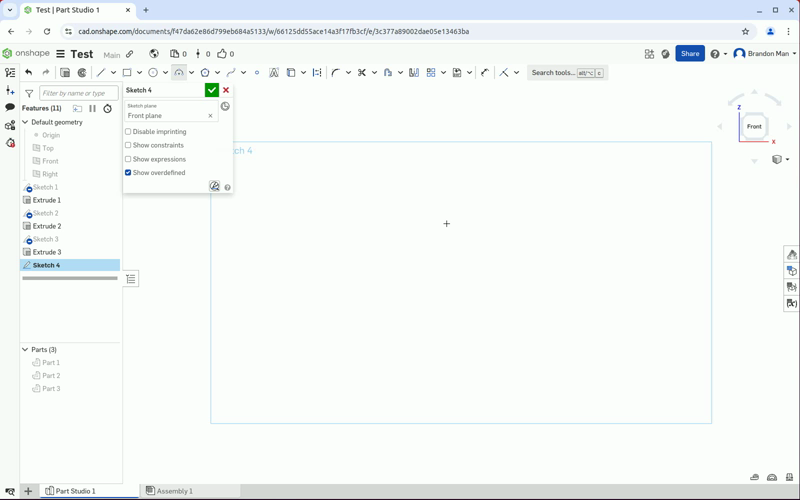
key_up(shift)
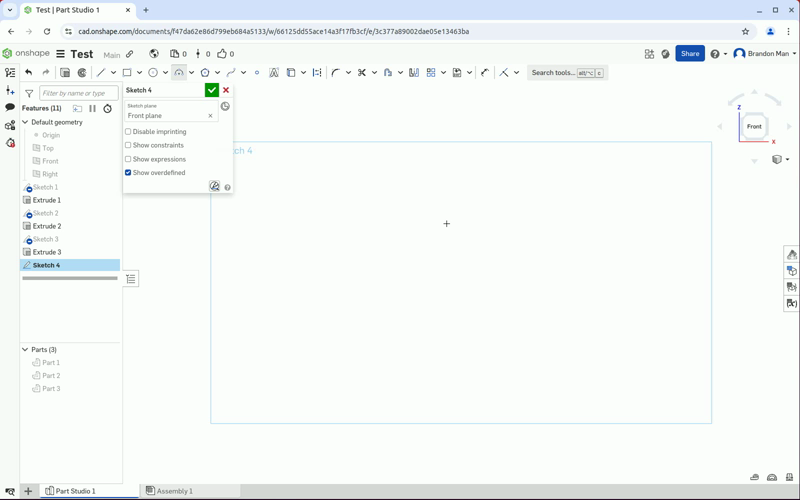
key_down(shift)
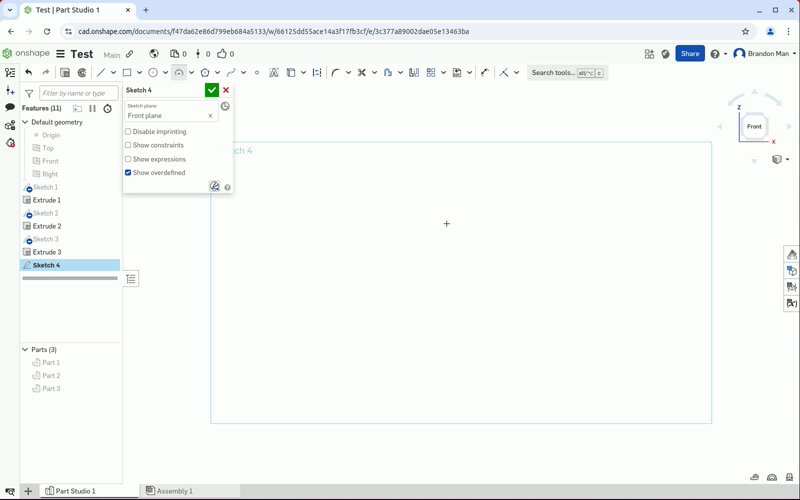
mouse_move(476, 223)
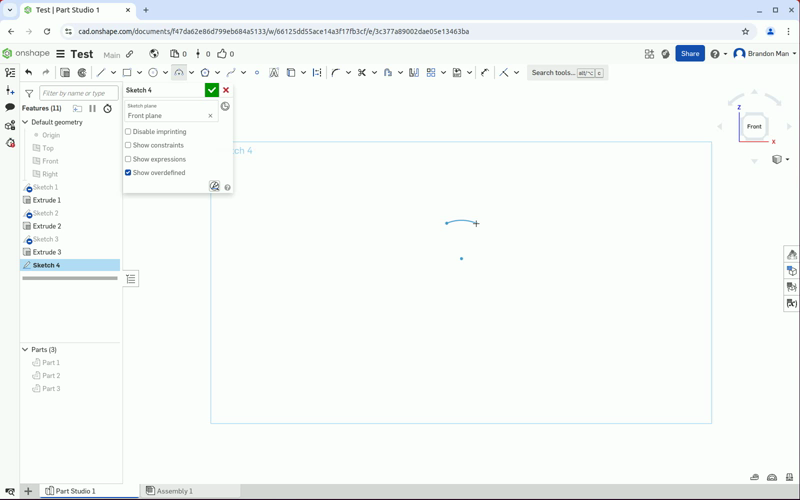
click(476, 223)
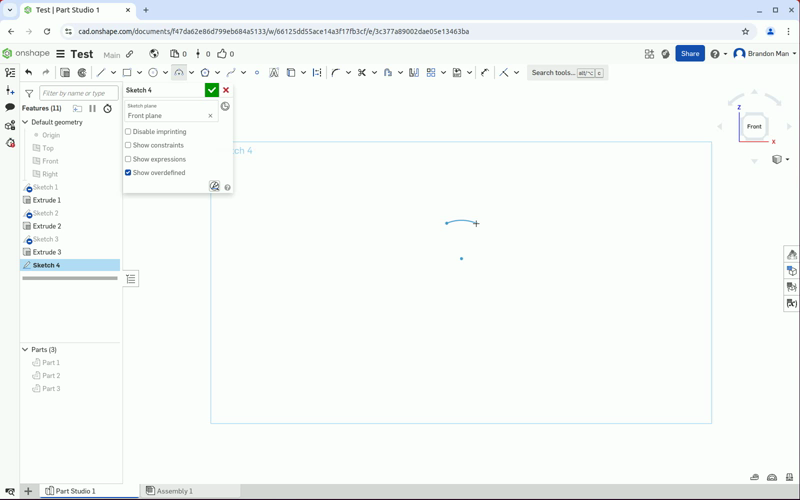
mouse_move(461, 210)
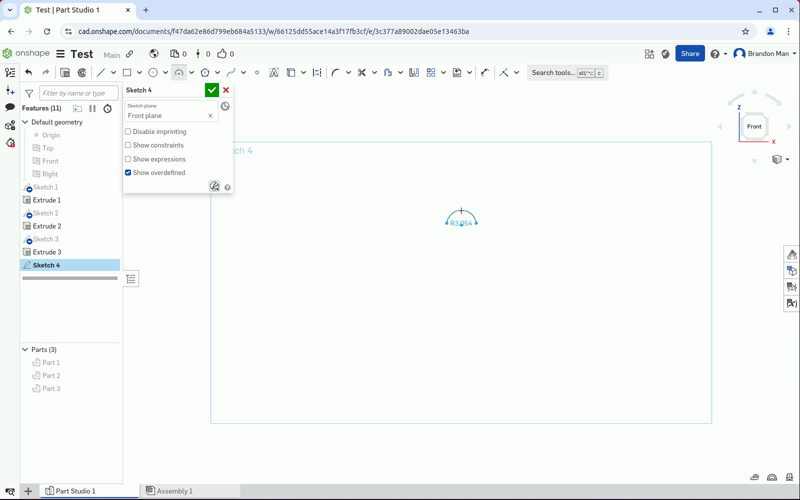
click(461, 210)
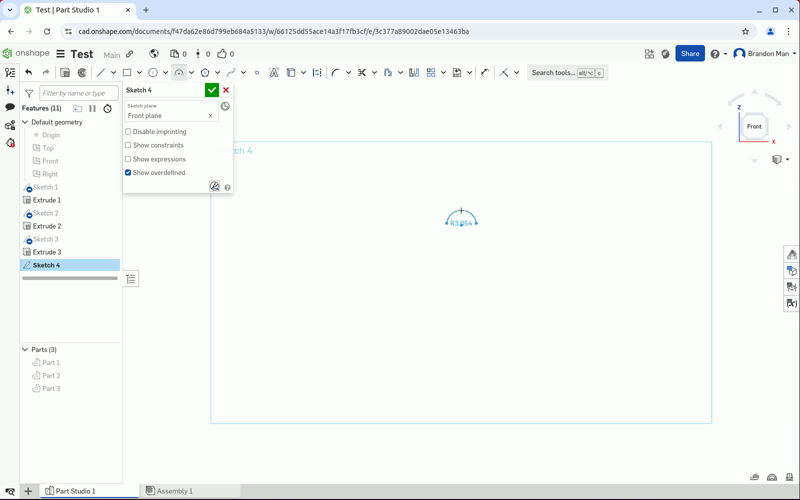
key_up(shift)
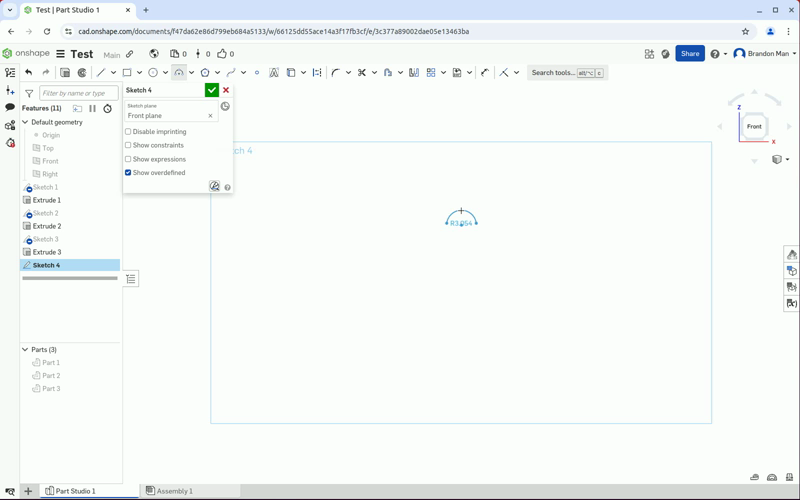
key(esc)
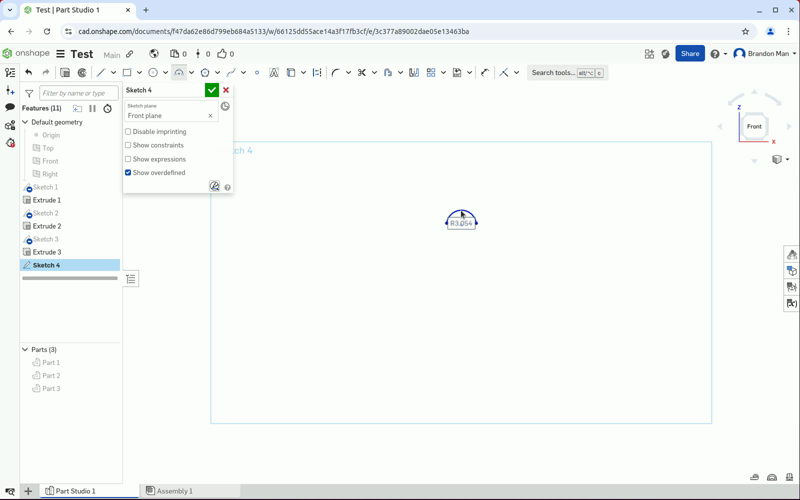
key(l)
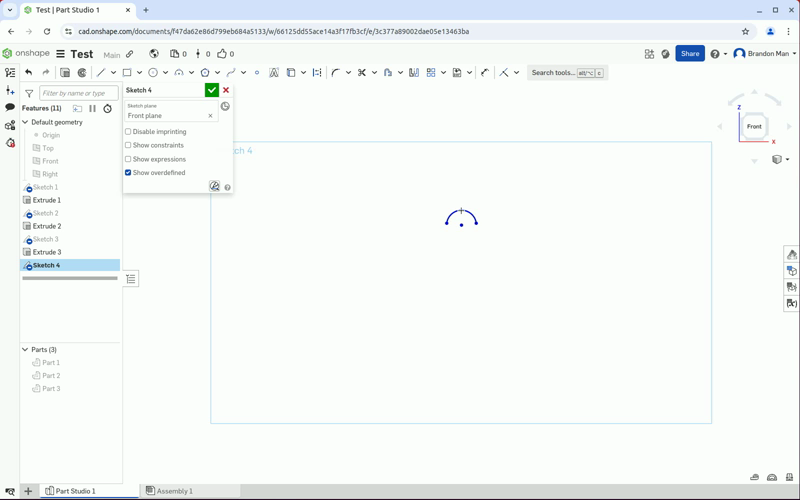
mouse_move(476, 223)
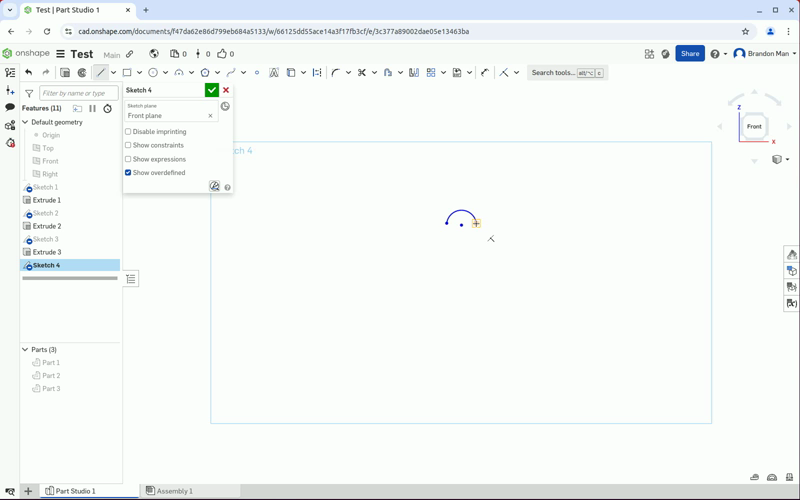
click(476, 223)
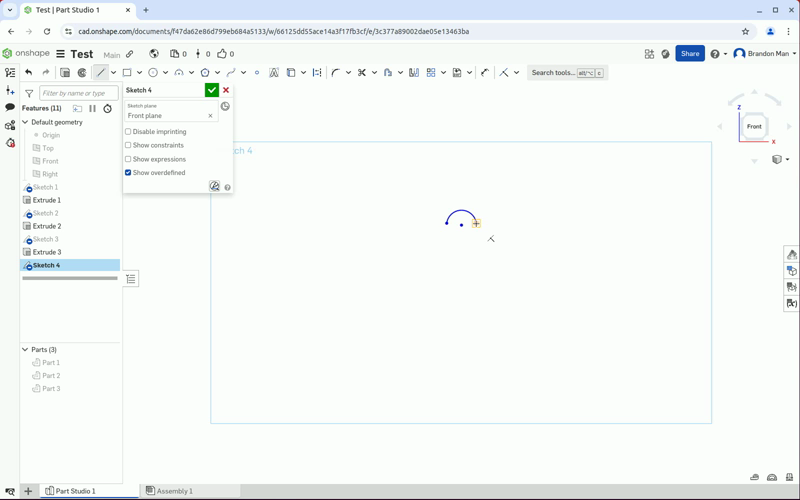
key_down(shift)
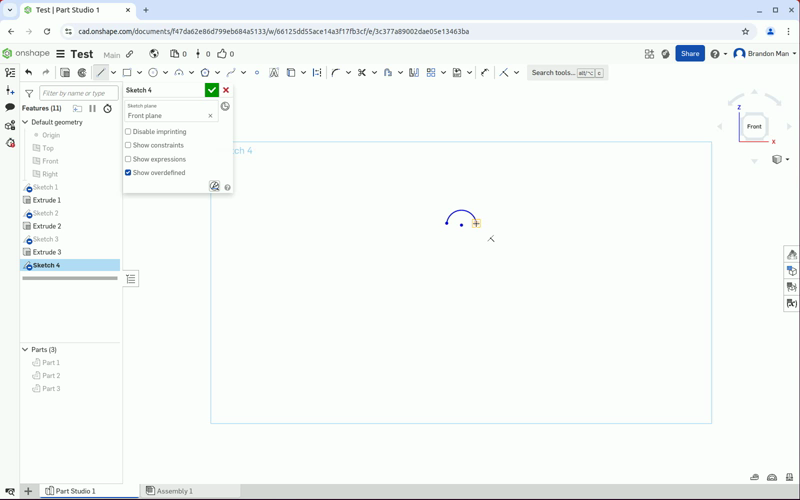
mouse_move(506, 223)
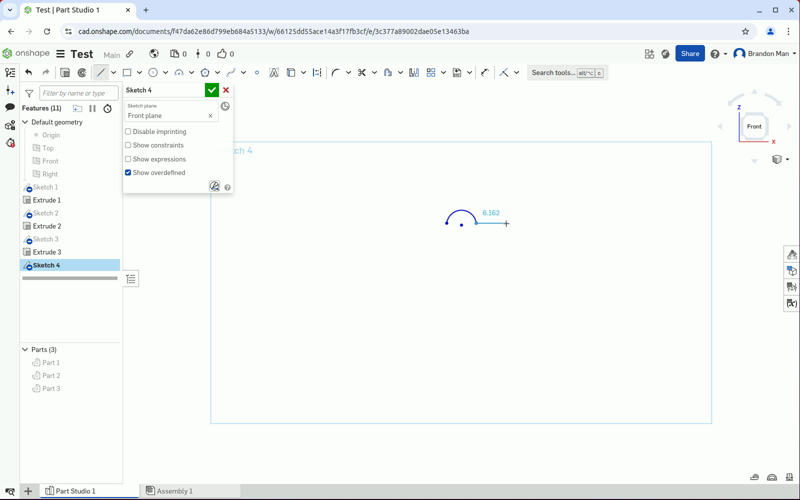
mouse_move(470, 176)
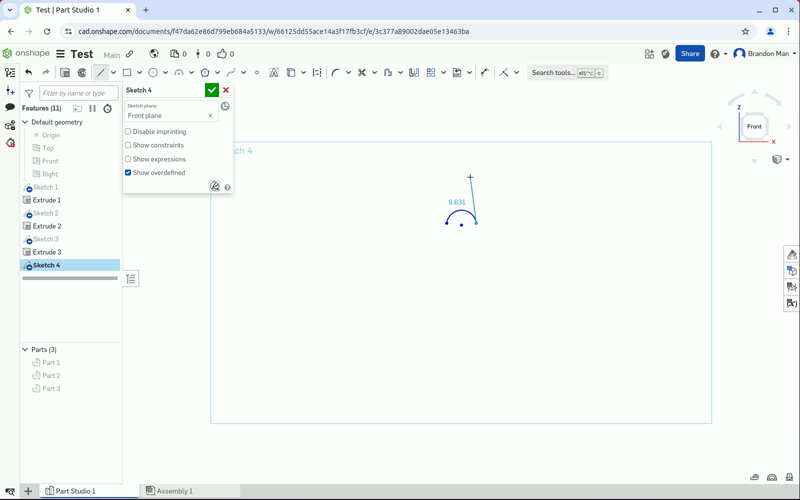
click(470, 176)
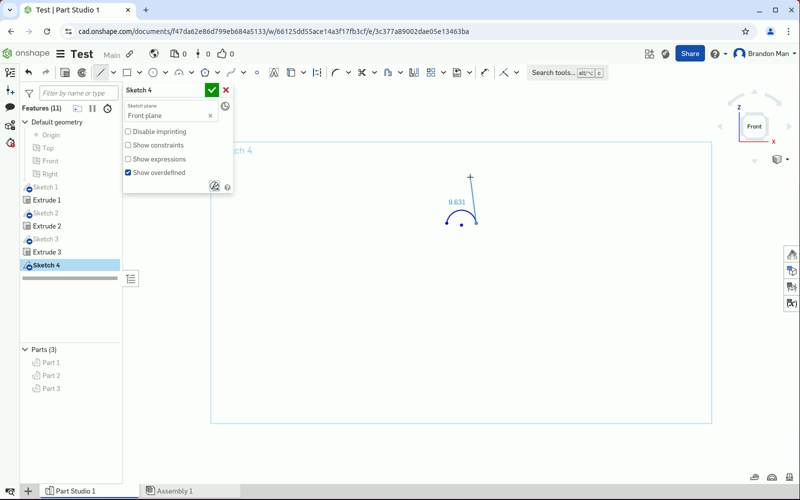
key_up(shift)
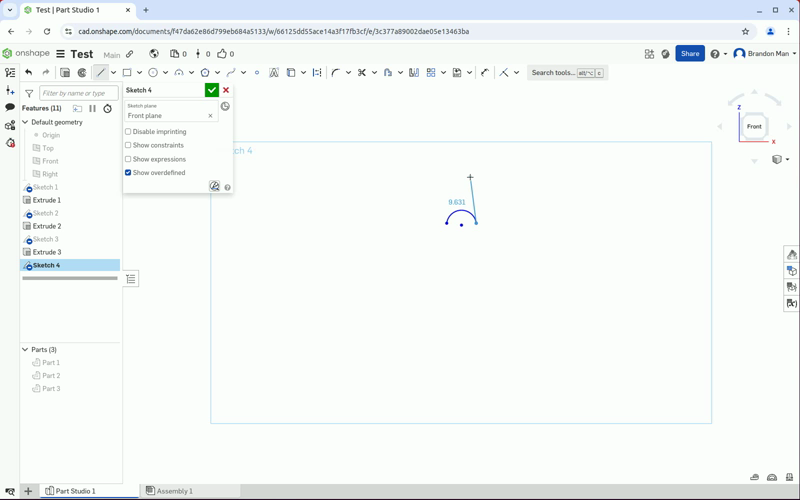
key(esc)
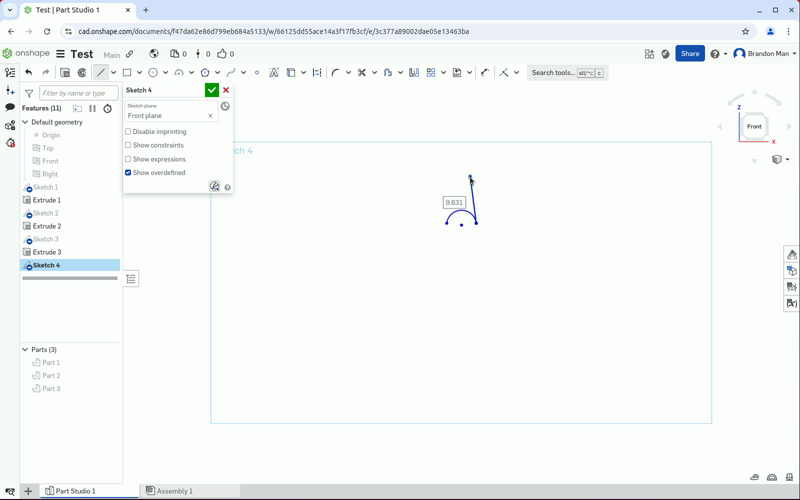
key(a)
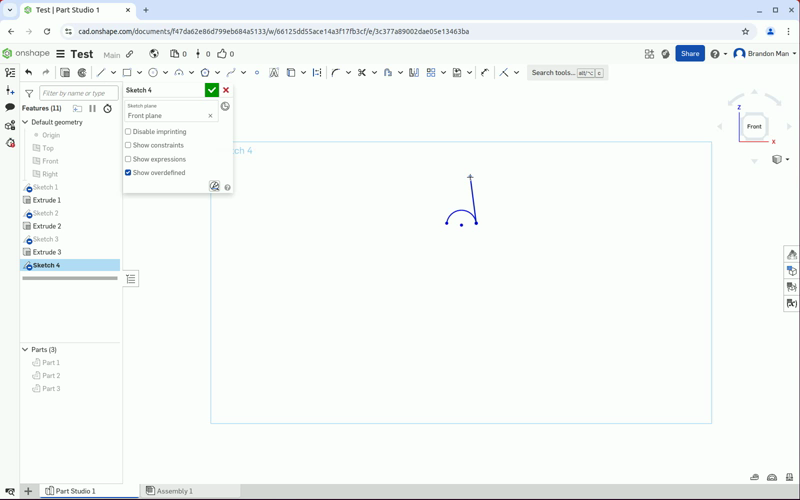
mouse_move(470, 176)
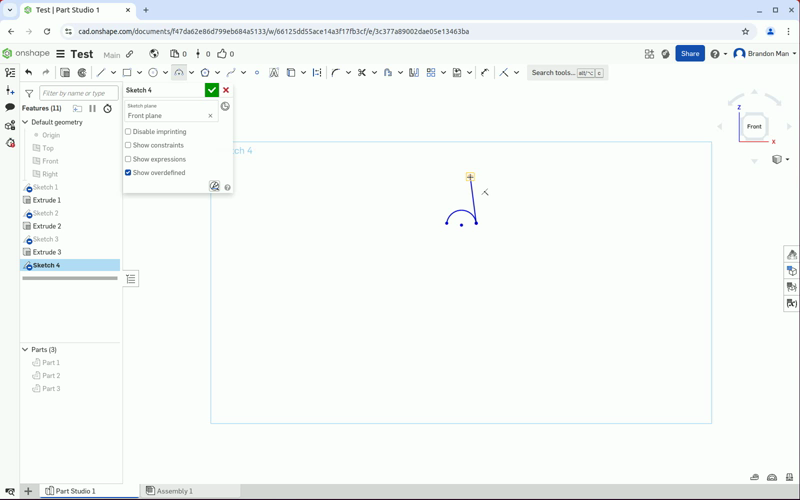
click(470, 176)
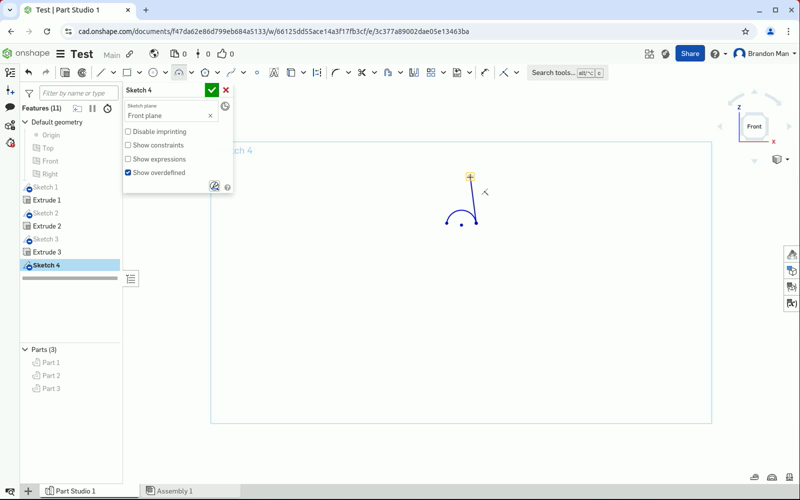
key_down(shift)
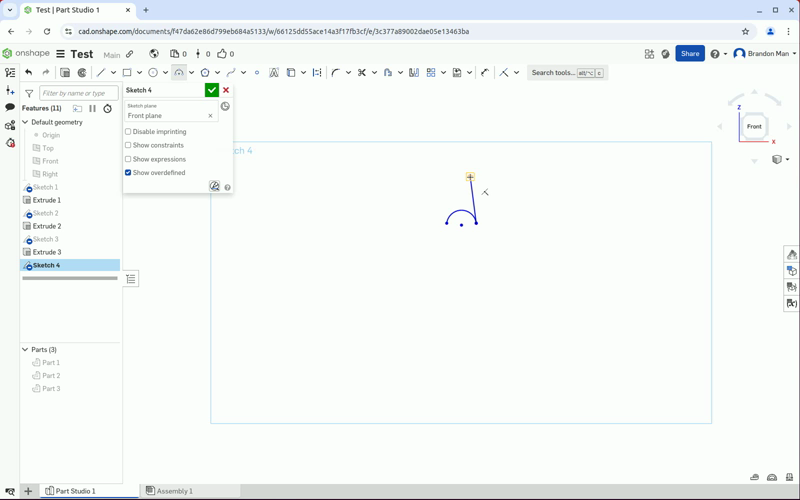
mouse_move(452, 176)
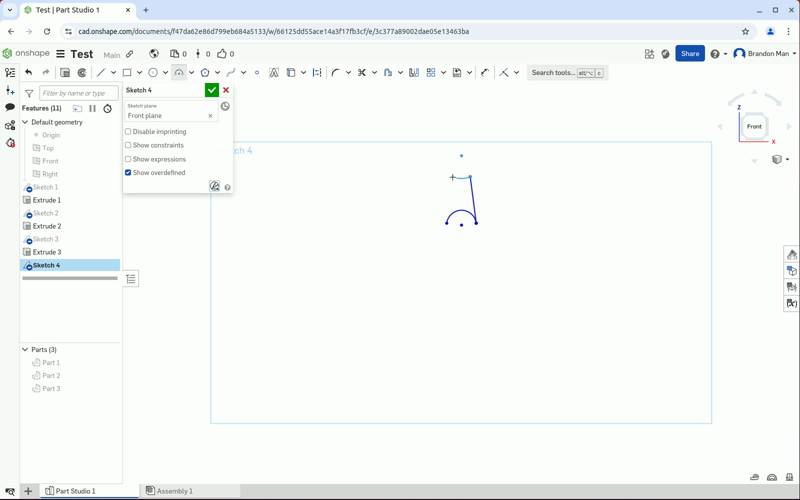
click(452, 176)
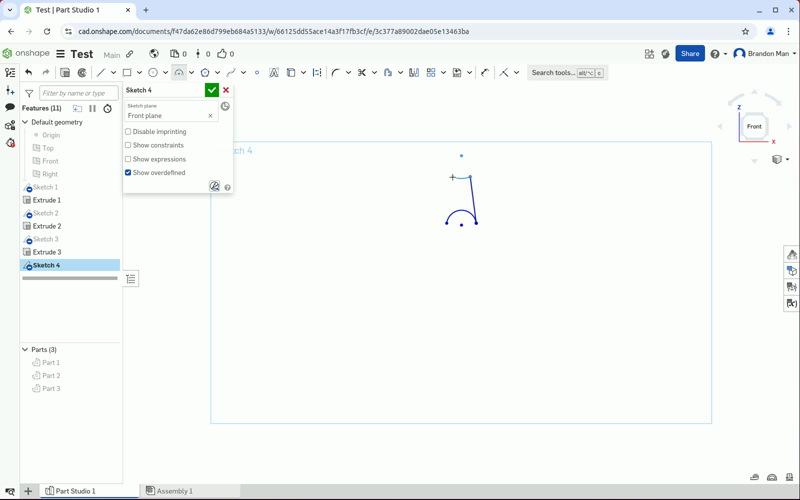
mouse_move(461, 186)
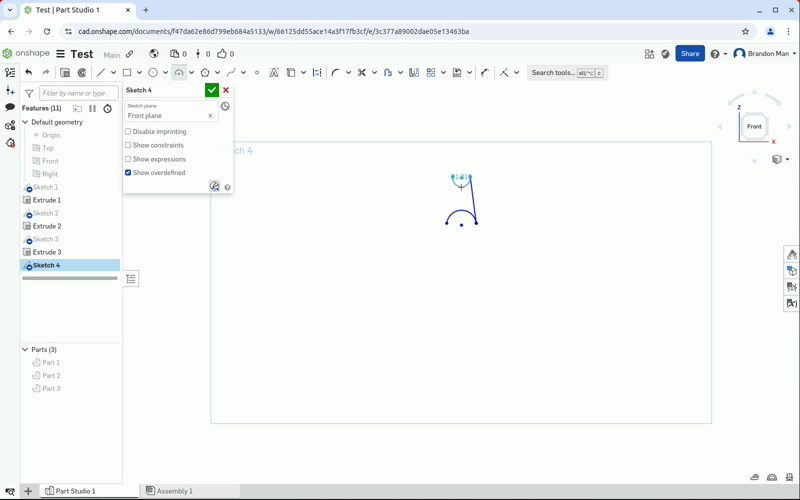
click(461, 186)
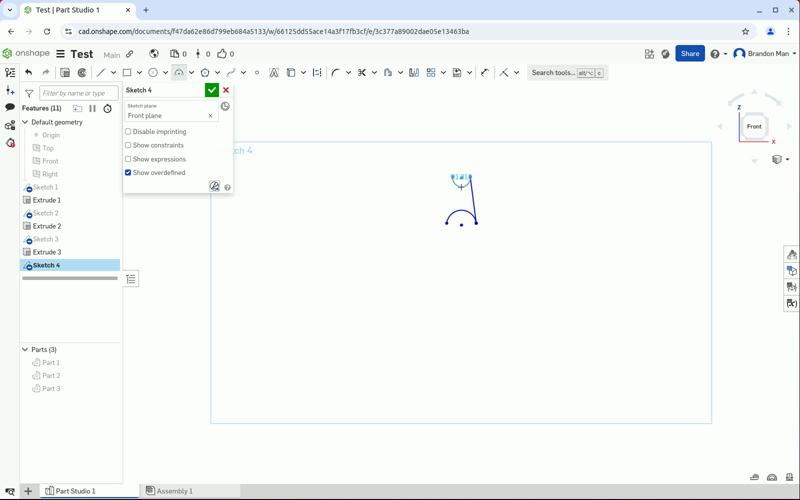
key_up(shift)
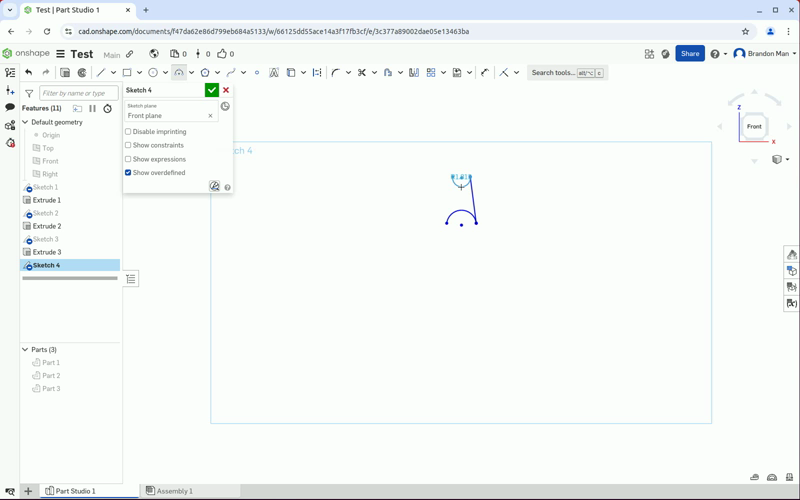
key(esc)
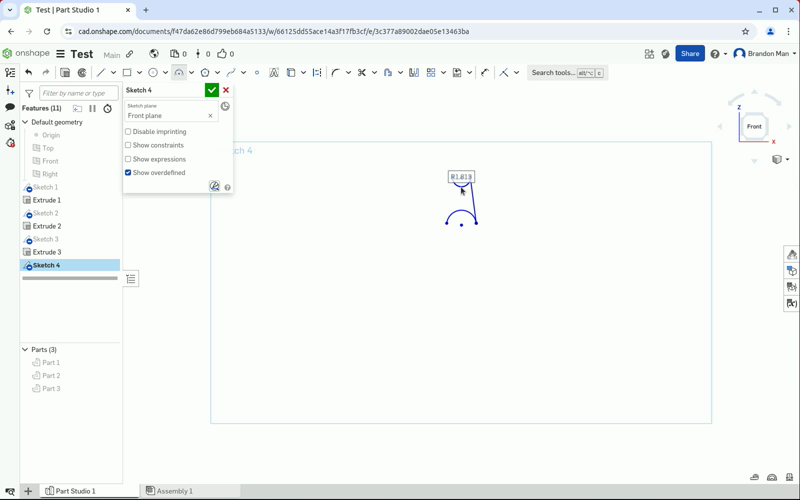
key(l)
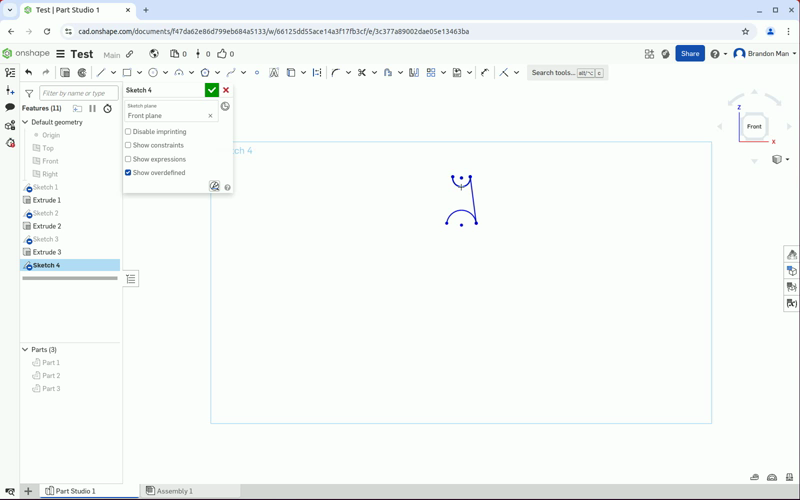
mouse_move(452, 176)
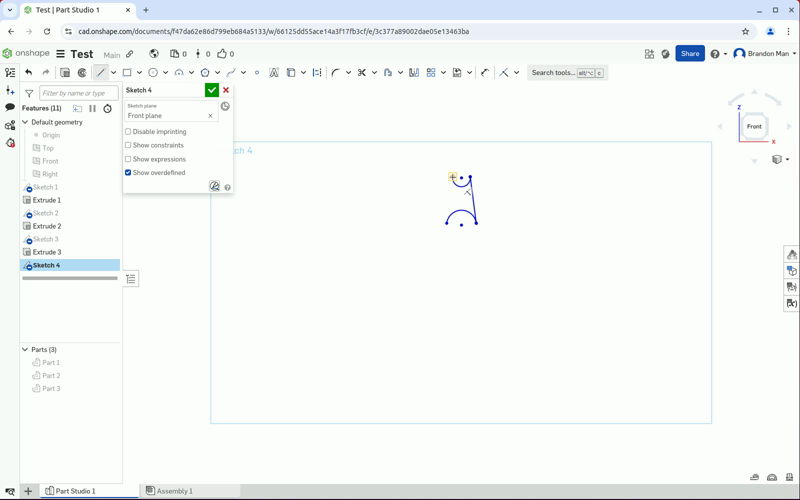
click(452, 176)
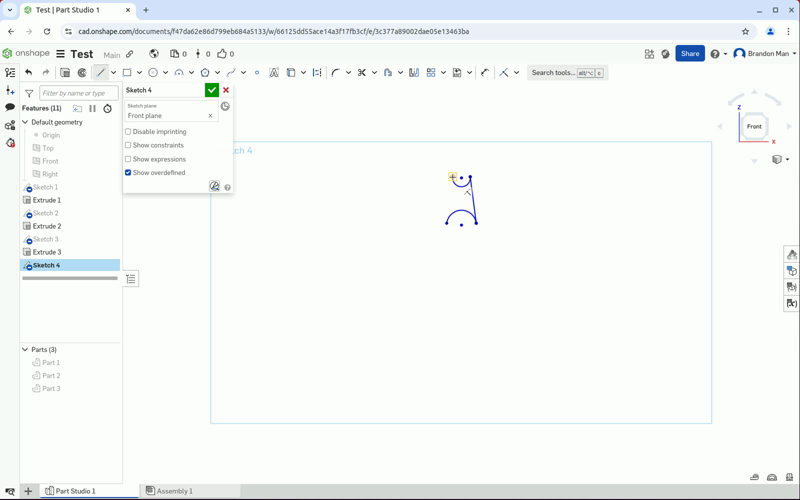
mouse_move(482, 176)
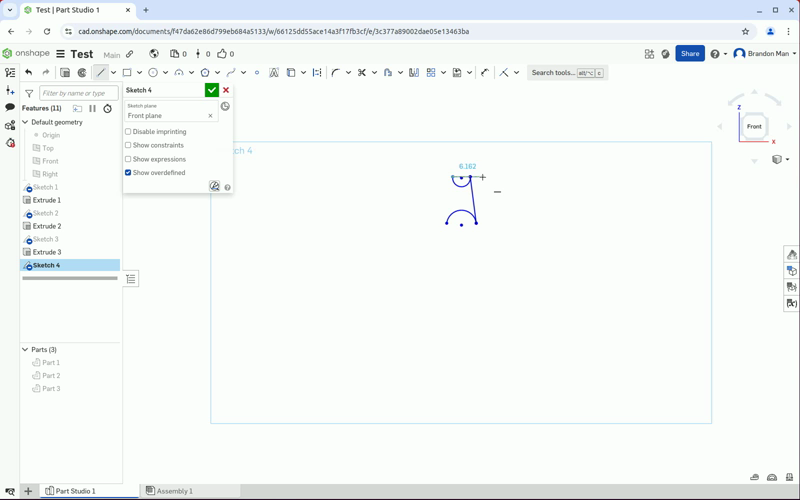
key_down(shift)
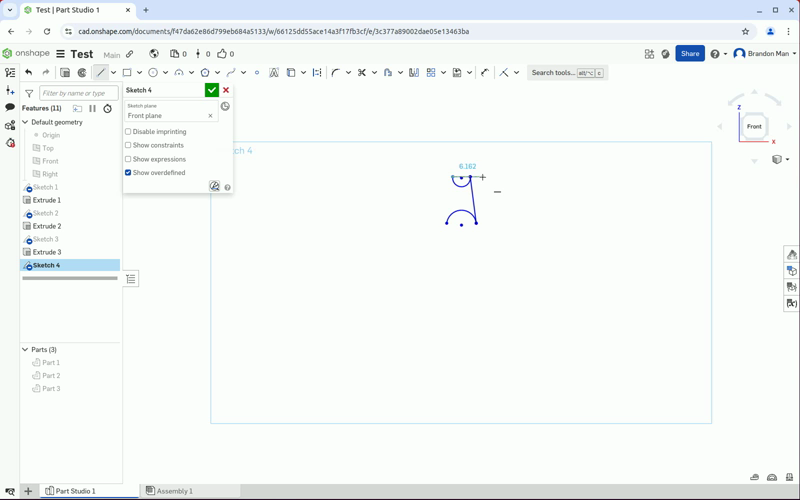
mouse_move(446, 223)
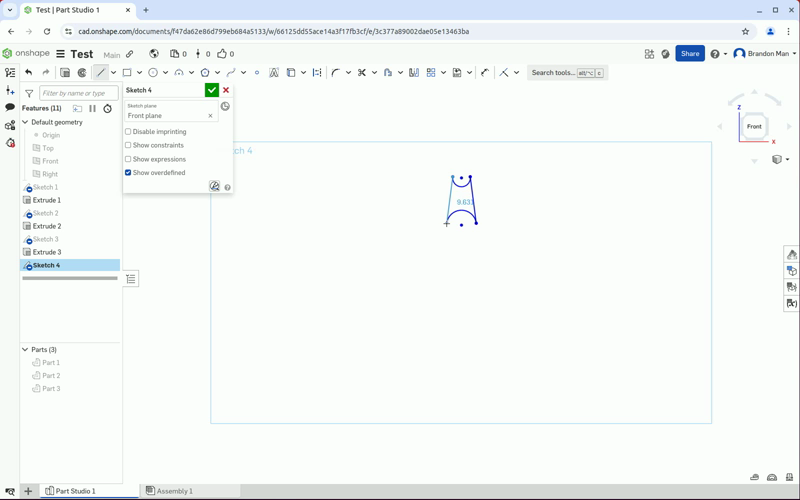
key_up(shift)
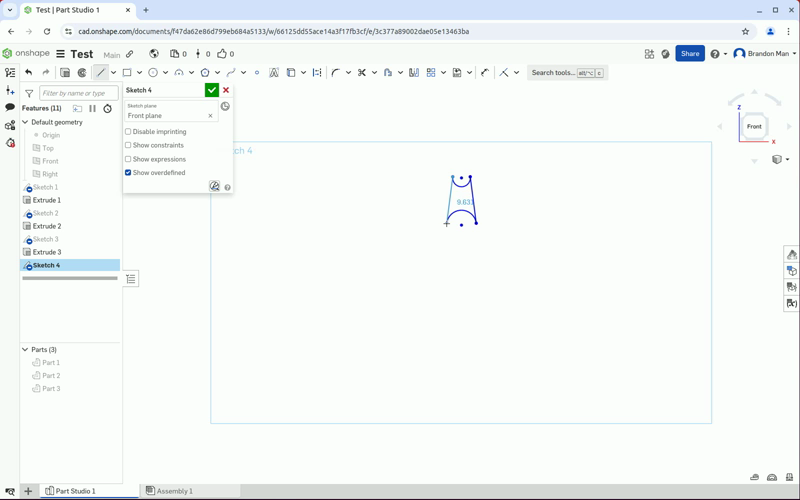
click(446, 223)
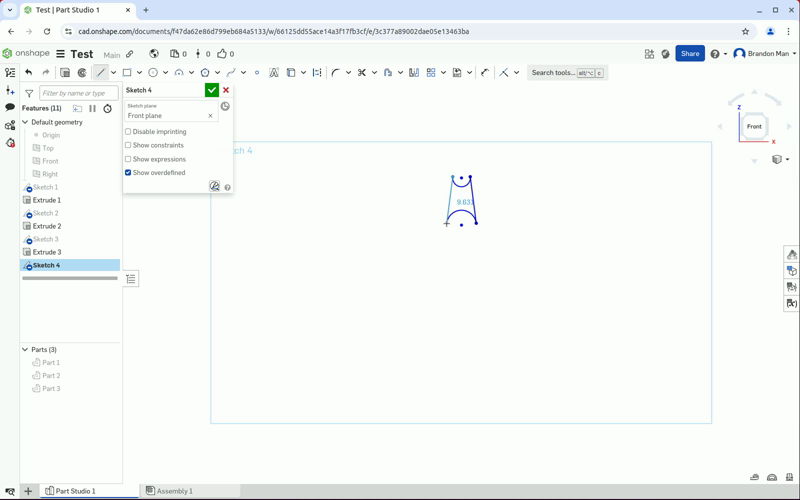
key(esc)
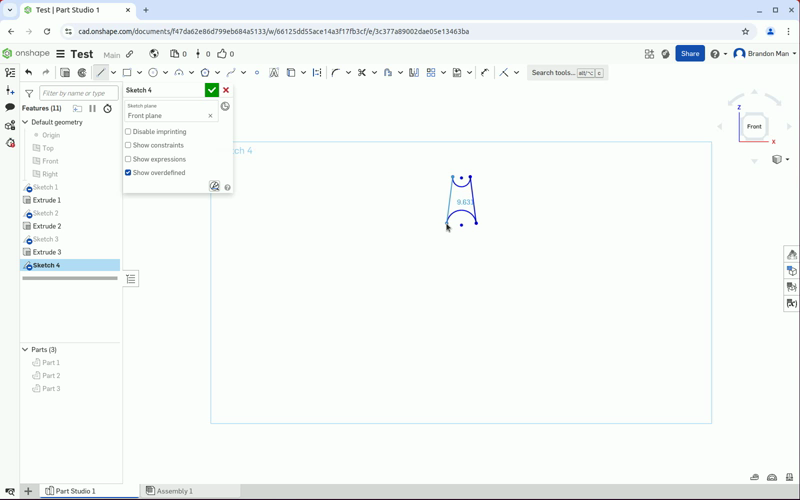
key(c)
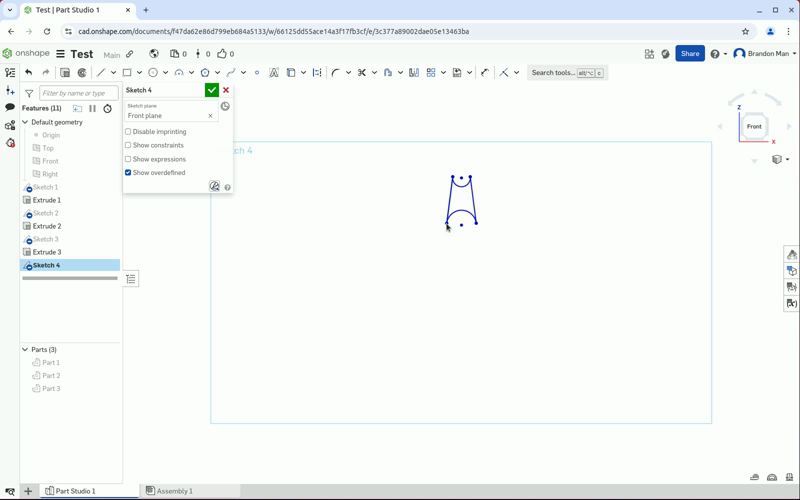
key_down(shift)
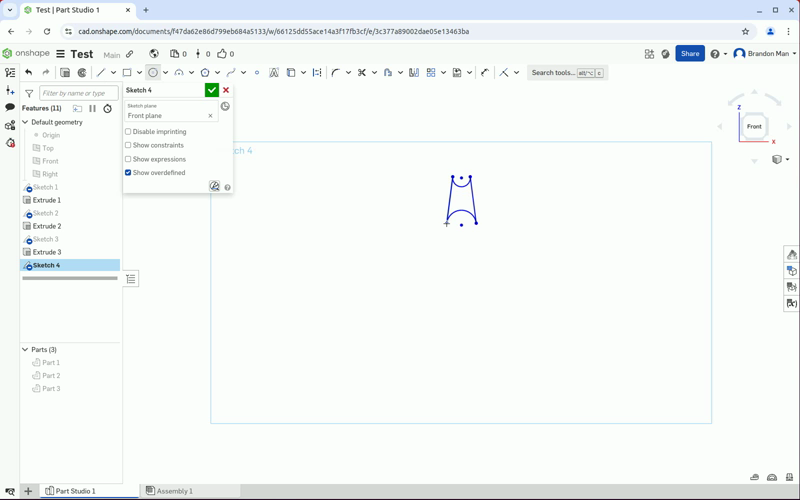
mouse_move(458, 191)
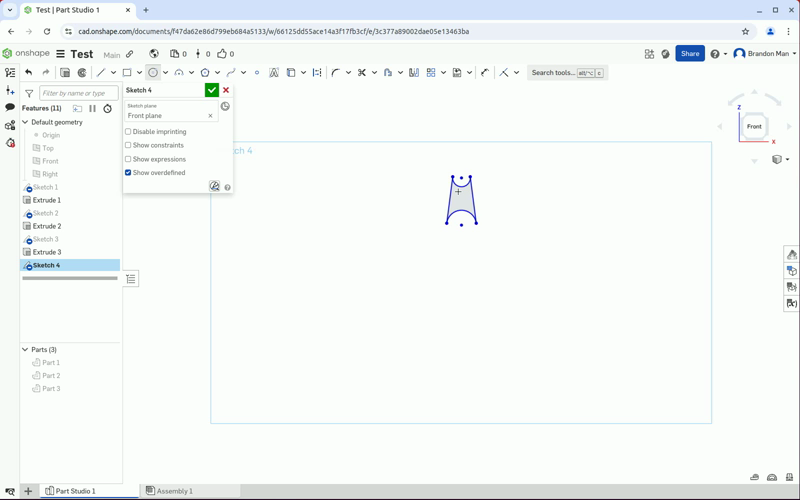
click(458, 191)
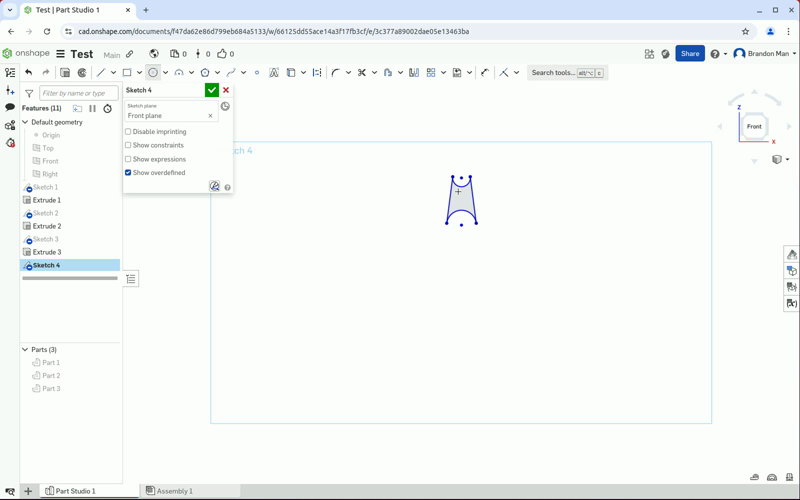
key_up(shift)
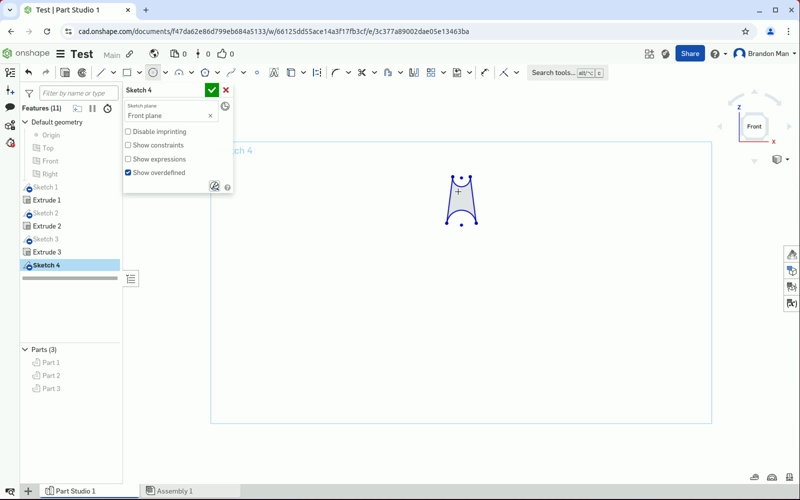
mouse_move(461, 191)
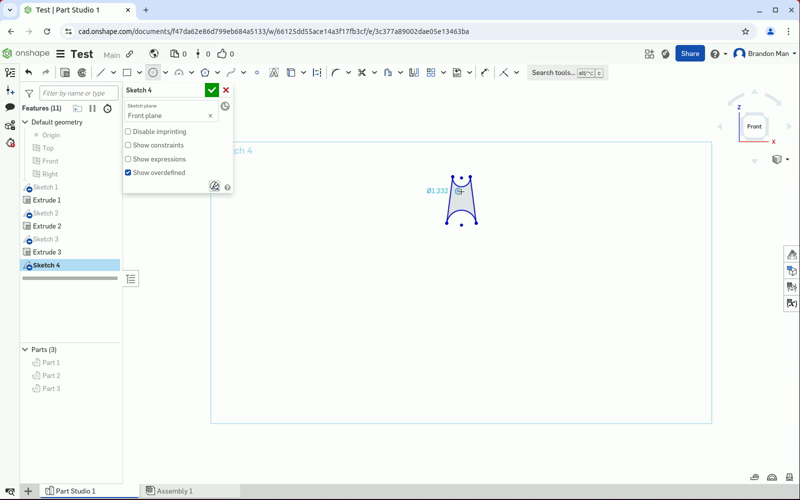
scroll(6)
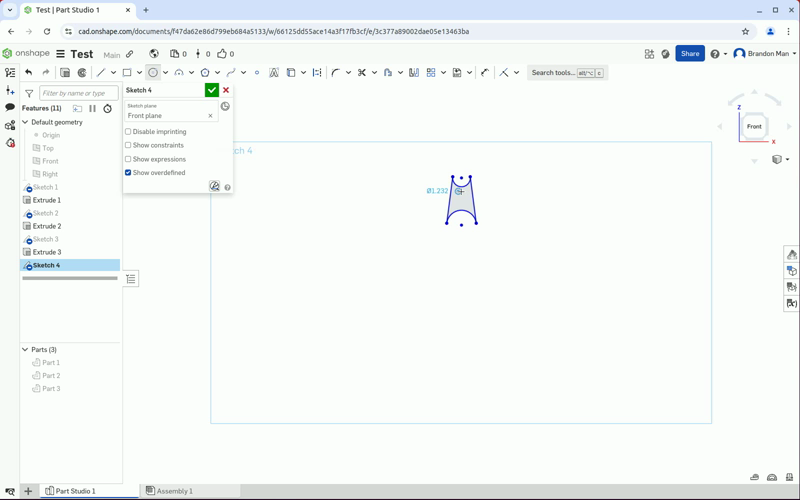
scroll(6)
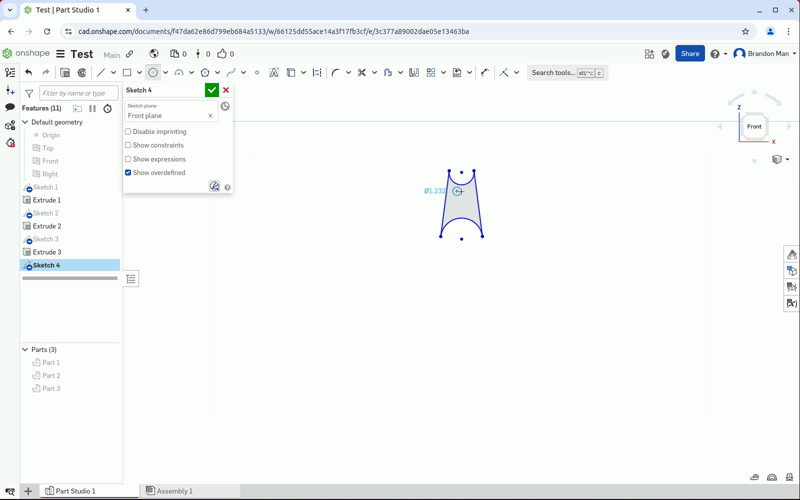
scroll(6)
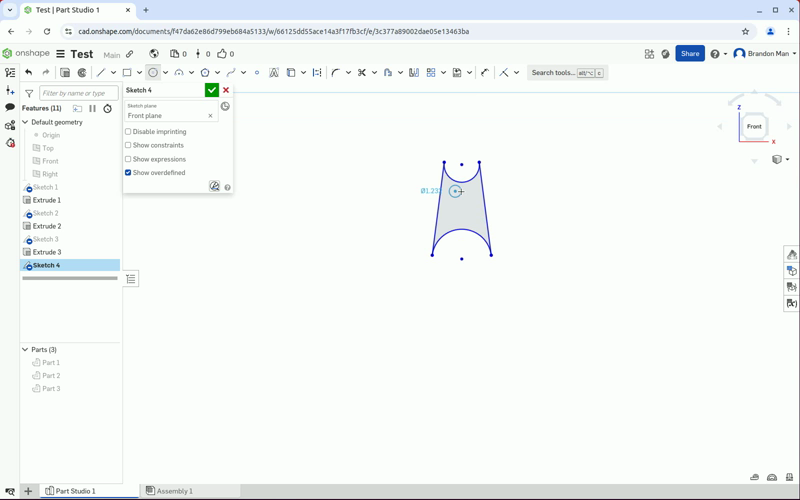
scroll(6)
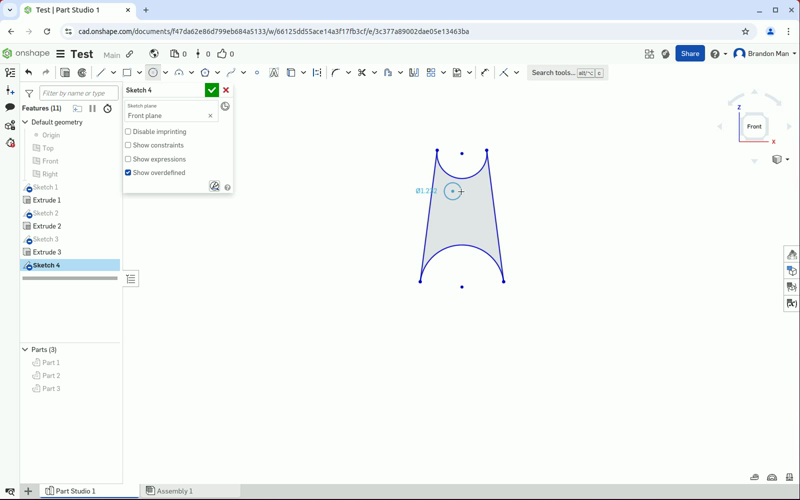
scroll(6)
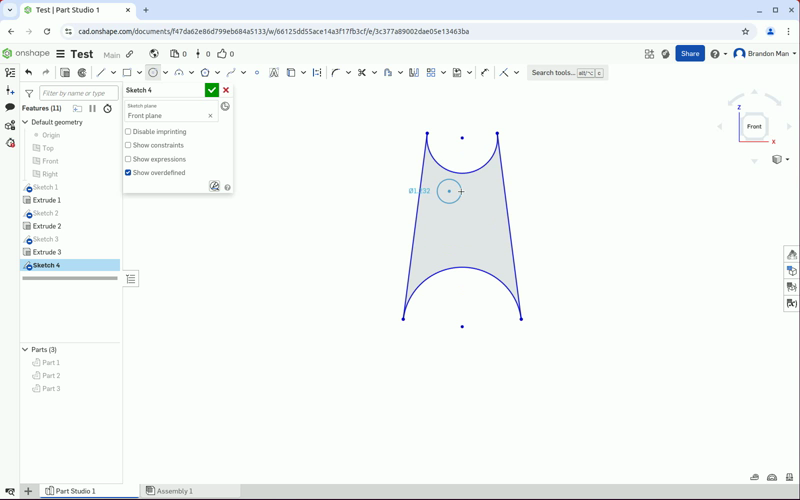
scroll(6)
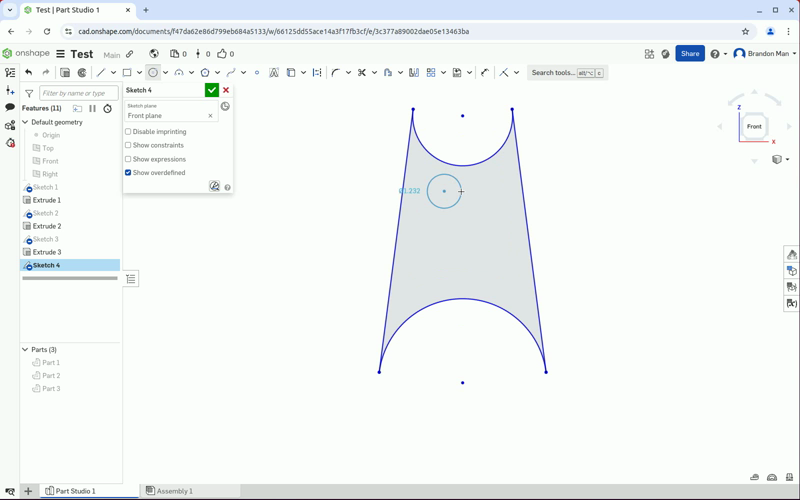
scroll(6)
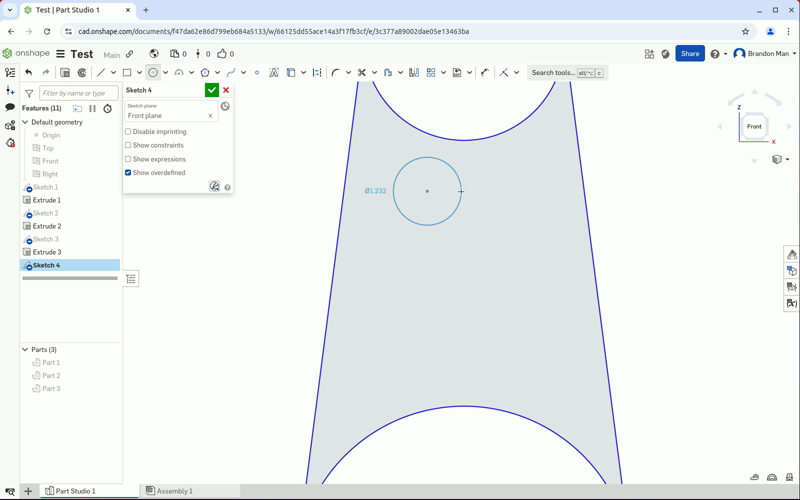
click(461, 191)
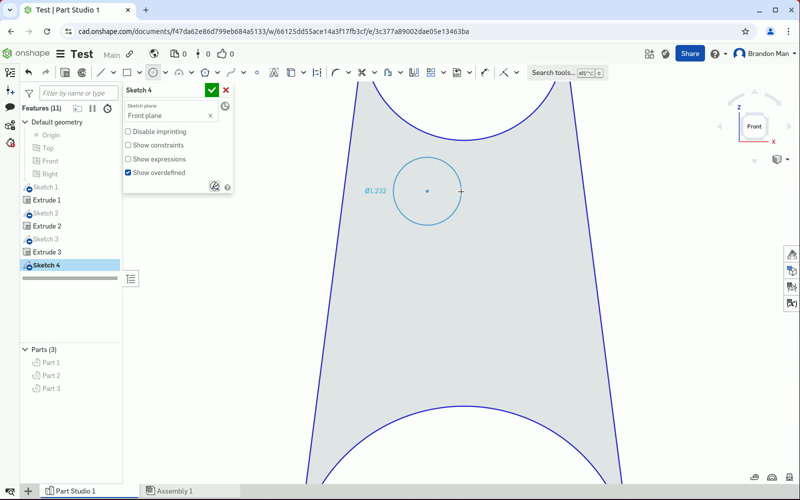
scroll(-6)
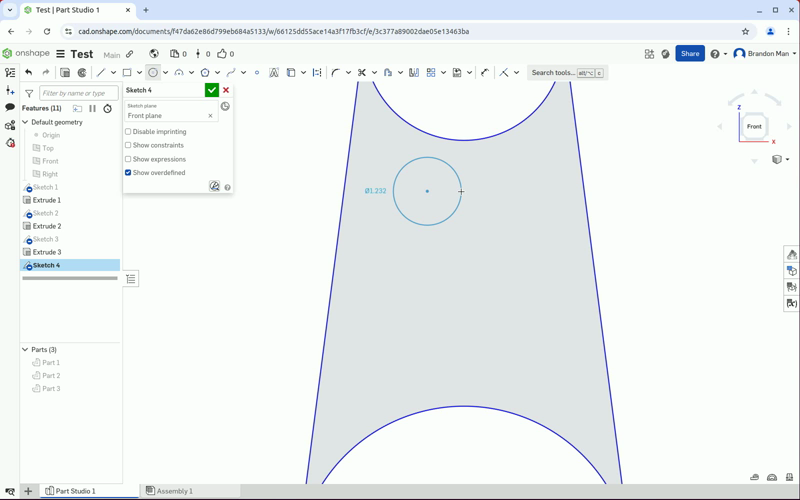
scroll(-6)
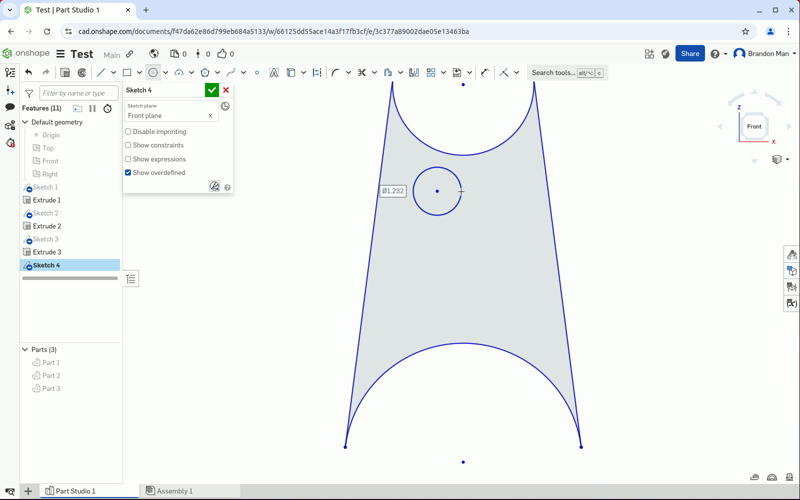
scroll(-6)
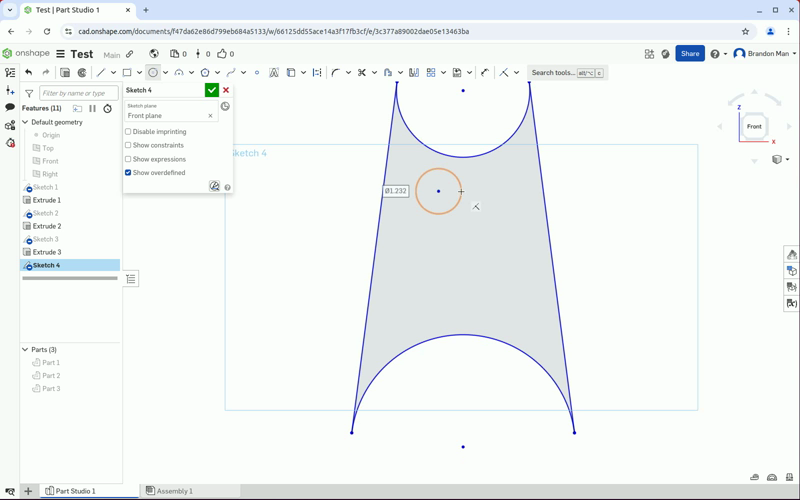
scroll(-6)
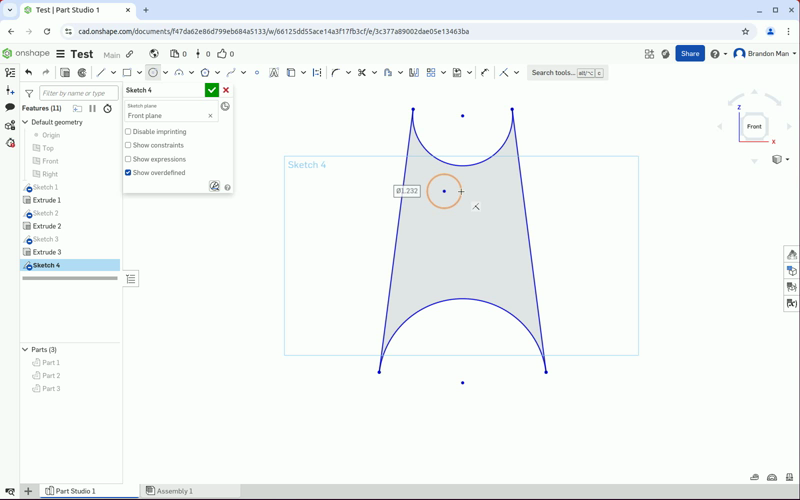
scroll(-6)
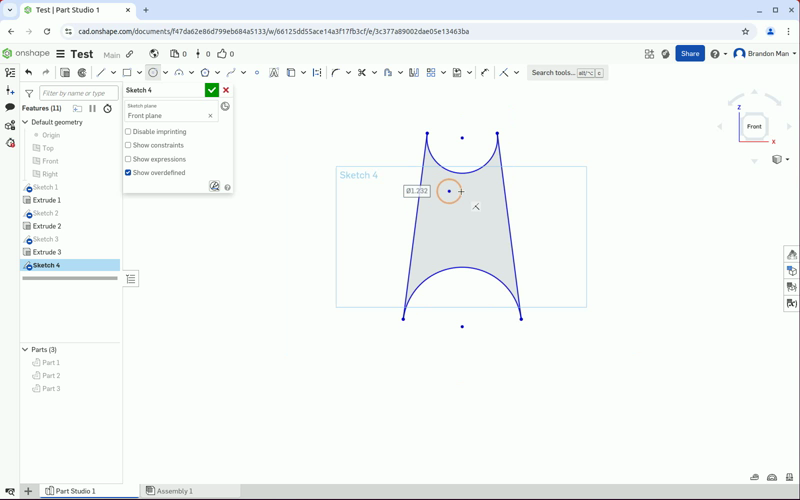
scroll(-6)
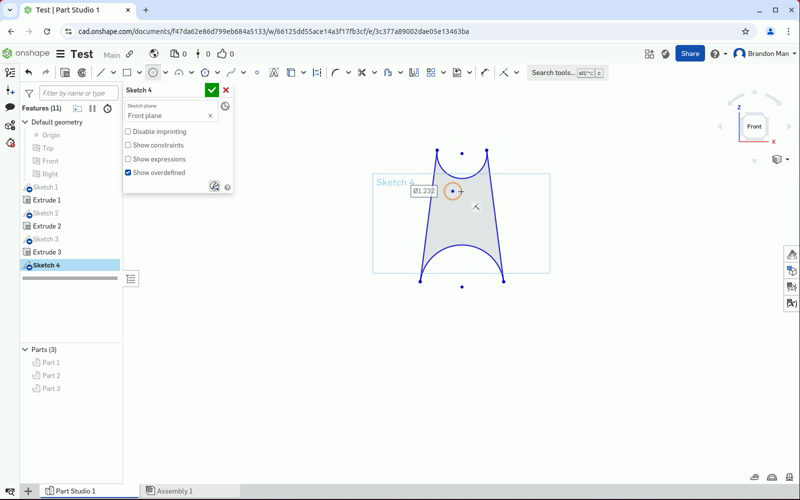
scroll(-6)
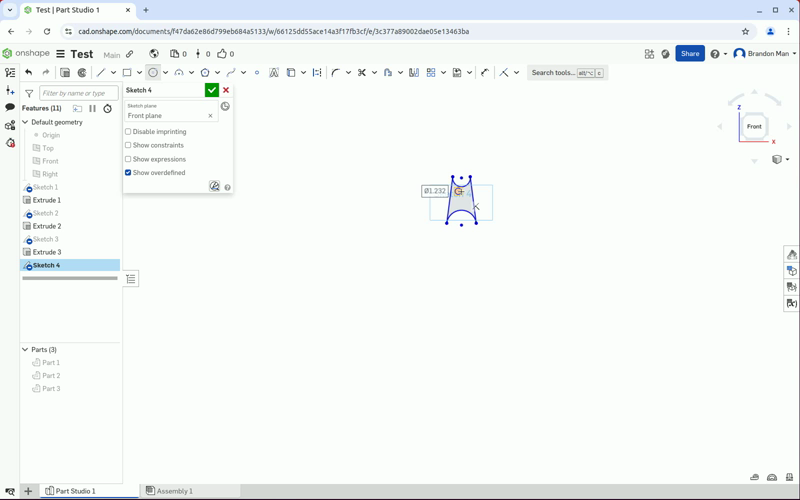
key(esc)
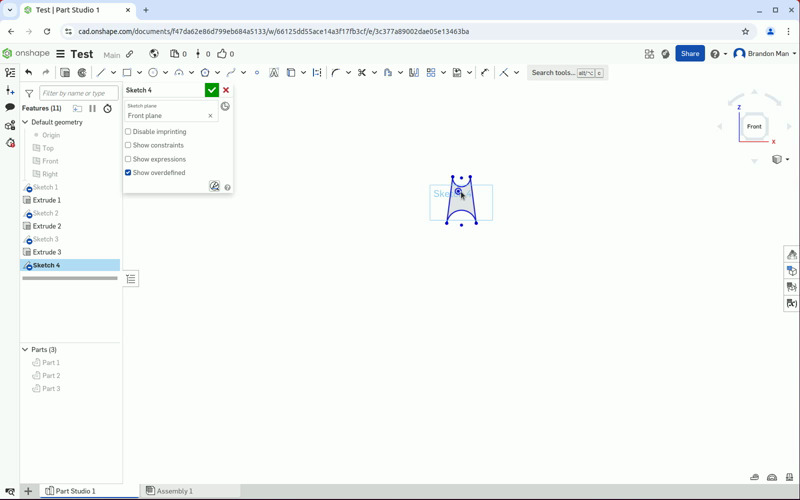
mouse_move(473, 215)
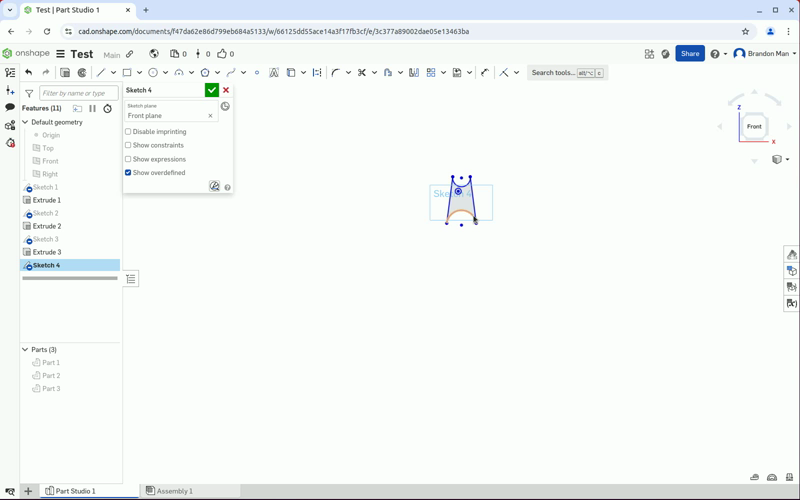
scroll(6)
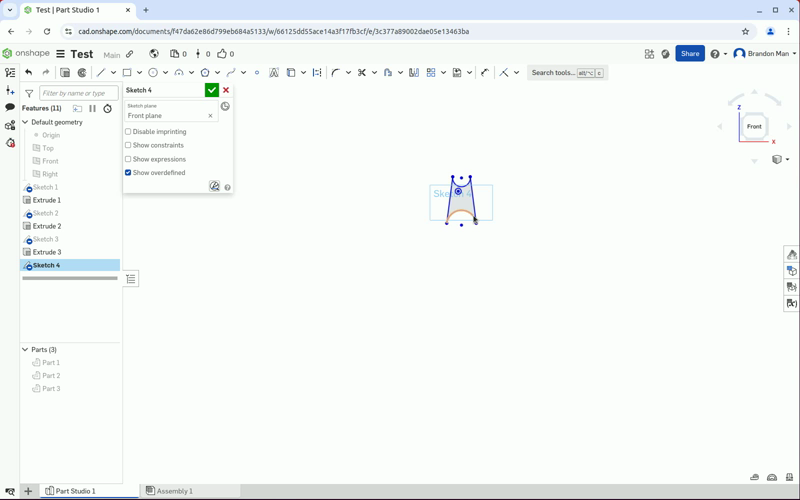
scroll(6)
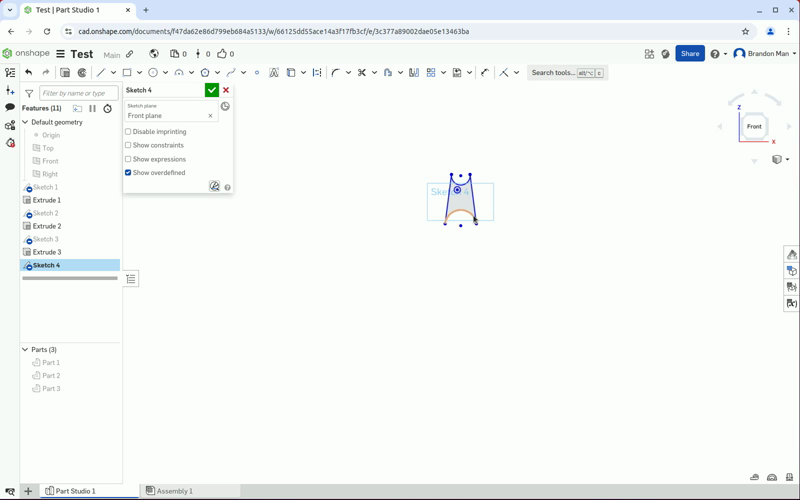
scroll(6)
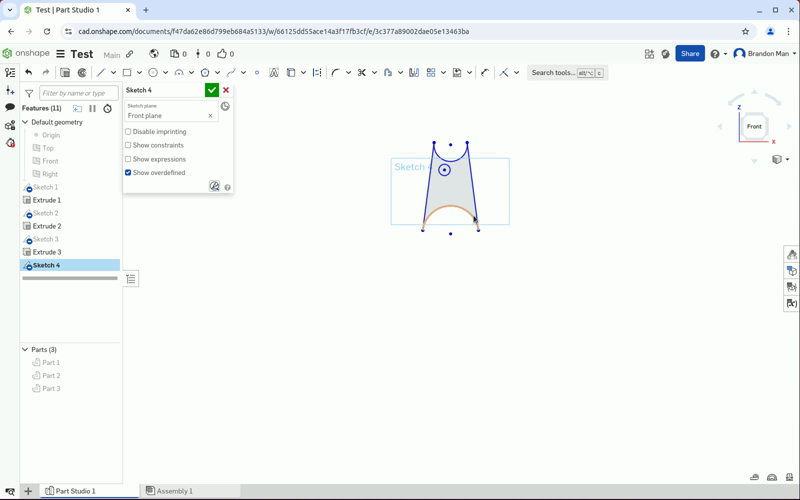
scroll(6)
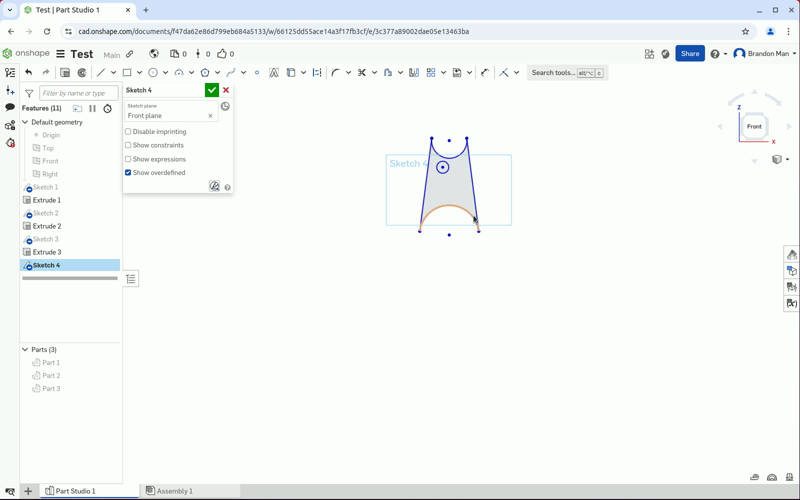
scroll(6)
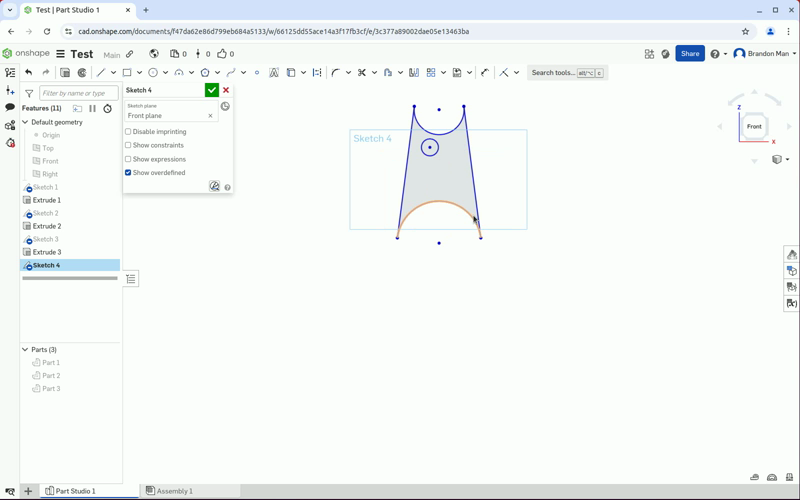
scroll(6)
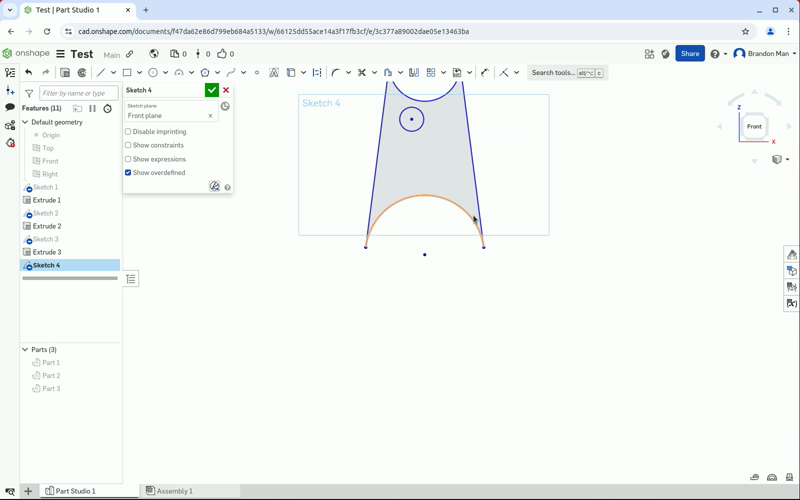
scroll(6)
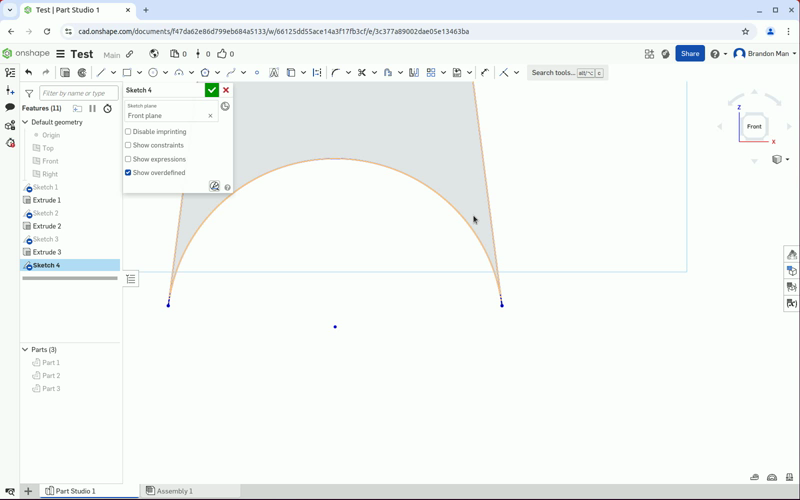
click(473, 215)
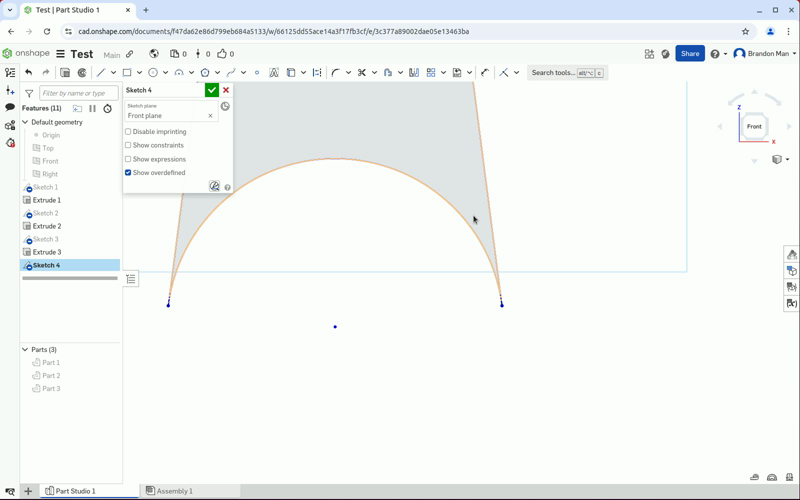
scroll(-6)
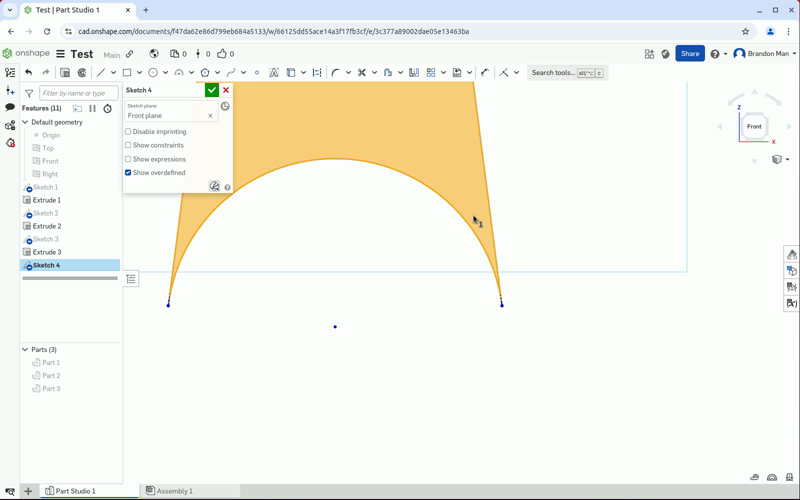
scroll(-6)
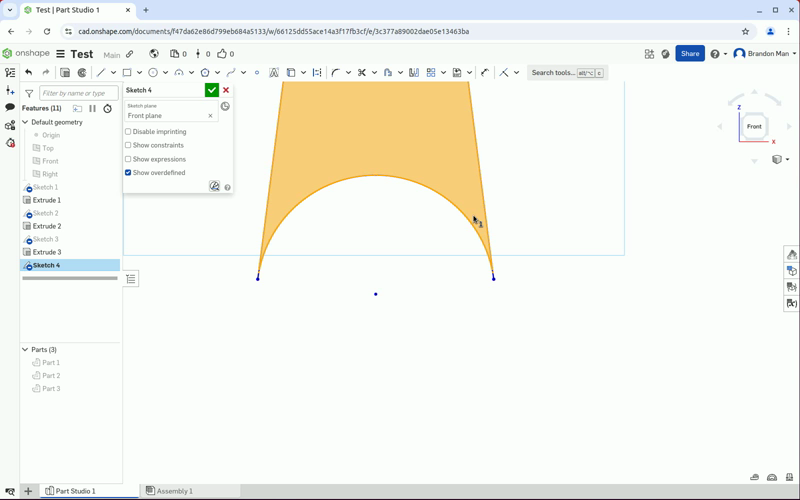
scroll(-6)
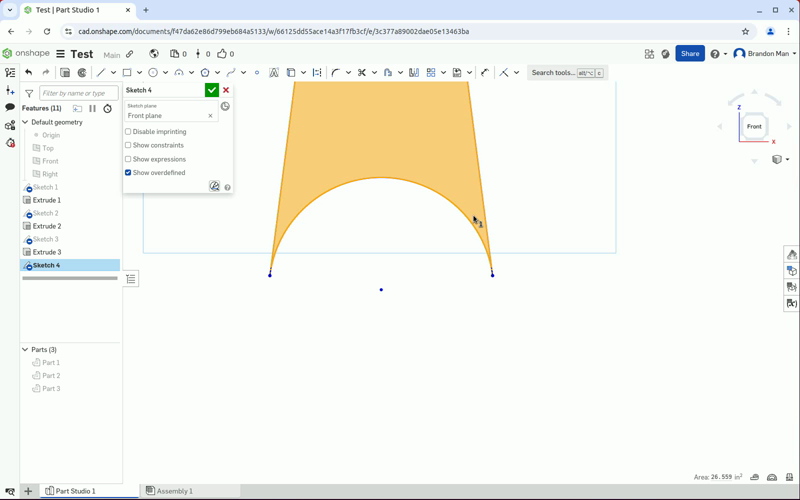
scroll(-6)
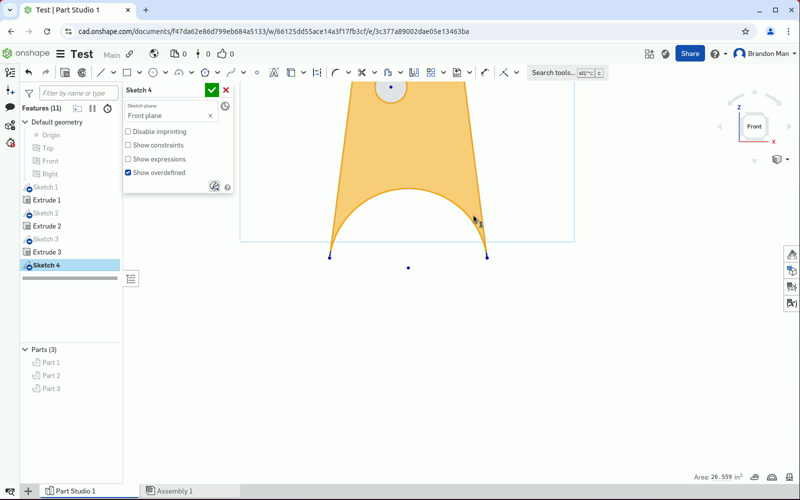
scroll(-6)
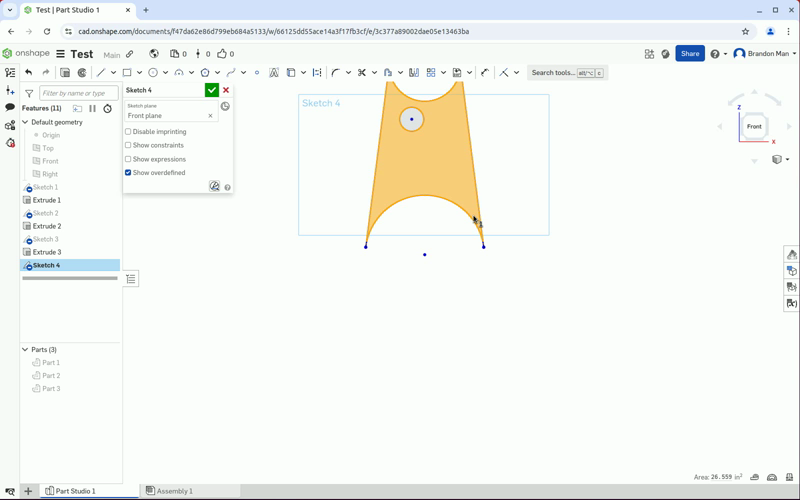
scroll(-6)
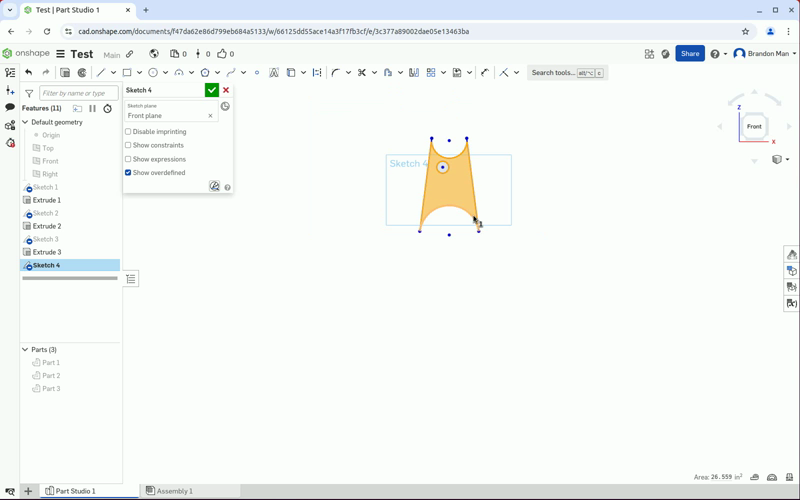
scroll(-6)
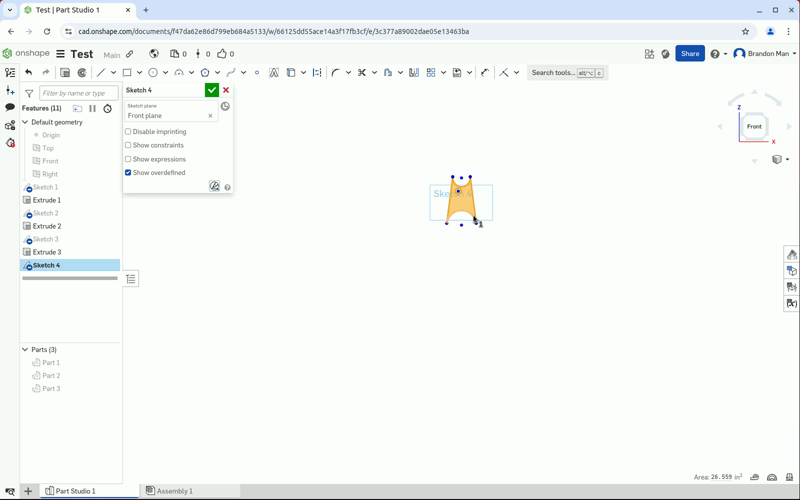
mouse_move(73, 352)
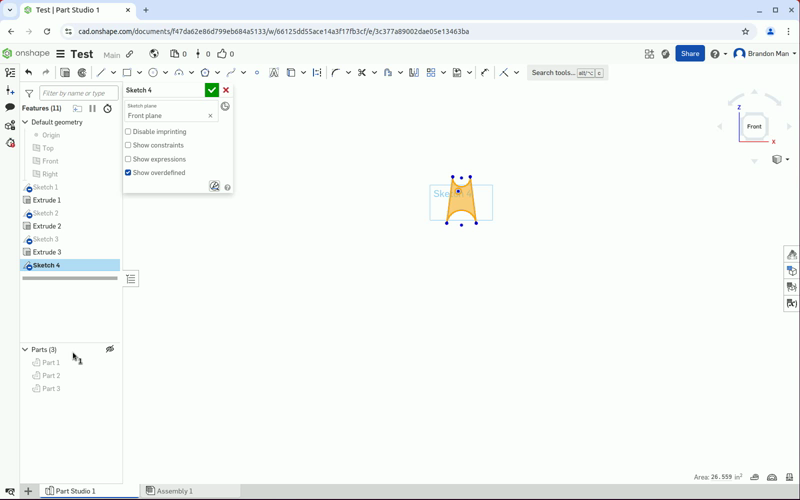
key(shift+y)
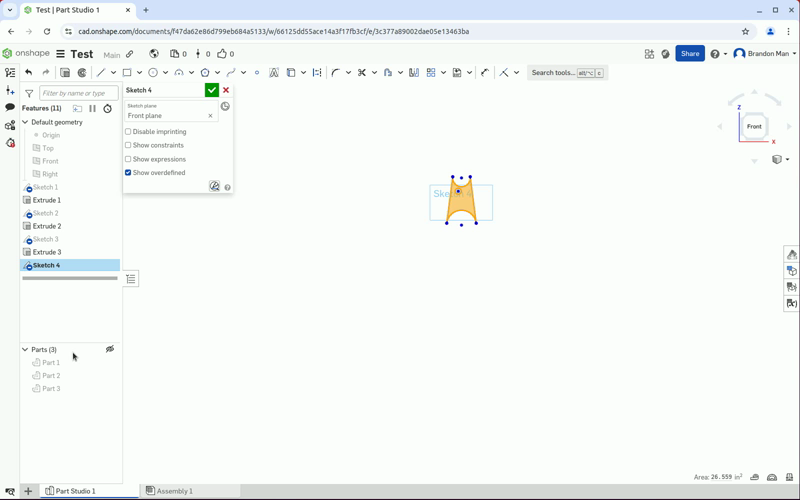
key(shift+e)
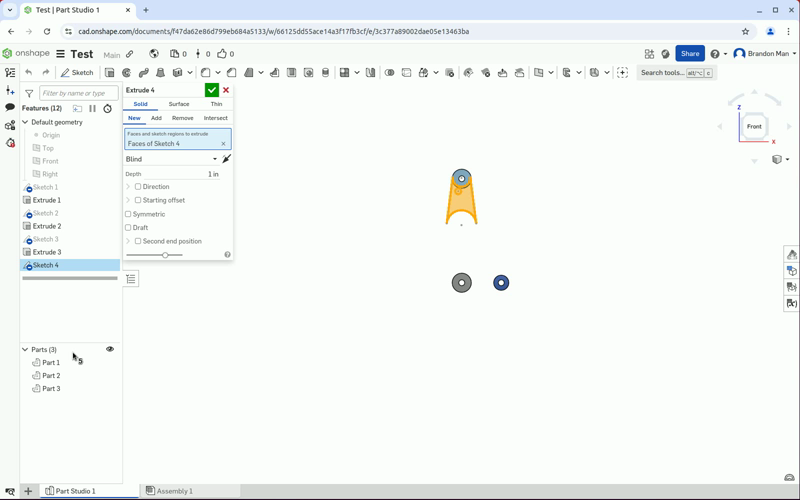
mouse_move(143, 106)
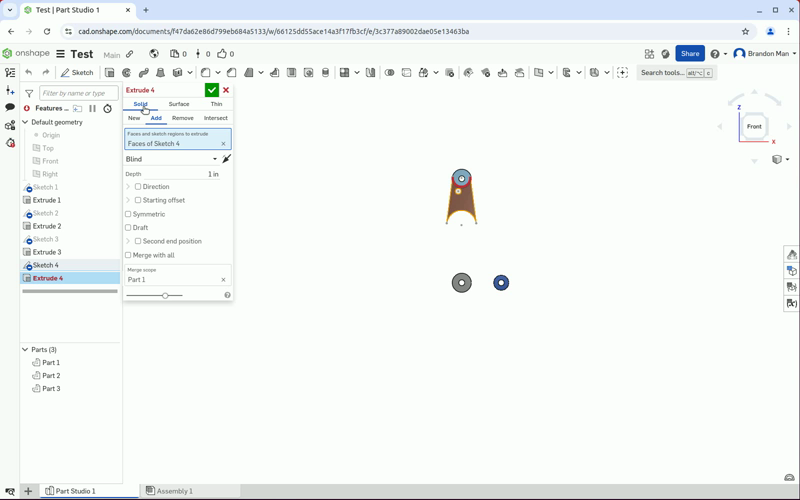
click(143, 106)
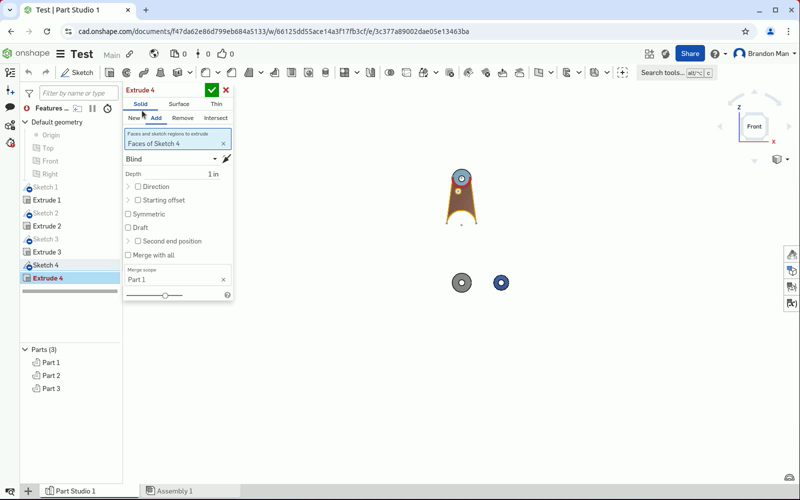
mouse_move(137, 120)
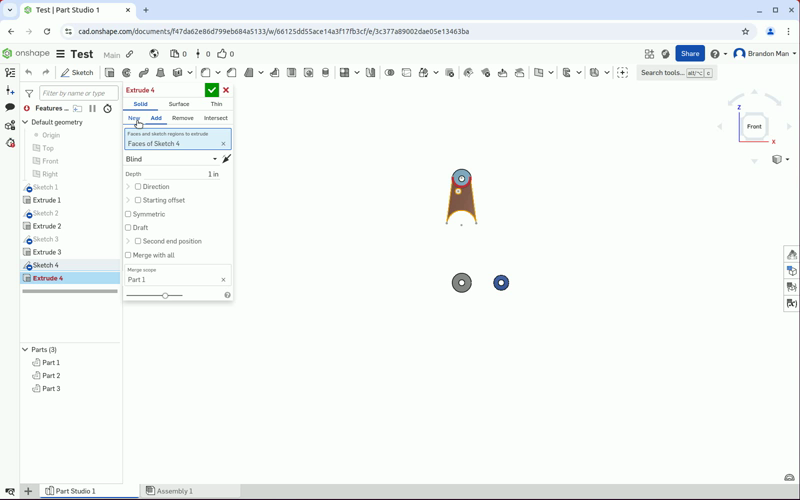
click(137, 120)
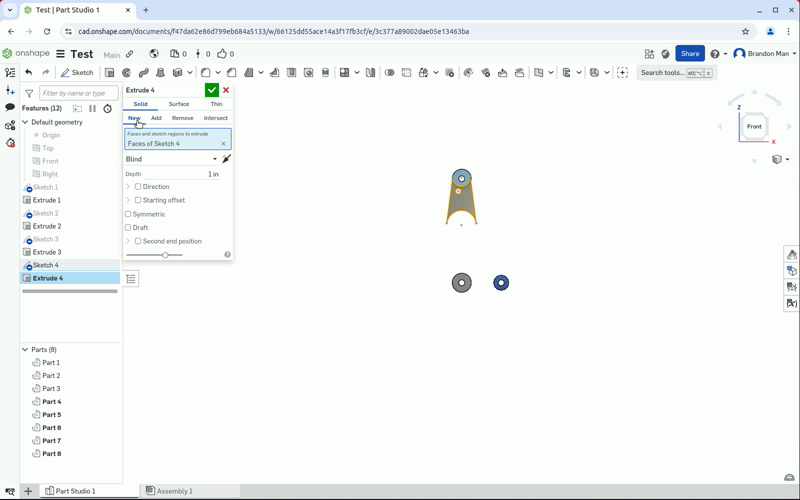
key(tab, 4)
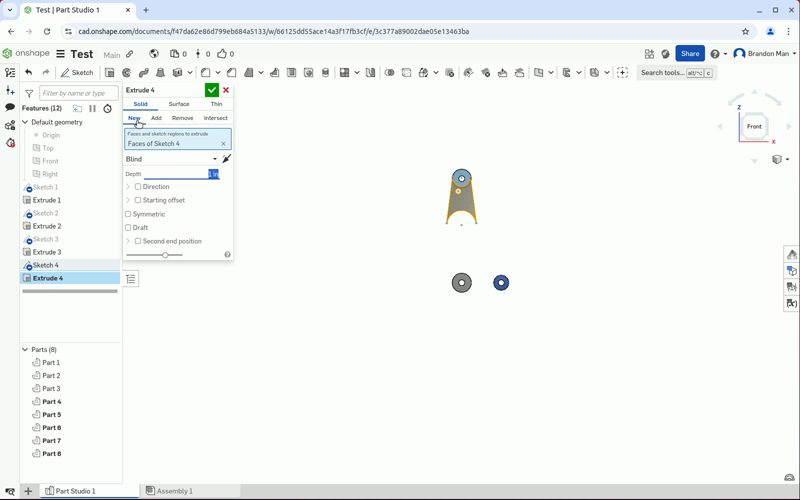
text(0.481)
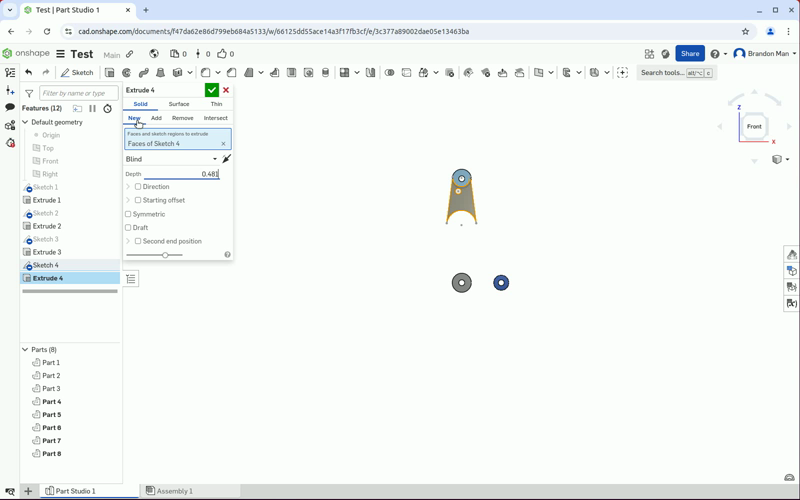
key(enter)
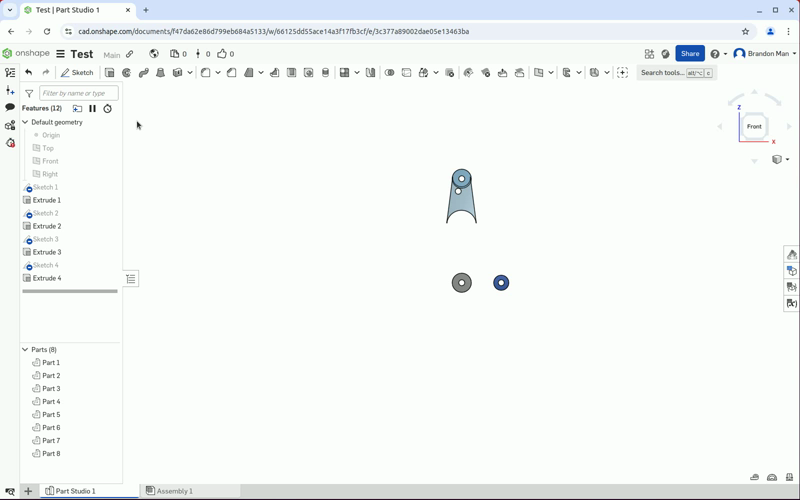
key(shift+h)
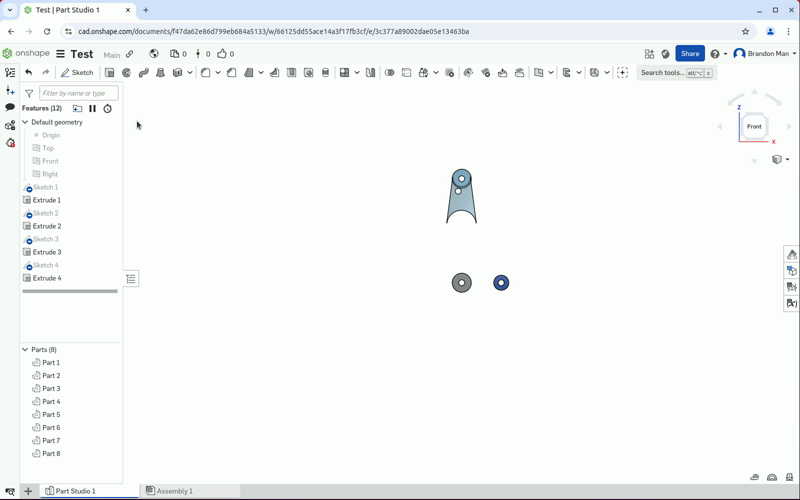
key(shift+h)
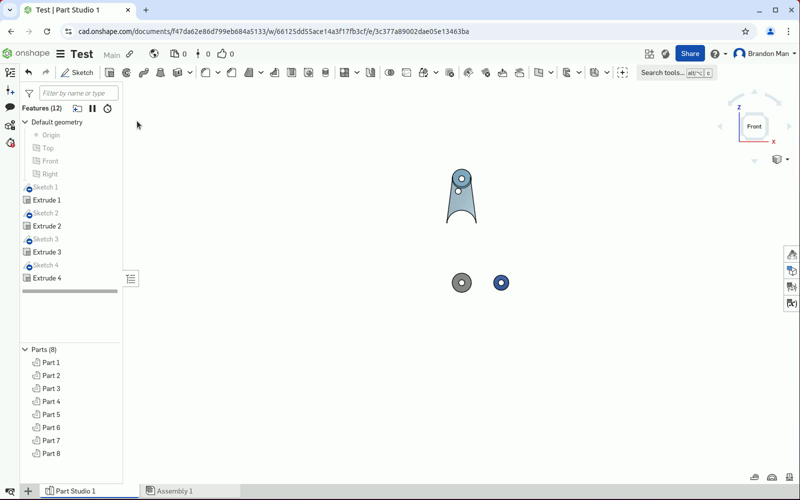
mouse_move(73, 189)
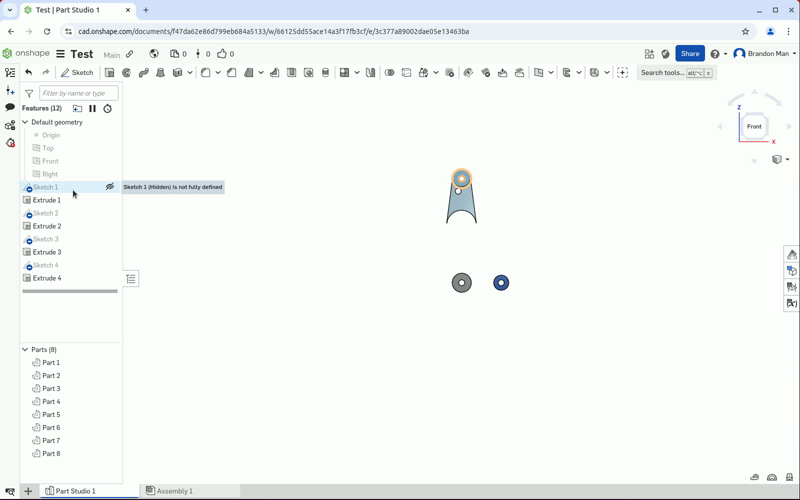
click(73, 189)
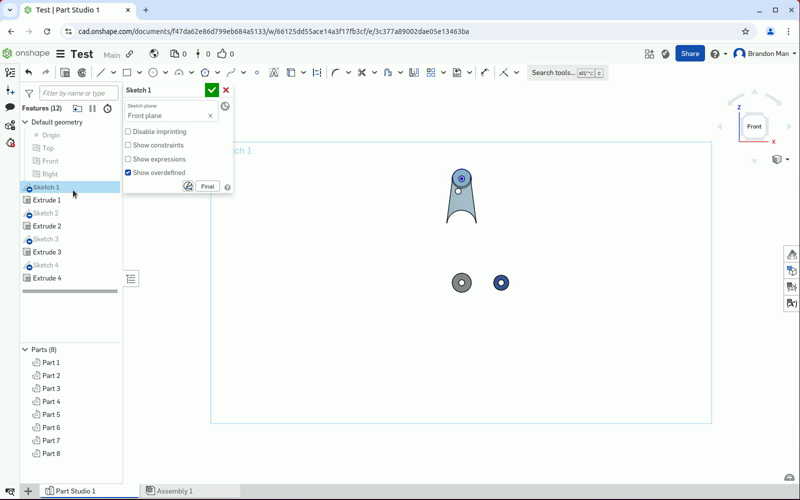
mouse_move(229, 92)
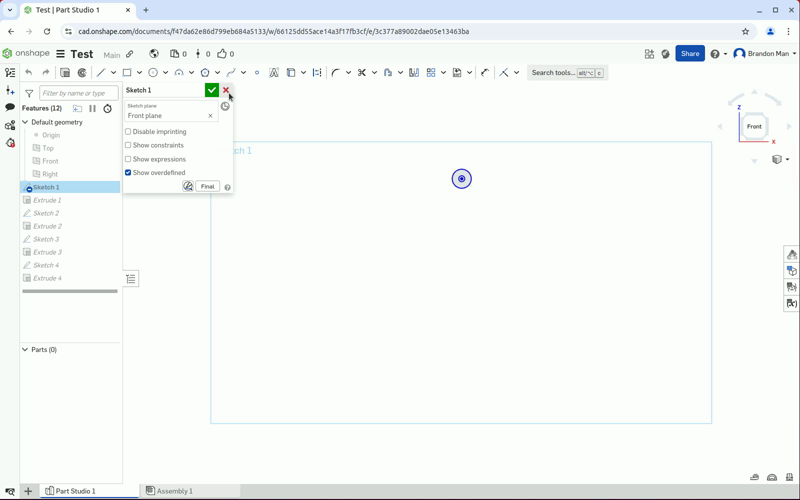
click(229, 92)
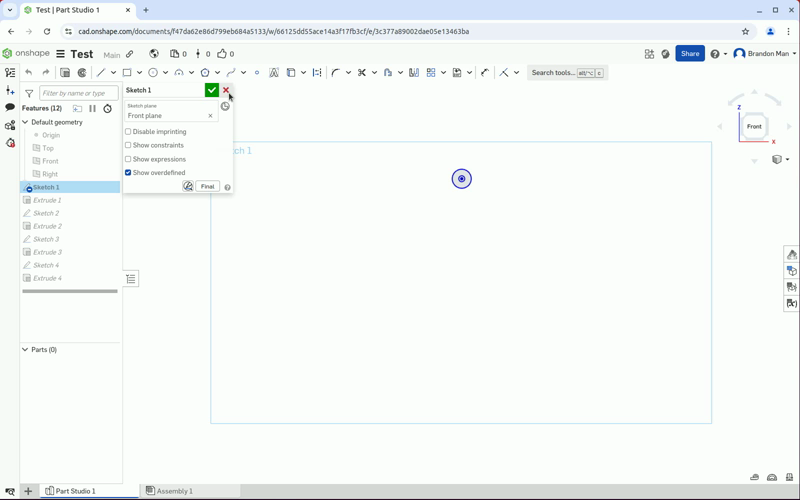
key(shift+s)
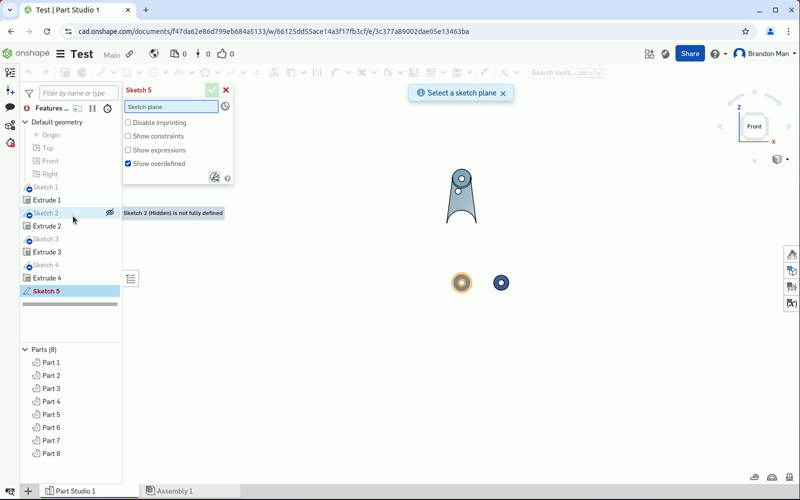
scroll(3)
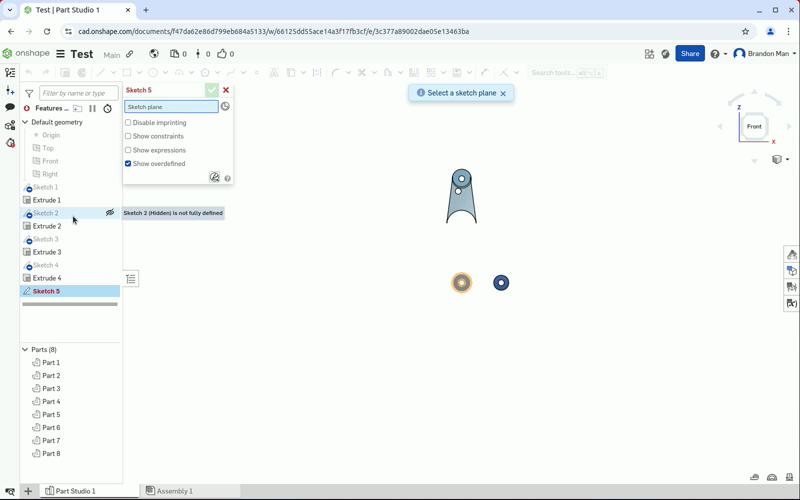
mouse_move(73, 163)
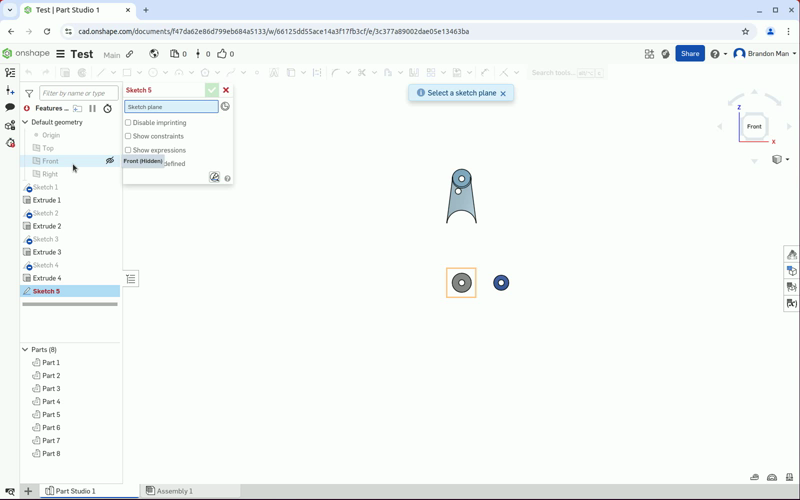
click(73, 163)
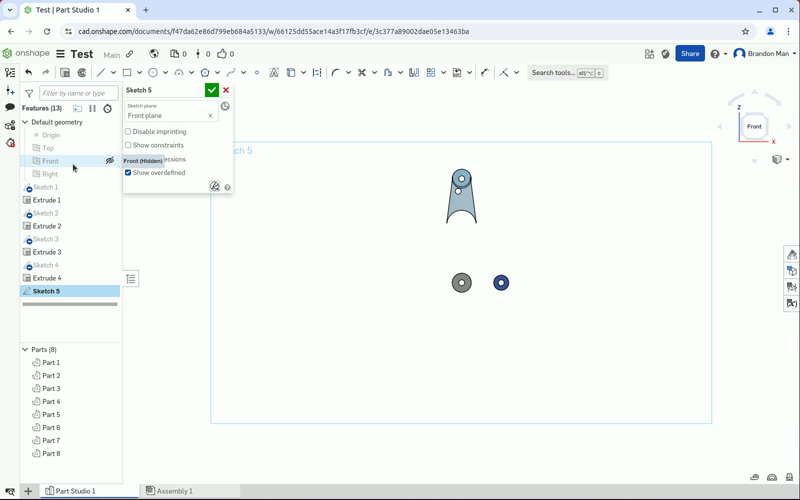
mouse_move(73, 352)
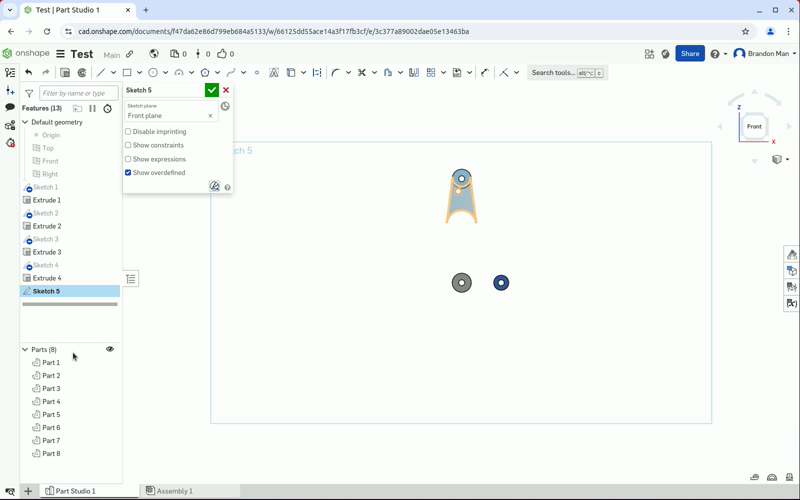
key(y)
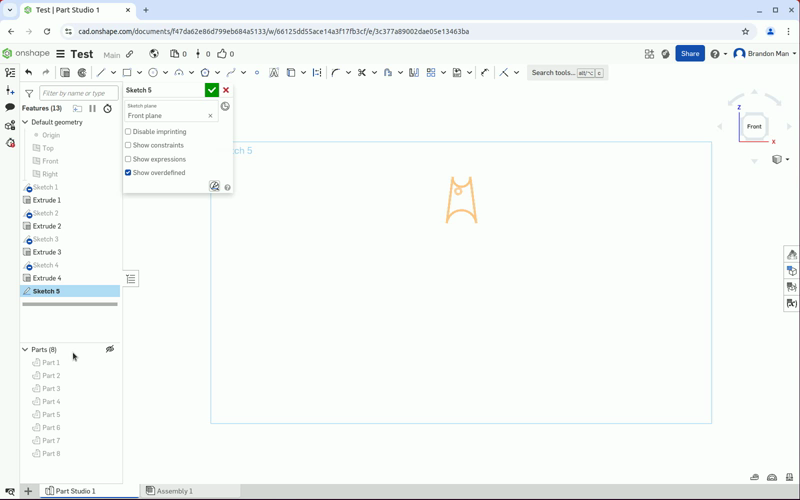
key(c)
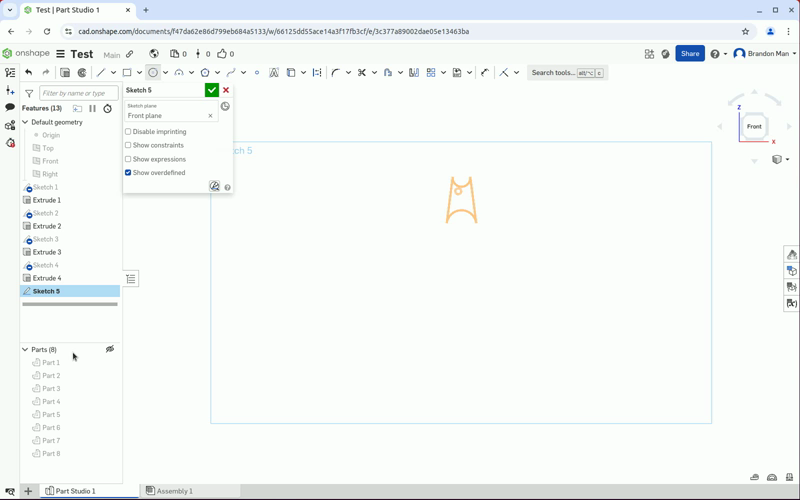
key_down(shift)
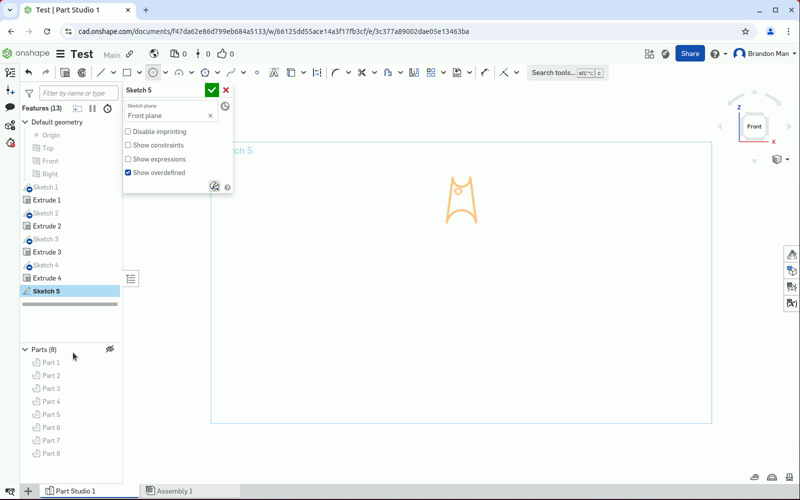
mouse_move(461, 225)
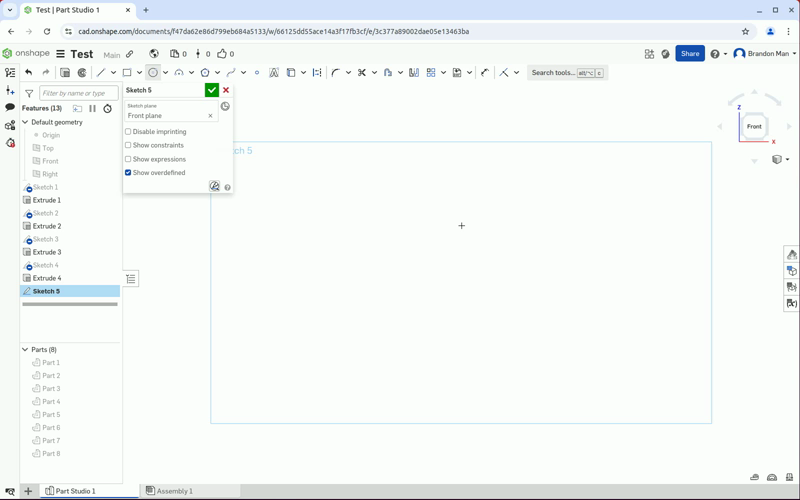
click(461, 225)
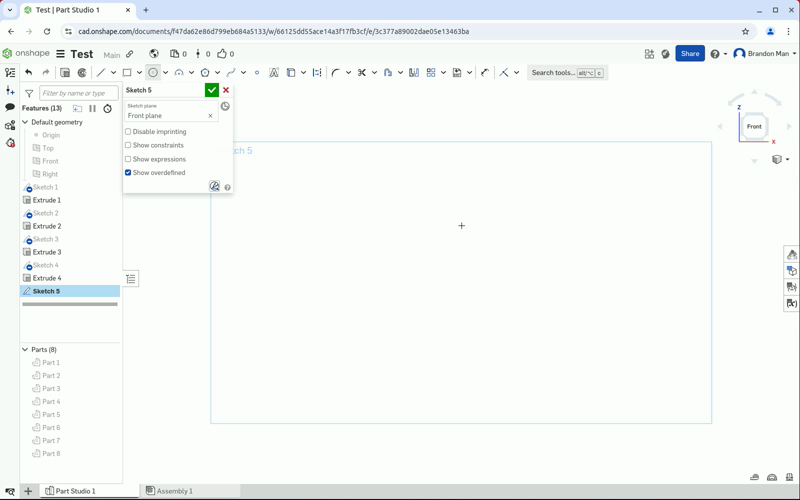
key_up(shift)
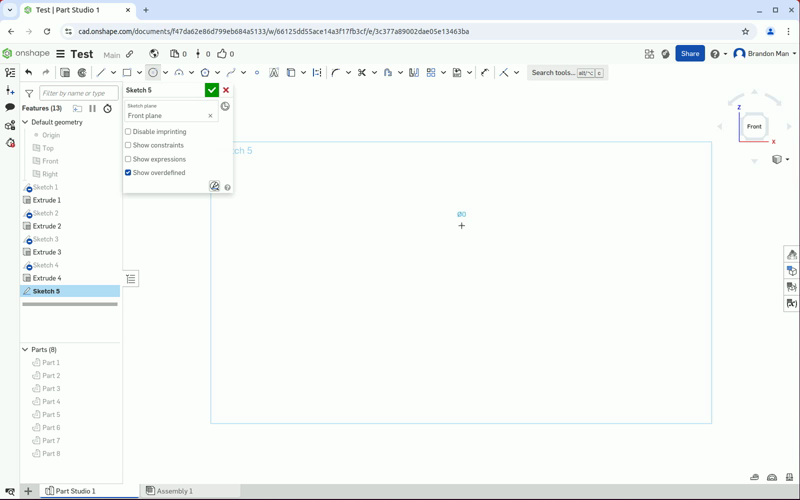
mouse_move(477, 225)
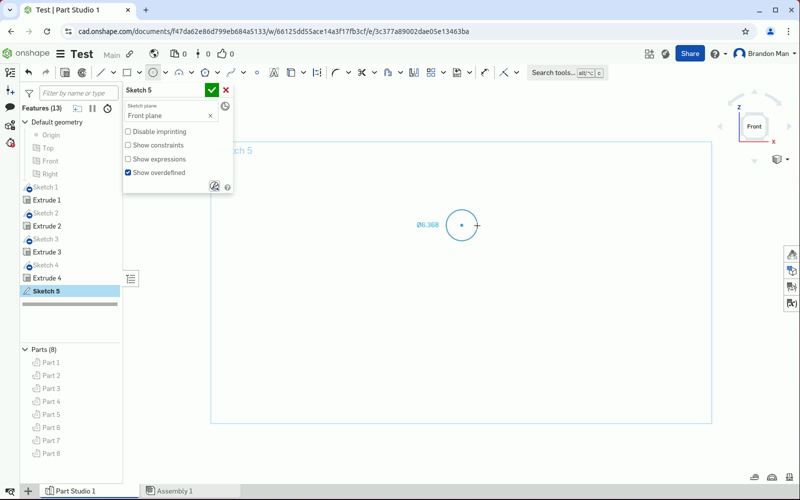
click(477, 225)
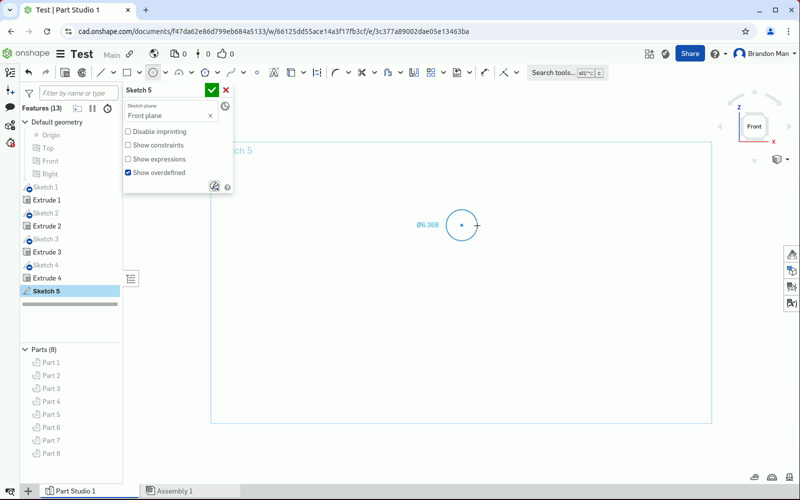
key(esc)
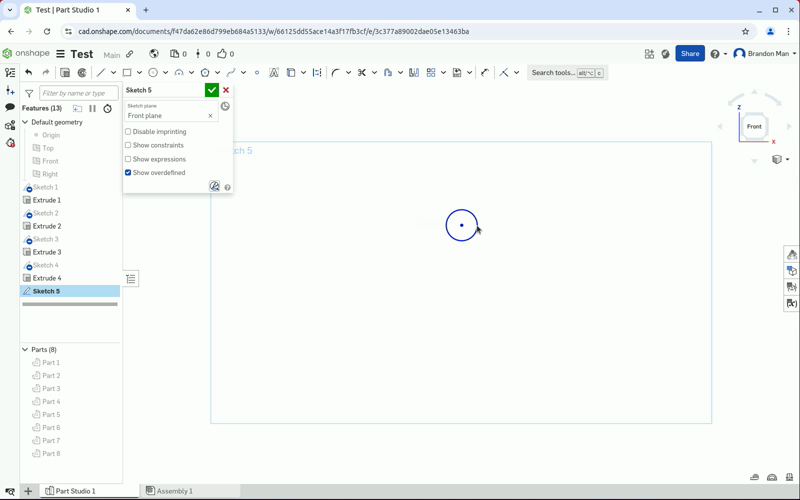
key(c)
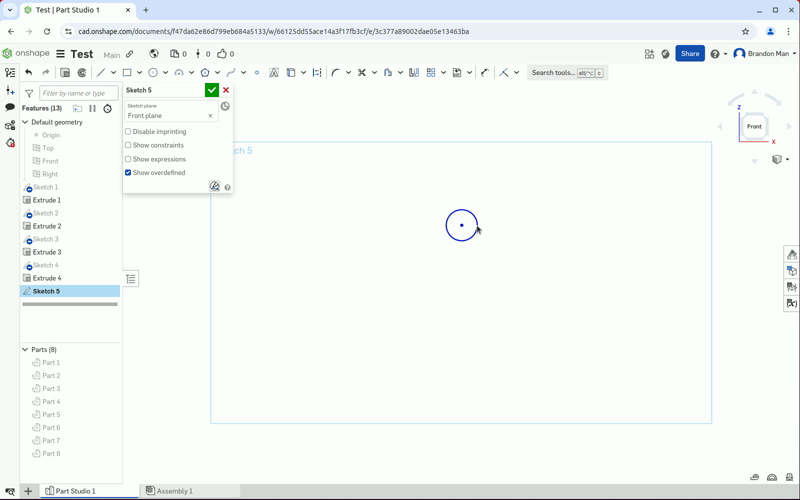
key_down(shift)
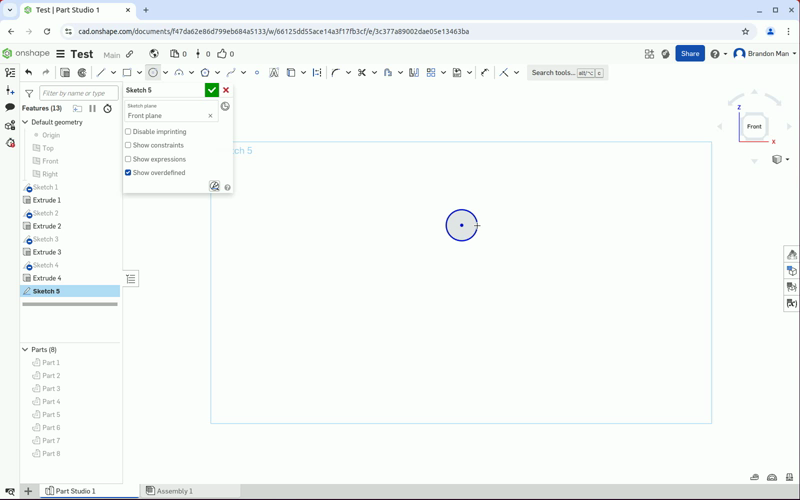
mouse_move(461, 225)
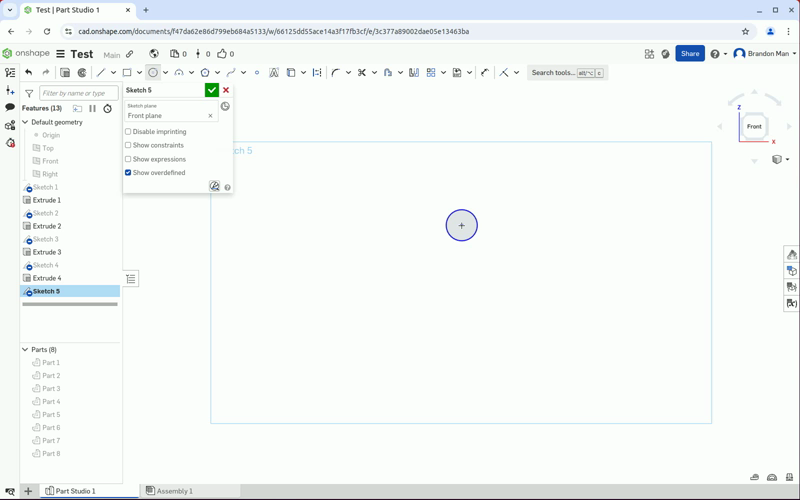
click(461, 225)
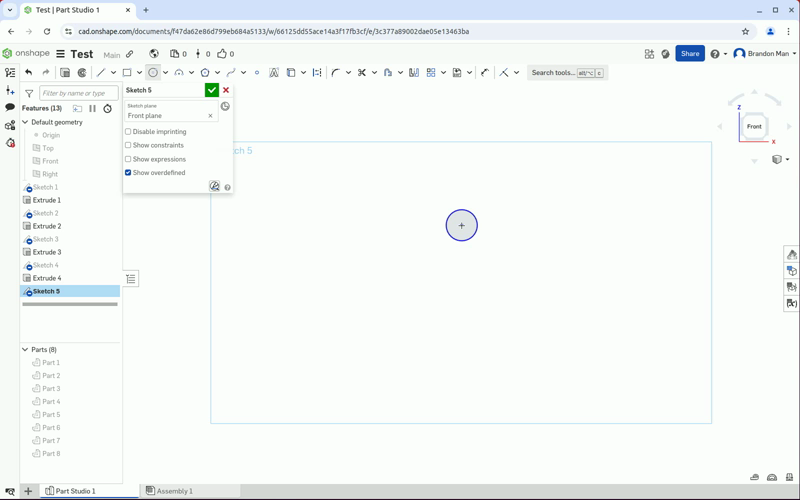
key_up(shift)
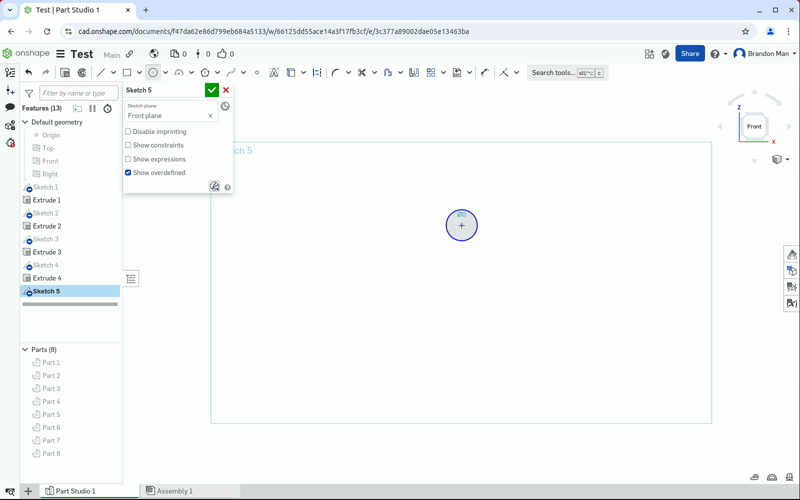
mouse_move(465, 225)
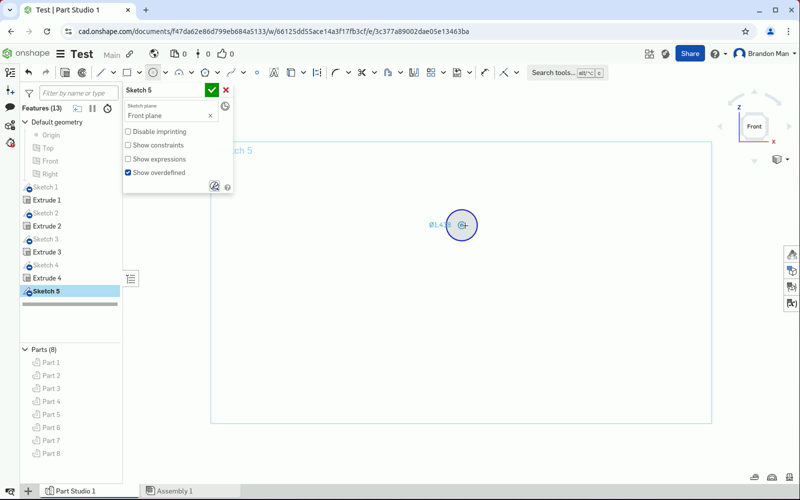
scroll(6)
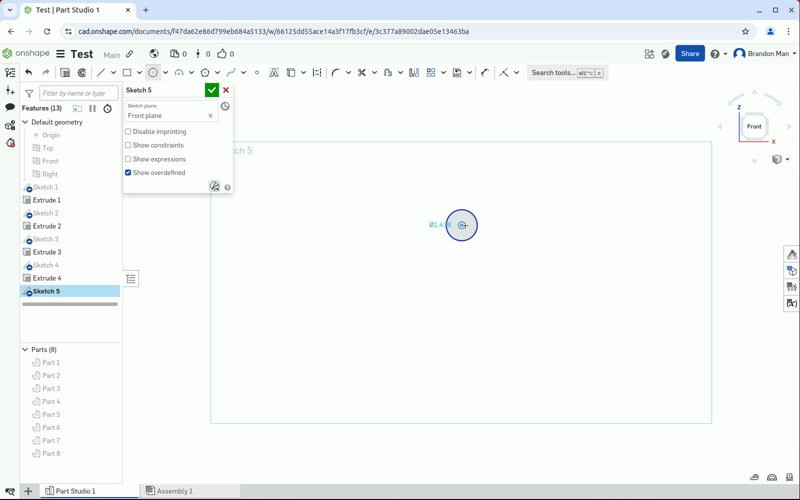
scroll(6)
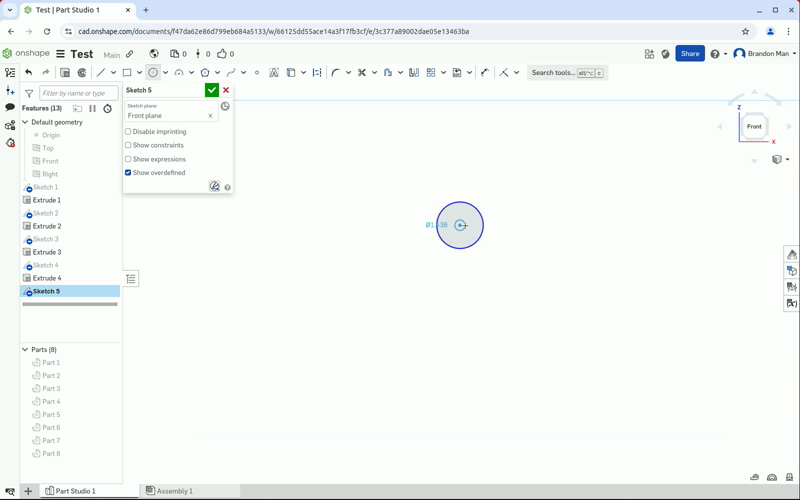
scroll(6)
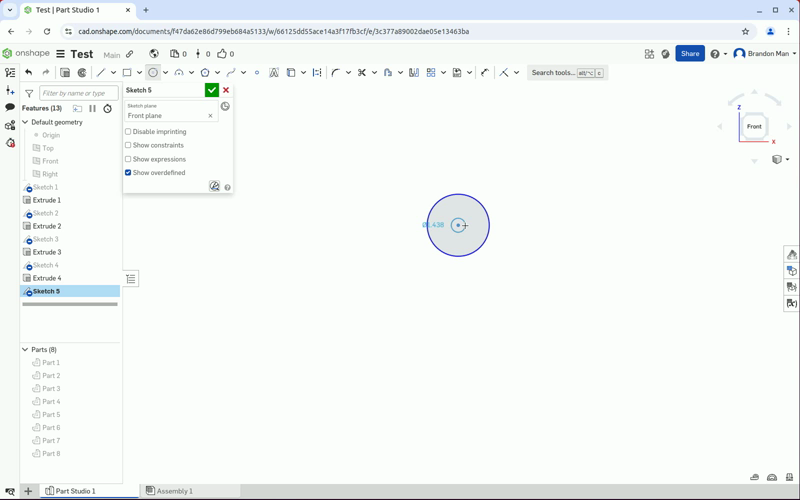
scroll(6)
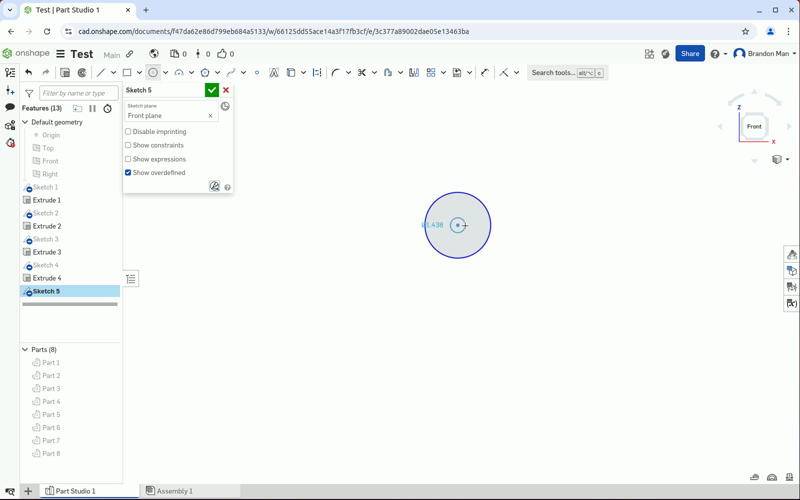
scroll(6)
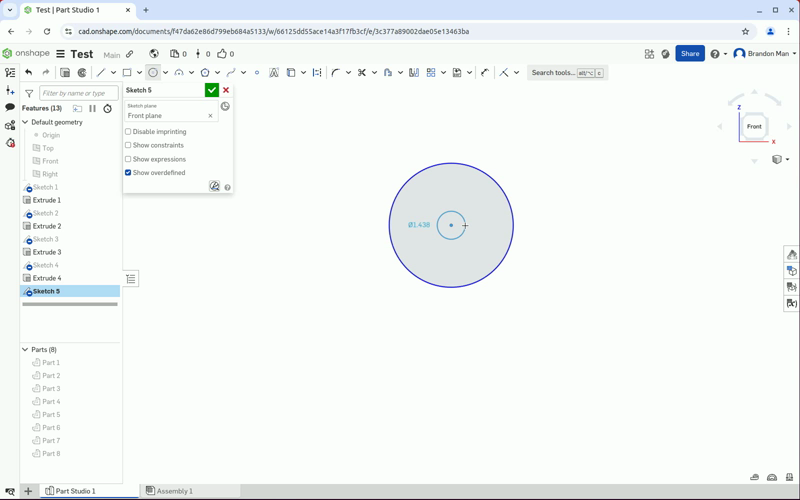
scroll(6)
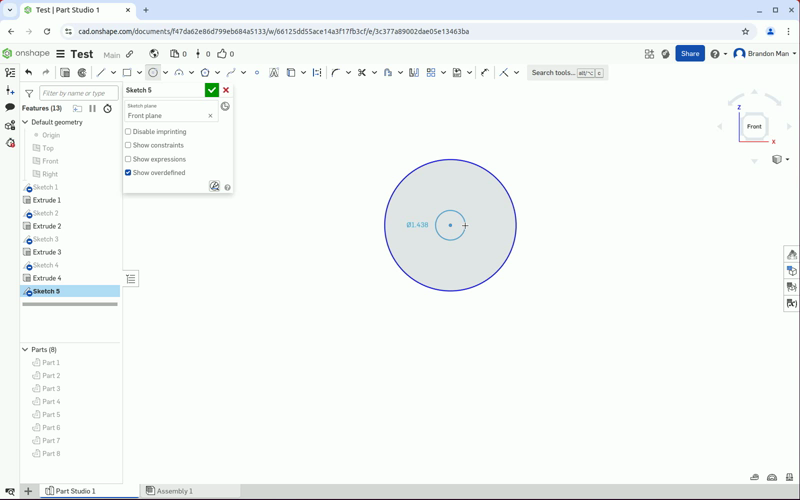
scroll(6)
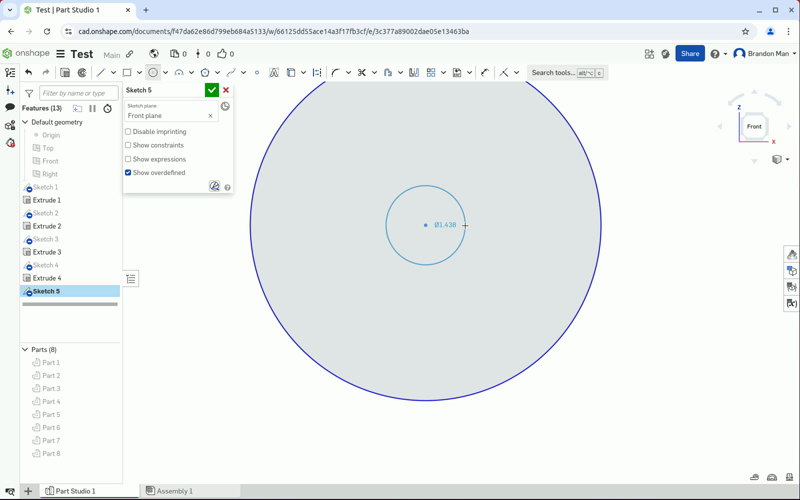
click(465, 225)
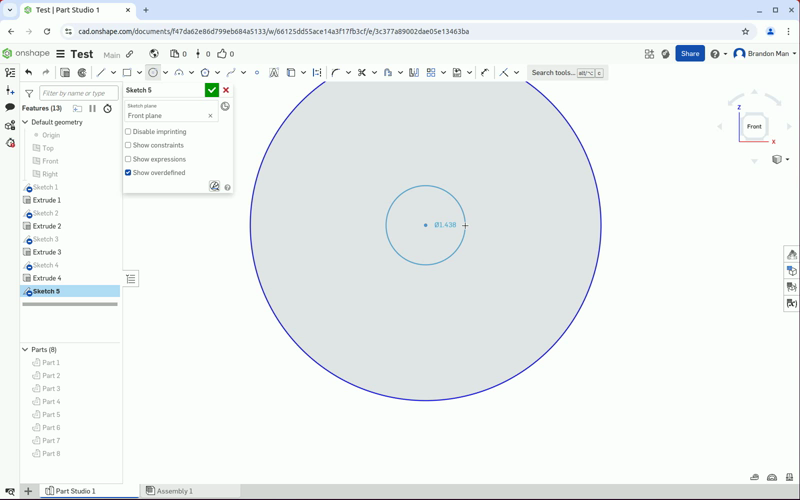
scroll(-6)
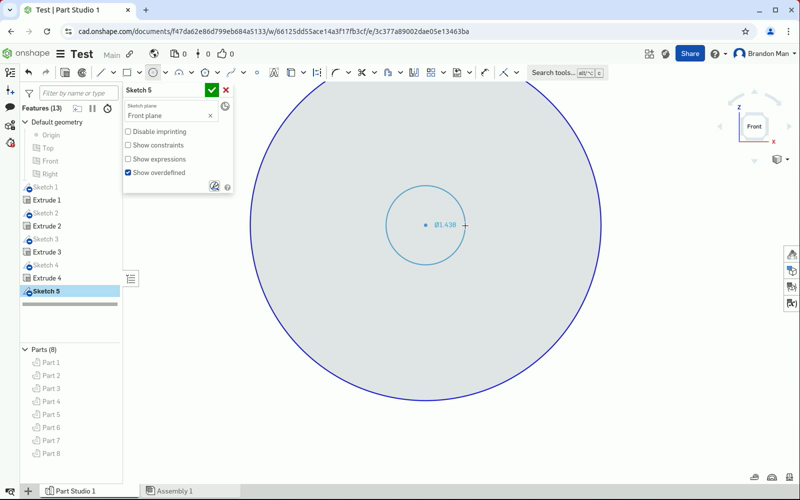
scroll(-6)
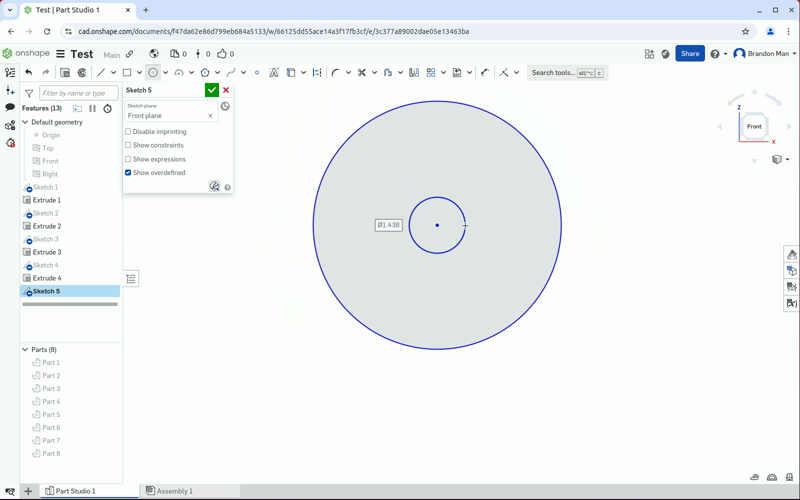
scroll(-6)
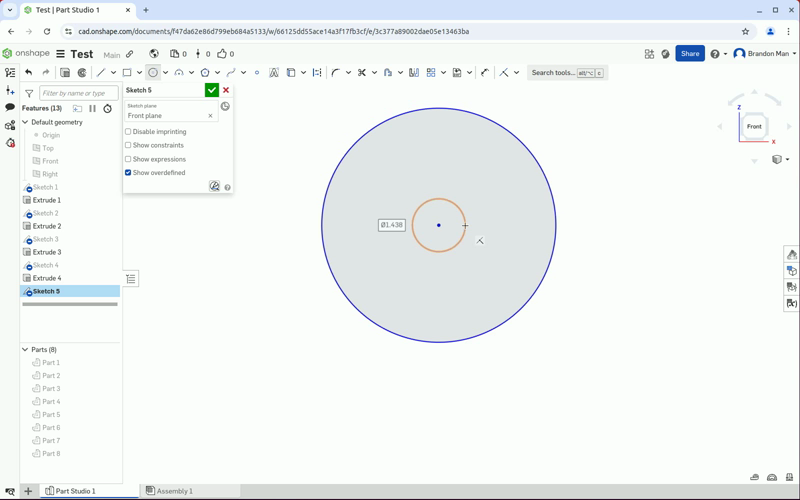
scroll(-6)
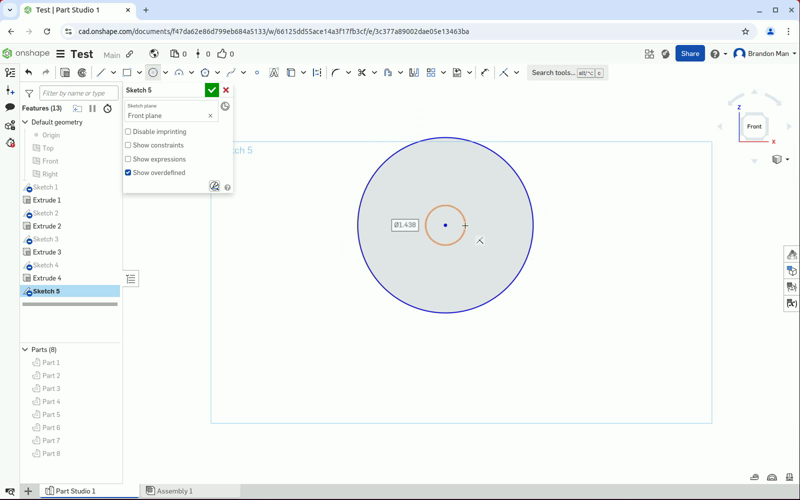
scroll(-6)
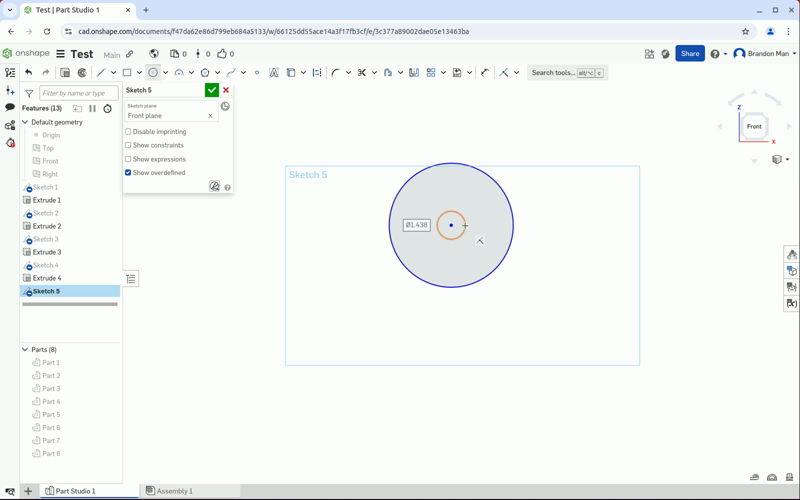
scroll(-6)
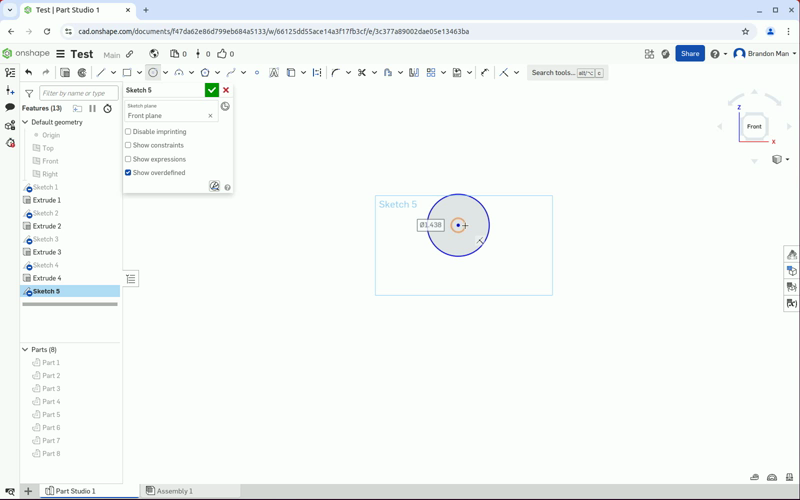
scroll(-6)
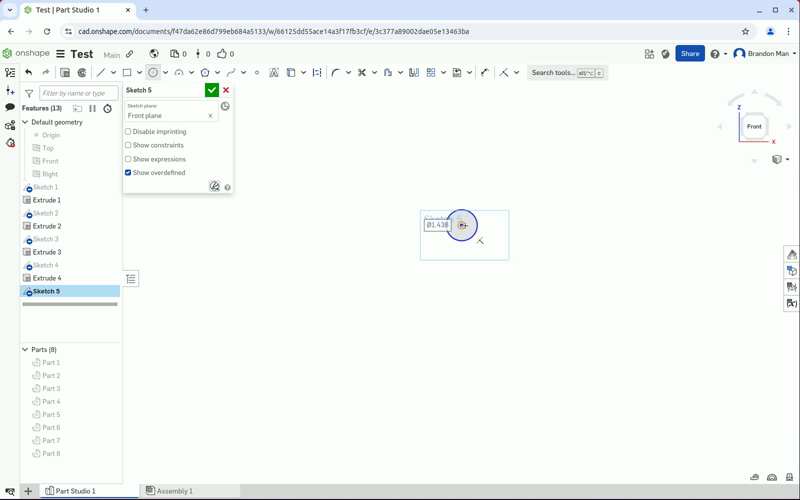
key(esc)
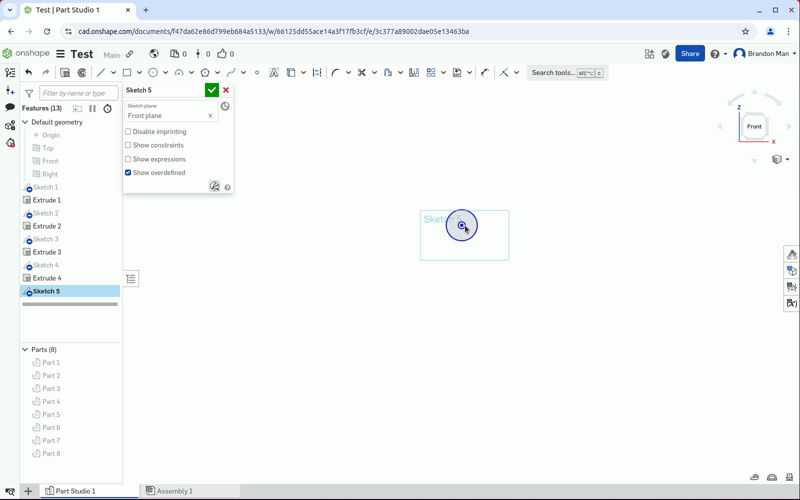
mouse_move(449, 222)
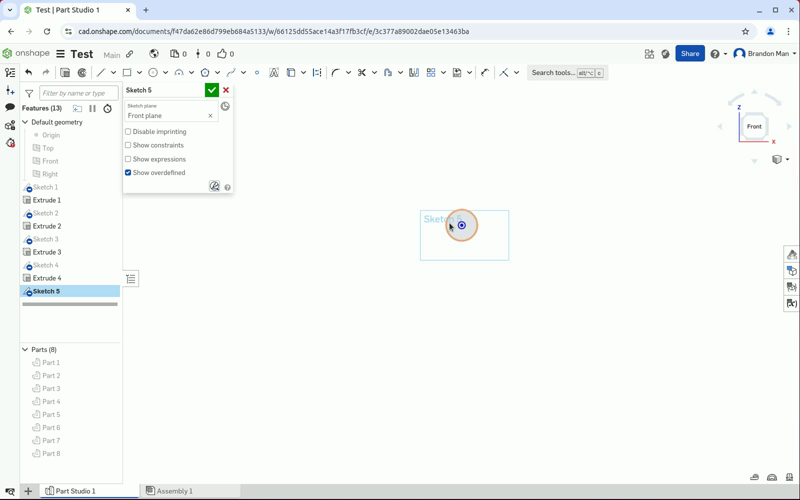
scroll(6)
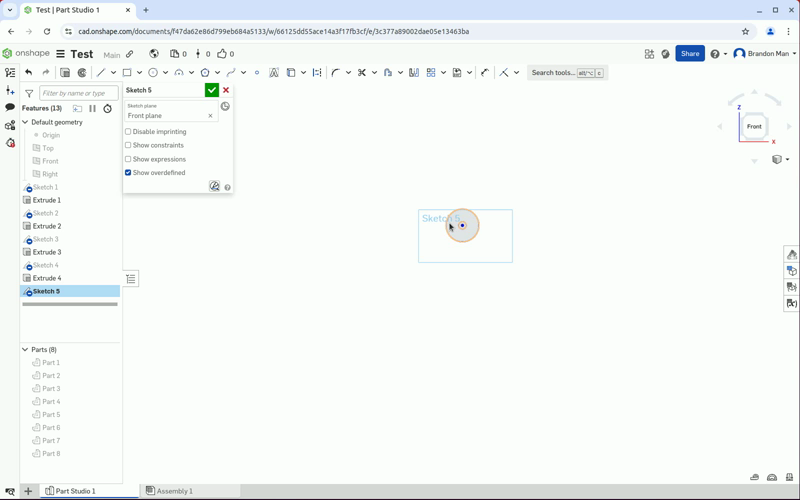
scroll(6)
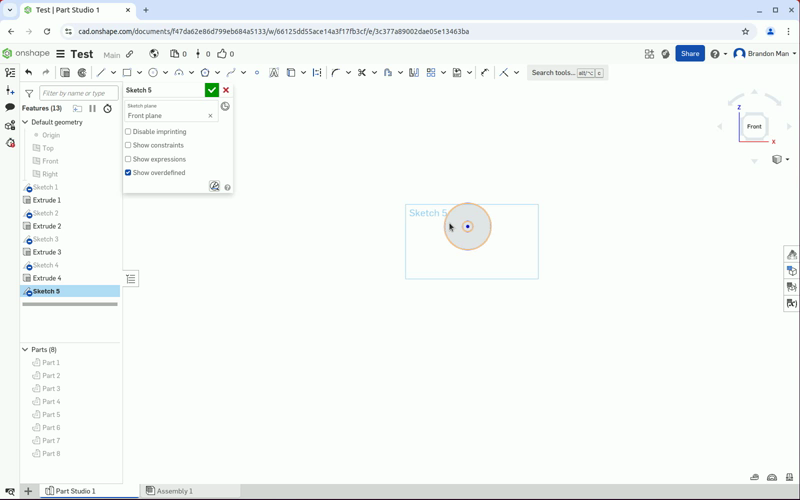
scroll(6)
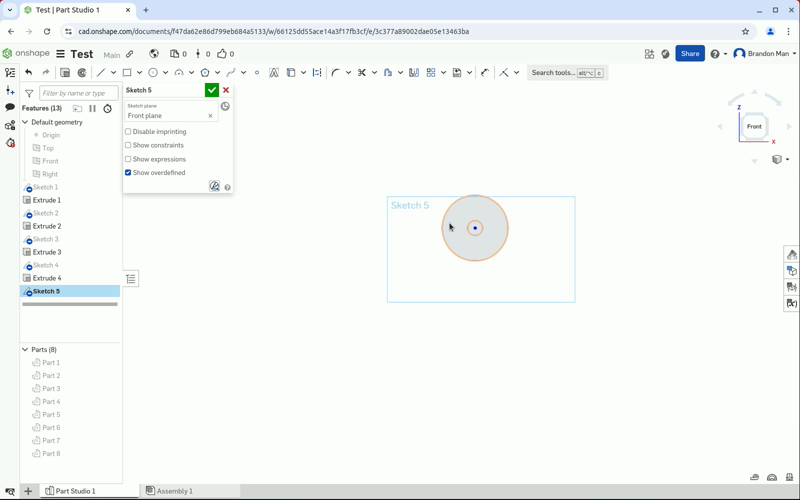
scroll(6)
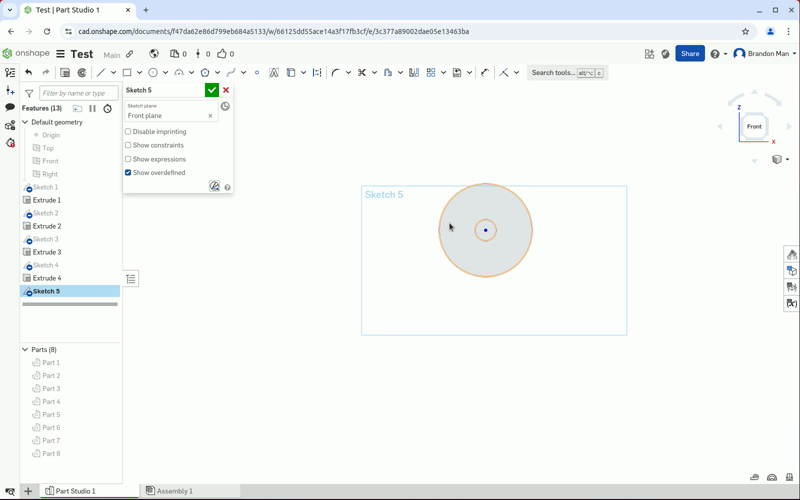
scroll(6)
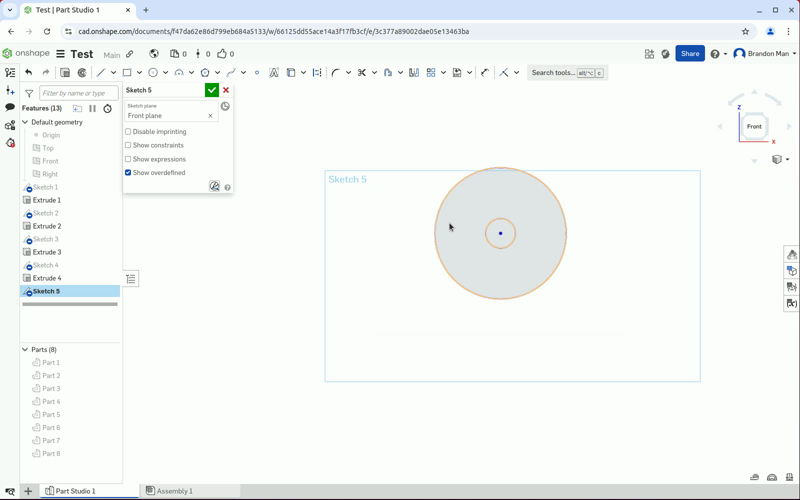
scroll(6)
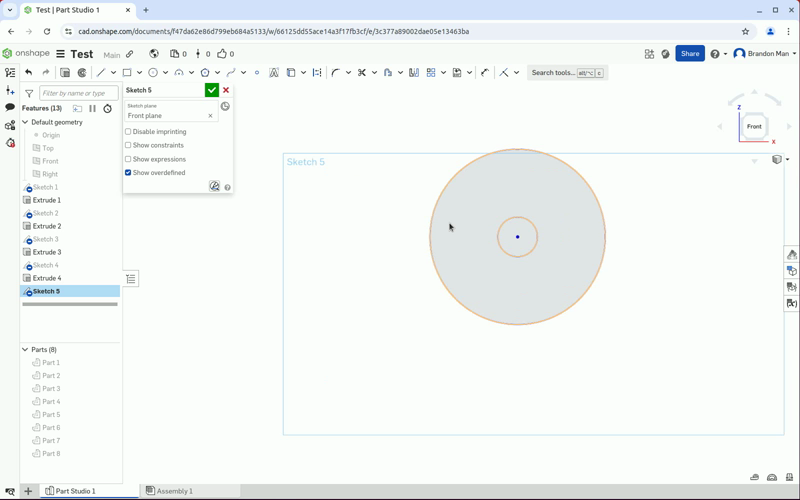
scroll(6)
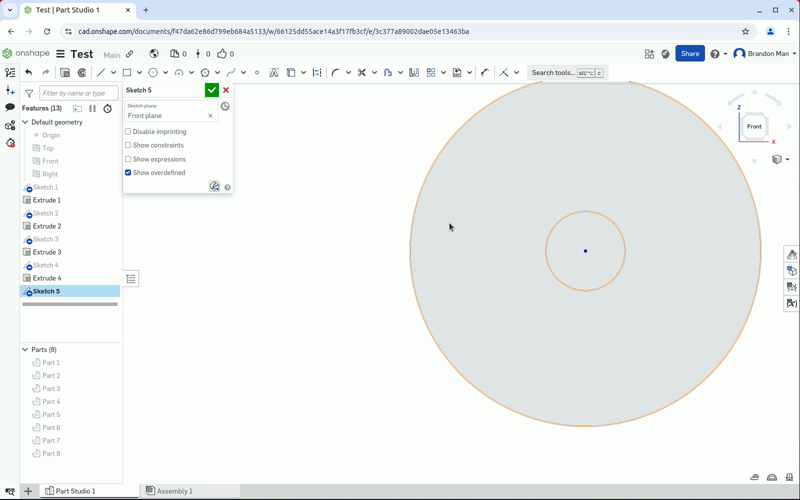
click(449, 222)
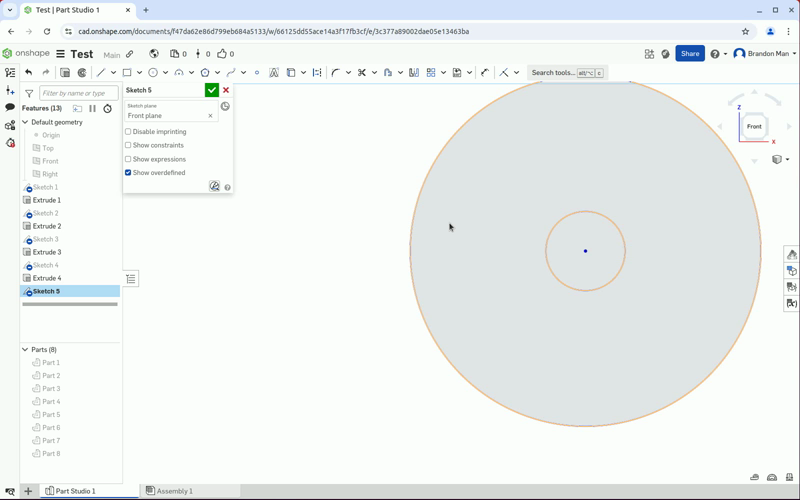
scroll(-6)
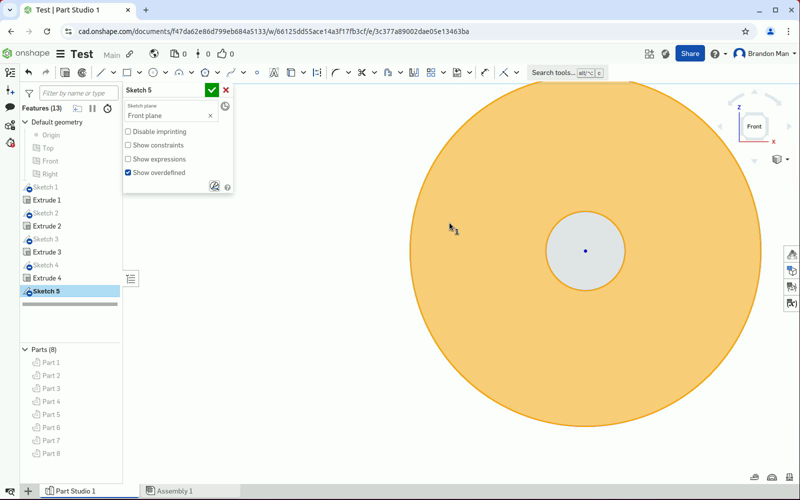
scroll(-6)
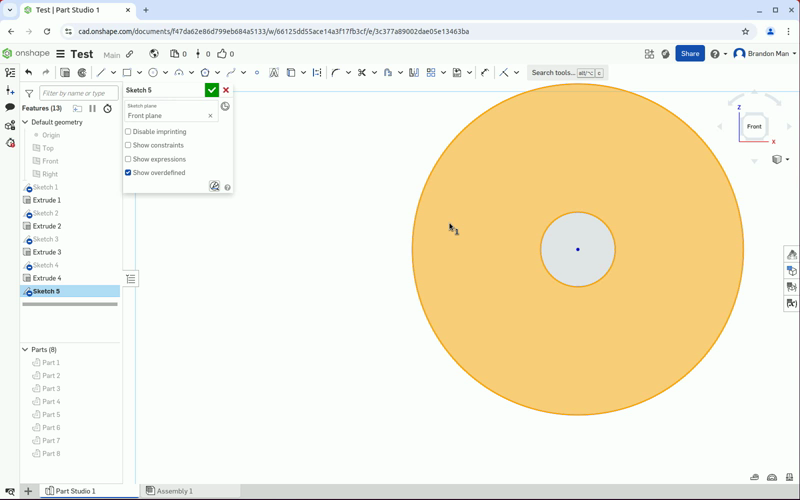
scroll(-6)
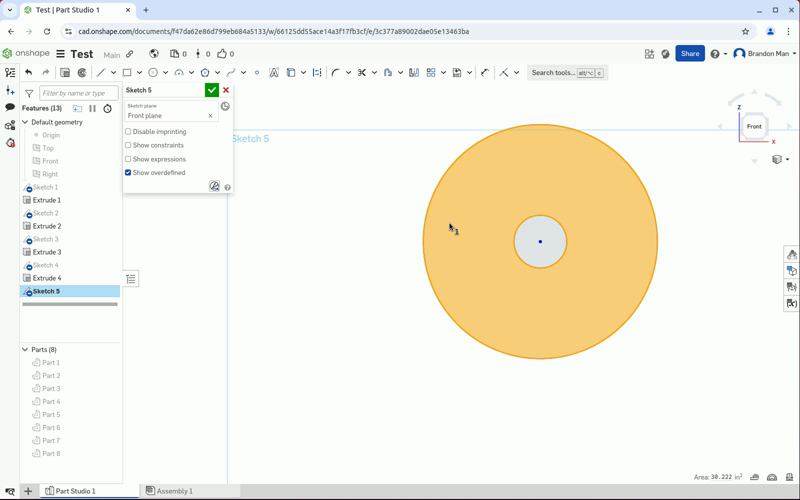
scroll(-6)
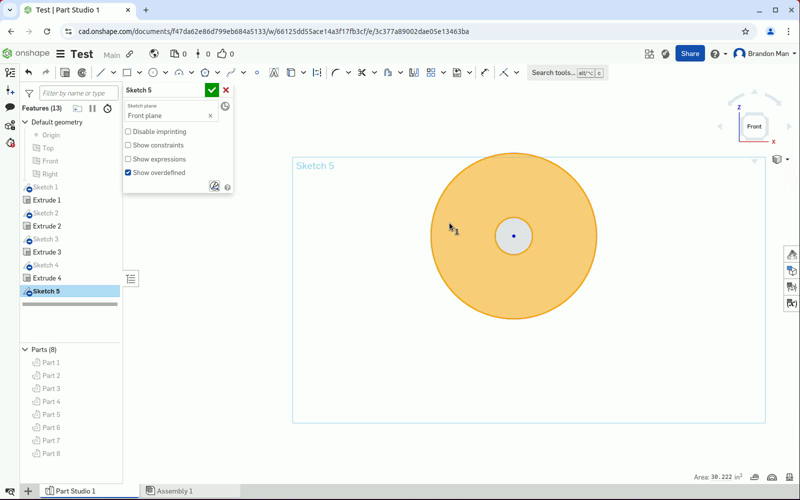
scroll(-6)
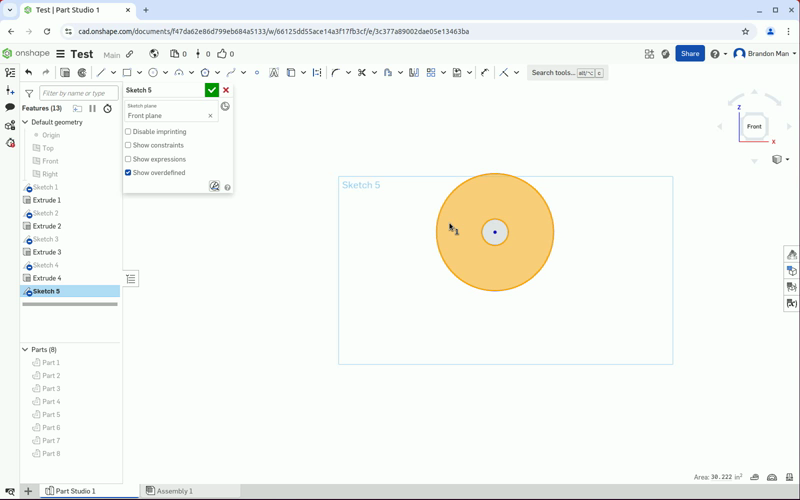
scroll(-6)
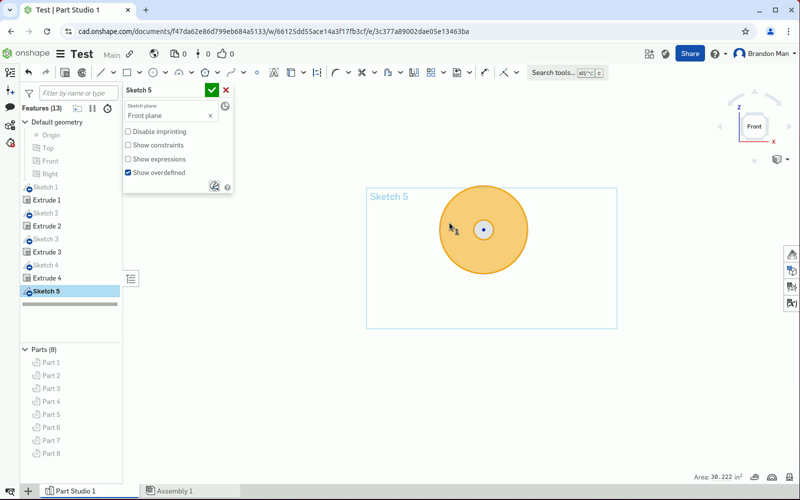
scroll(-6)
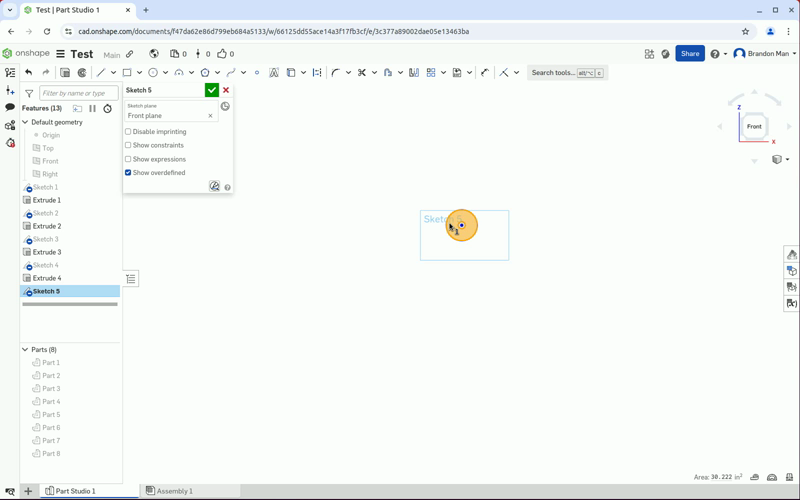
mouse_move(73, 352)
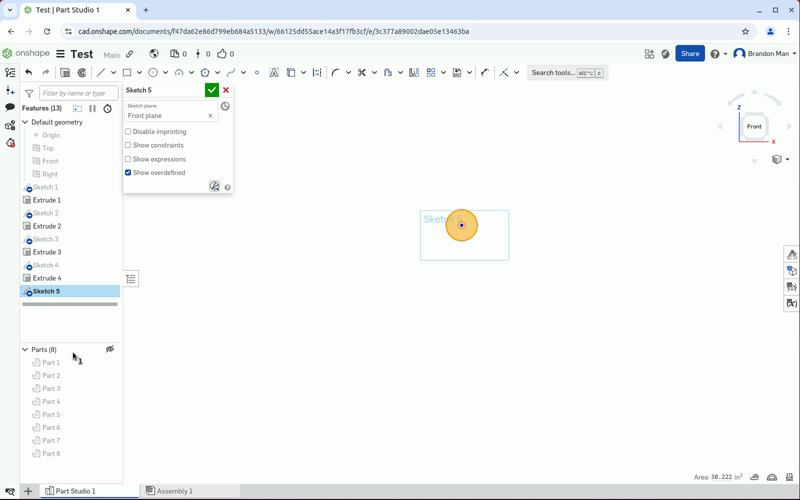
key(shift+y)
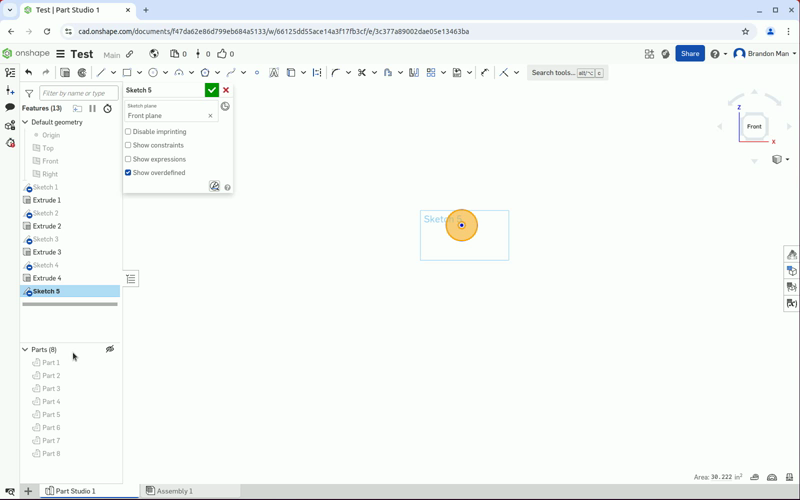
key(shift+e)
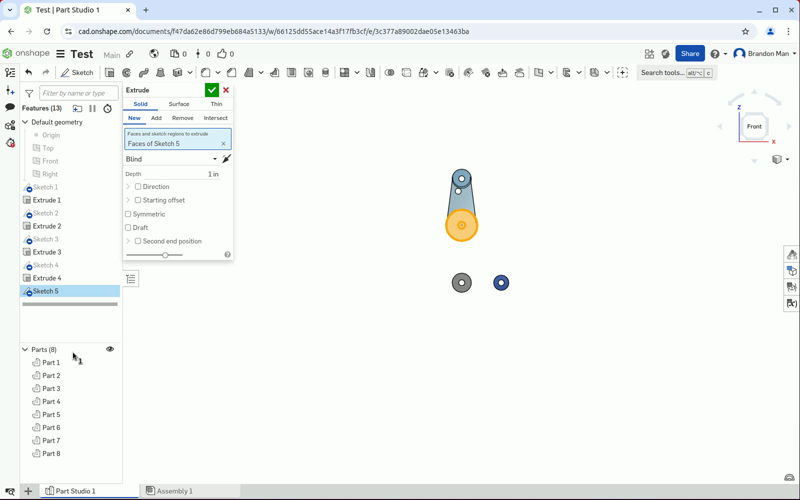
mouse_move(143, 106)
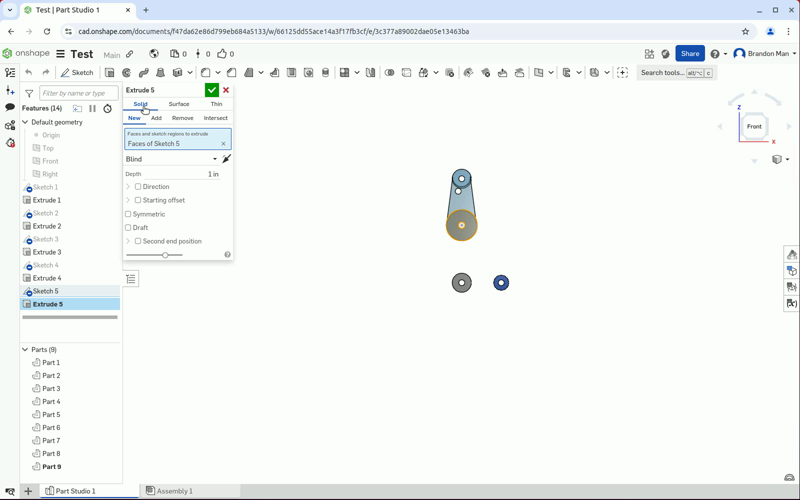
click(143, 106)
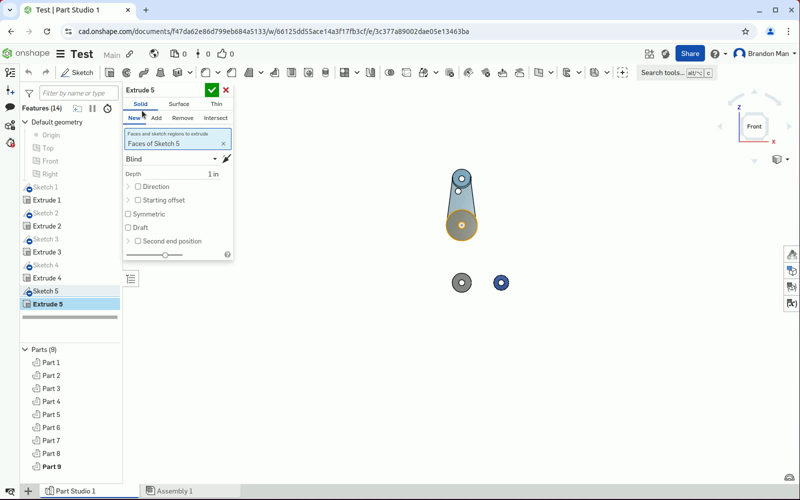
mouse_move(137, 120)
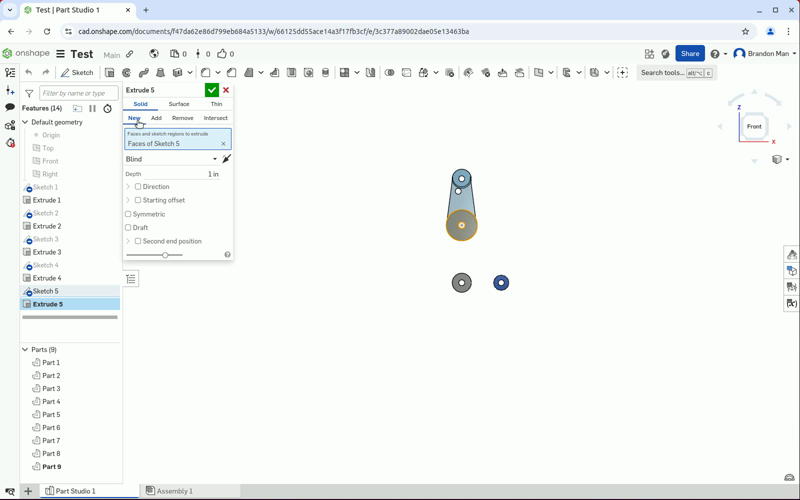
click(137, 120)
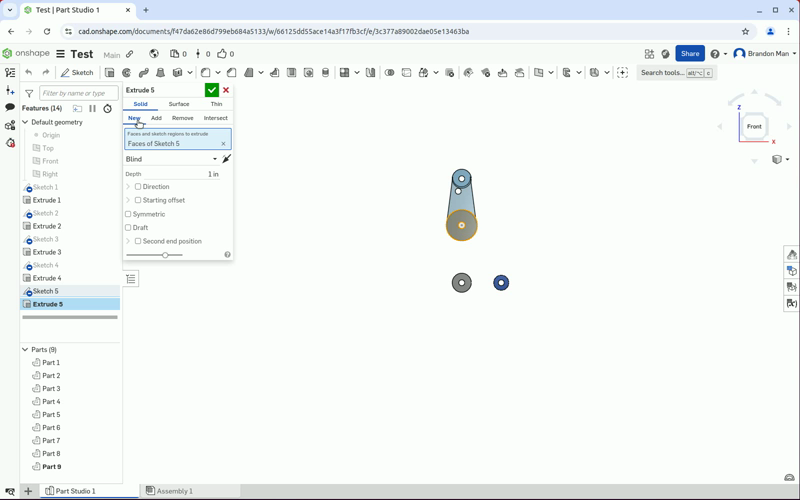
key(tab, 4)
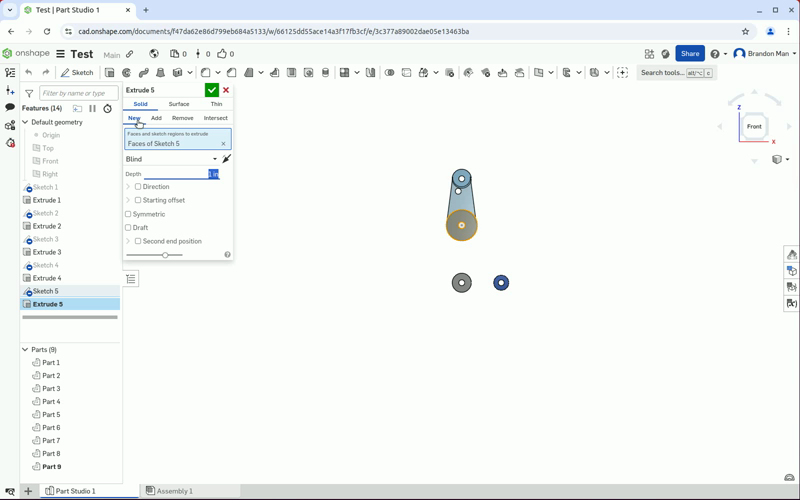
text(0.481)
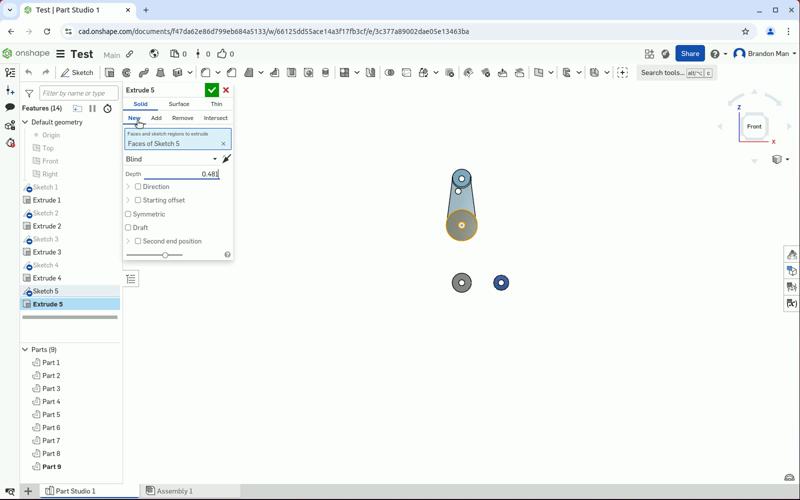
key(enter)
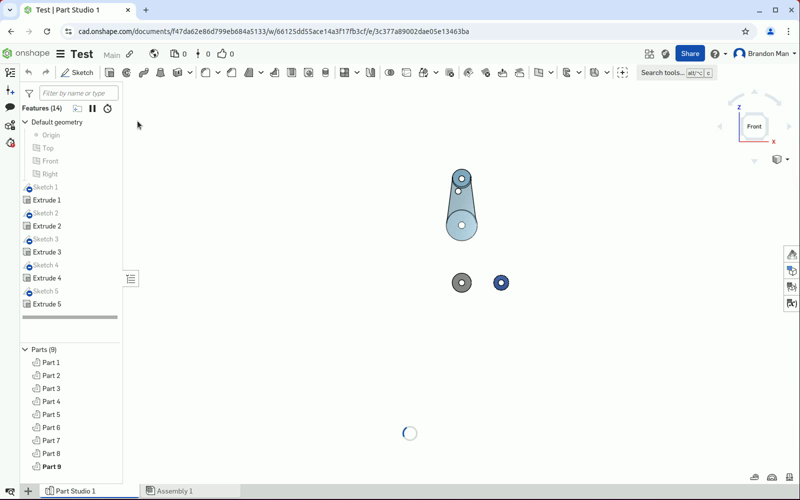
key(shift+h)
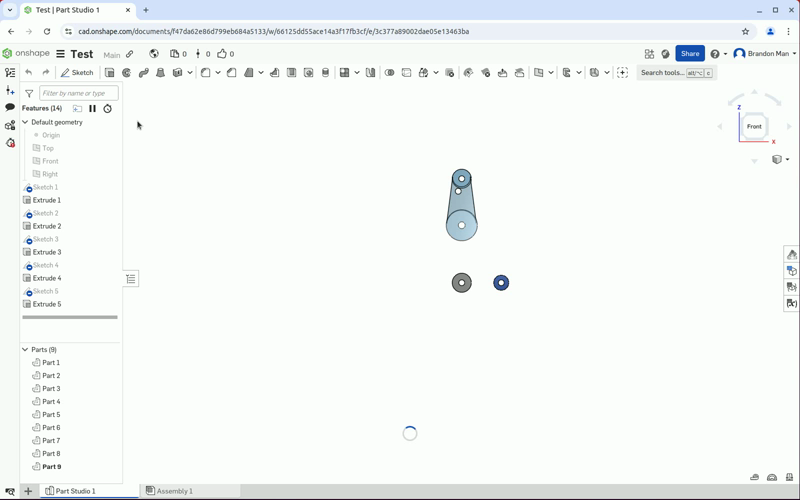
key(shift+h)
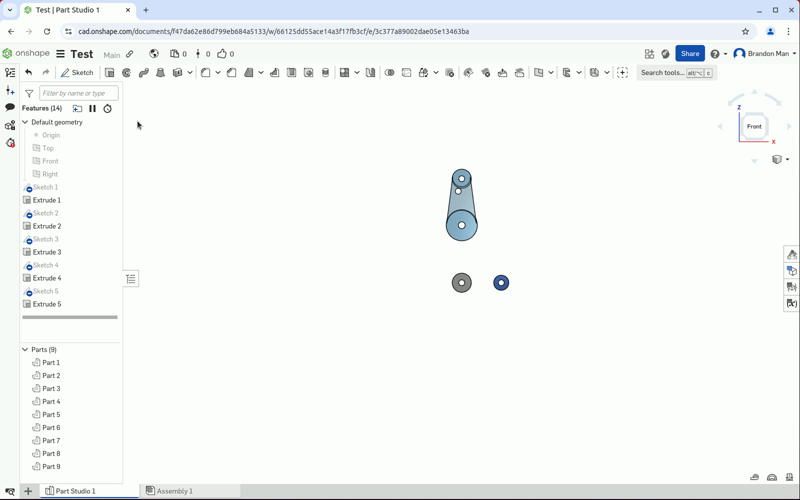
mouse_move(73, 189)
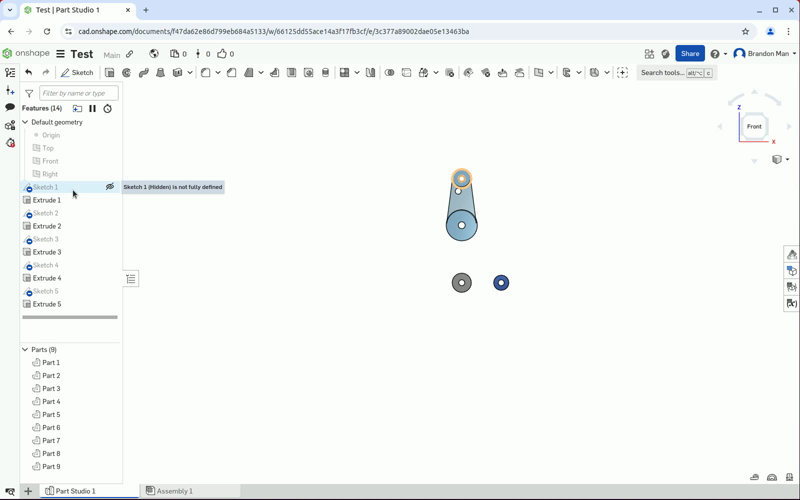
click(73, 189)
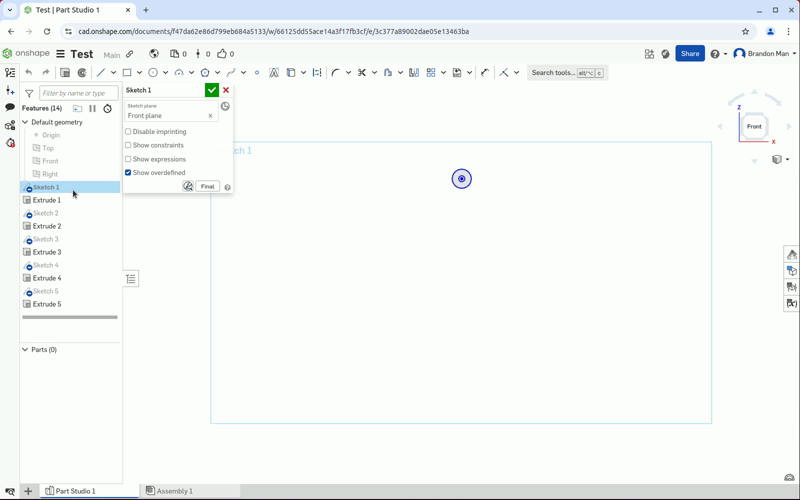
mouse_move(229, 92)
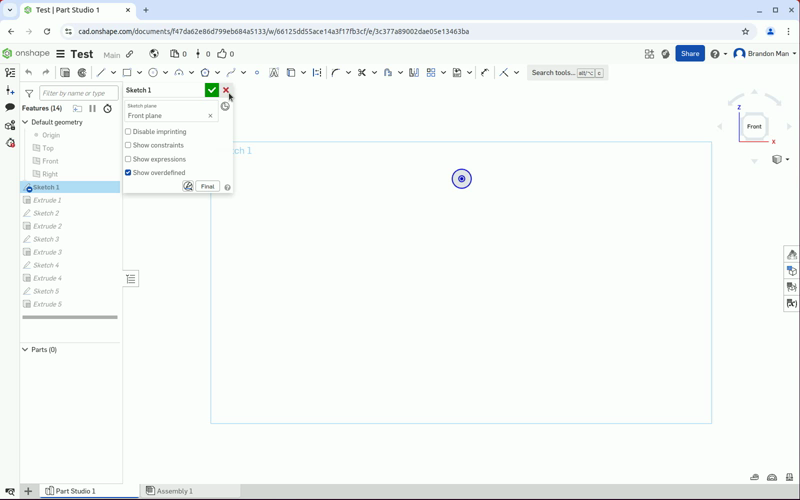
click(229, 92)
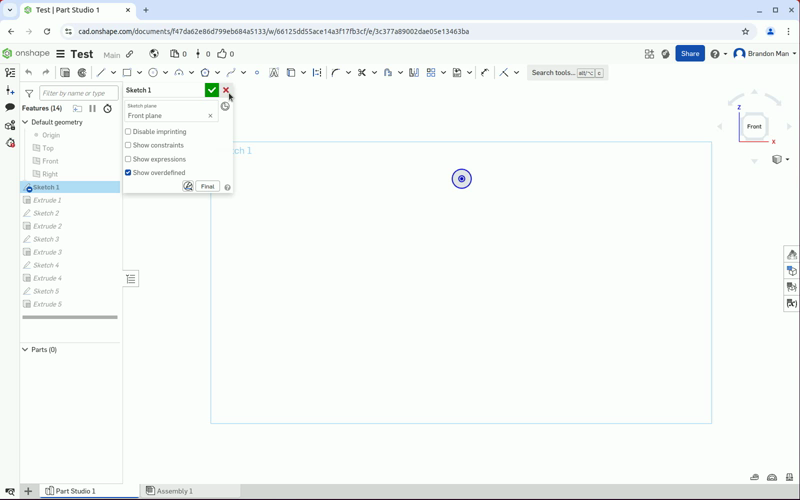
key(shift+s)
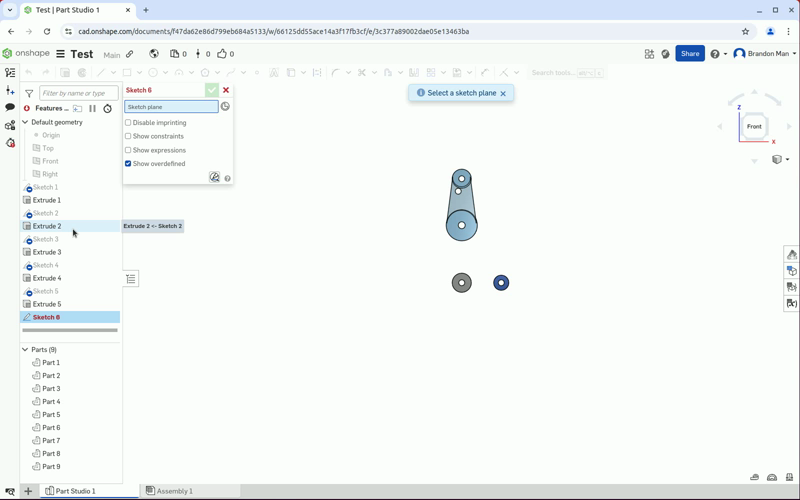
scroll(3)
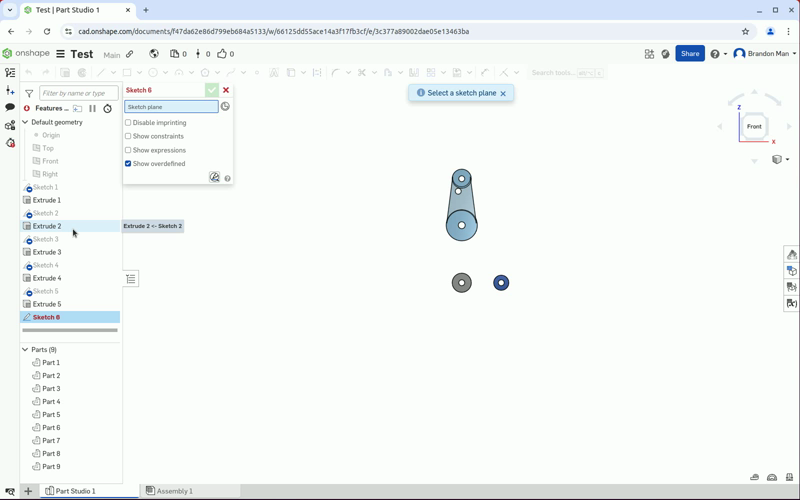
mouse_move(73, 163)
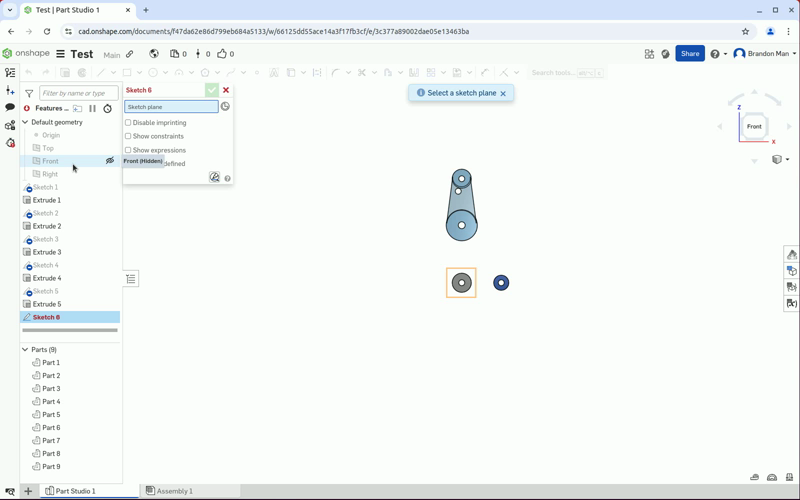
click(73, 163)
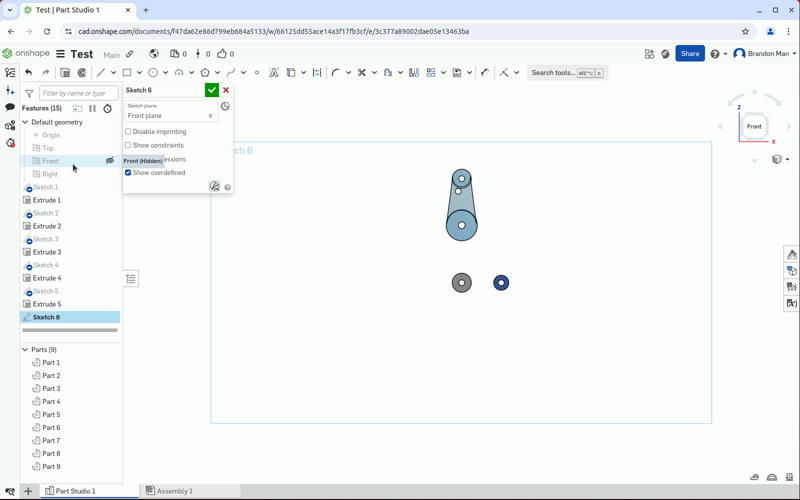
mouse_move(73, 352)
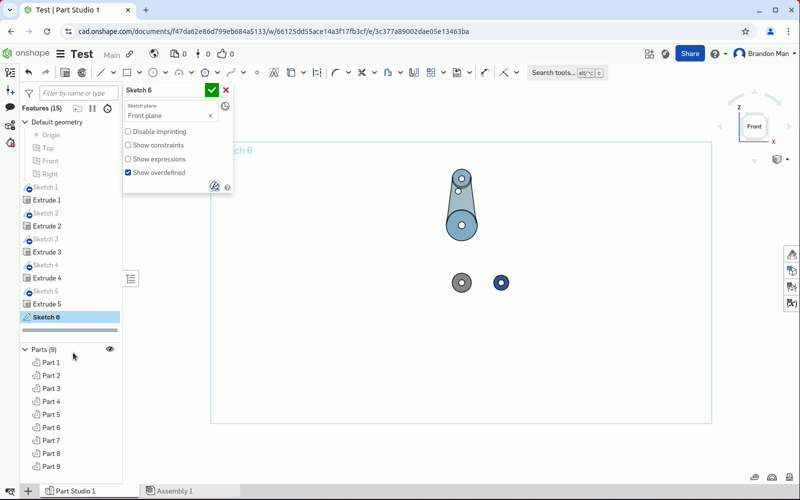
key(y)
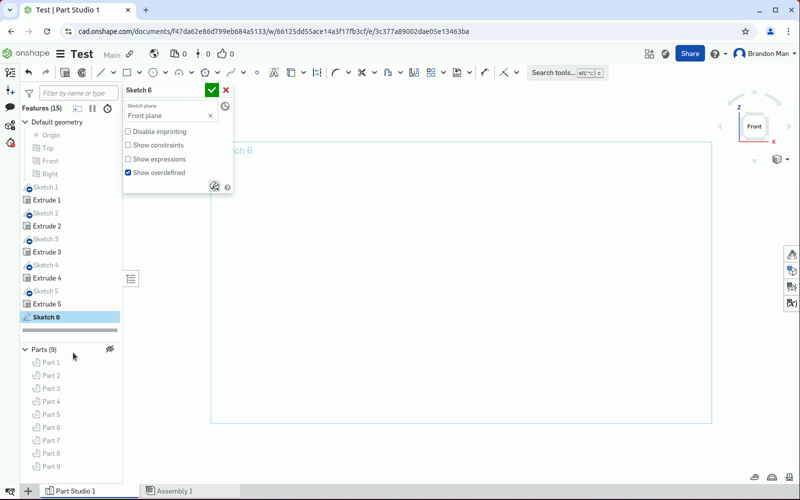
key(l)
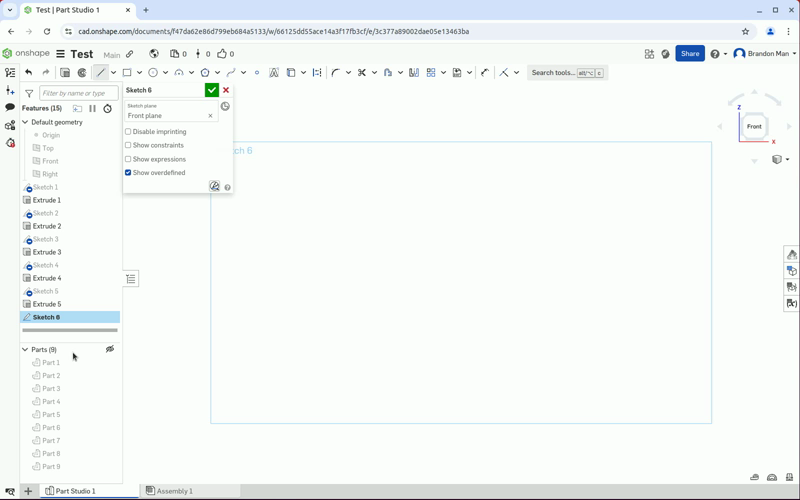
key_down(shift)
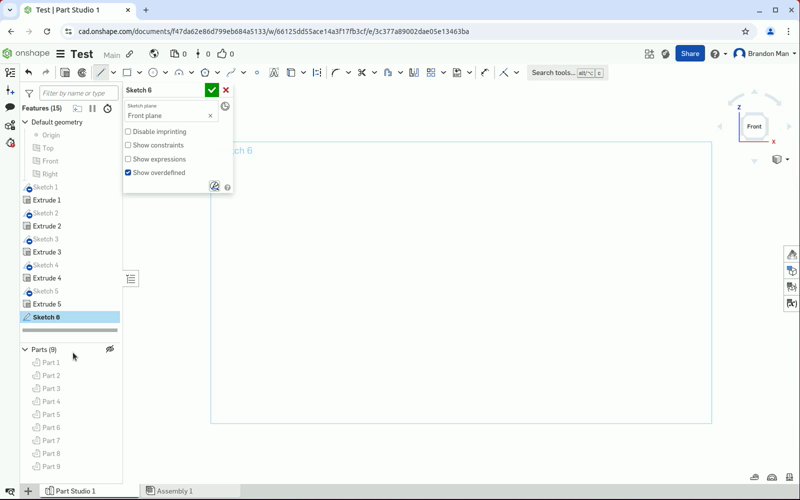
mouse_move(446, 226)
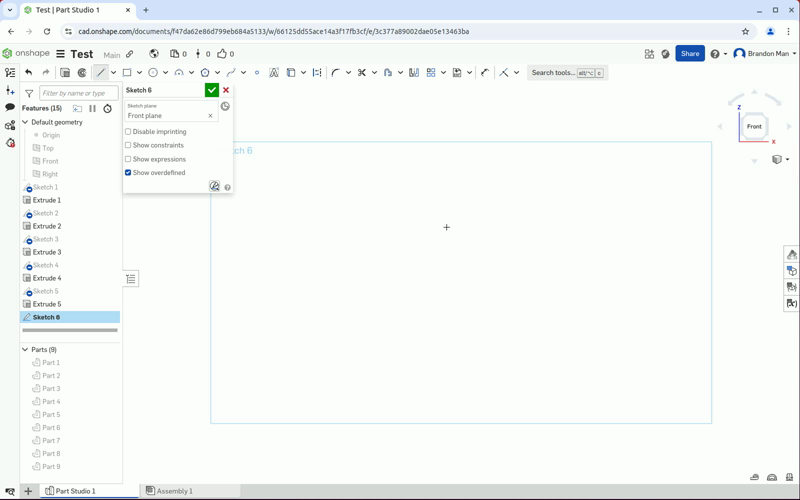
click(446, 226)
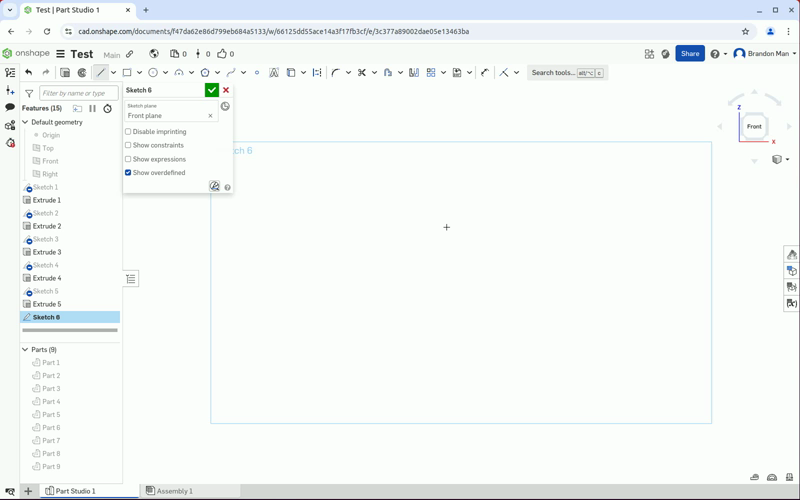
key_up(shift)
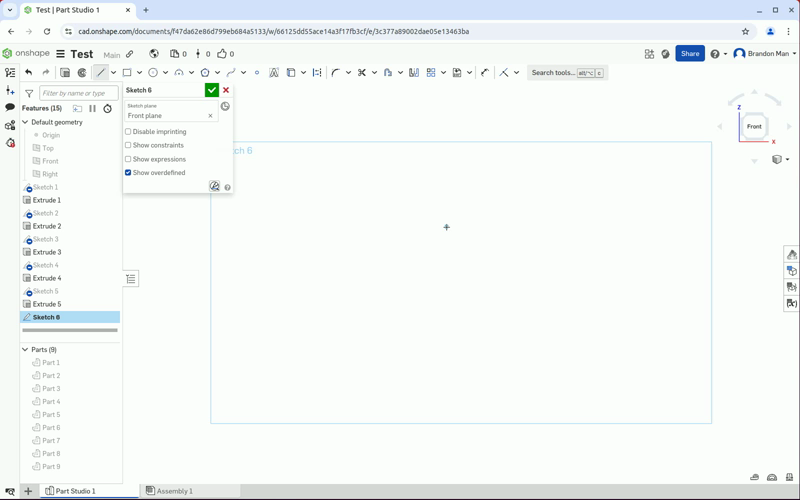
key_down(shift)
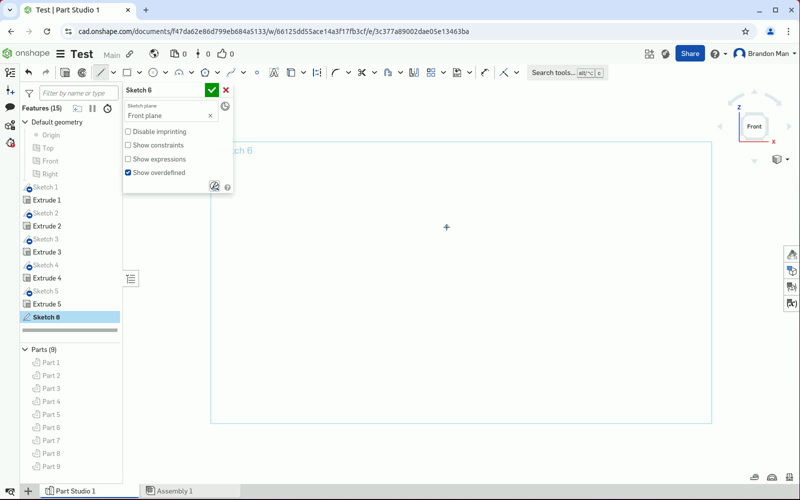
mouse_move(476, 226)
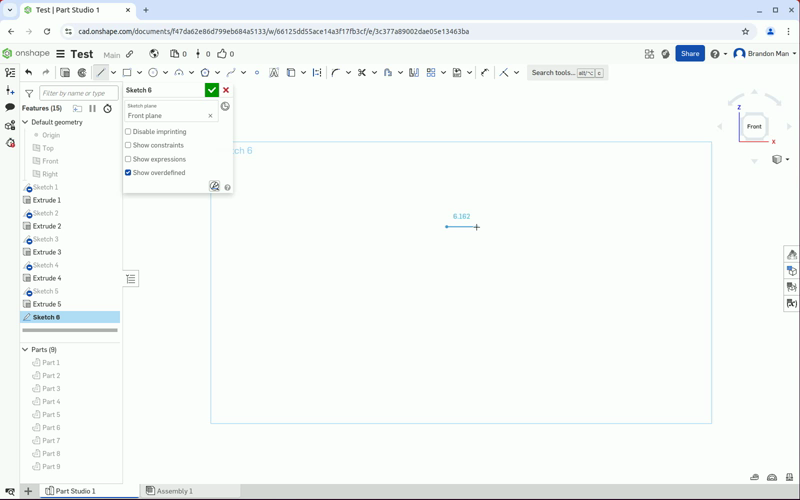
mouse_move(452, 284)
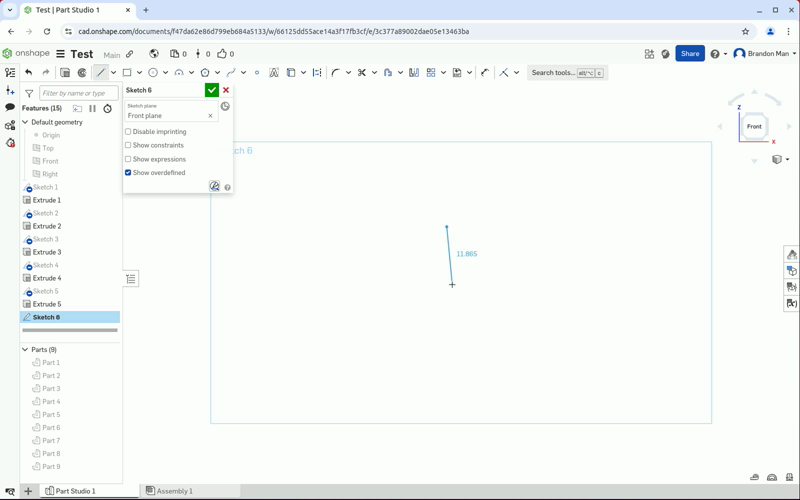
click(452, 284)
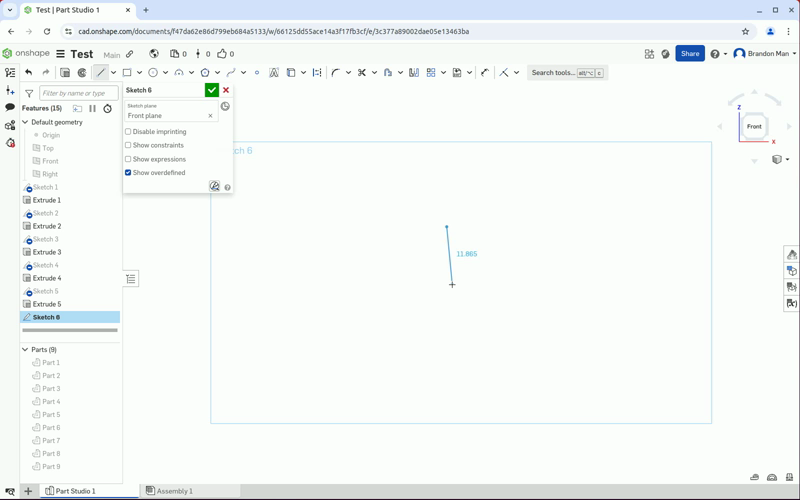
key_up(shift)
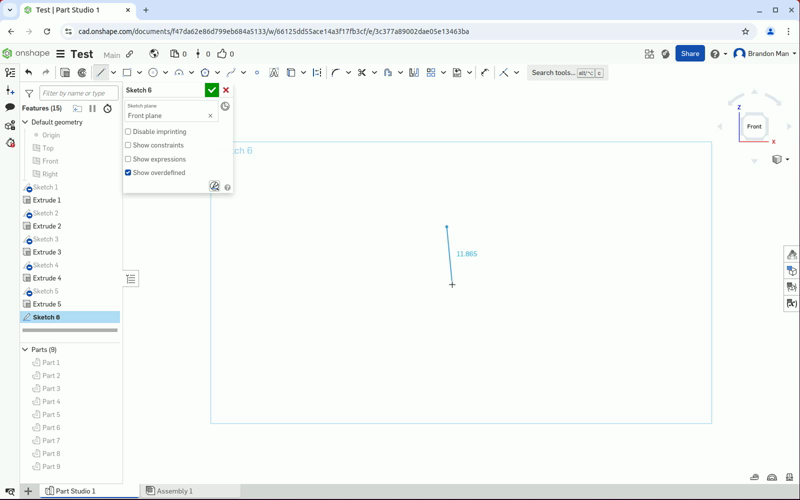
key(esc)
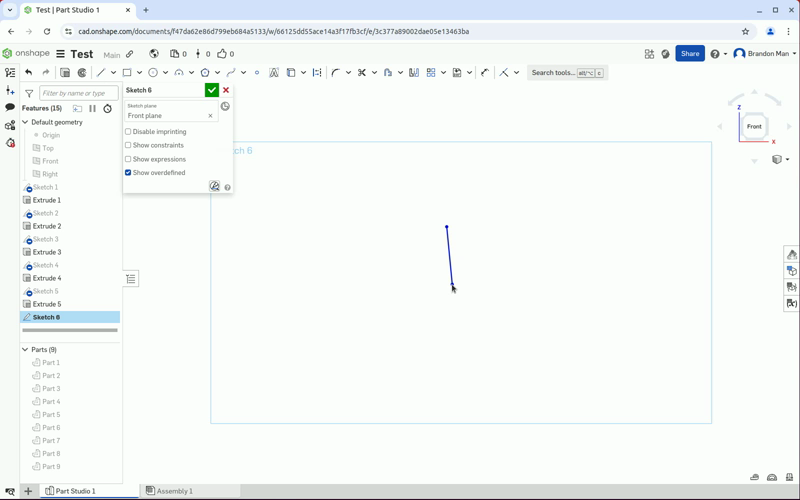
key(a)
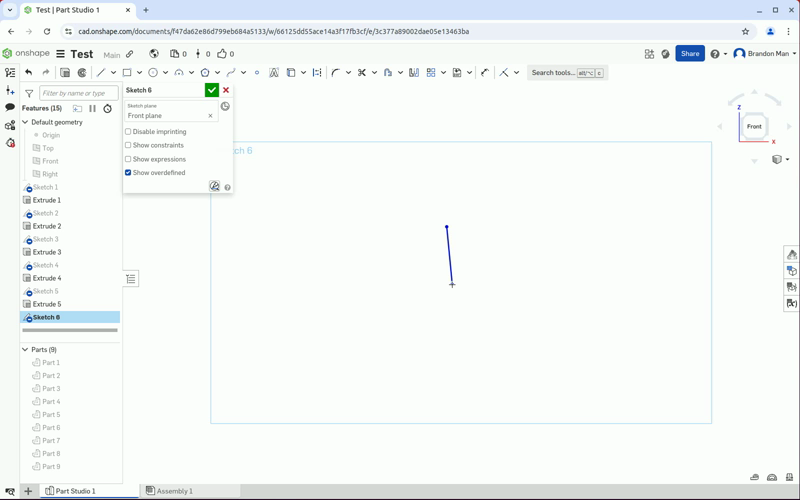
mouse_move(452, 284)
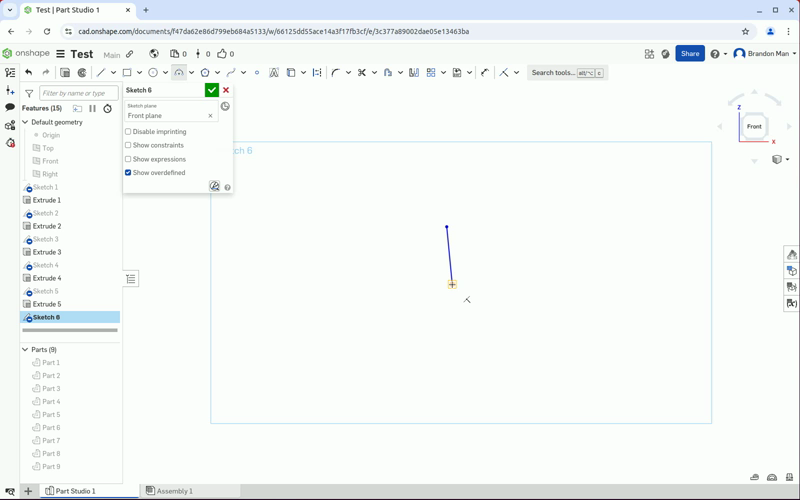
click(452, 284)
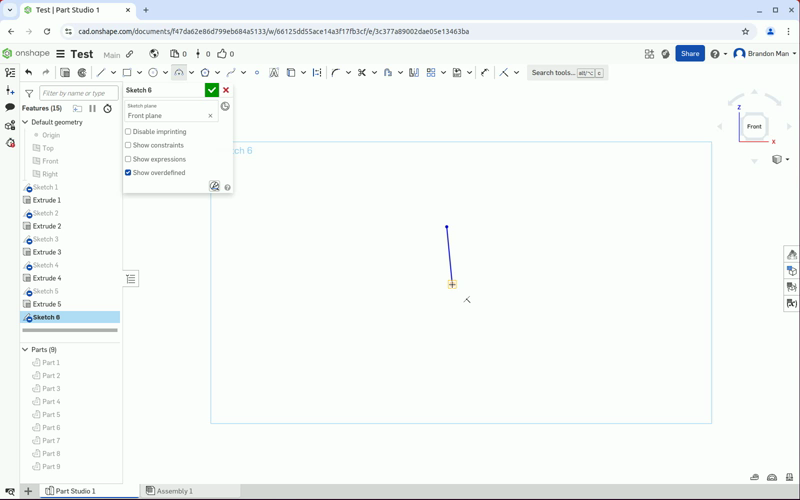
key_down(shift)
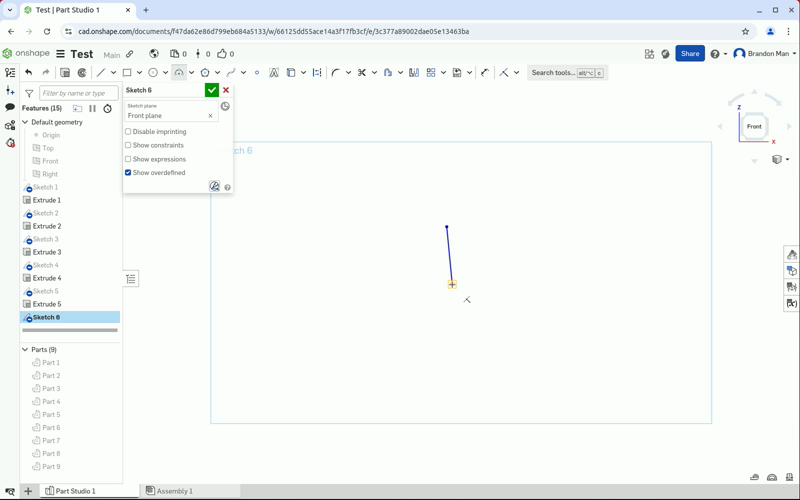
mouse_move(461, 291)
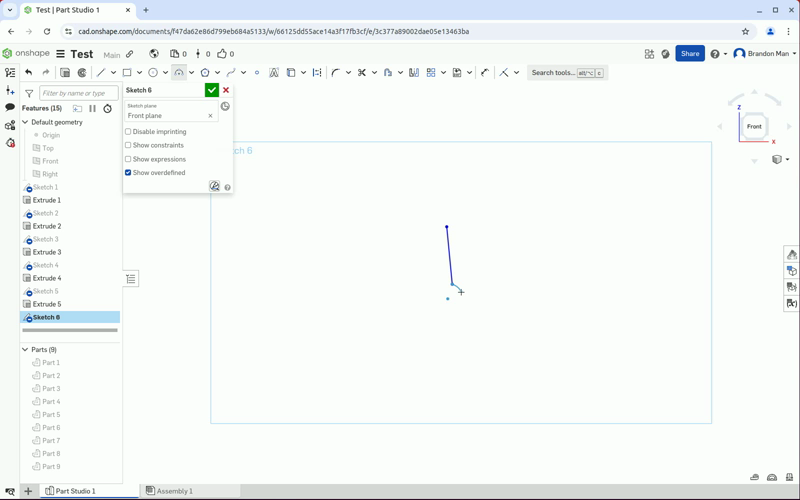
click(461, 291)
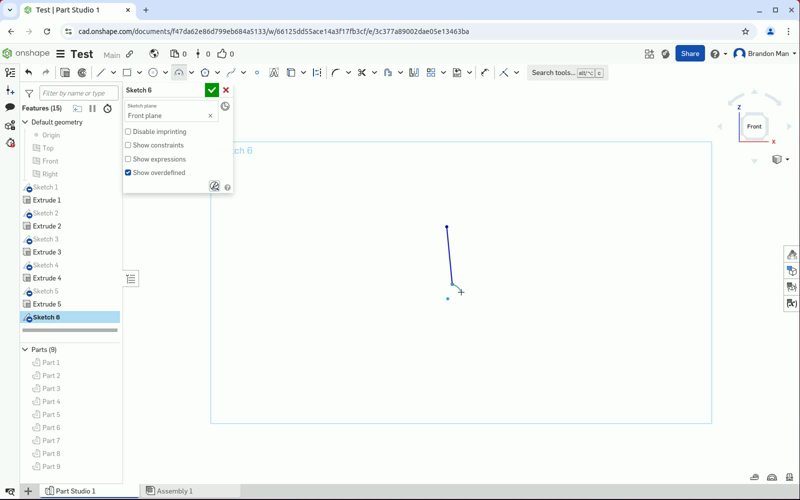
mouse_move(466, 276)
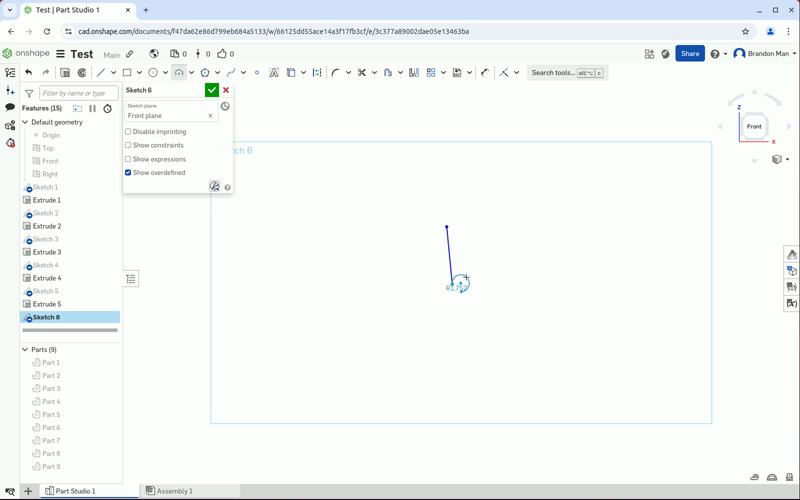
click(466, 276)
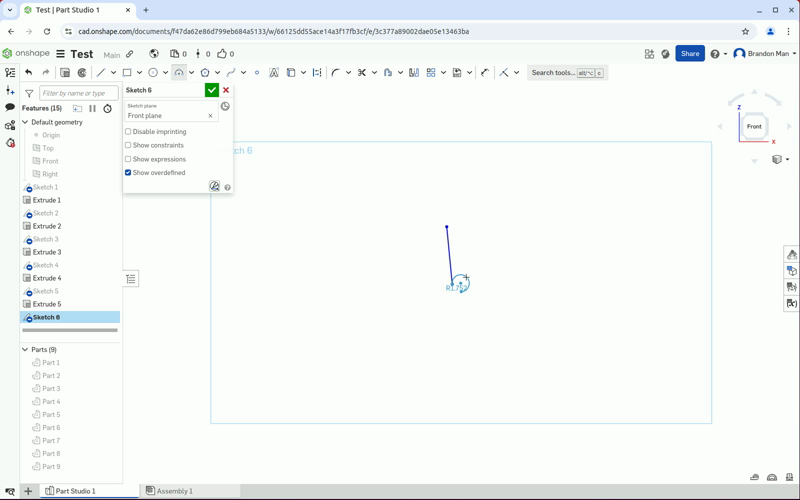
key_up(shift)
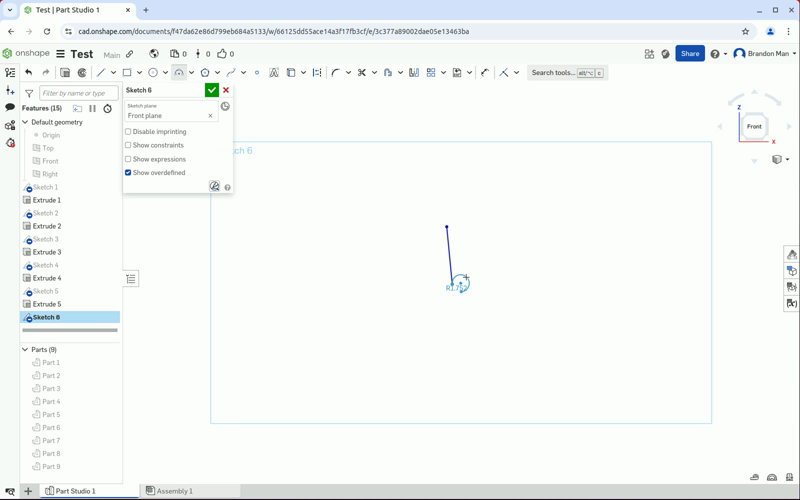
key(esc)
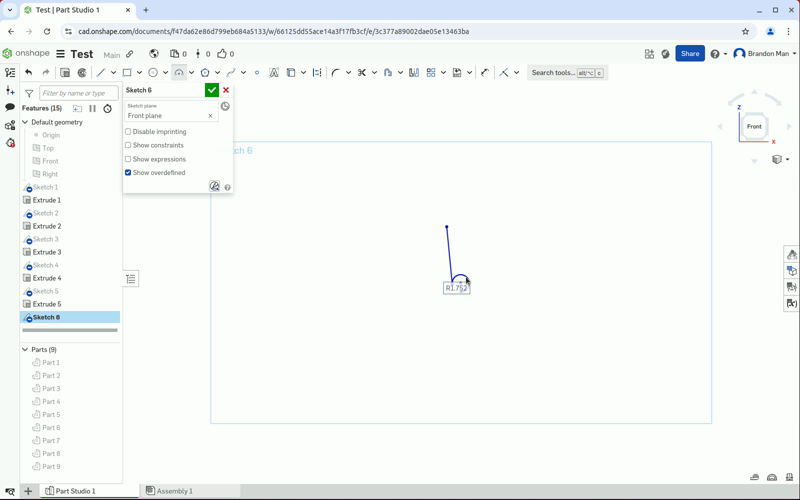
key(l)
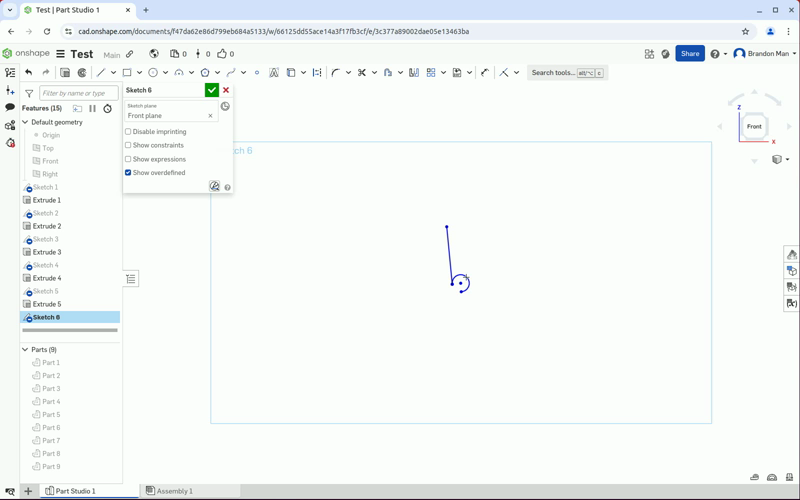
mouse_move(461, 291)
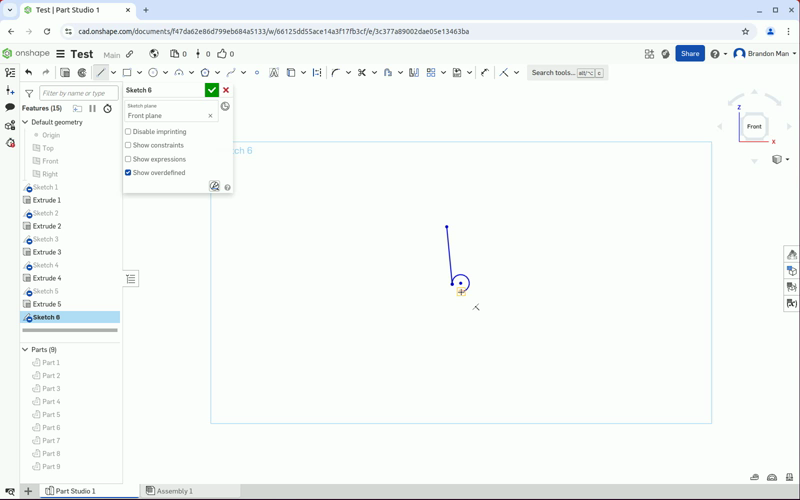
click(461, 291)
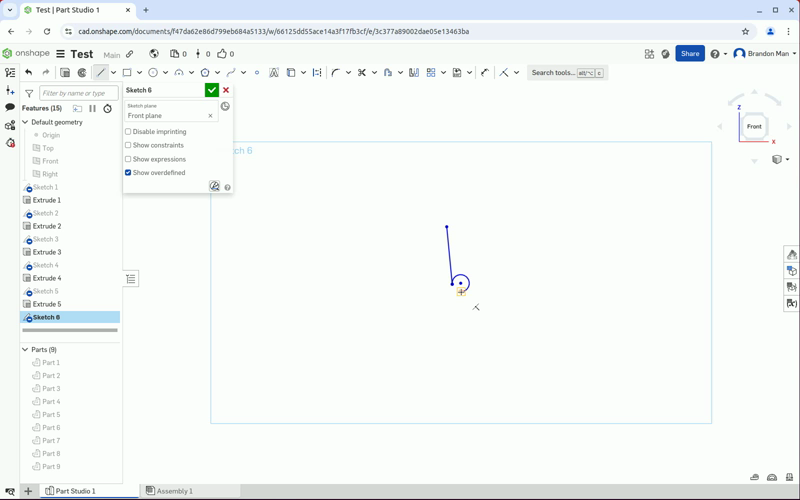
key_down(shift)
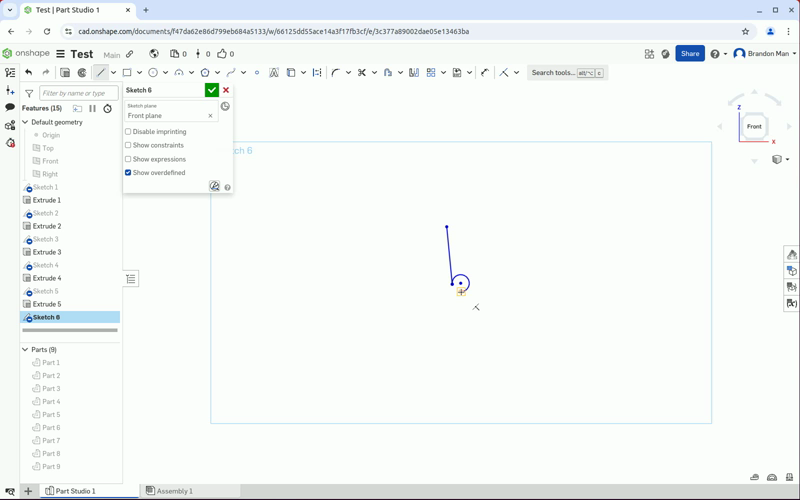
mouse_move(491, 291)
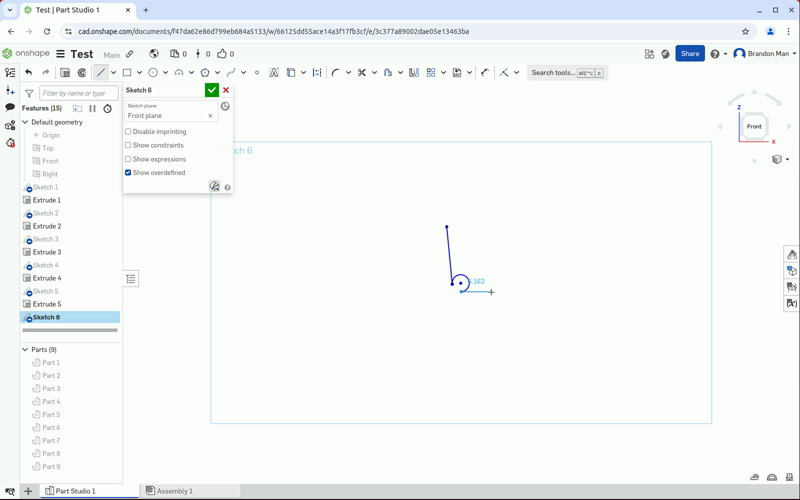
mouse_move(502, 290)
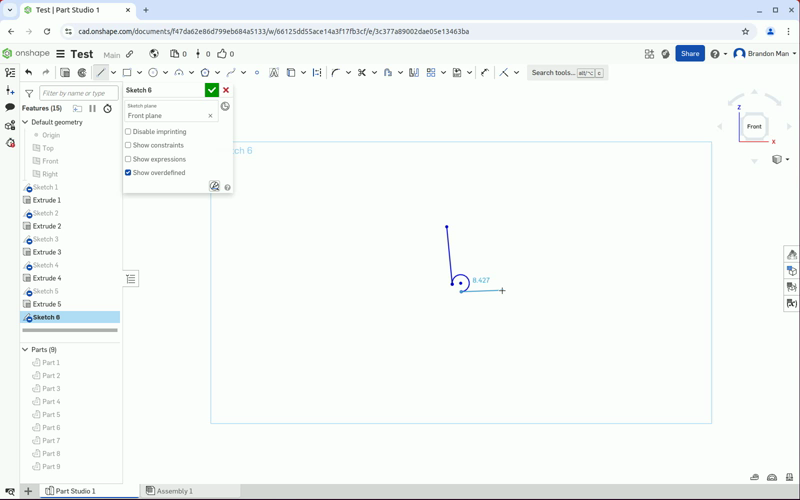
click(502, 290)
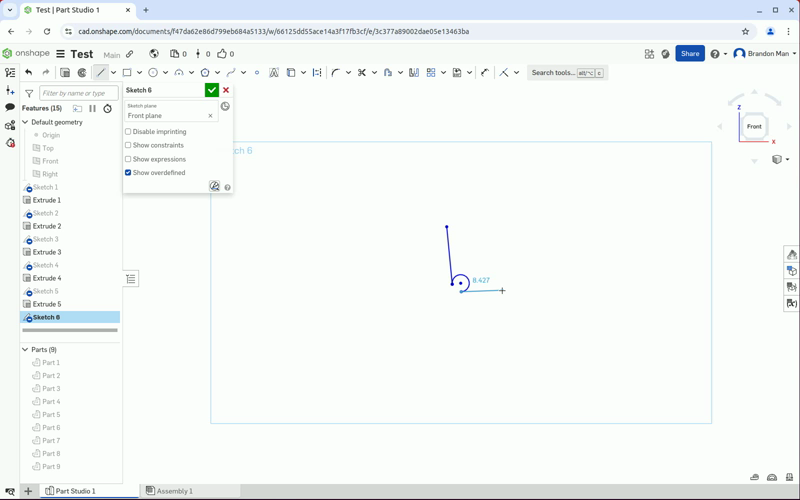
key_up(shift)
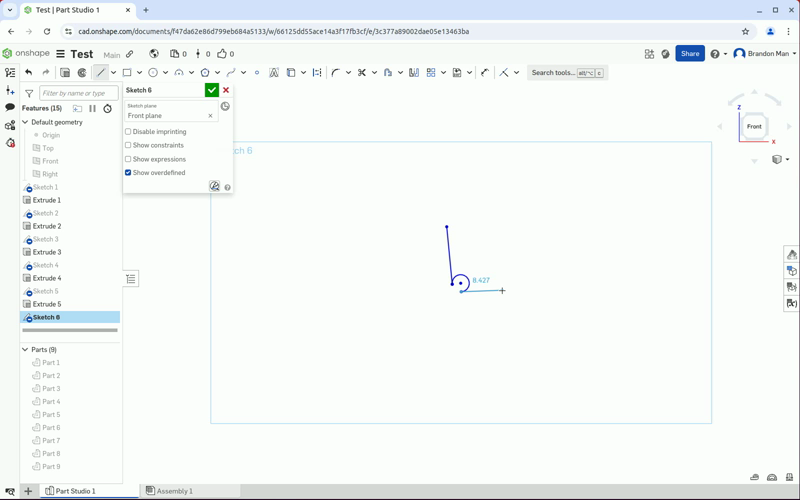
key(esc)
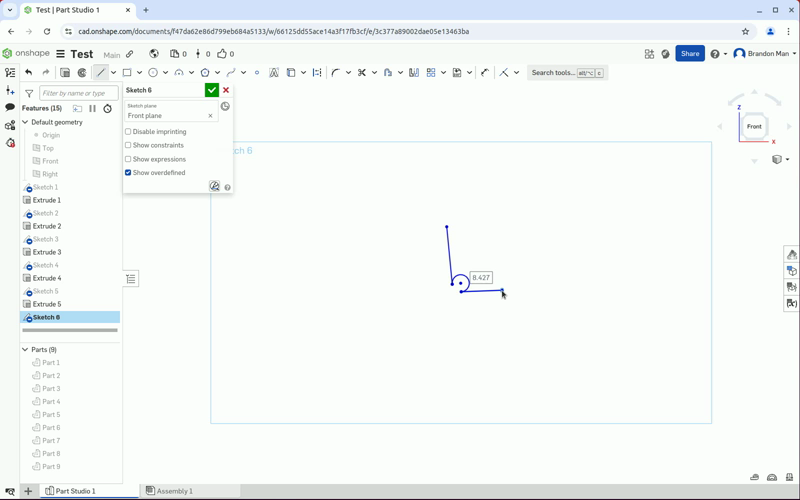
key(a)
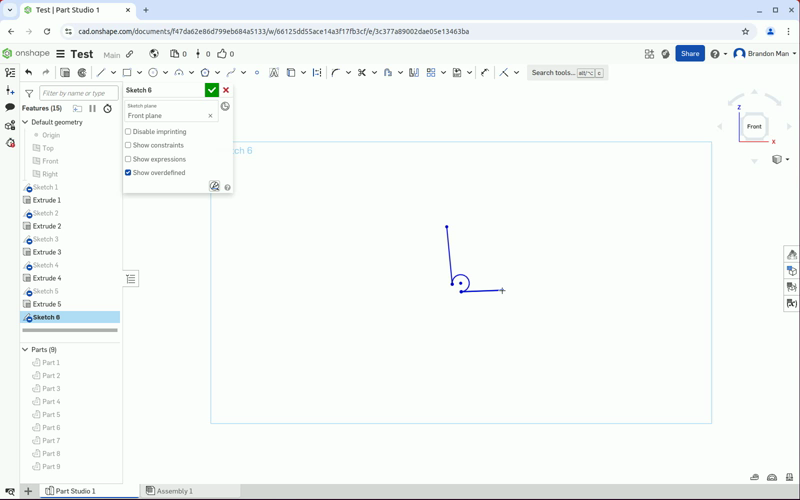
mouse_move(502, 290)
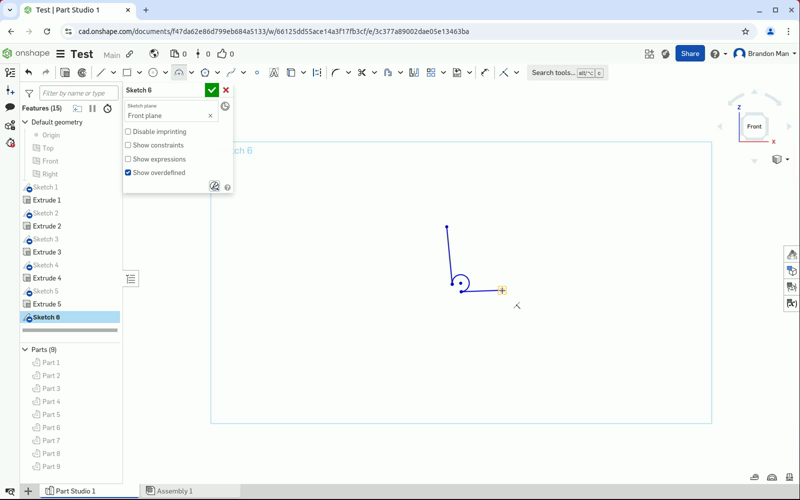
click(502, 290)
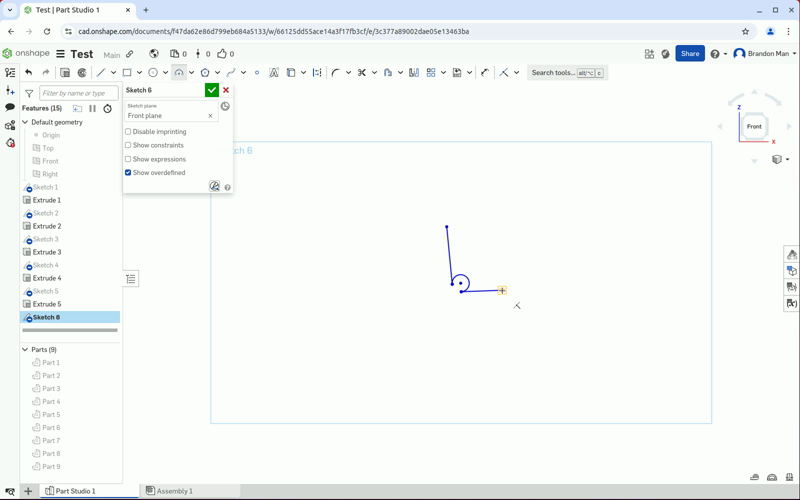
key_down(shift)
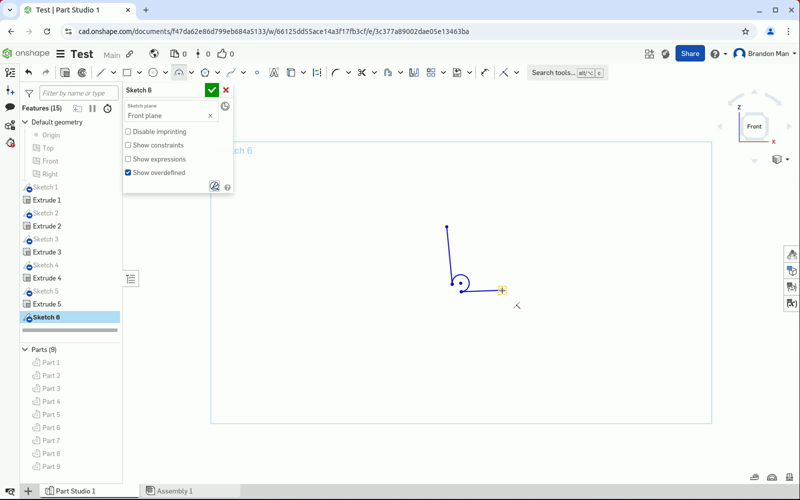
mouse_move(502, 276)
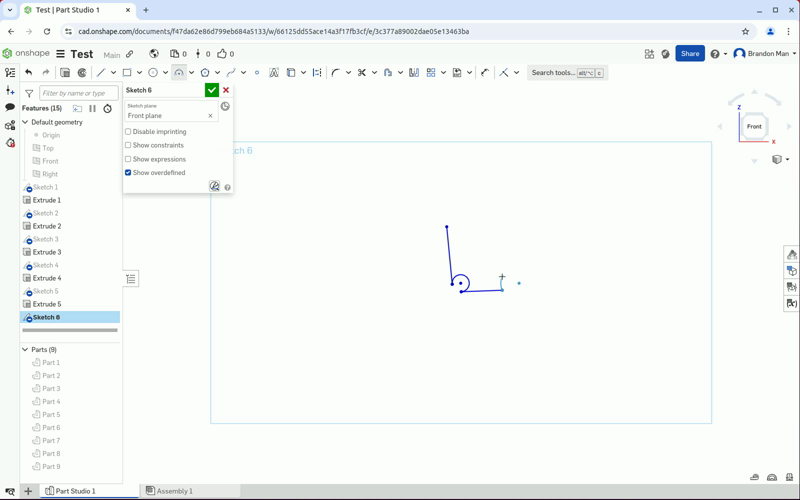
click(502, 276)
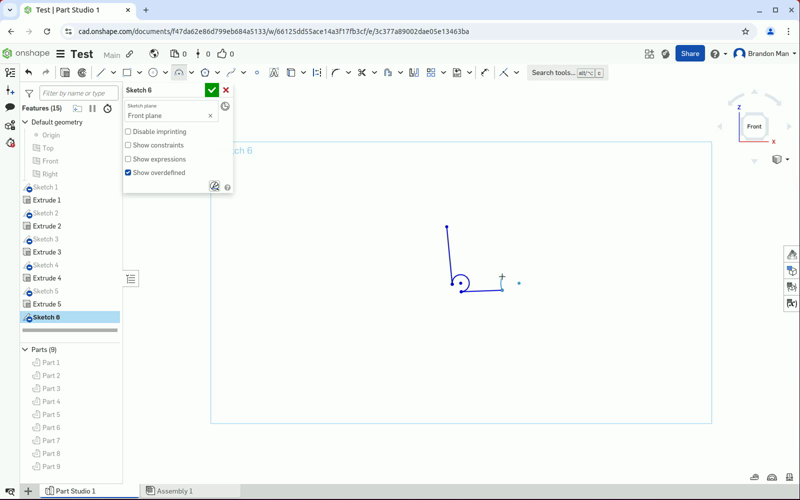
mouse_move(494, 282)
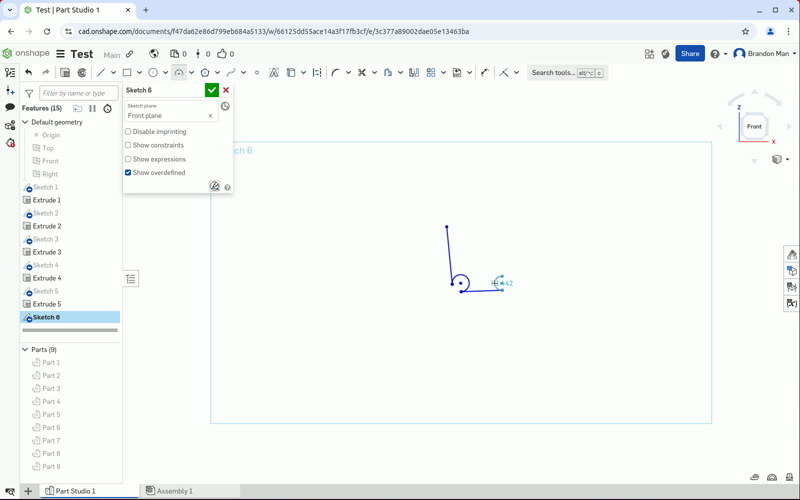
click(494, 282)
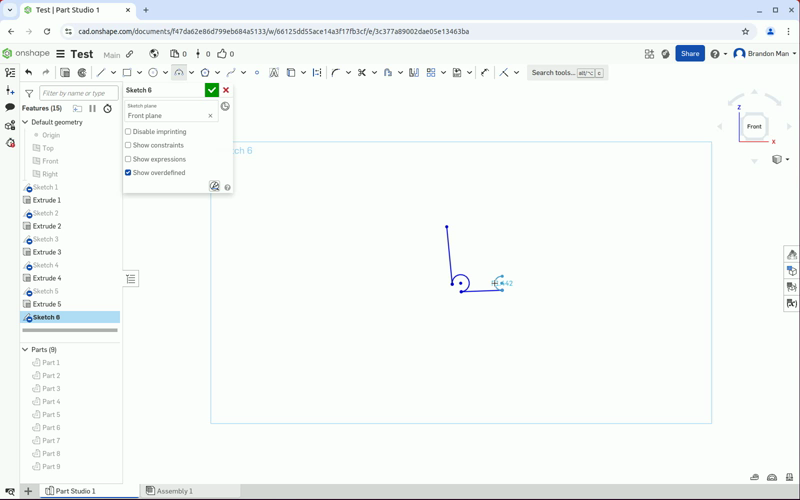
key_up(shift)
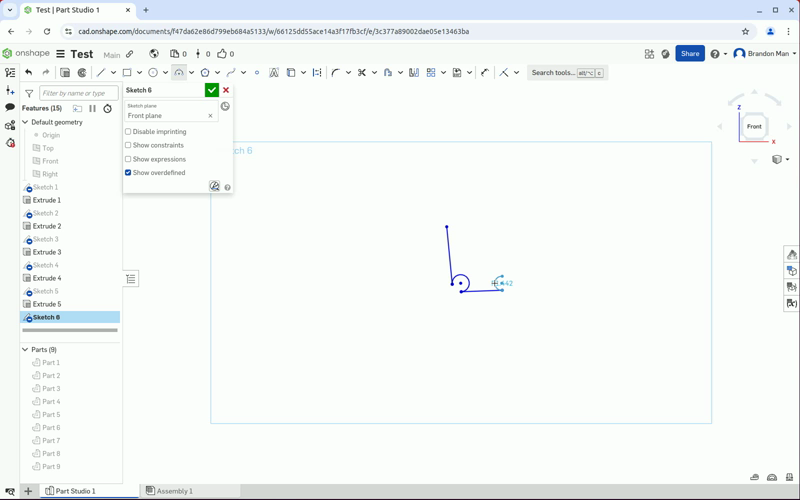
key(esc)
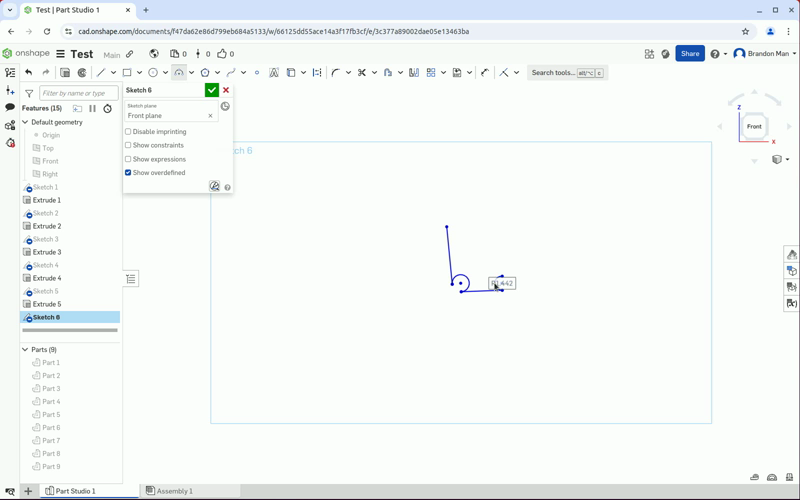
key(l)
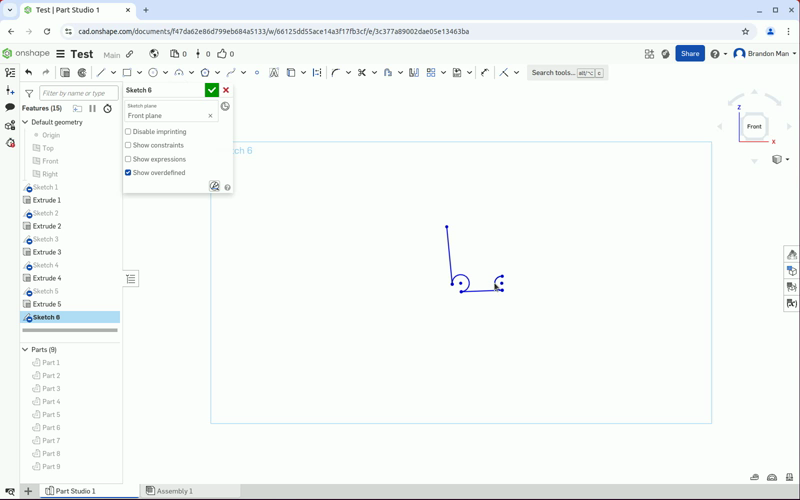
mouse_move(502, 276)
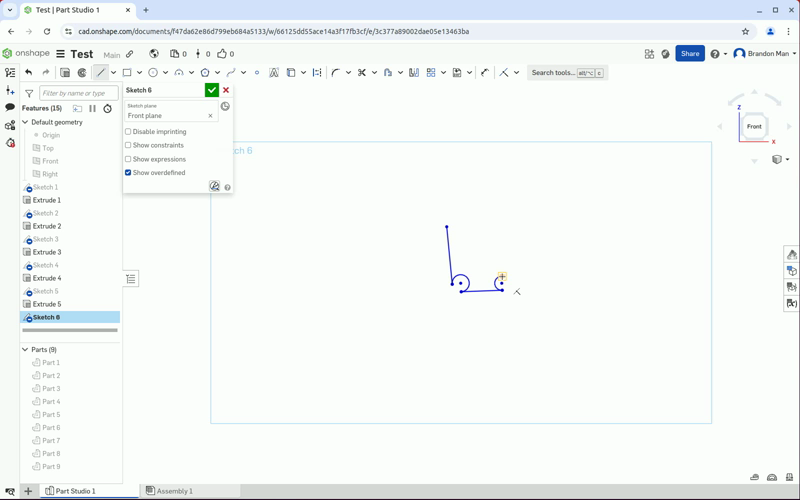
click(502, 276)
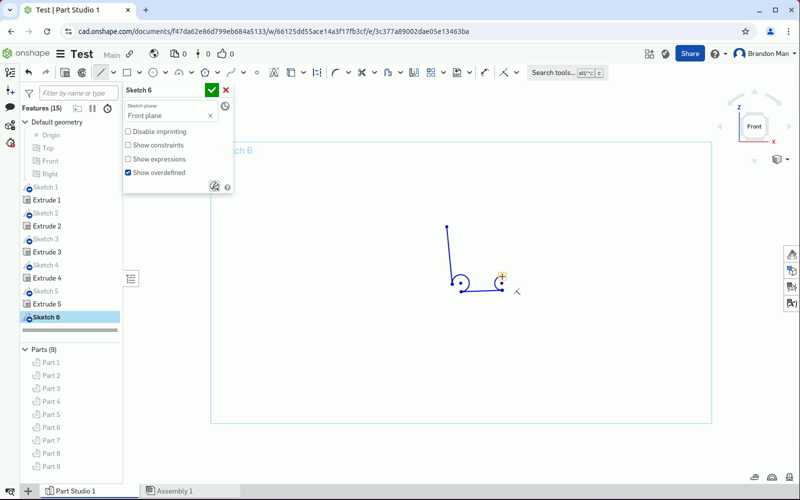
key_down(shift)
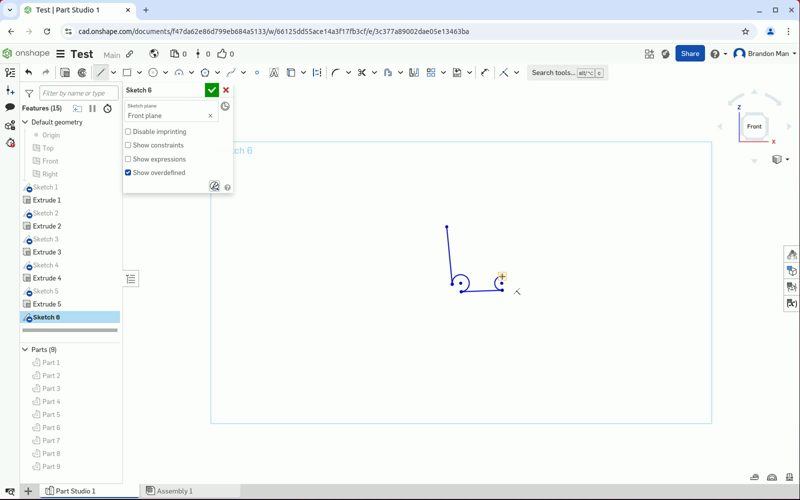
mouse_move(532, 276)
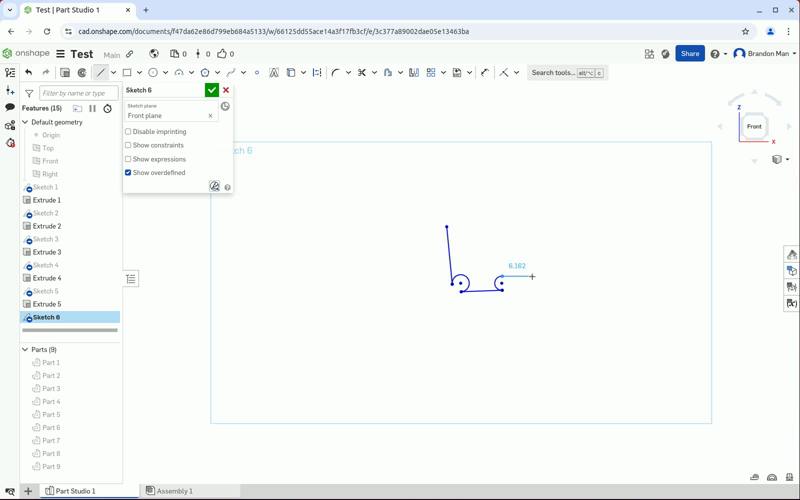
mouse_move(478, 275)
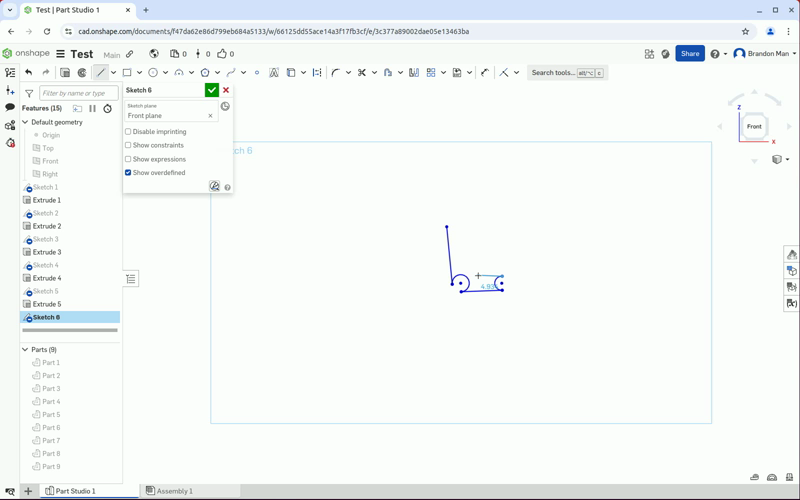
click(478, 275)
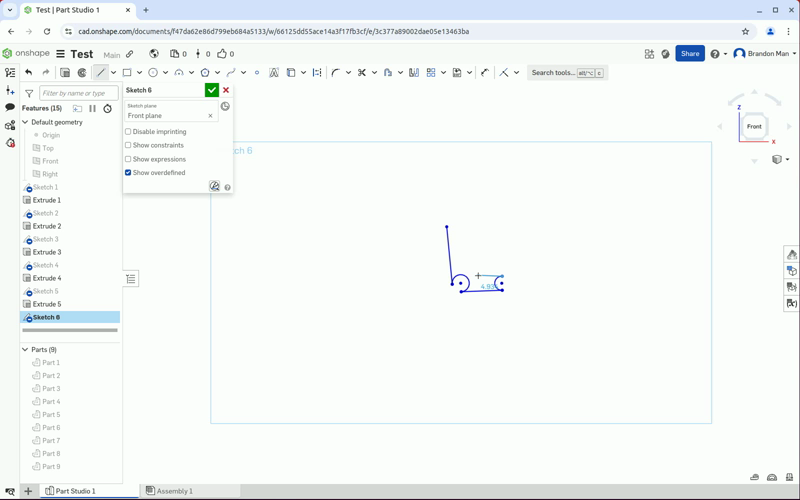
key_up(shift)
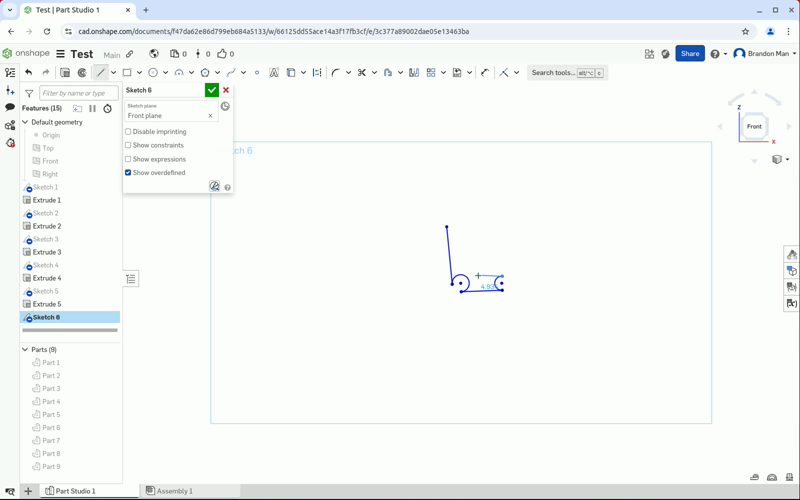
key(esc)
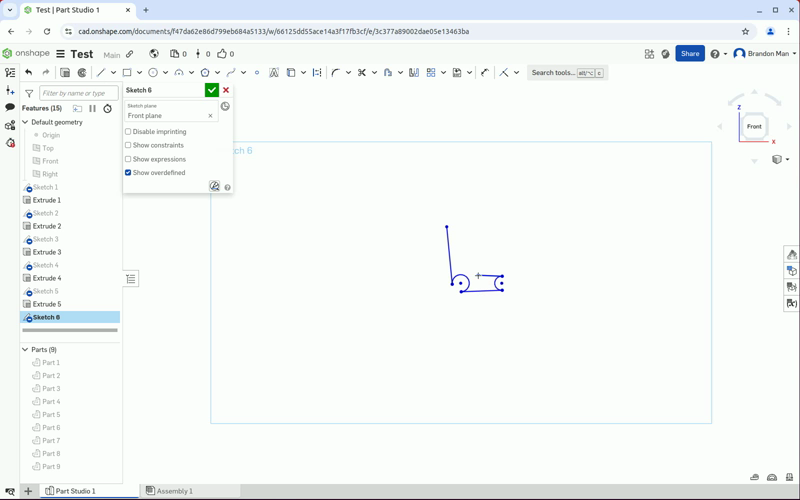
key(a)
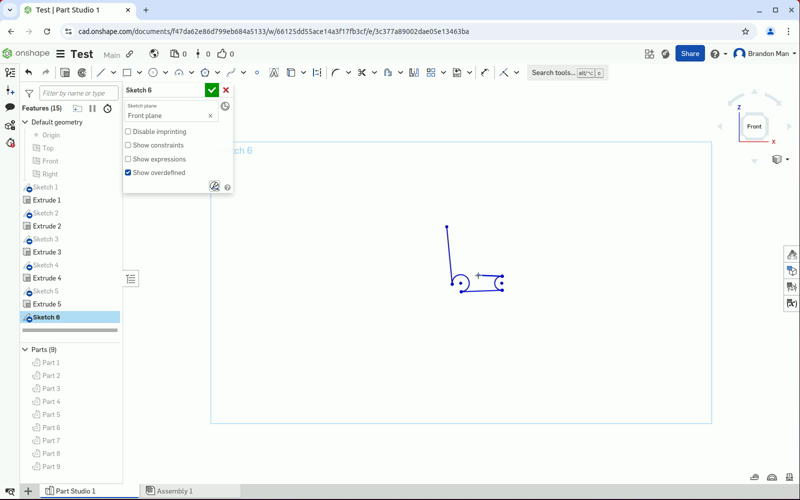
mouse_move(478, 275)
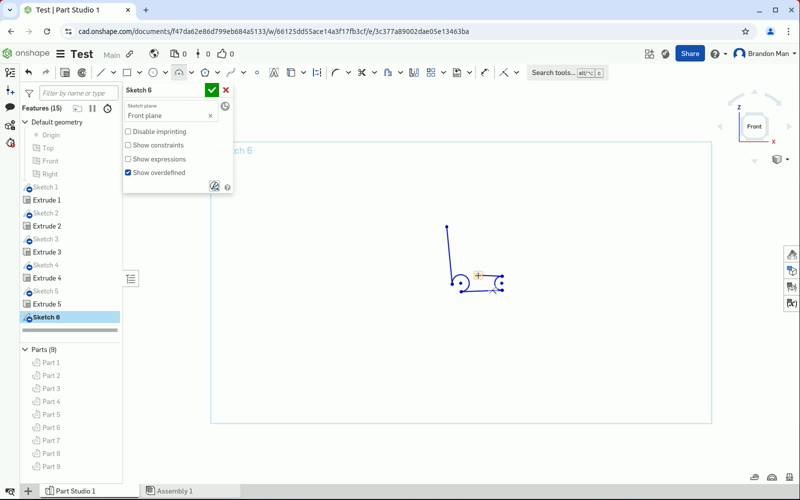
click(478, 275)
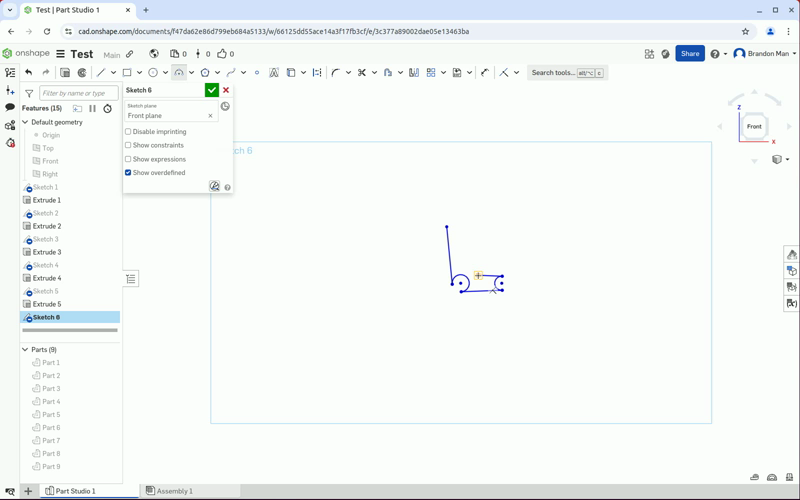
key_down(shift)
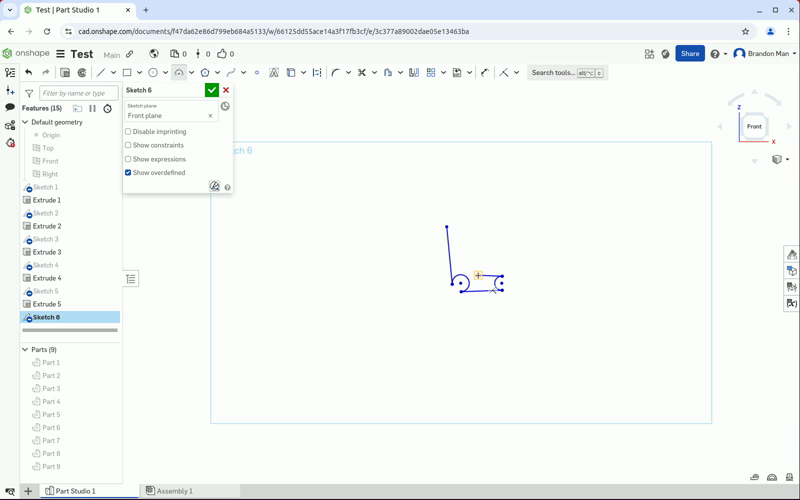
mouse_move(471, 267)
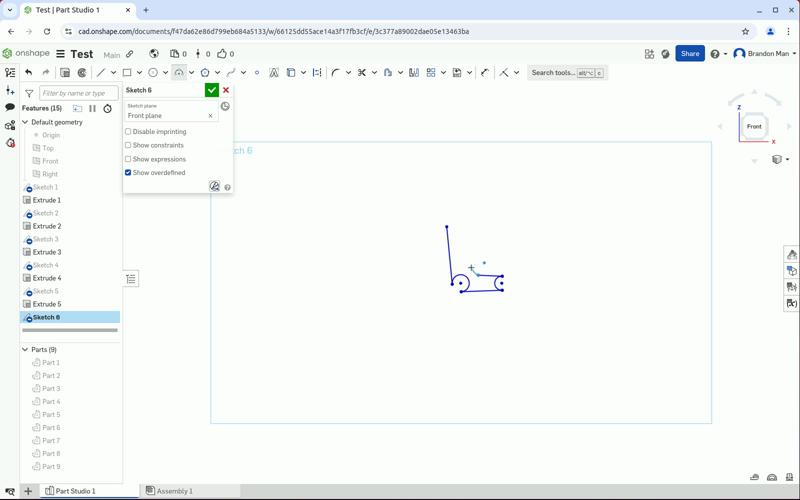
click(471, 267)
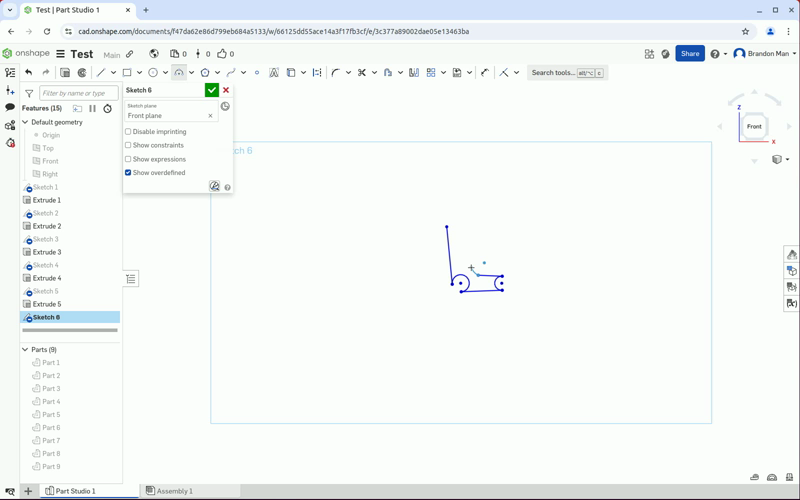
mouse_move(472, 272)
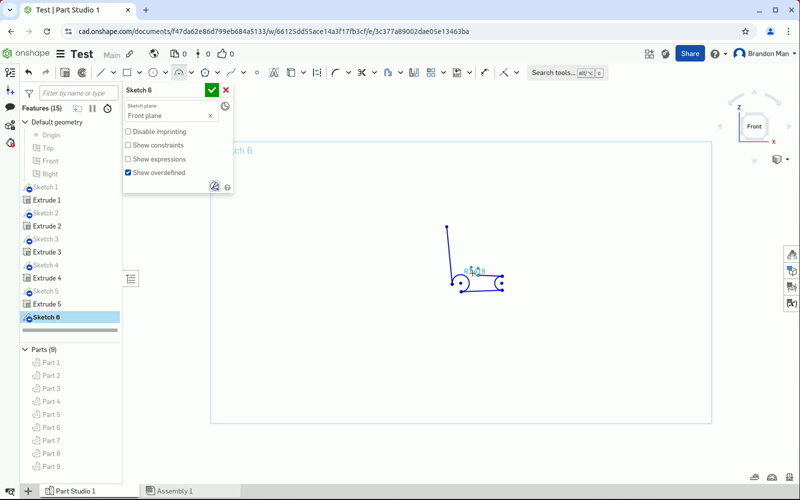
click(472, 272)
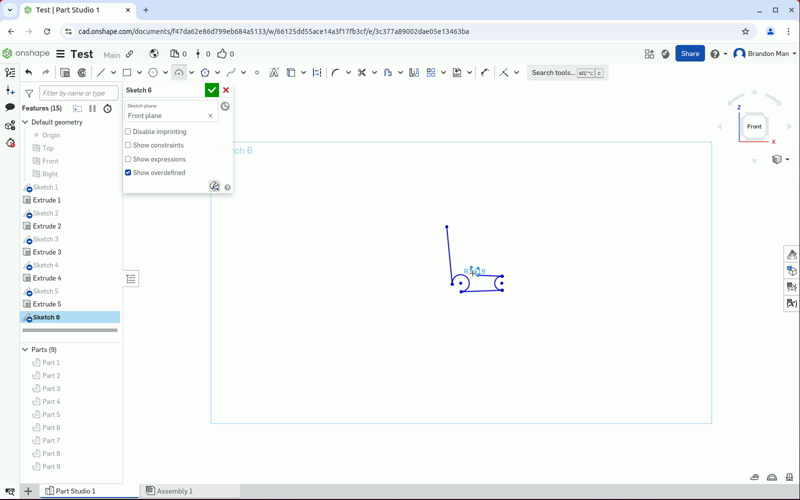
key_up(shift)
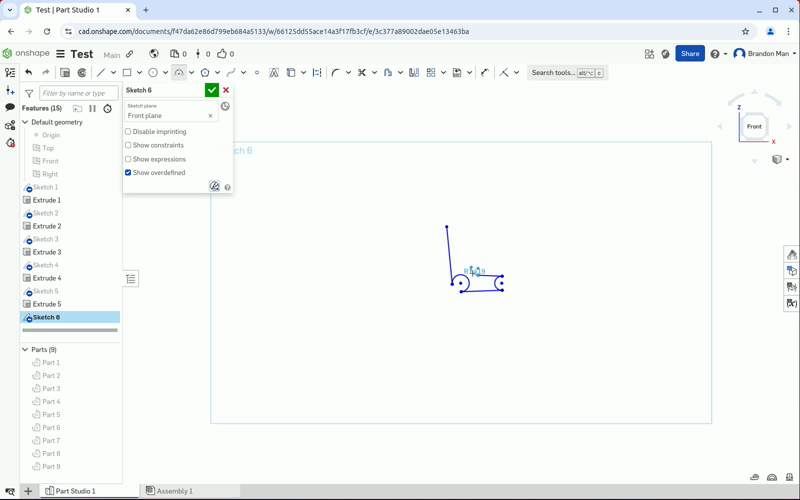
key(esc)
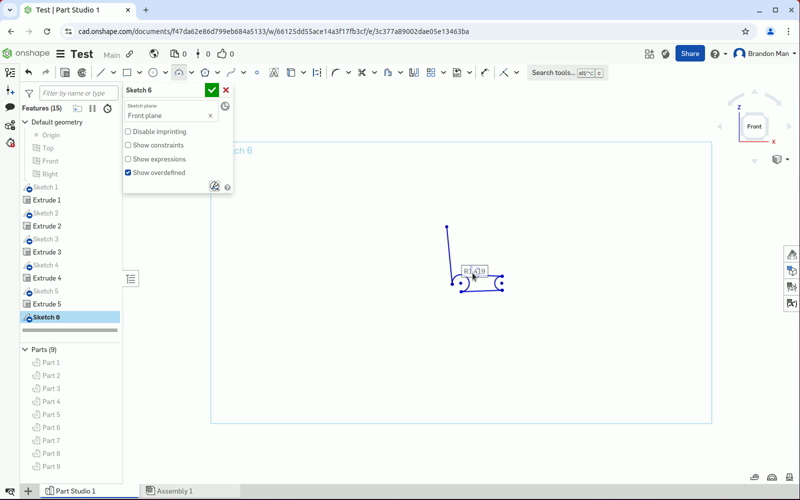
key(l)
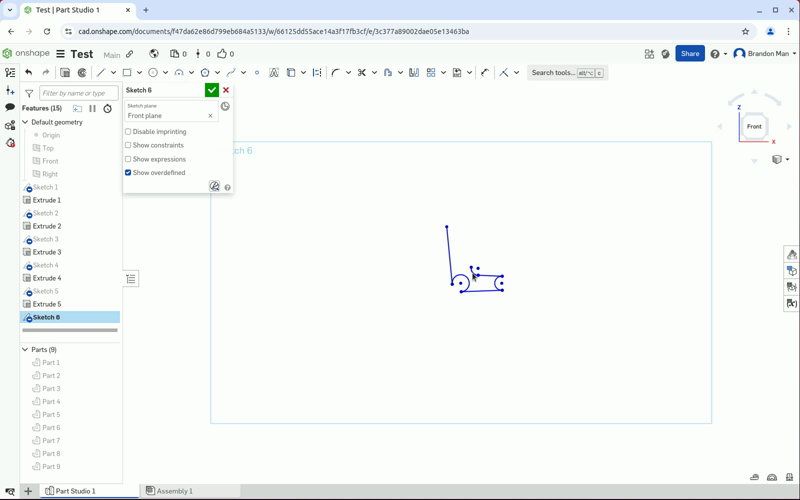
mouse_move(471, 267)
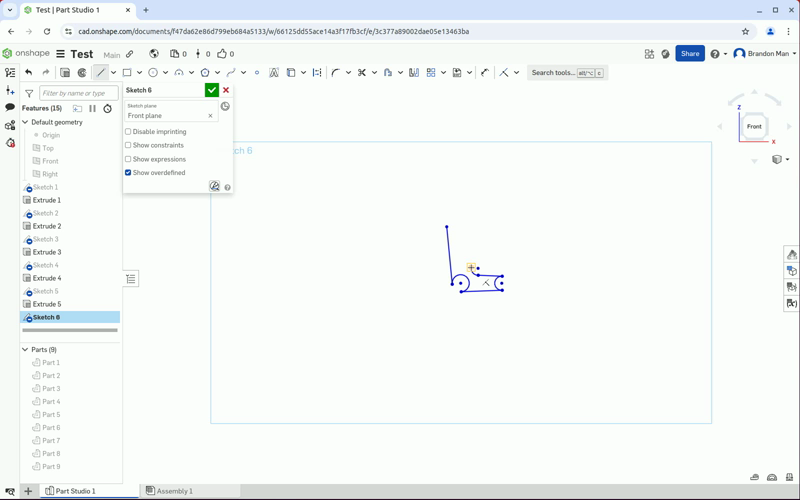
click(471, 267)
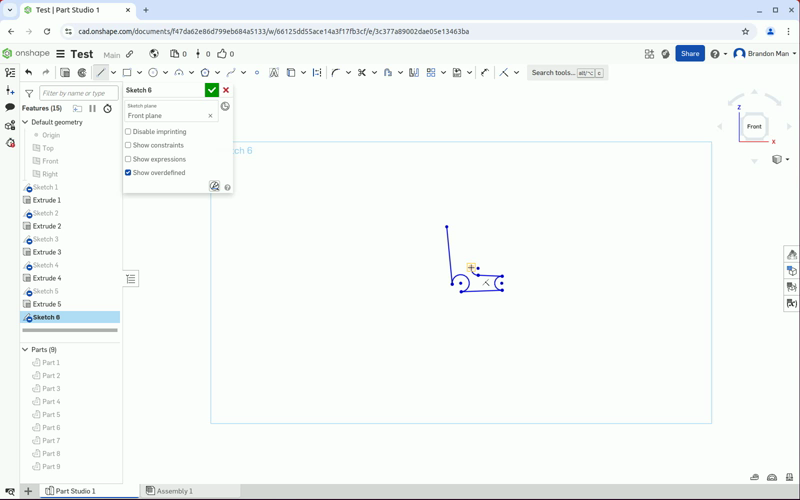
key_down(shift)
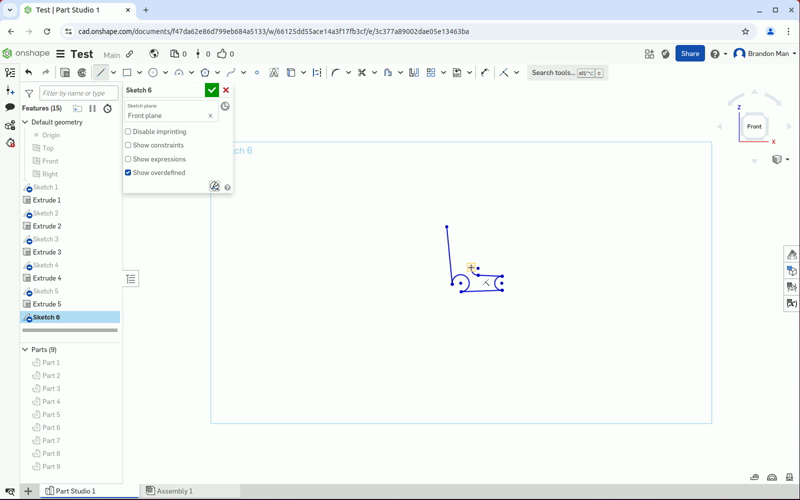
mouse_move(501, 267)
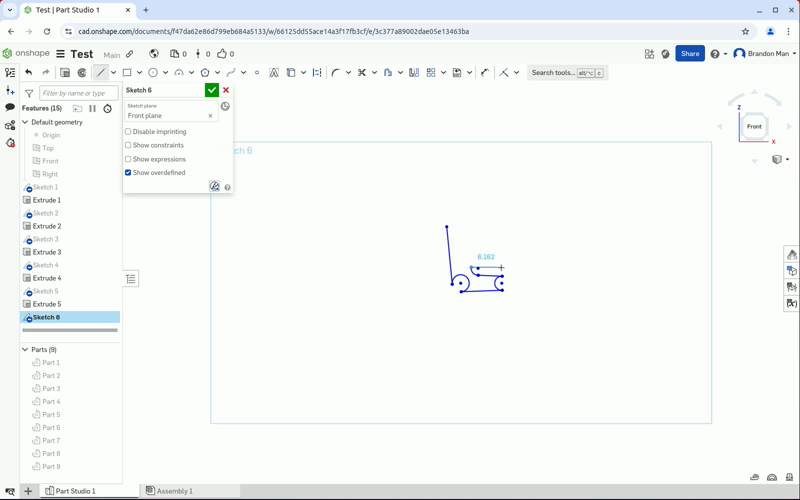
mouse_move(475, 226)
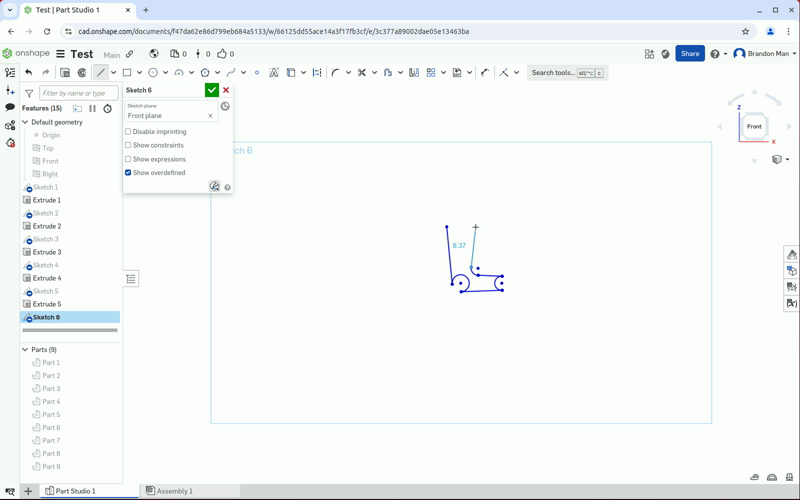
click(475, 226)
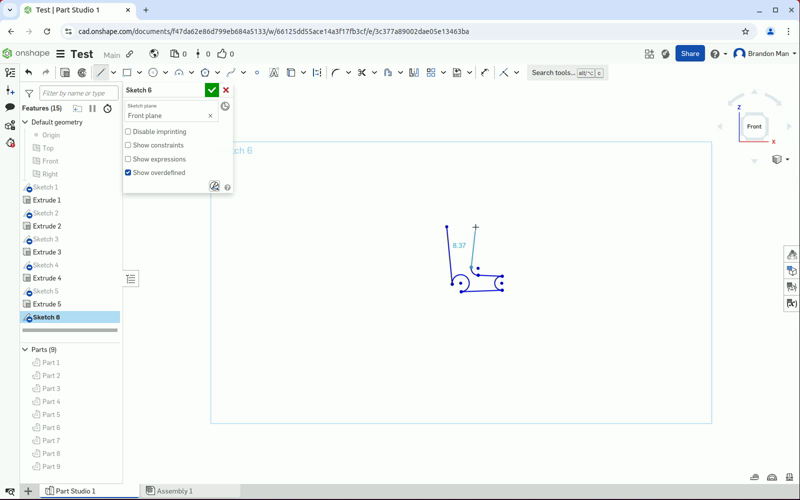
key_up(shift)
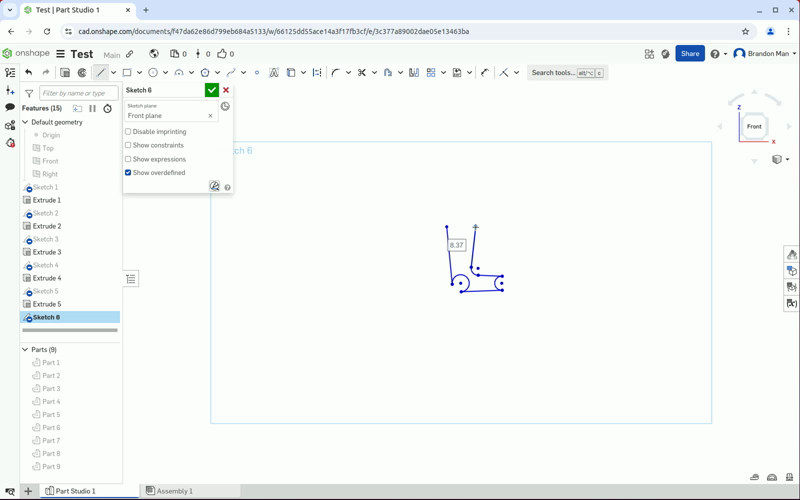
key(esc)
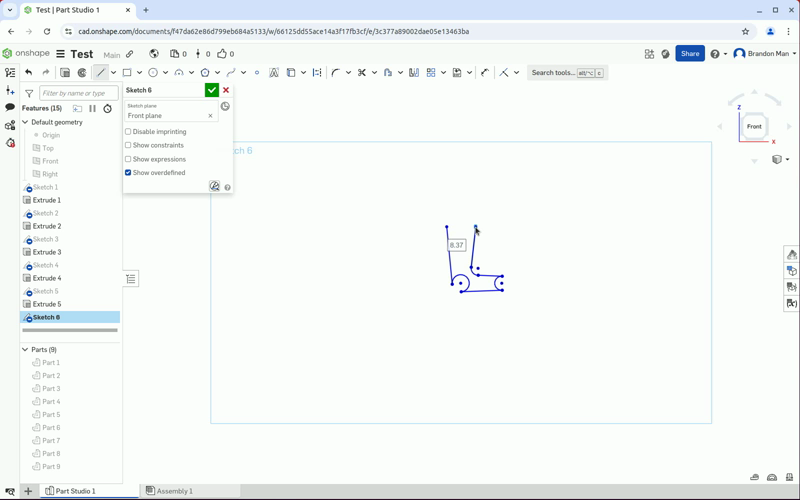
key(a)
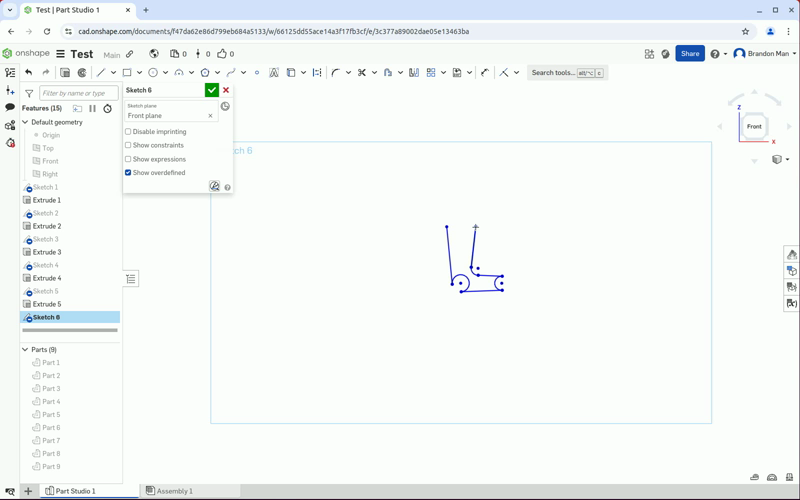
mouse_move(475, 226)
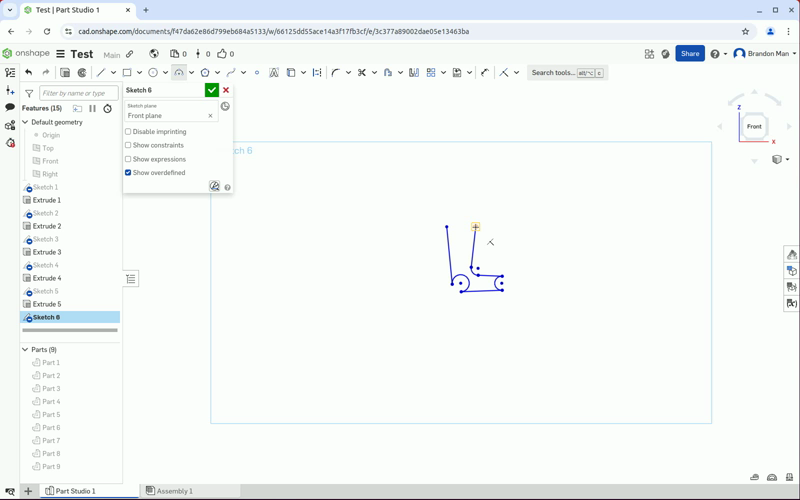
click(475, 226)
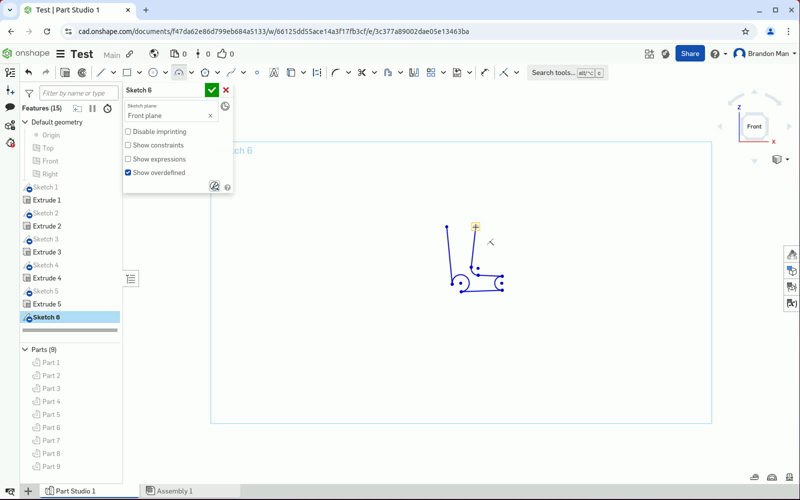
mouse_move(446, 226)
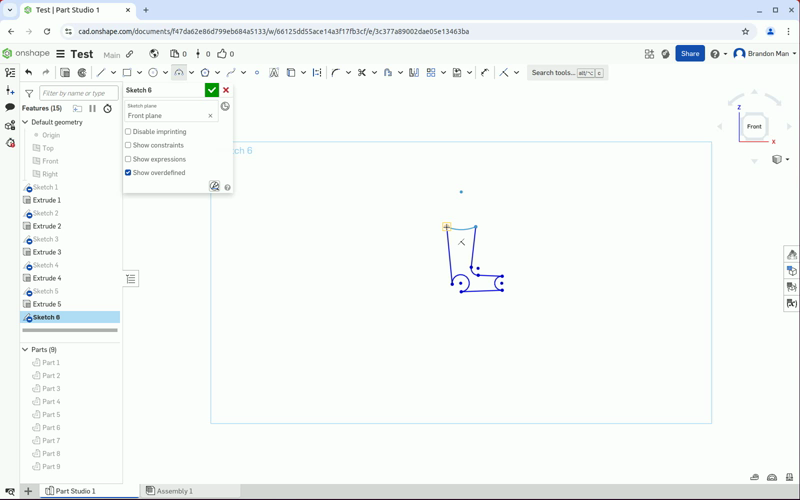
click(446, 226)
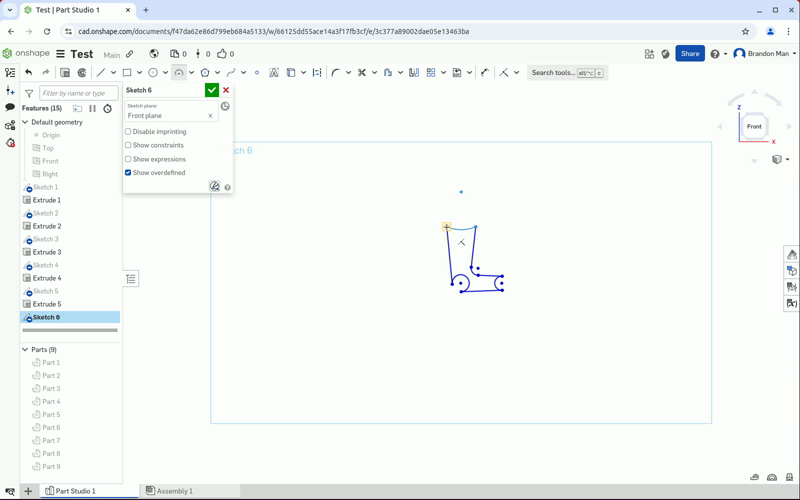
key_down(shift)
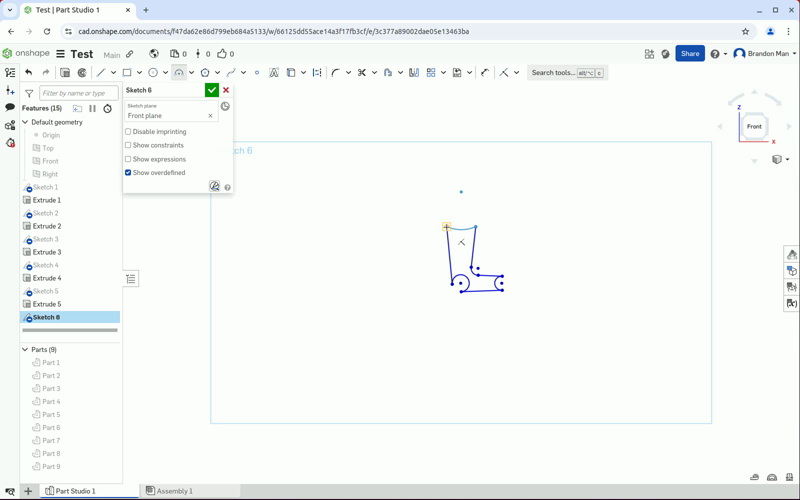
mouse_move(461, 239)
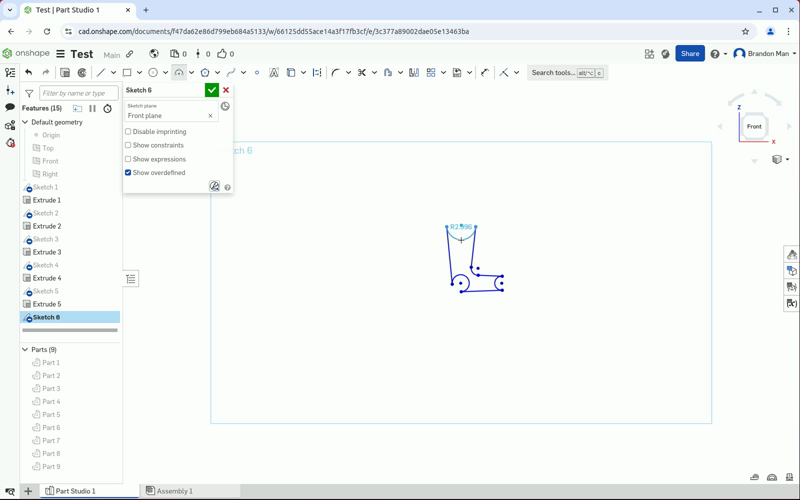
click(461, 239)
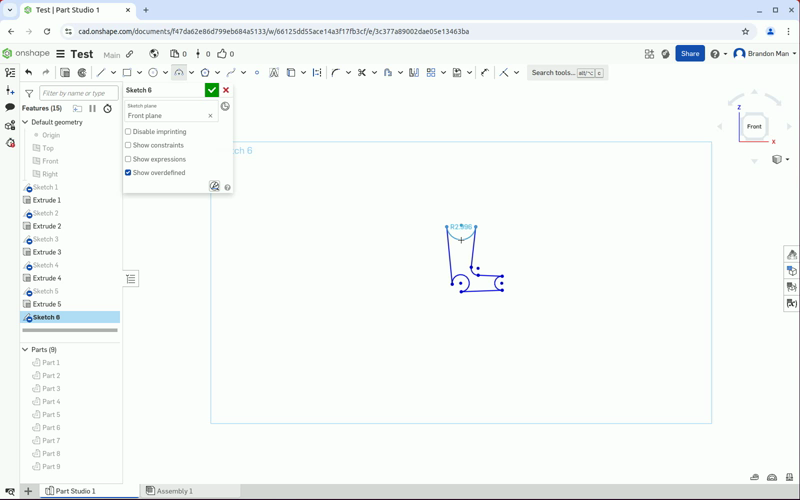
key_up(shift)
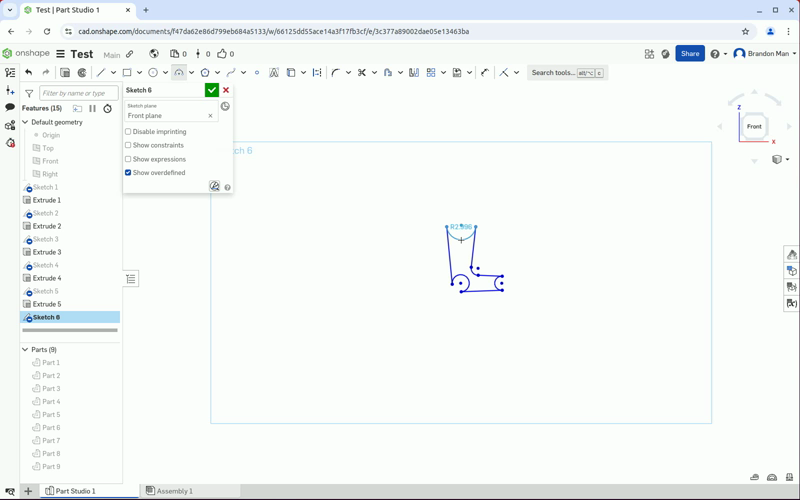
key(esc)
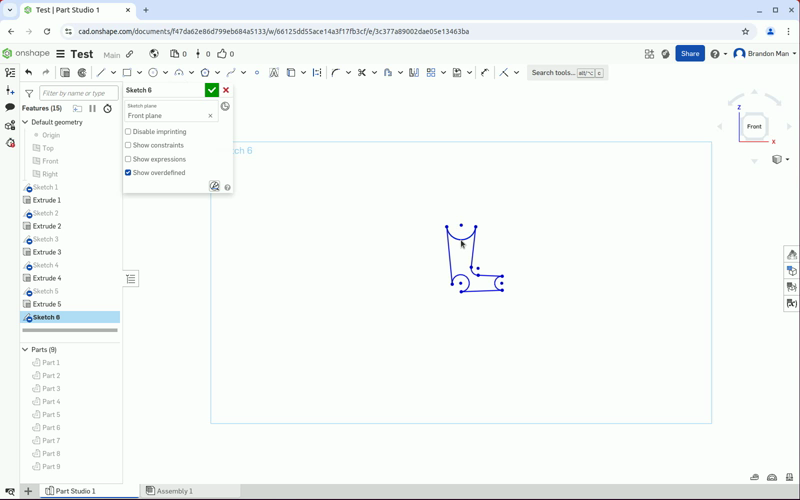
mouse_move(465, 243)
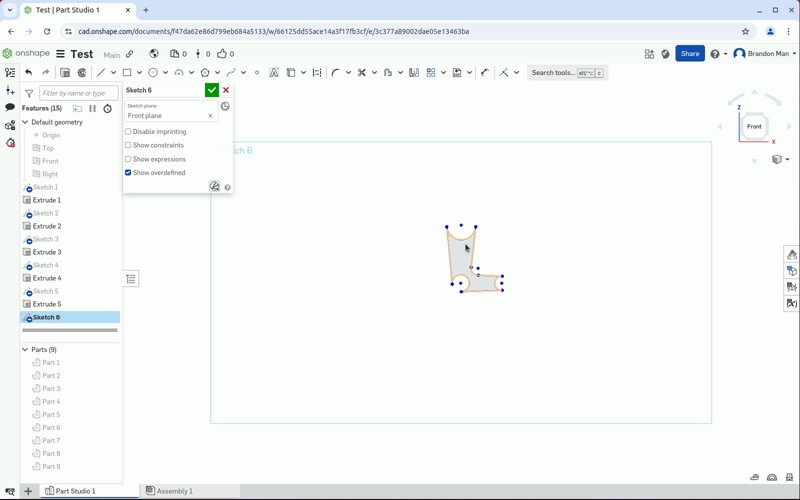
scroll(6)
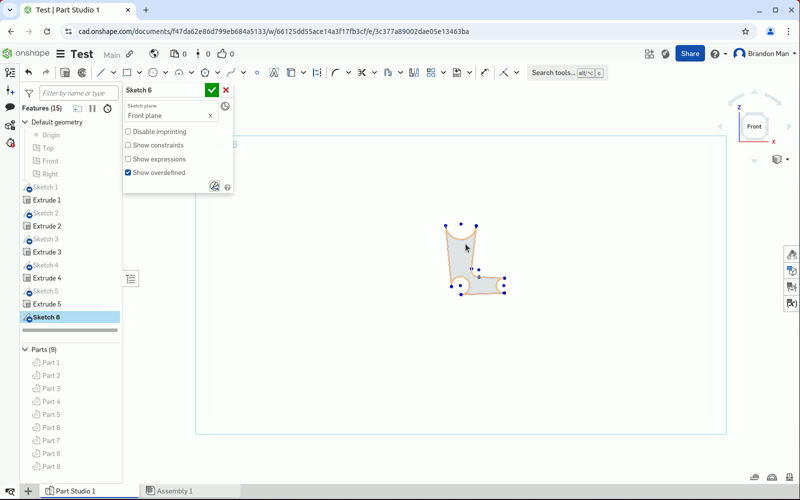
scroll(6)
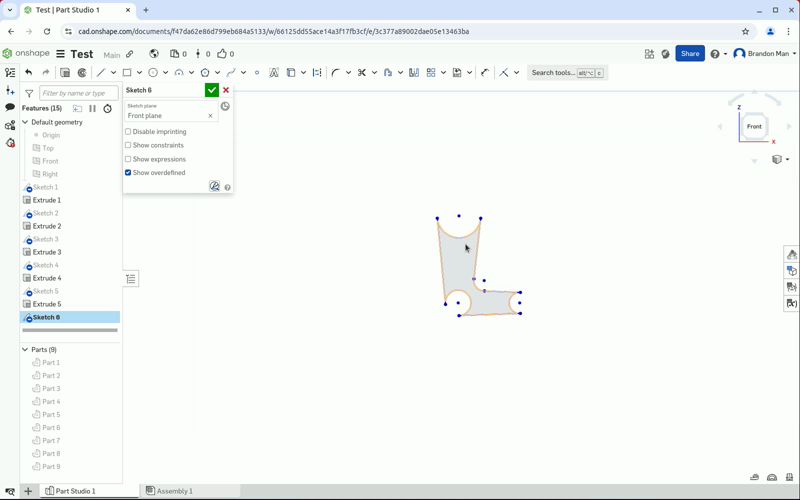
scroll(6)
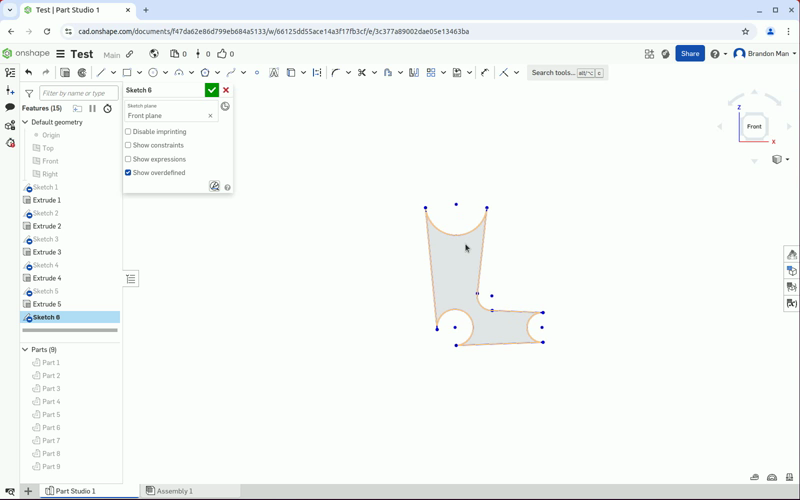
scroll(6)
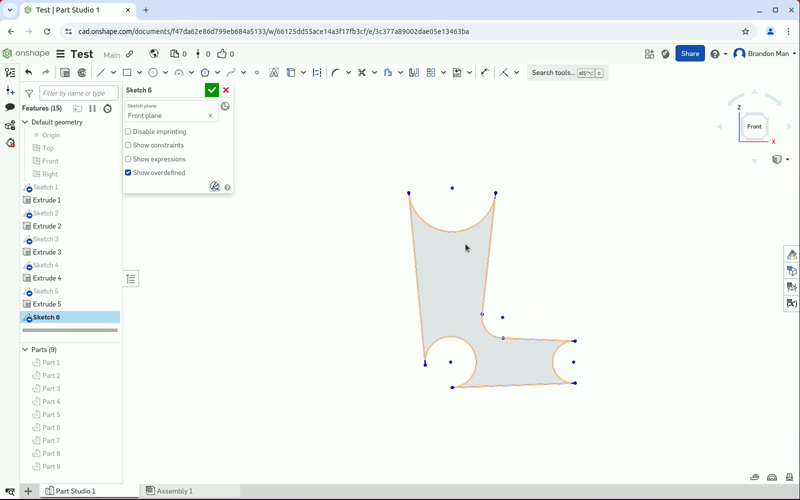
scroll(6)
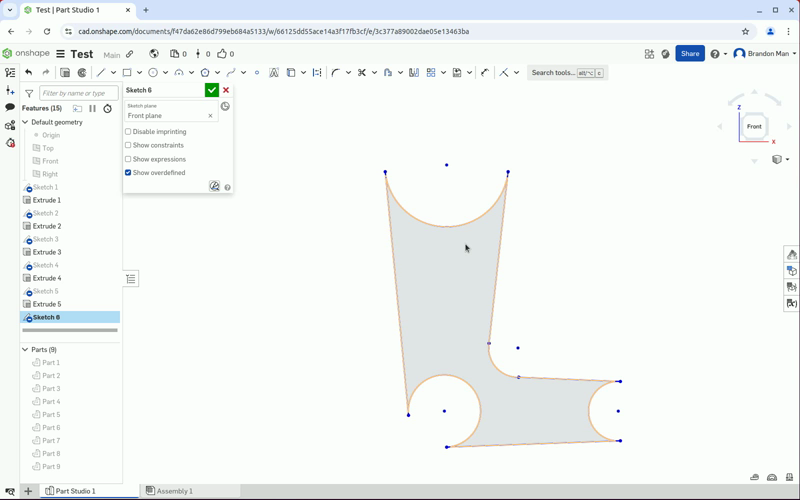
scroll(6)
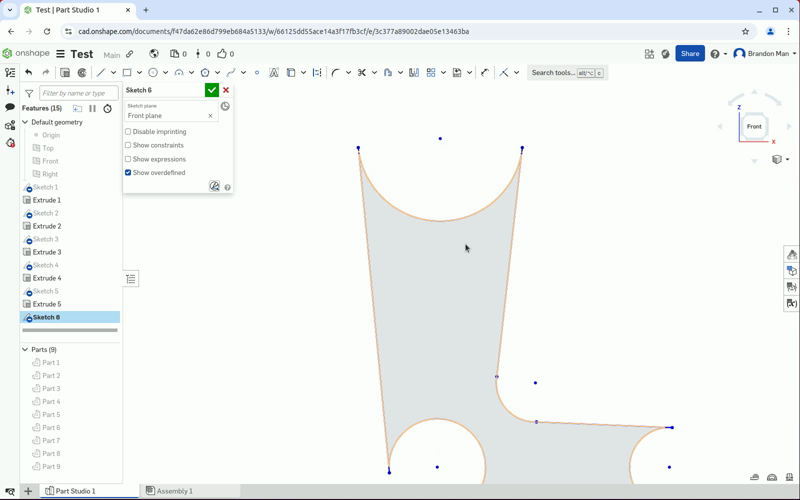
scroll(6)
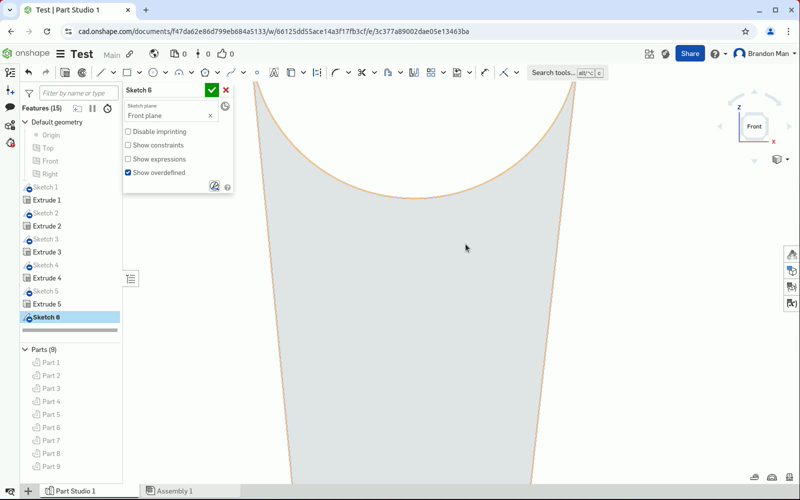
click(465, 243)
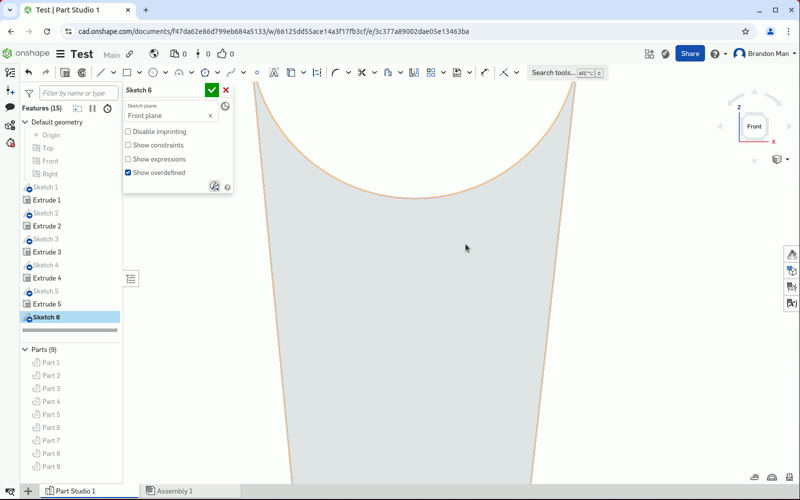
scroll(-6)
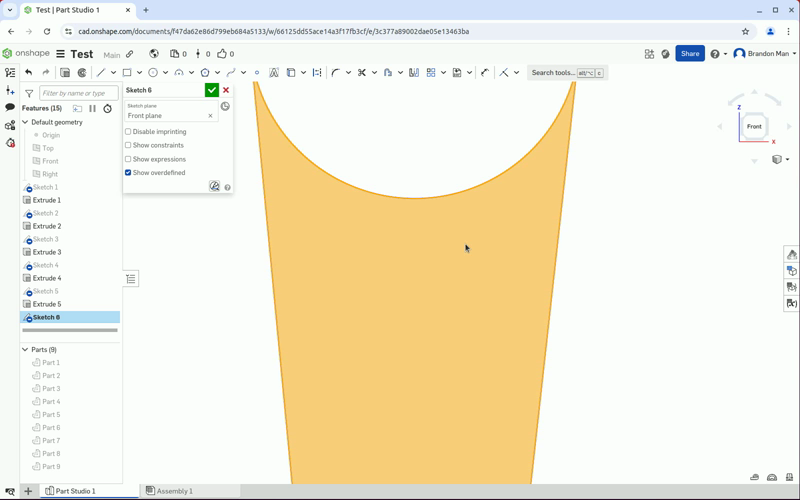
scroll(-6)
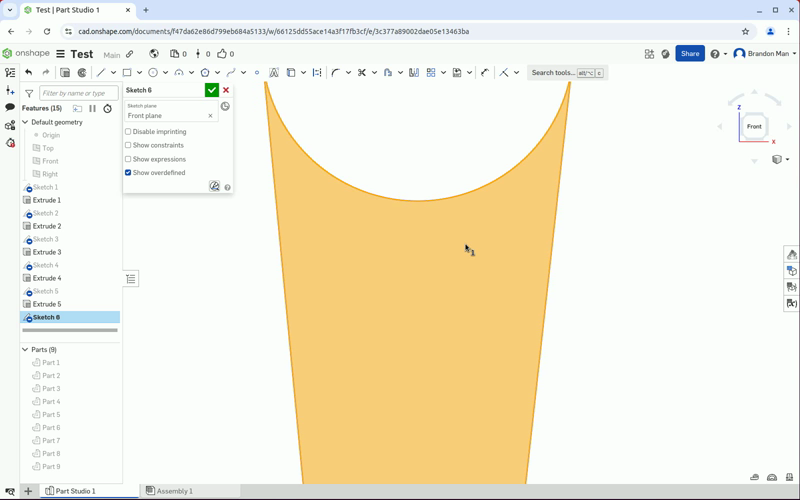
scroll(-6)
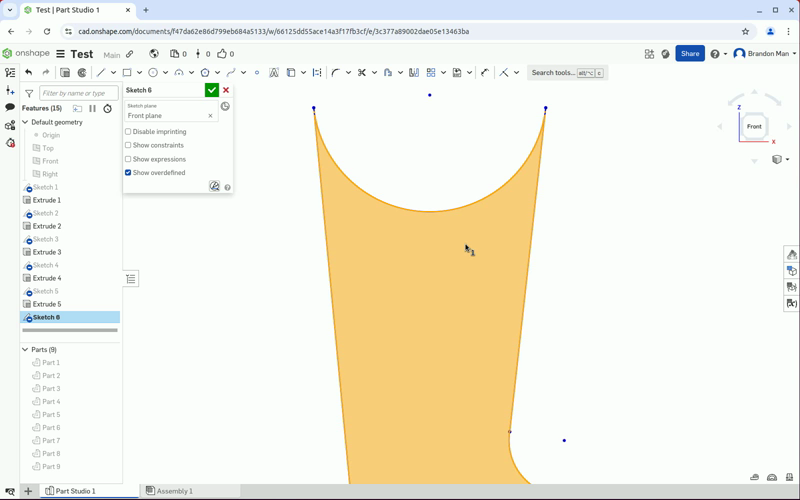
scroll(-6)
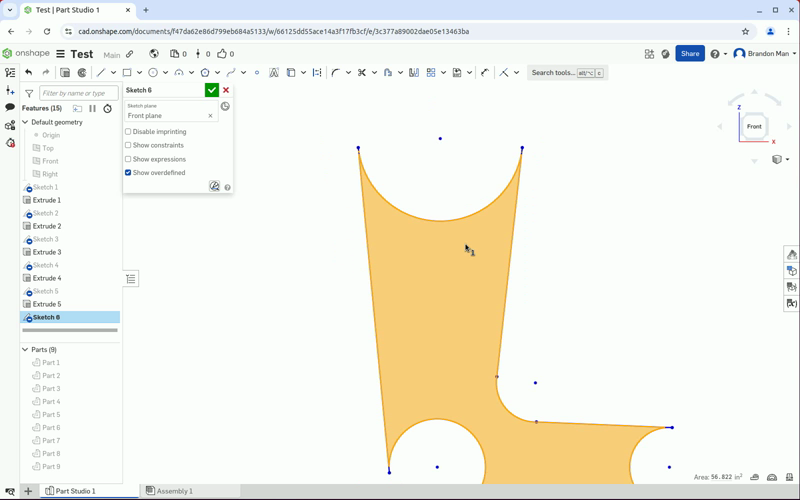
scroll(-6)
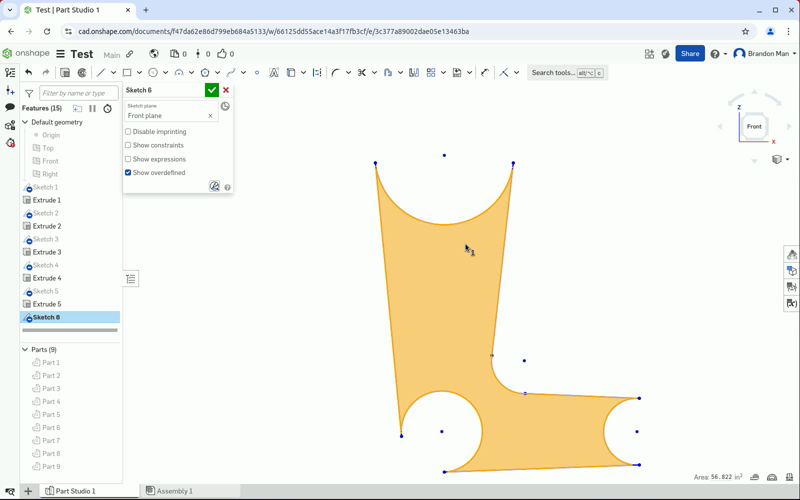
scroll(-6)
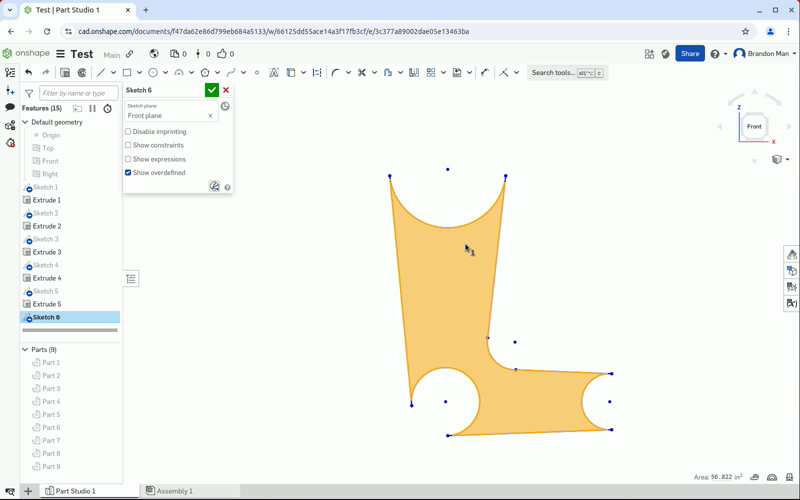
scroll(-6)
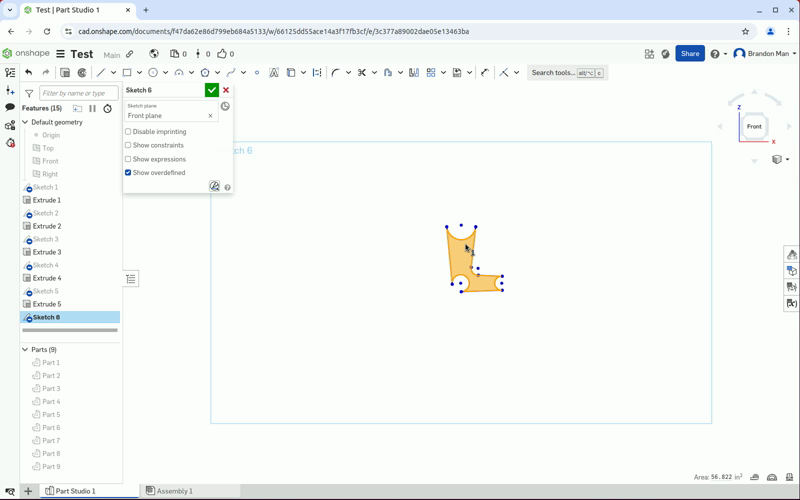
mouse_move(73, 352)
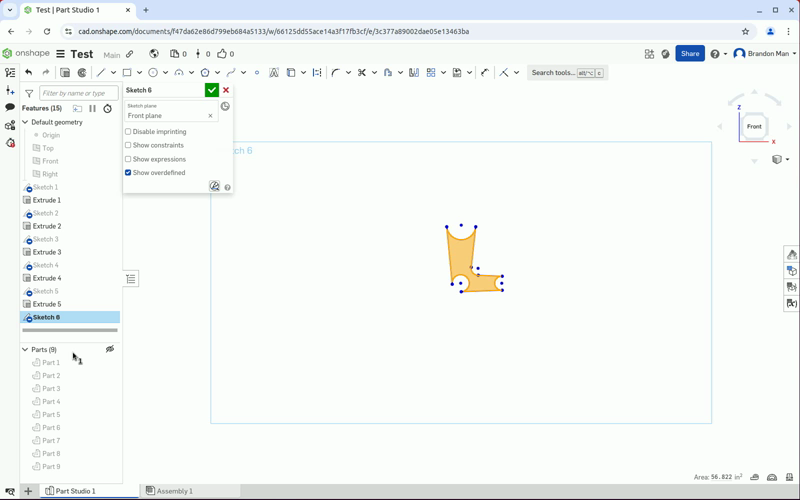
key(shift+y)
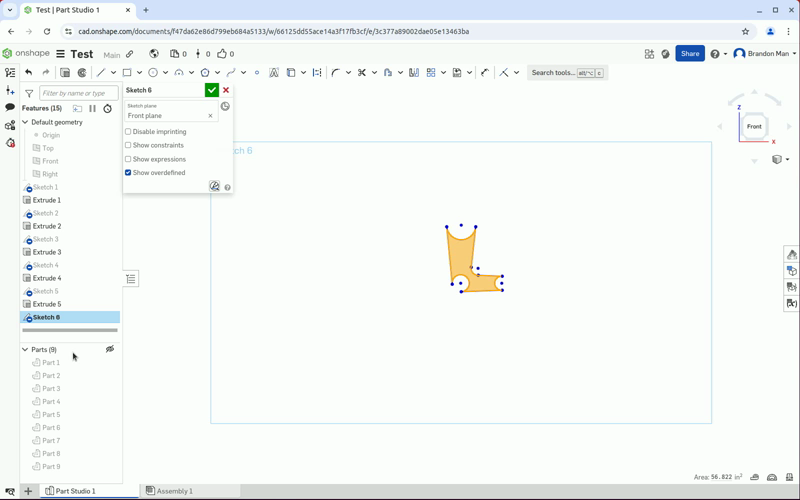
key(shift+e)
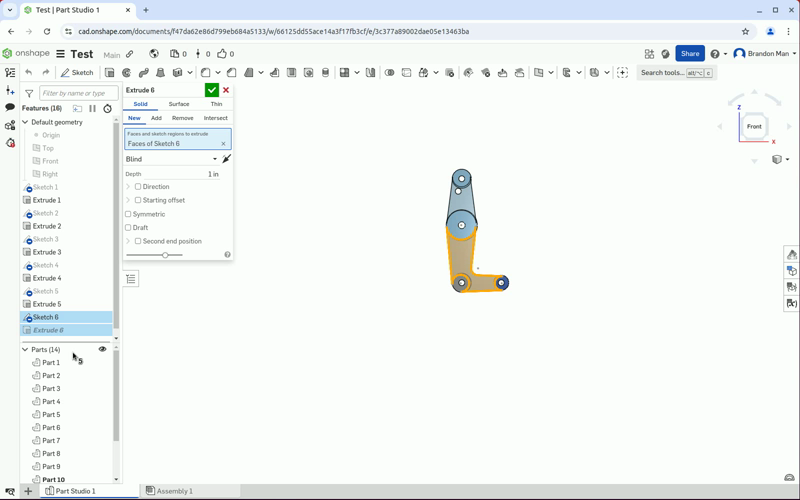
mouse_move(143, 106)
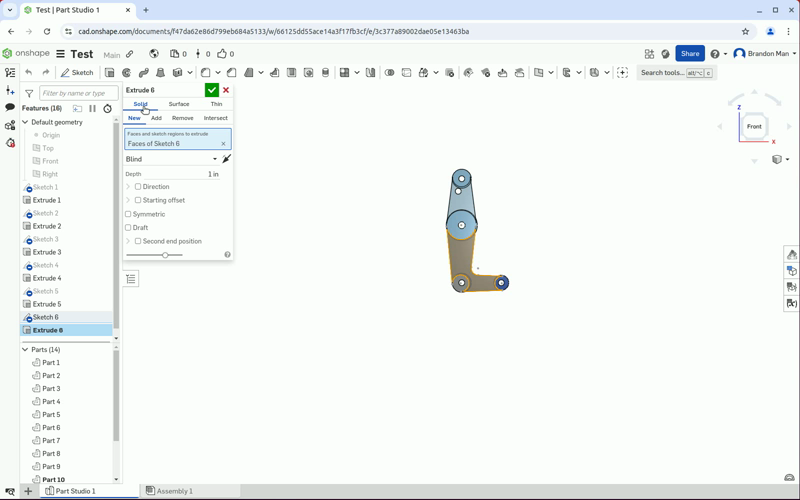
click(143, 106)
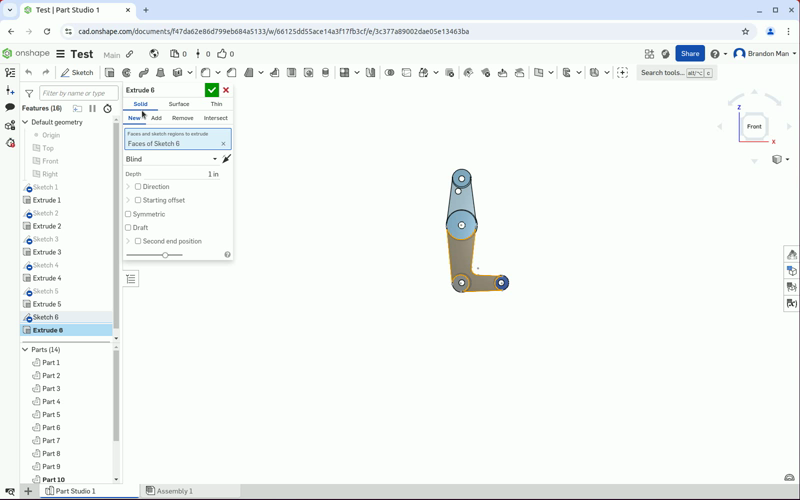
mouse_move(137, 120)
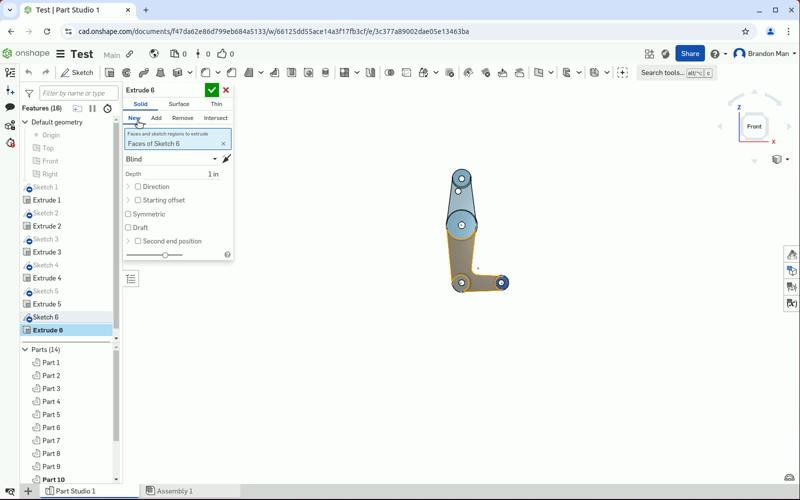
click(137, 120)
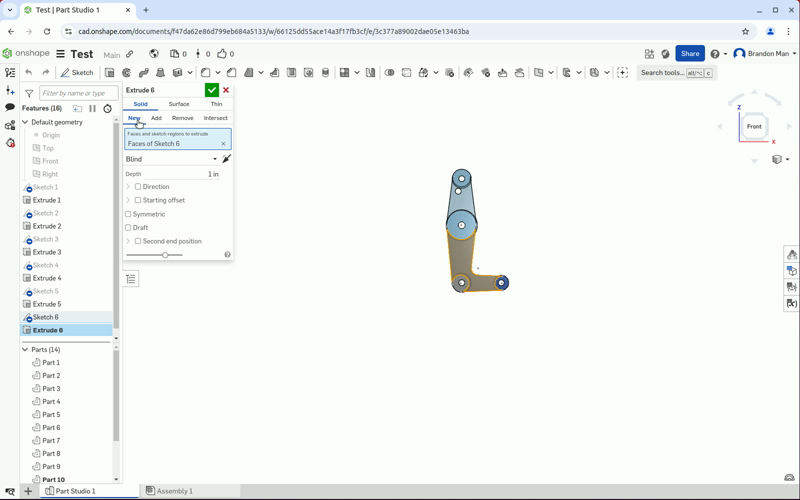
key(tab, 4)
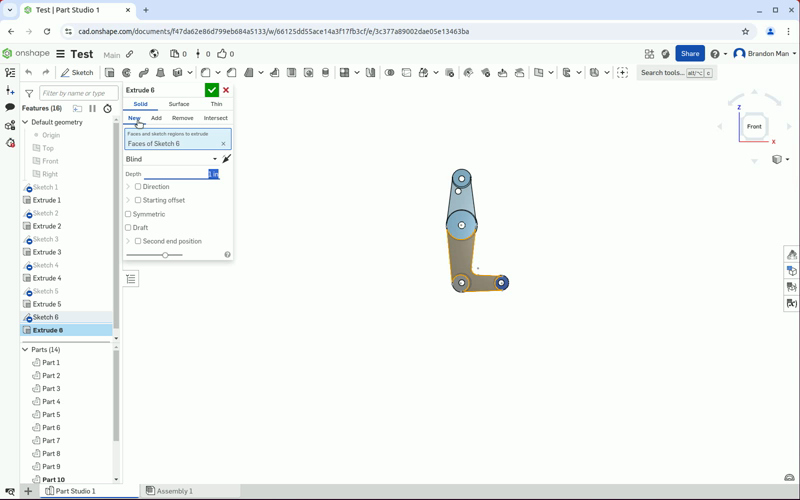
text(0.481)
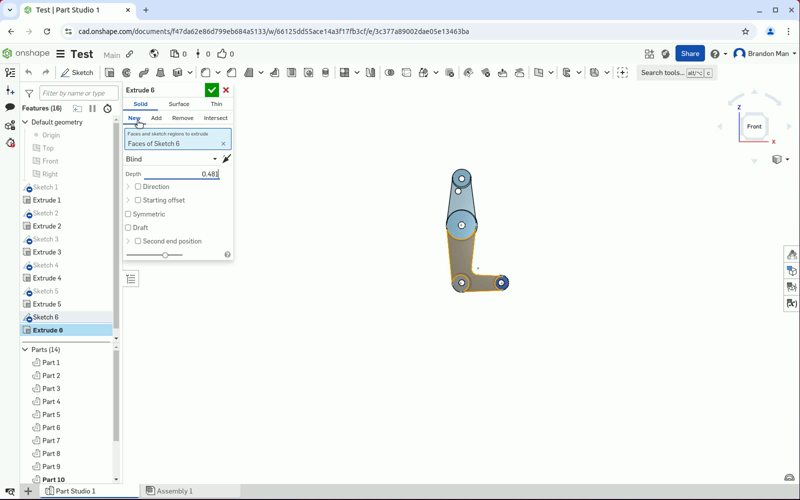
key(enter)
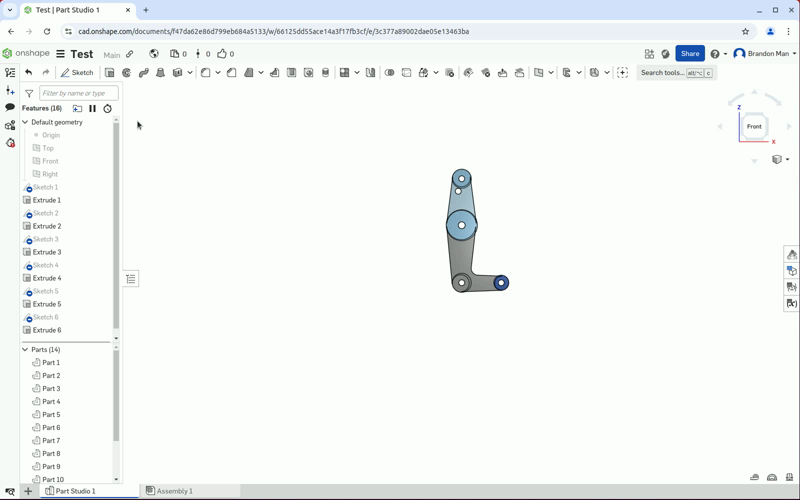
key(shift+h)
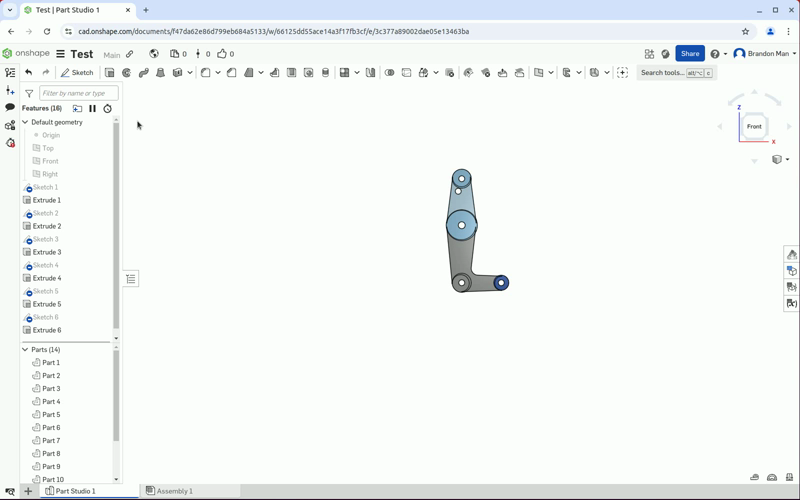
key(shift+h)
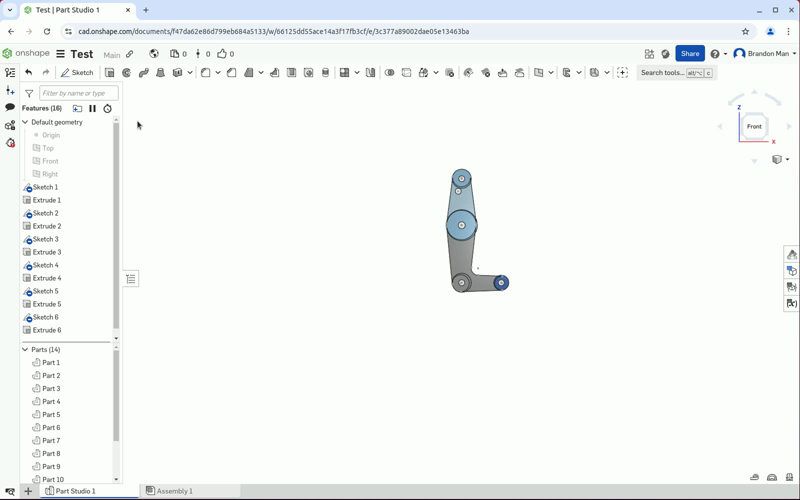
key(shift+7)
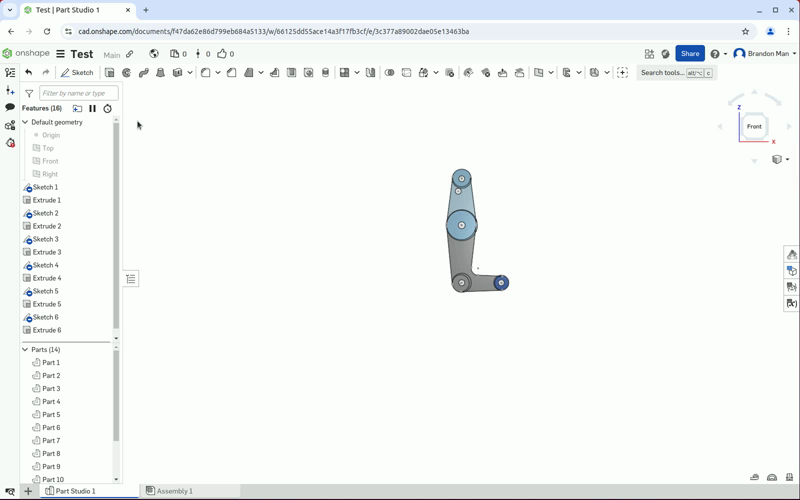
key(left, 2)
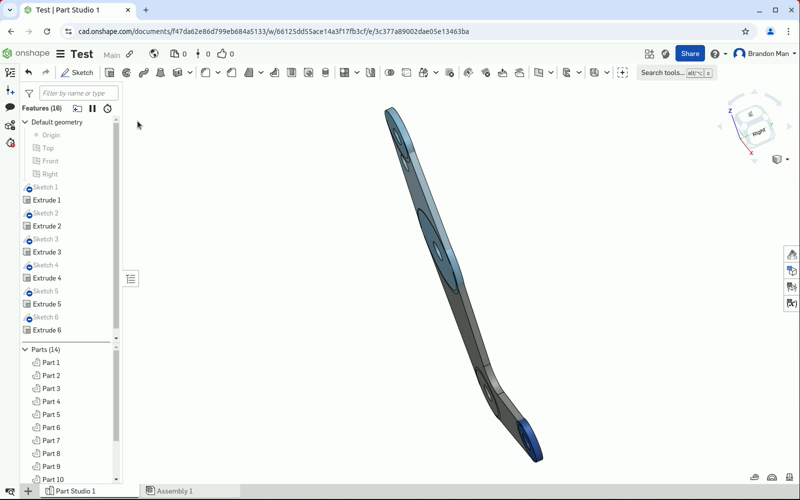
key(down, 2)
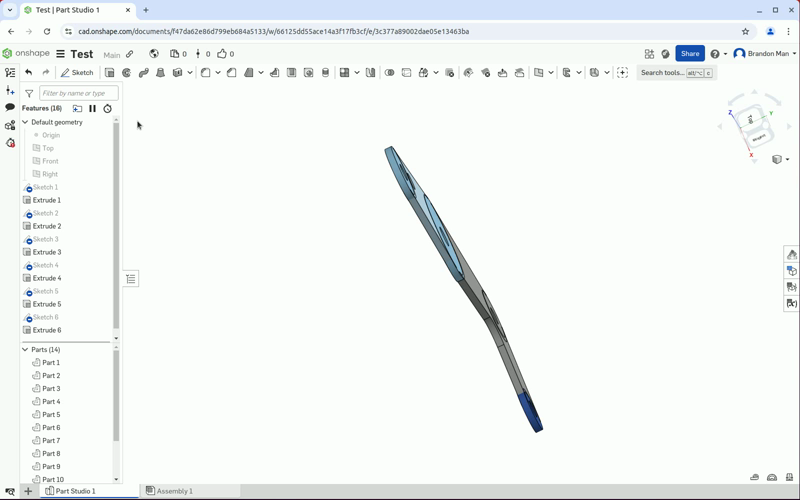
key(up, 2)
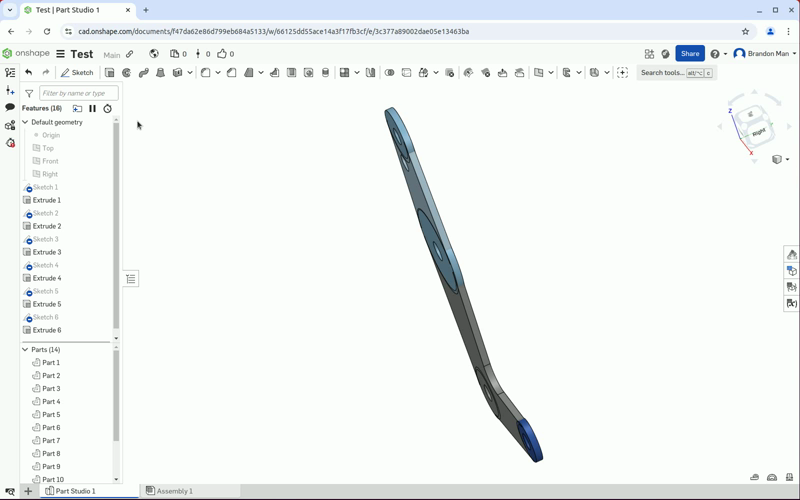
key(right, 2)
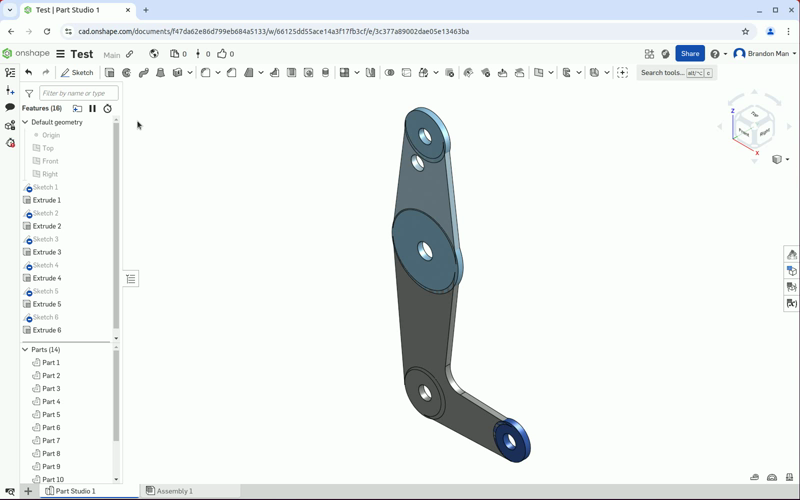
mouse_move(69, 189)
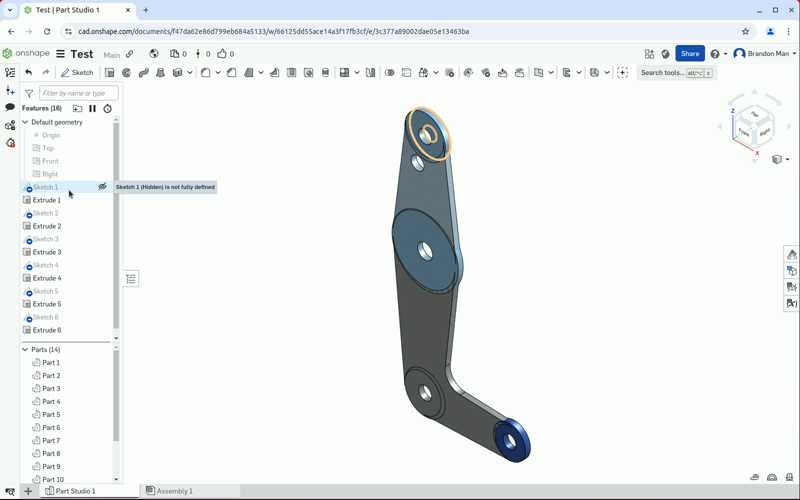
click(69, 189)